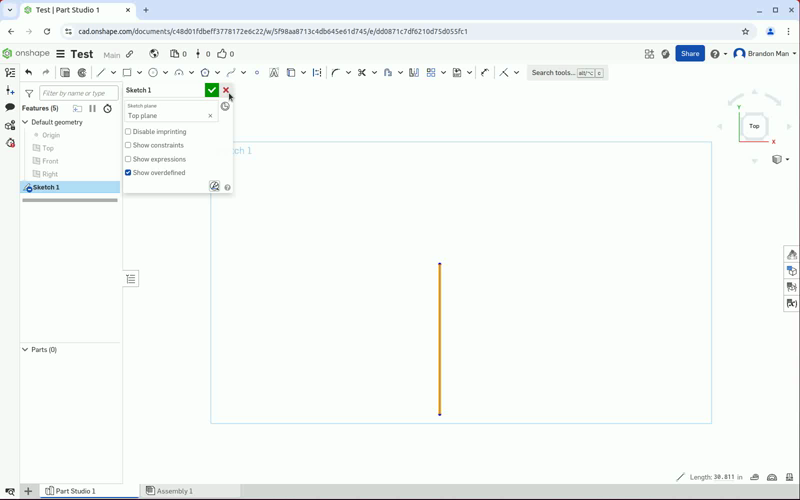
key(shift+h)
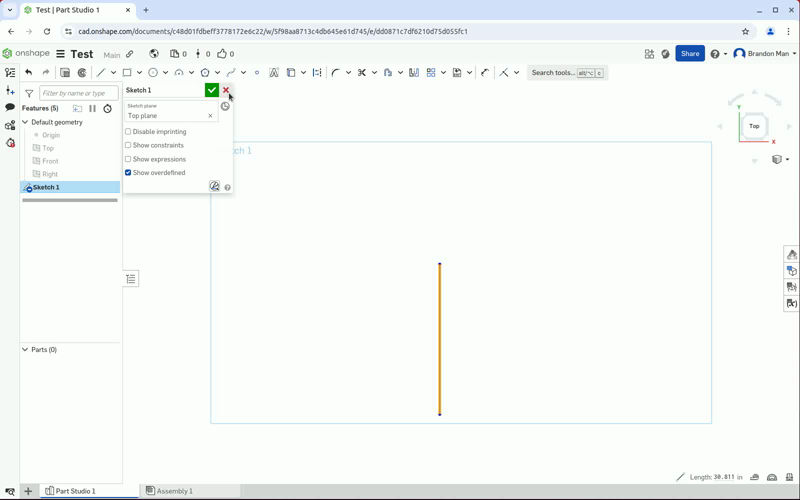
key(shift+s)
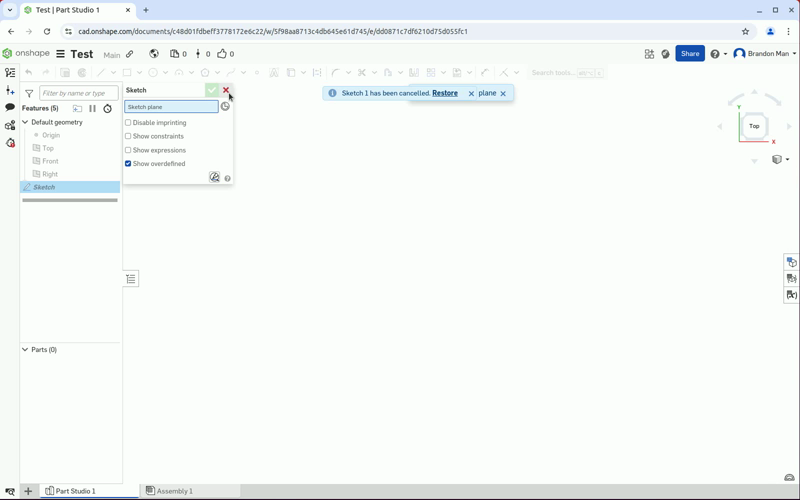
mouse_move(73, 150)
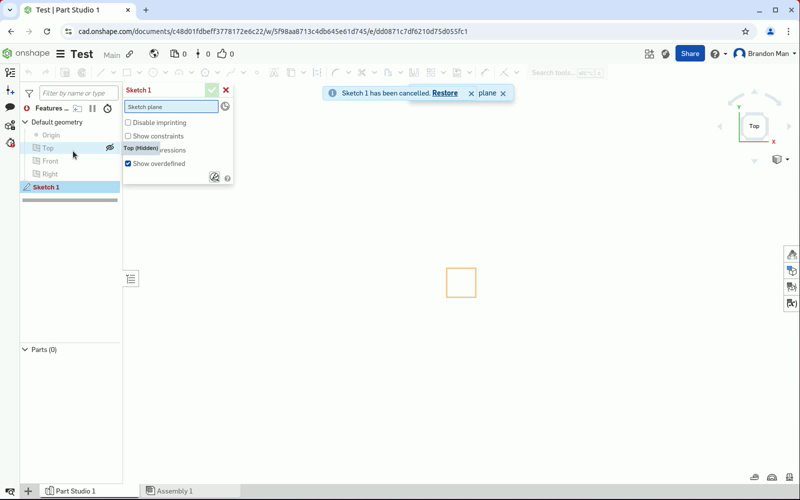
click(73, 150)
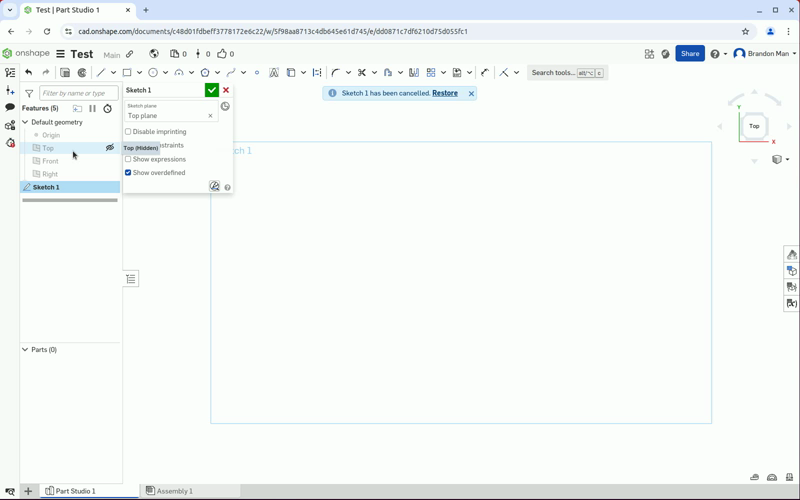
mouse_move(73, 352)
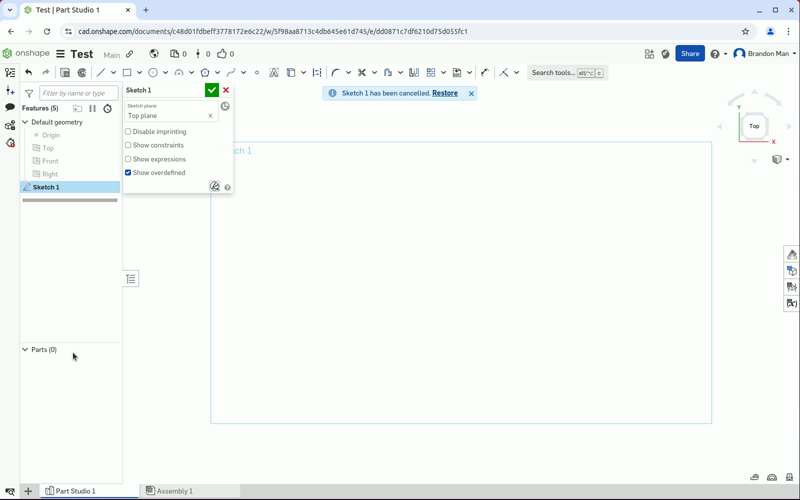
key(y)
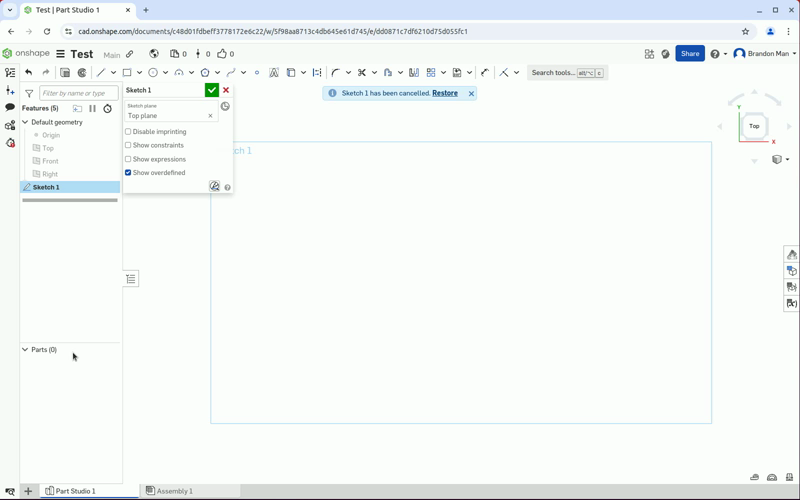
key(l)
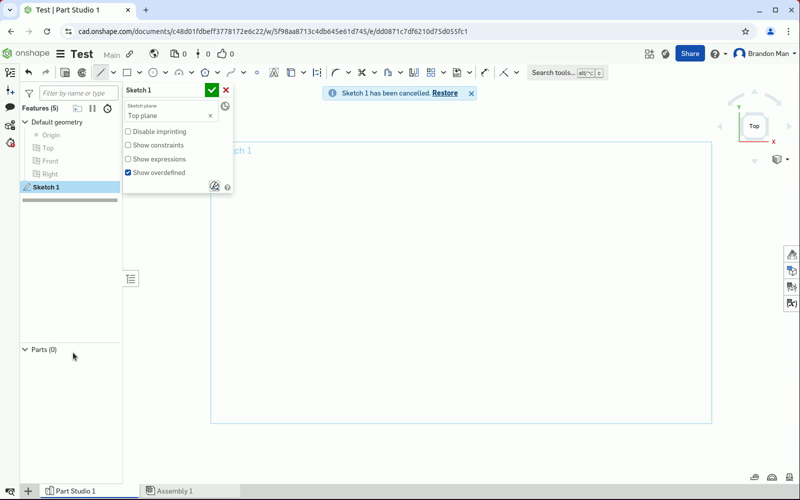
key_down(shift)
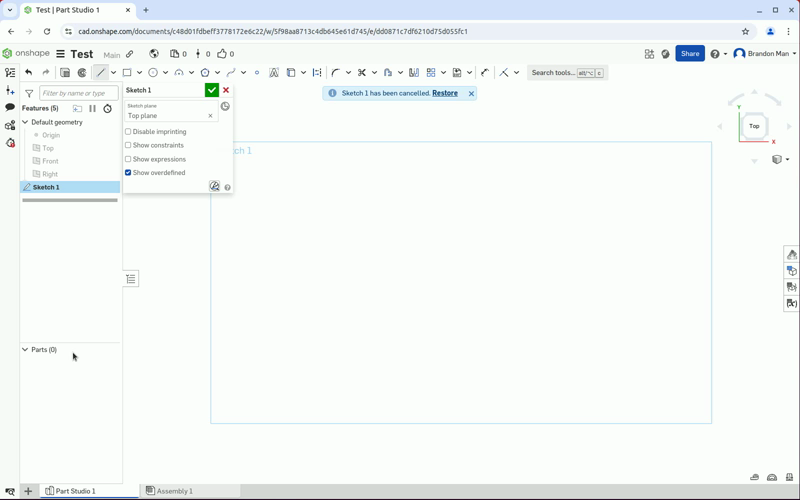
mouse_move(460, 282)
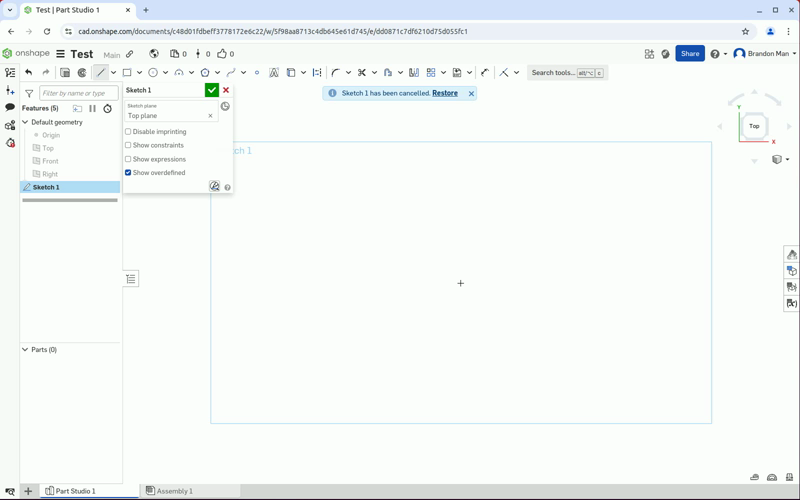
click(460, 282)
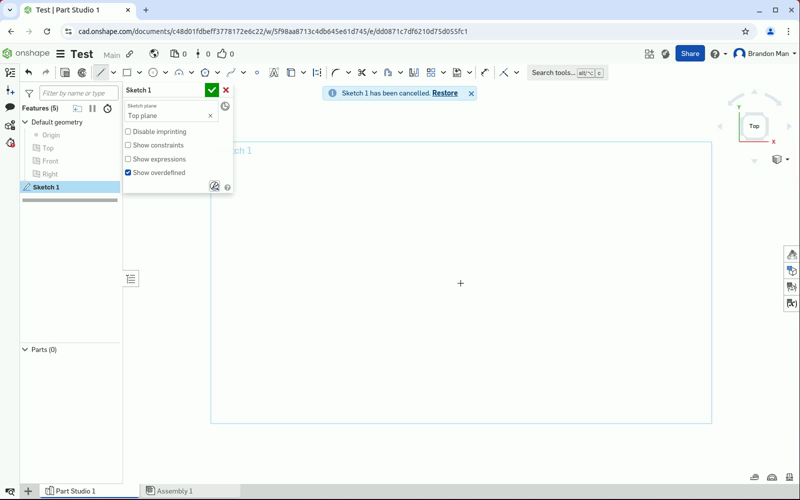
key_up(shift)
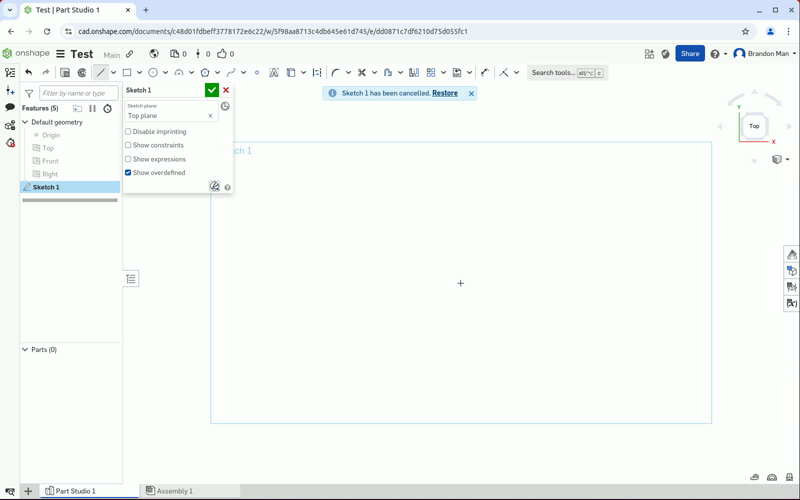
key_down(shift)
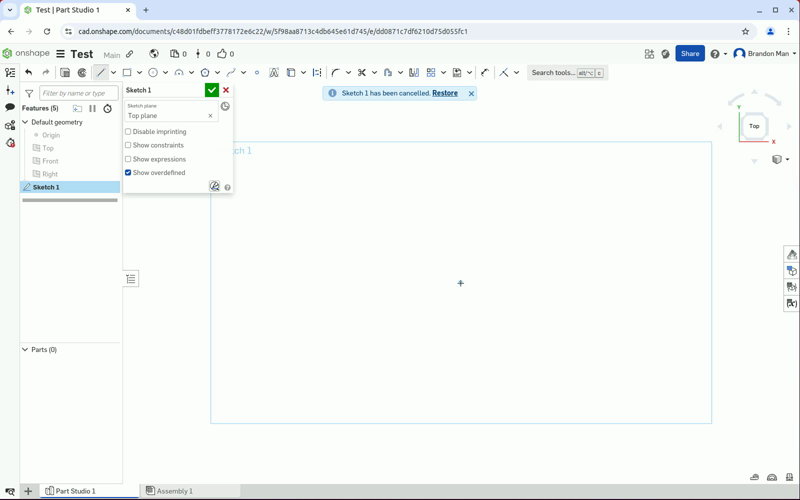
mouse_move(573, 282)
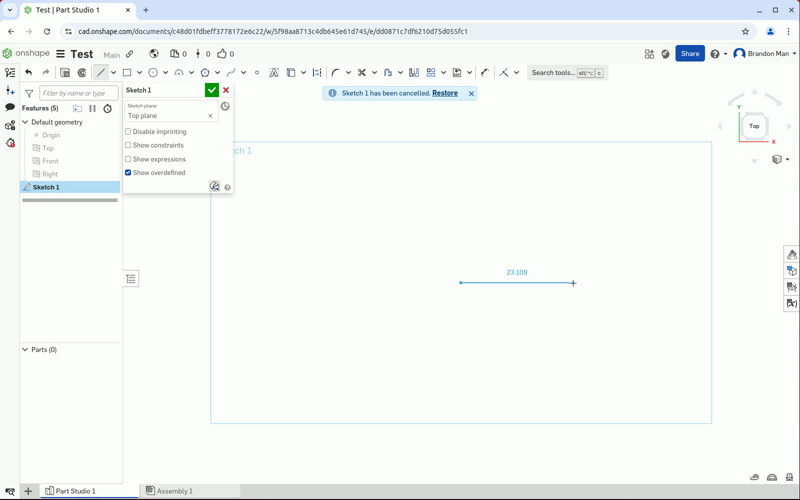
click(573, 282)
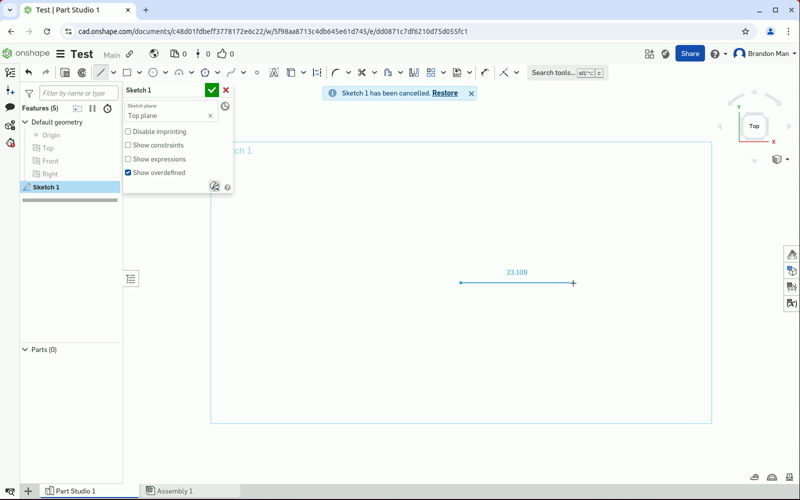
key_up(shift)
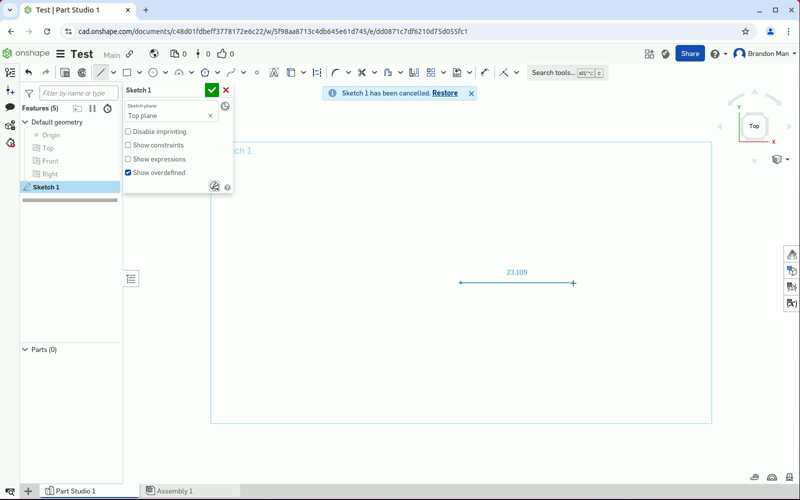
key_down(shift)
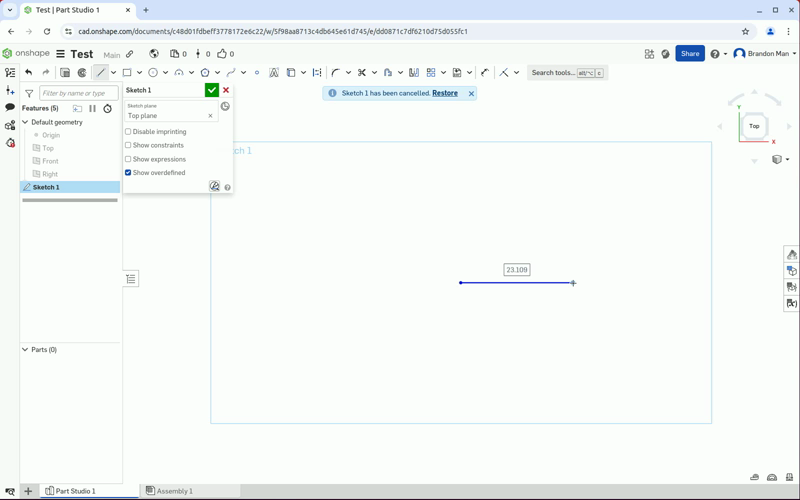
mouse_move(589, 282)
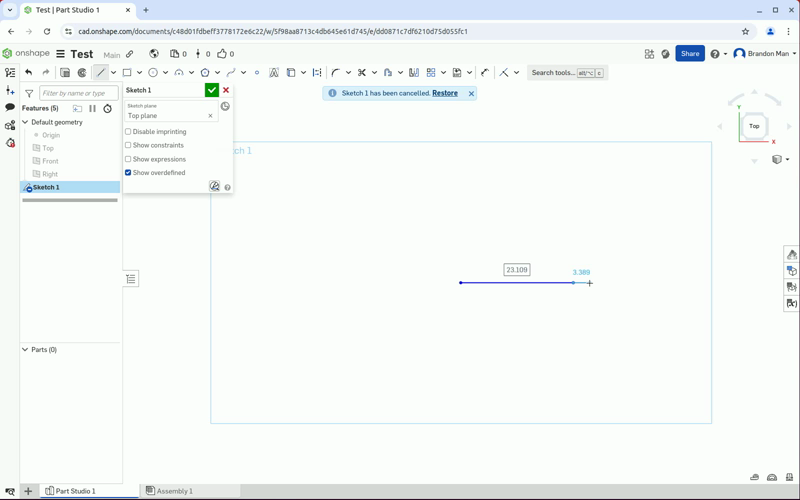
mouse_move(573, 226)
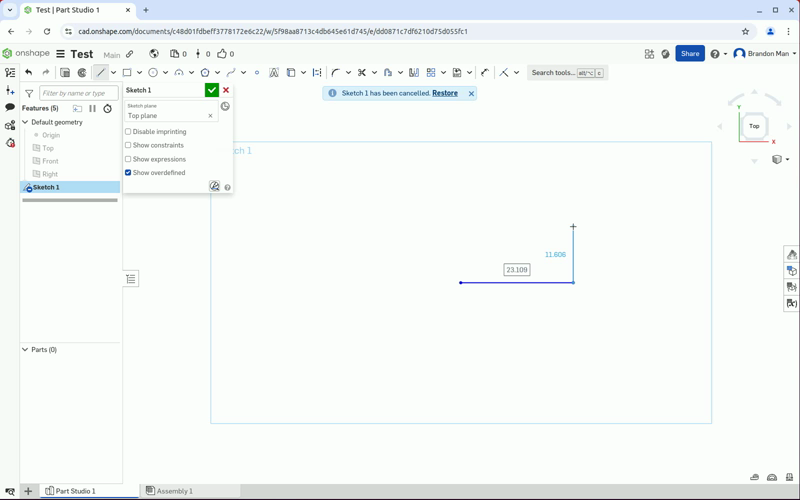
click(573, 226)
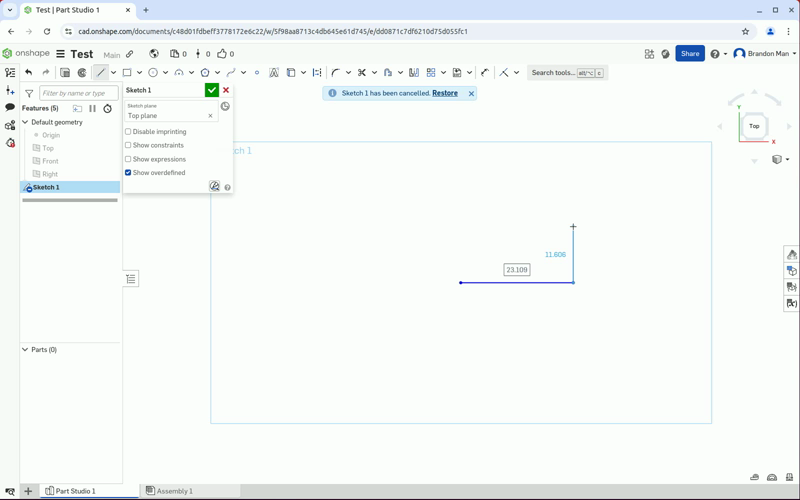
key_up(shift)
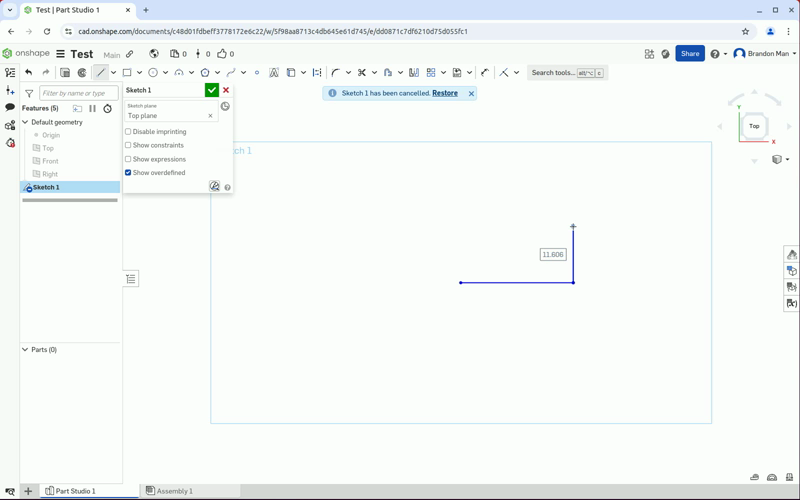
key_down(shift)
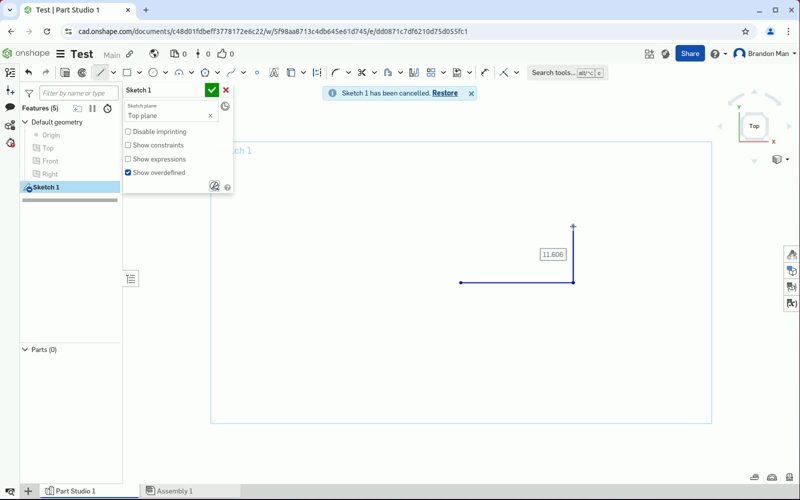
mouse_move(460, 226)
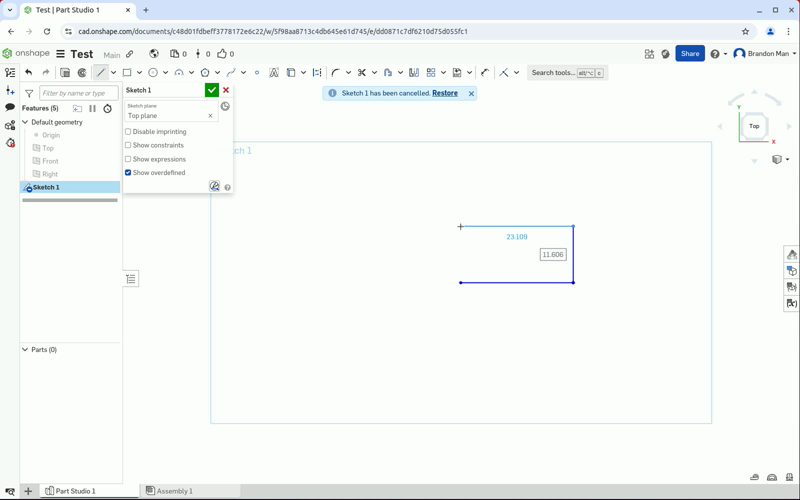
click(460, 226)
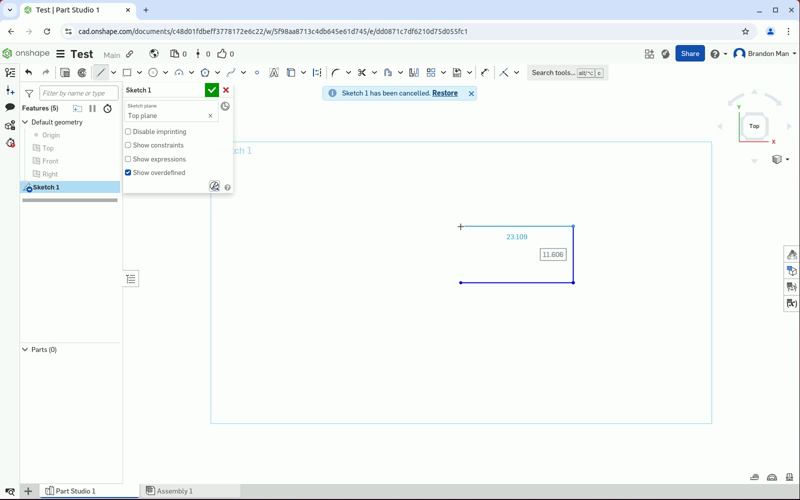
key_up(shift)
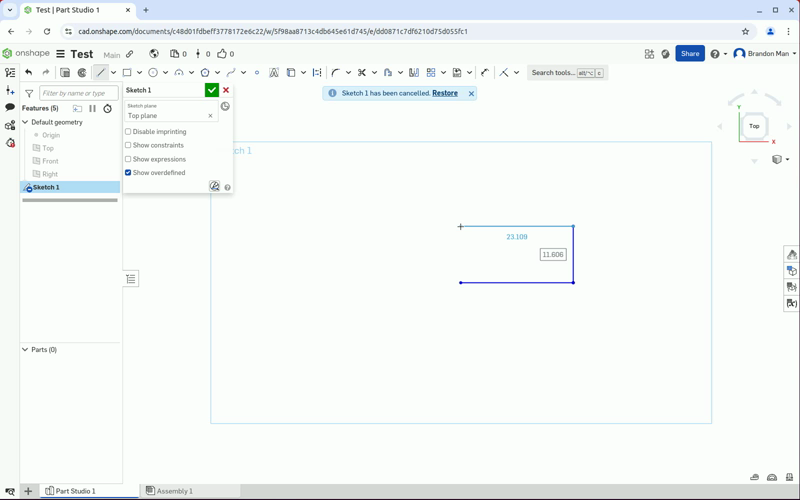
mouse_move(490, 226)
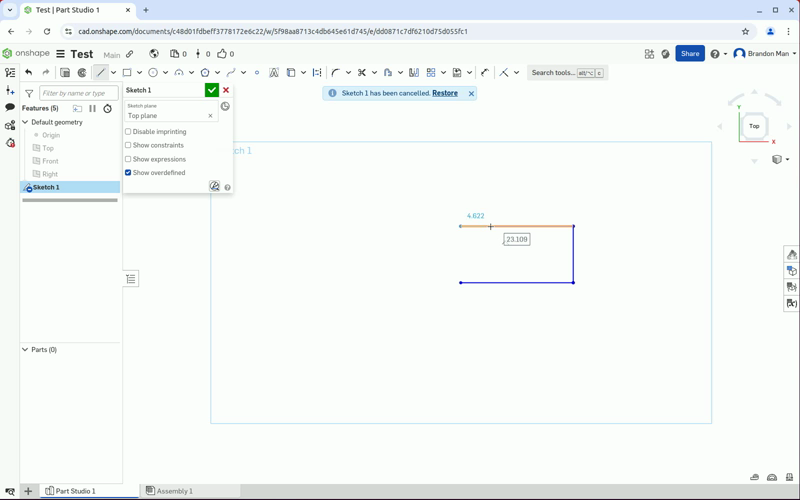
key_down(shift)
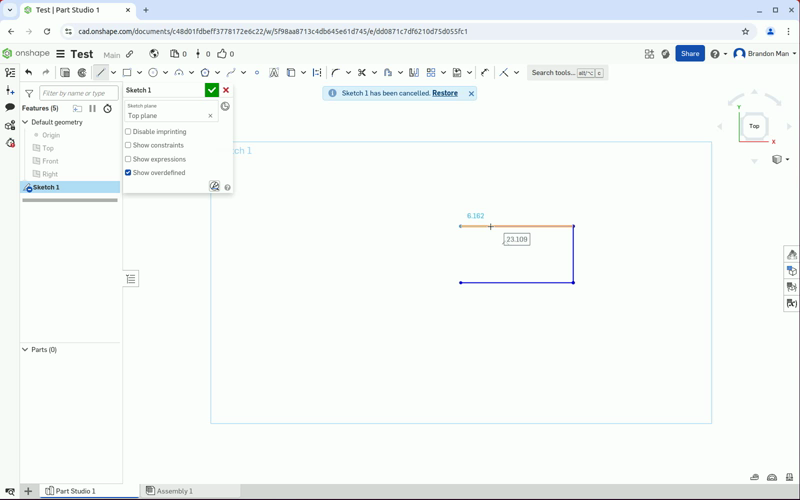
mouse_move(460, 282)
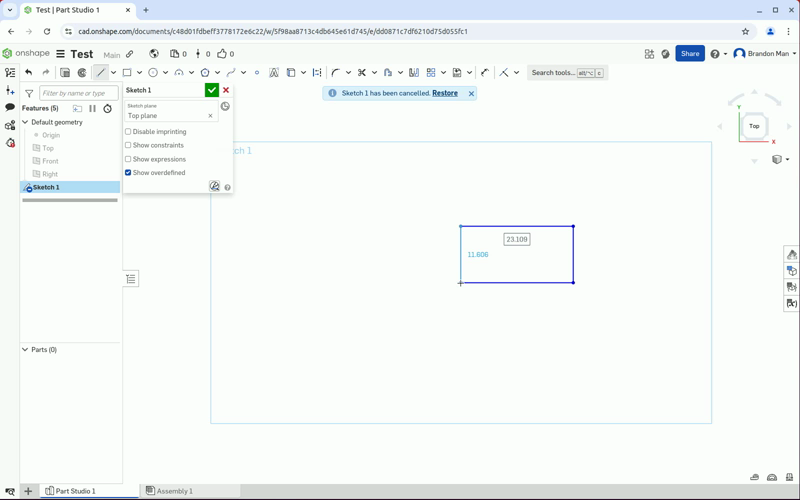
key_up(shift)
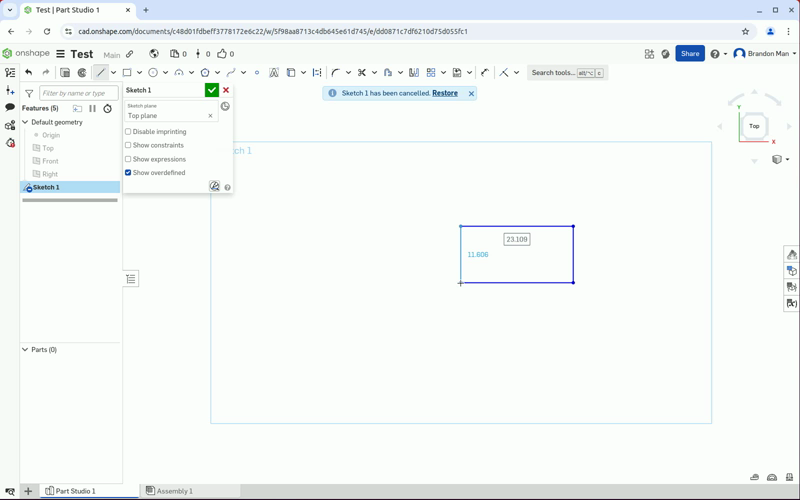
click(460, 282)
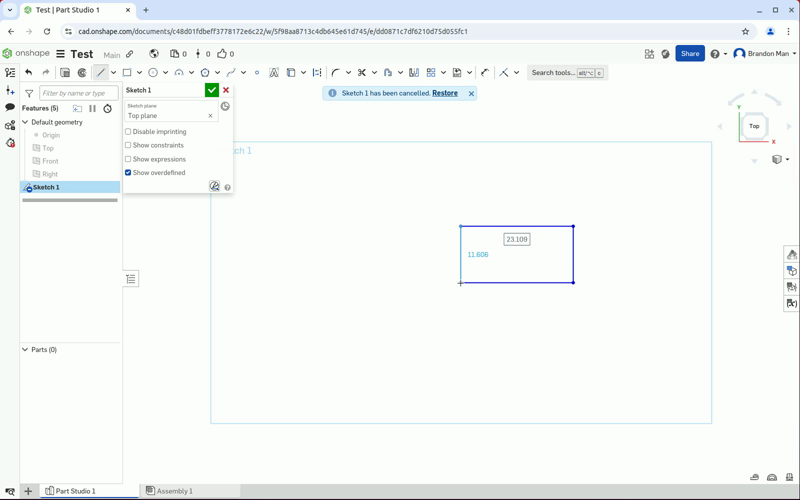
key(esc)
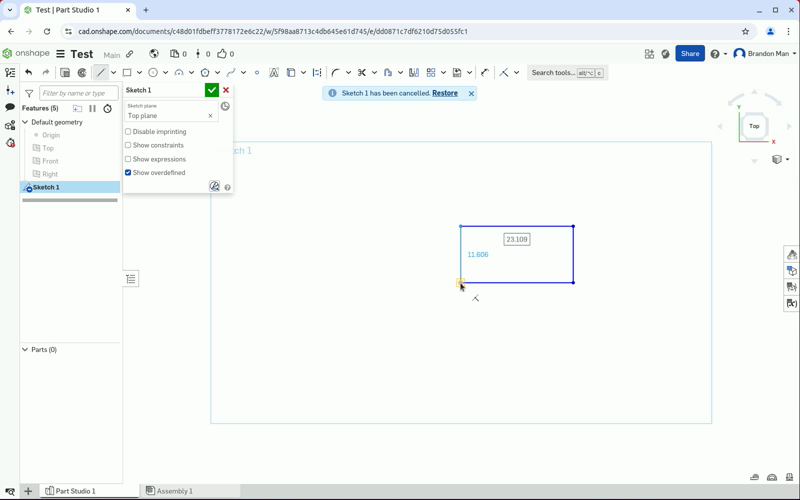
mouse_move(488, 234)
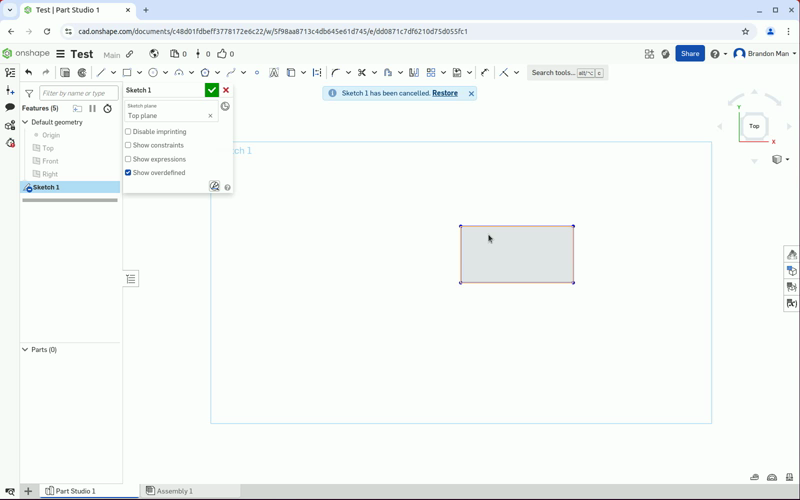
click(488, 234)
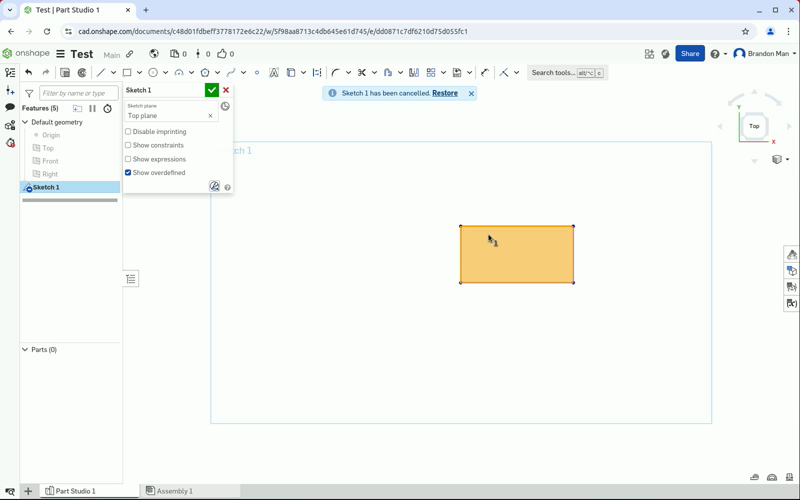
mouse_move(73, 352)
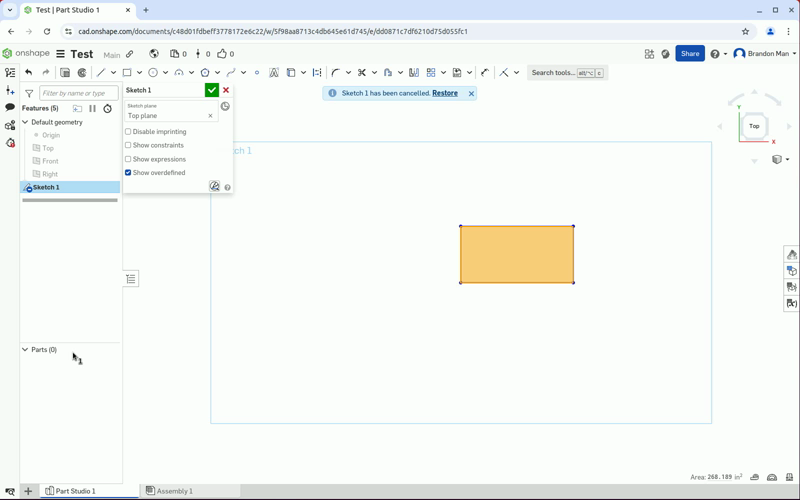
key(shift+y)
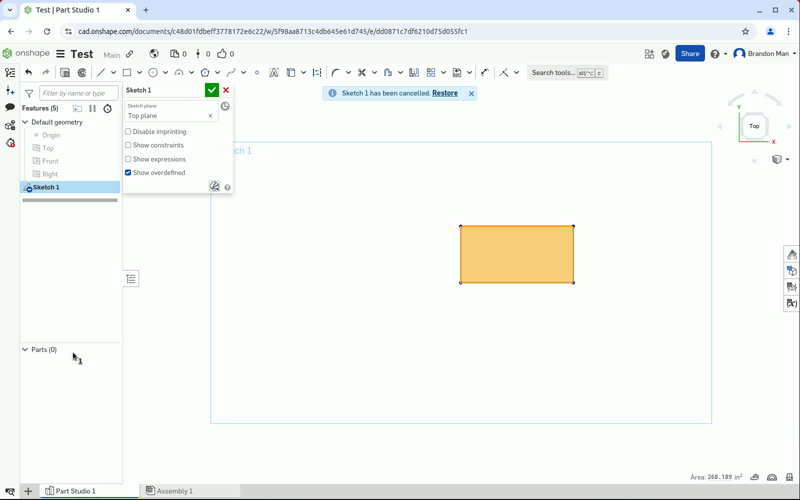
key(shift+e)
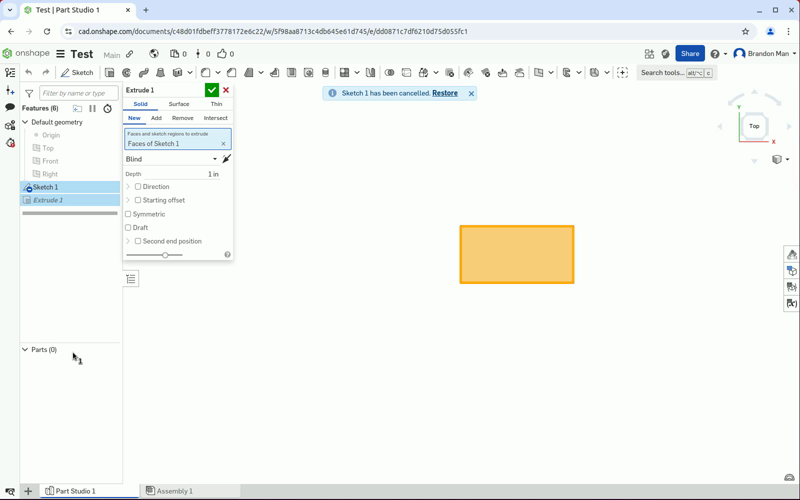
mouse_move(143, 106)
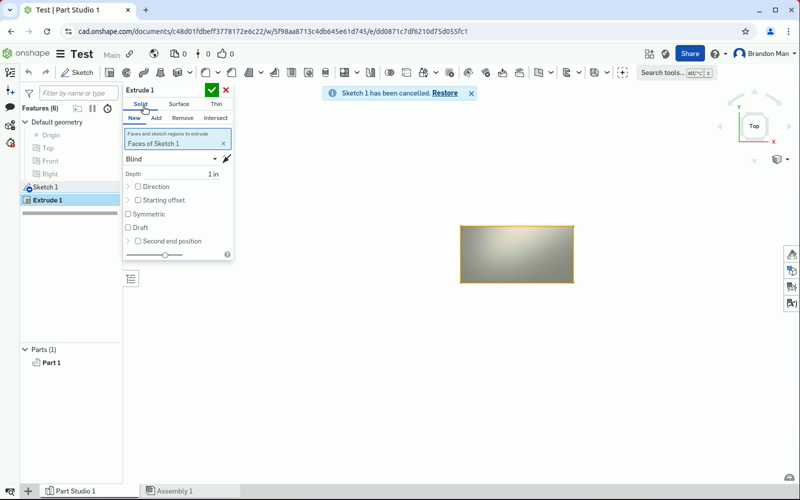
click(143, 106)
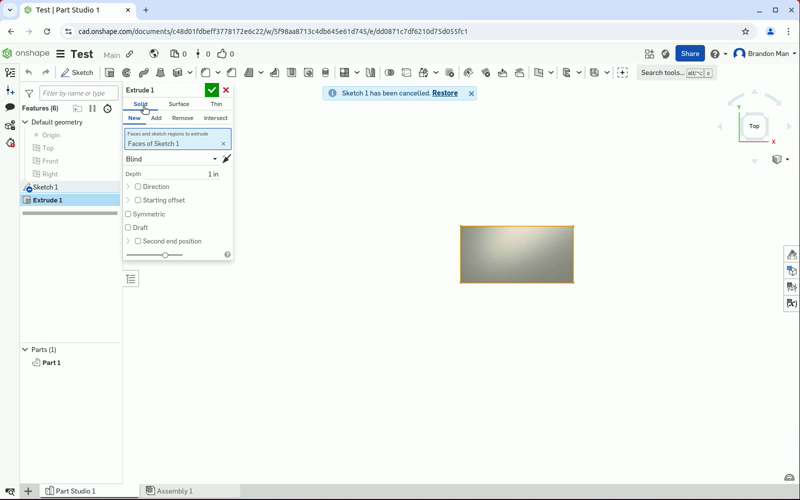
mouse_move(137, 120)
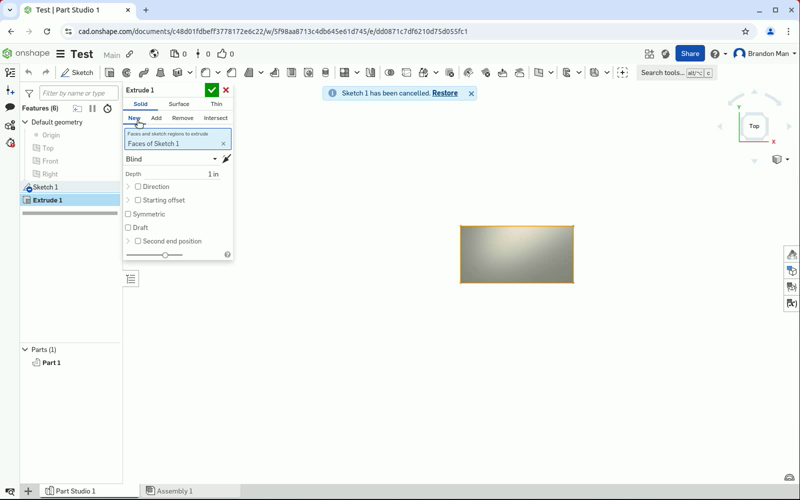
click(137, 120)
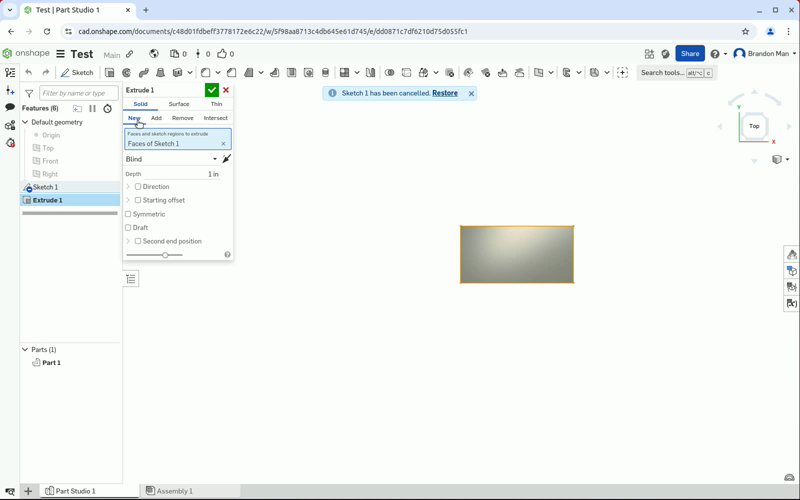
key(tab, 4)
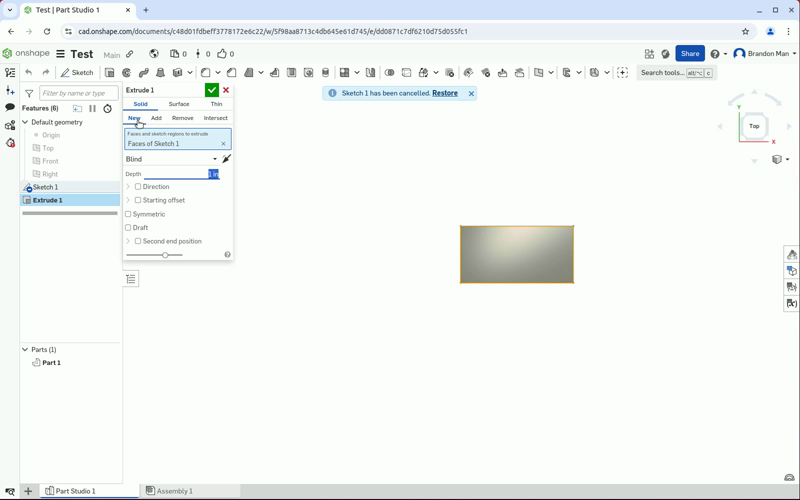
text(0.963)
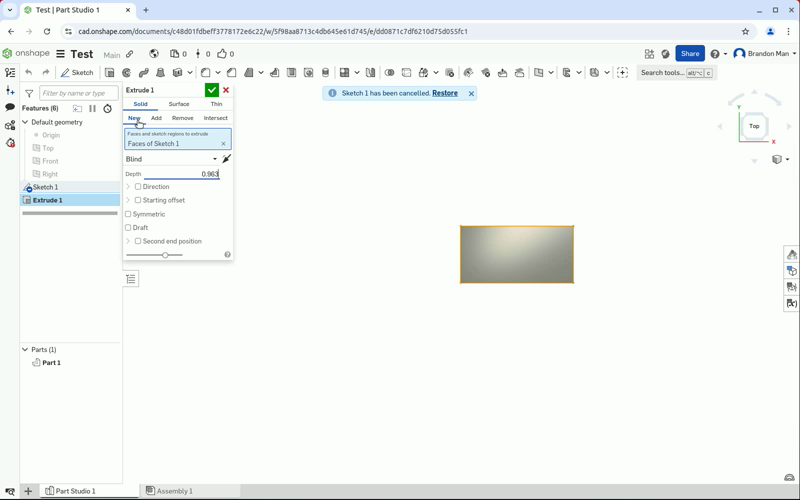
key(enter)
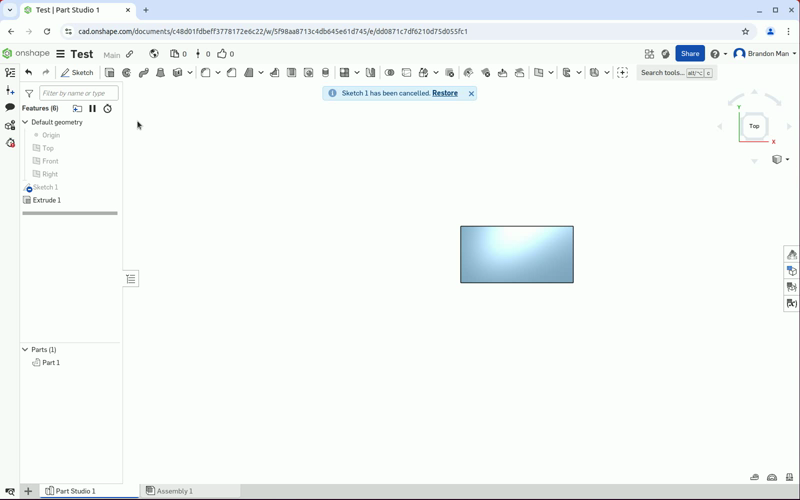
key(shift+h)
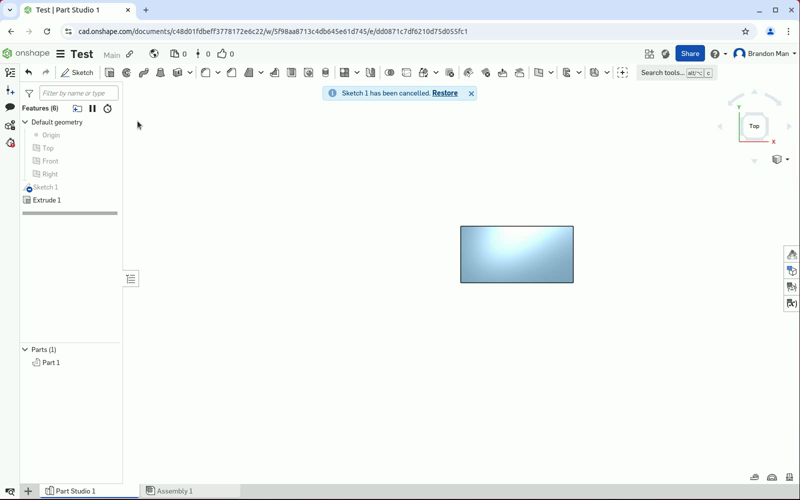
key(shift+h)
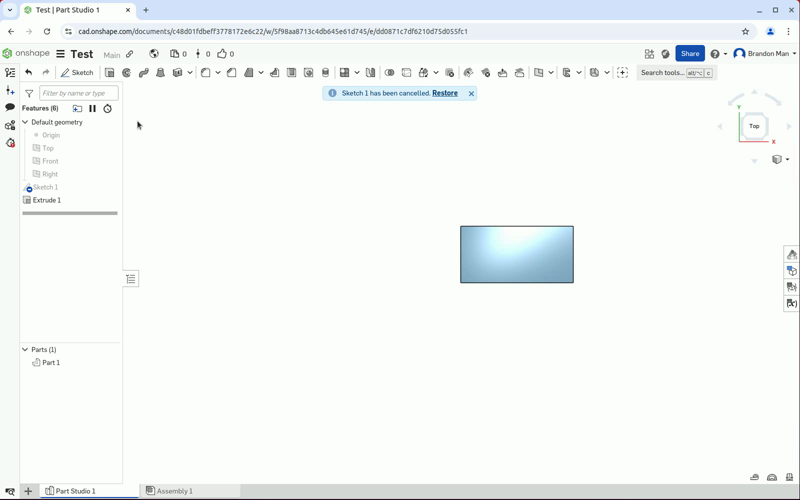
mouse_move(73, 189)
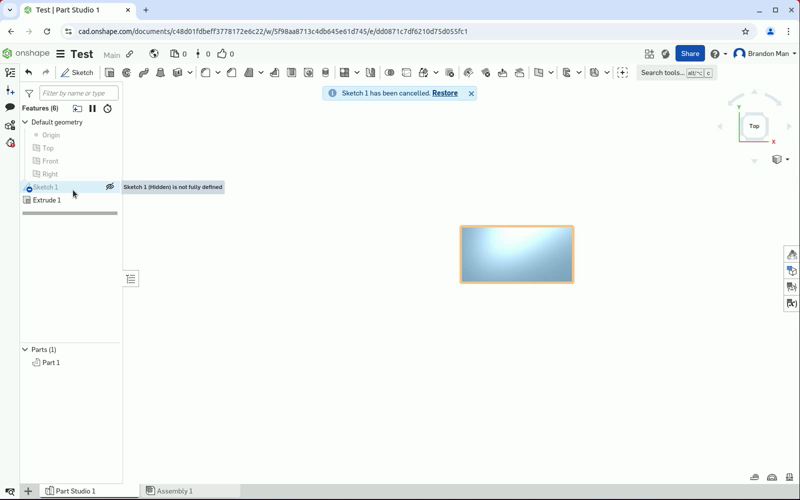
click(73, 189)
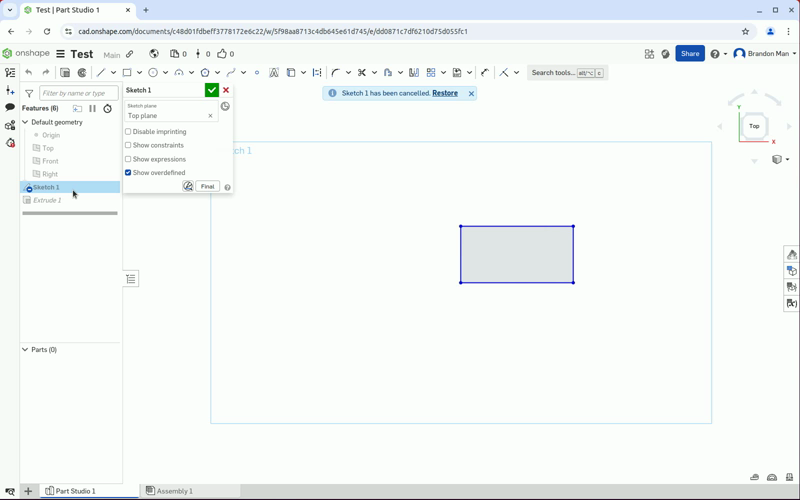
mouse_move(229, 92)
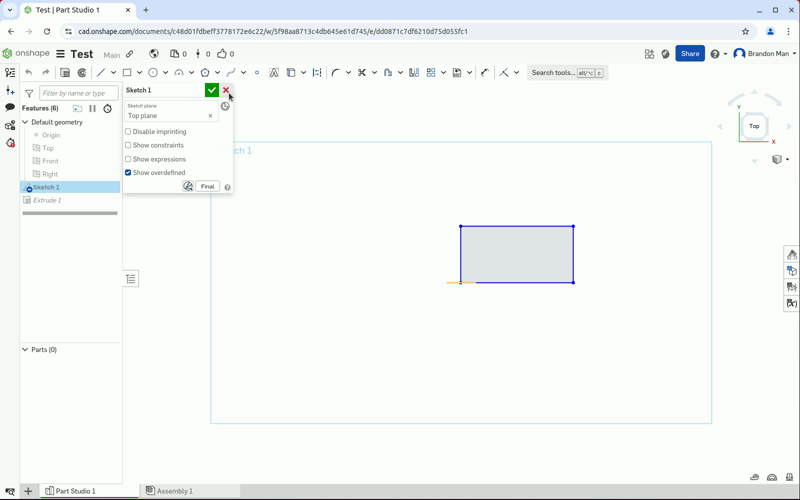
click(229, 92)
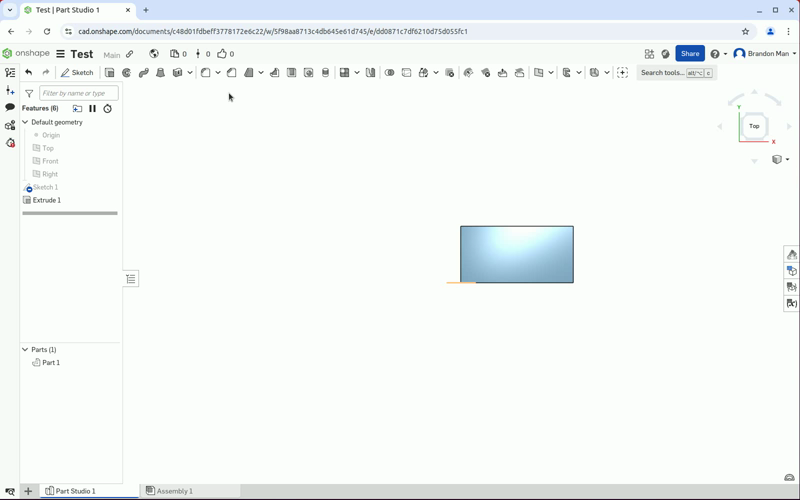
mouse_move(541, 75)
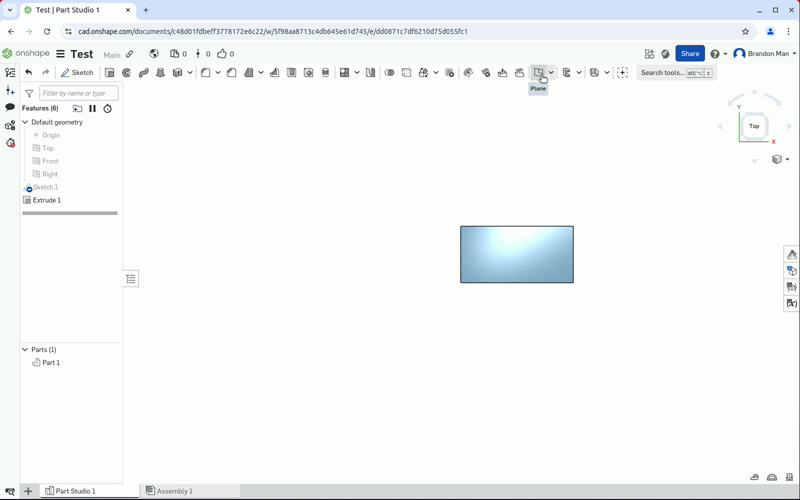
click(541, 75)
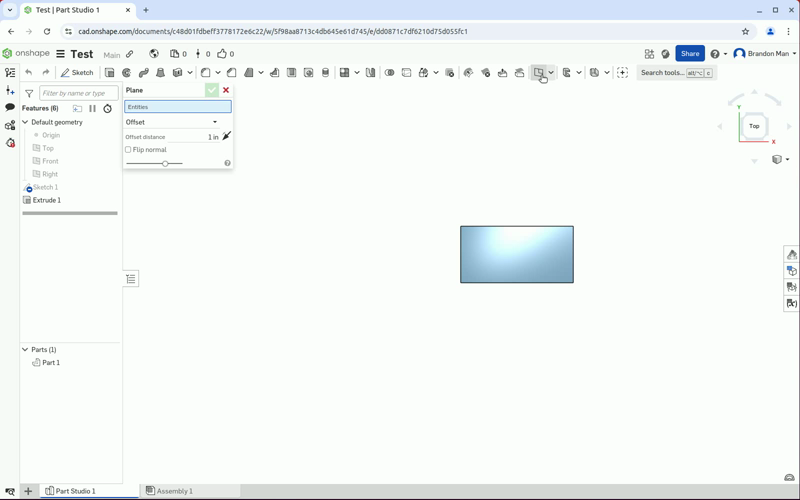
mouse_move(73, 150)
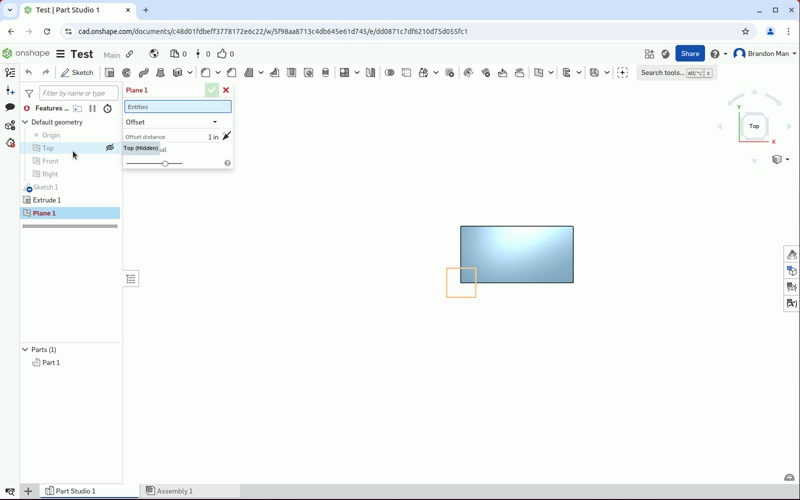
click(73, 150)
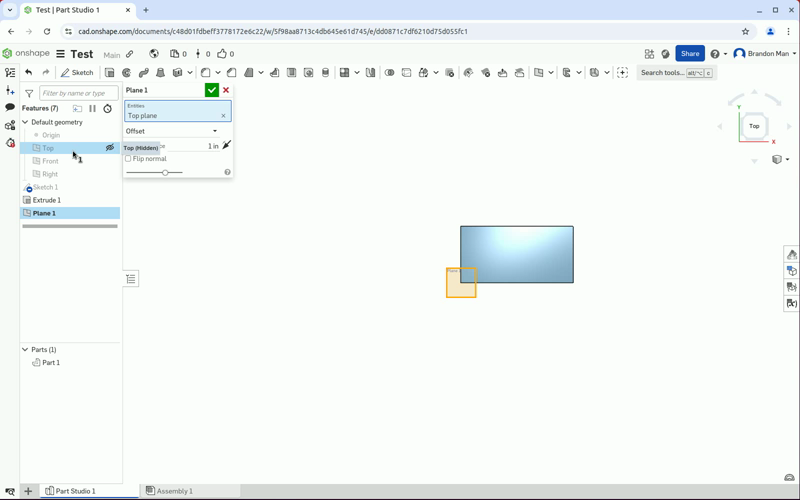
key(tab, 2)
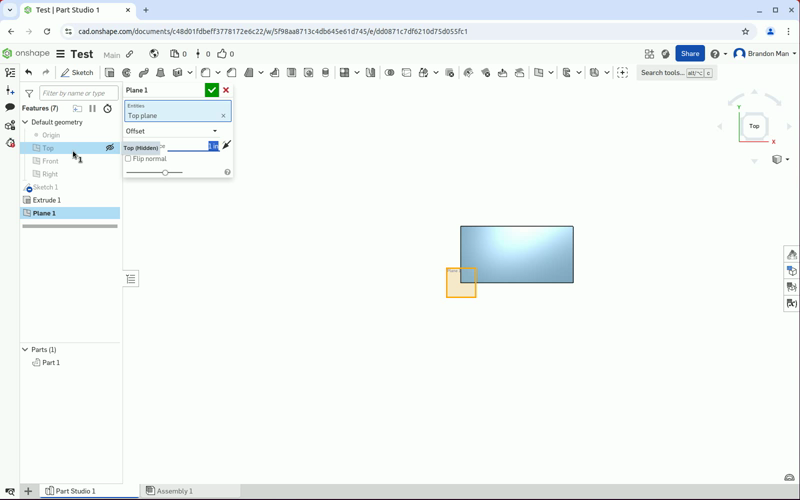
text(0.955)
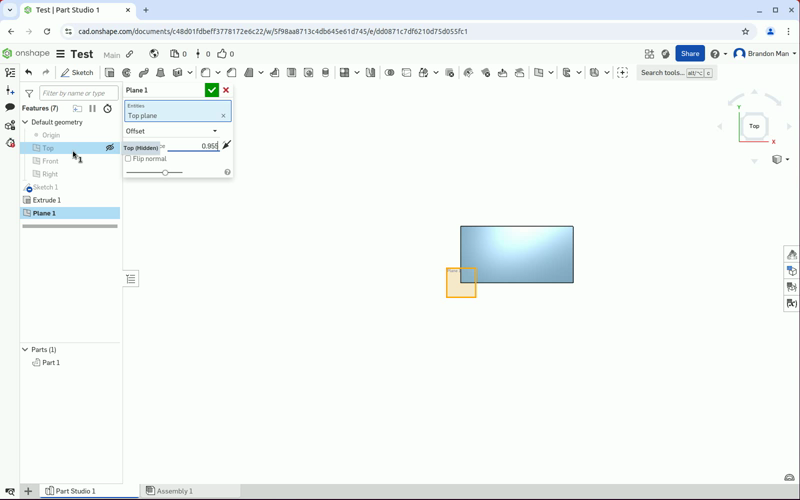
key(enter, 2)
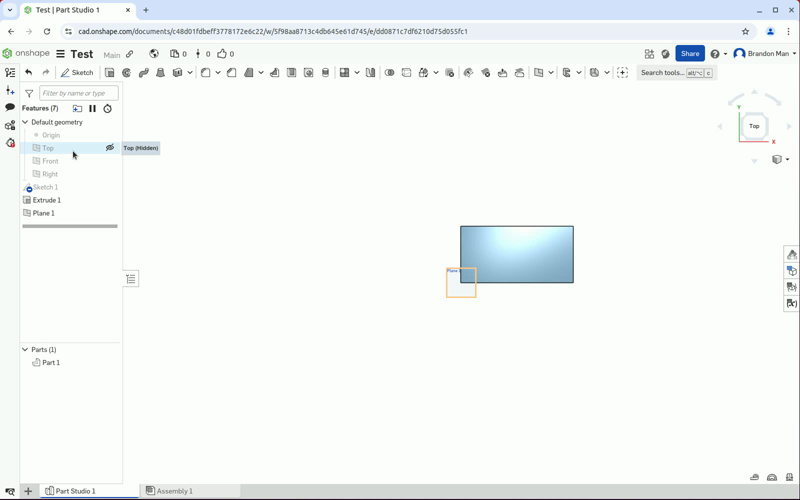
key(shift+s)
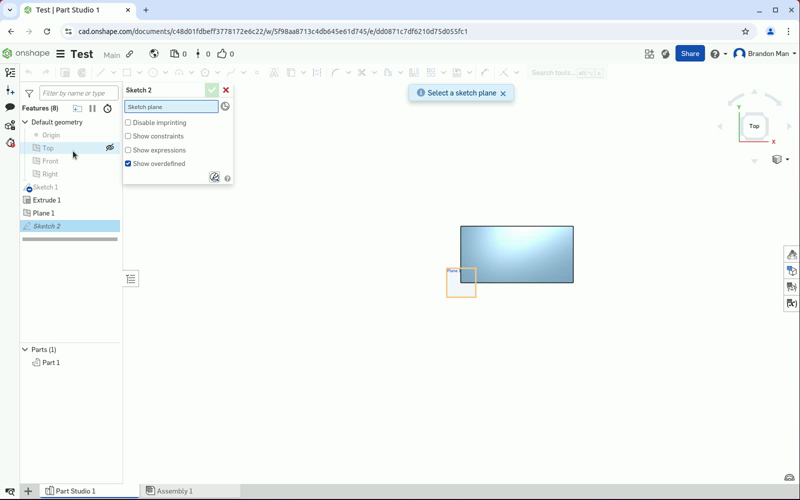
mouse_move(73, 215)
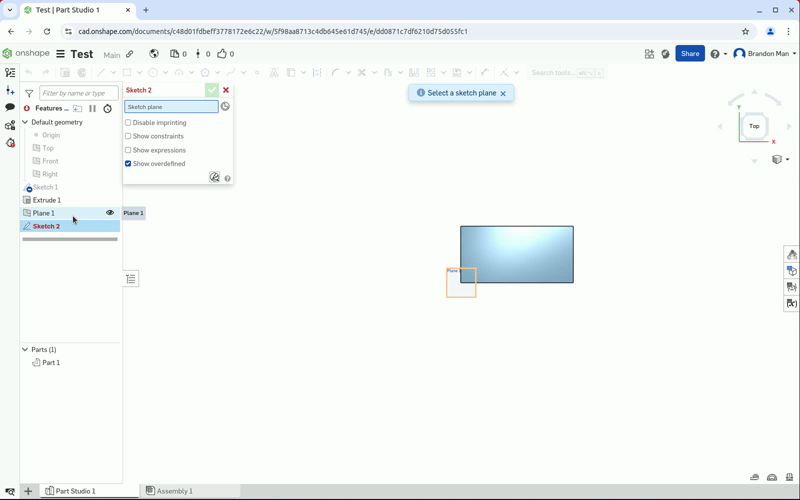
click(73, 215)
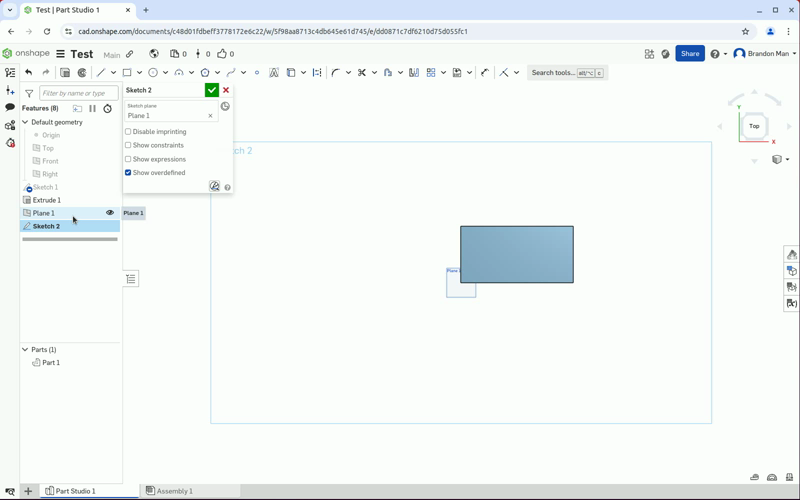
mouse_move(73, 352)
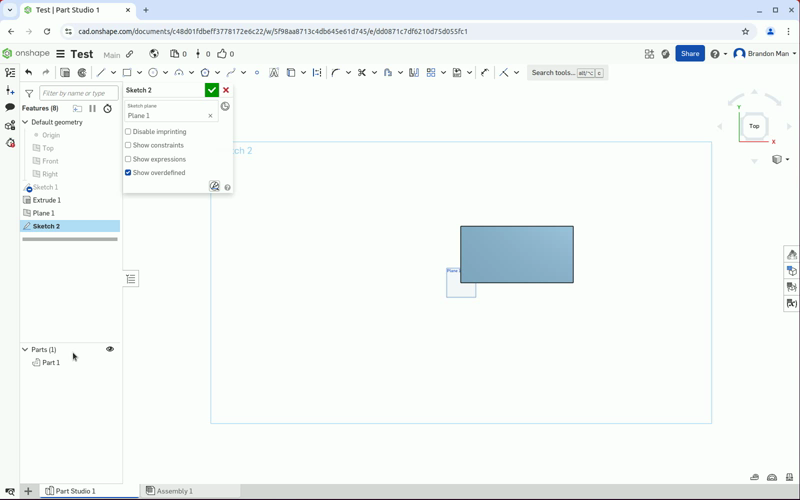
key(y)
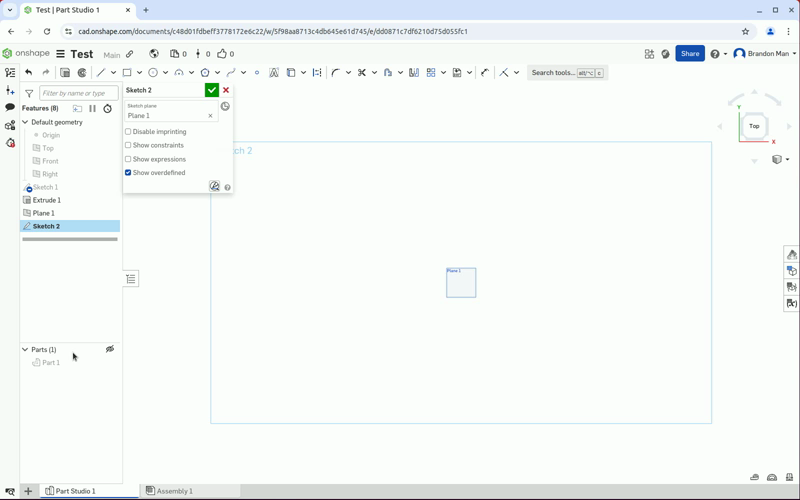
key(c)
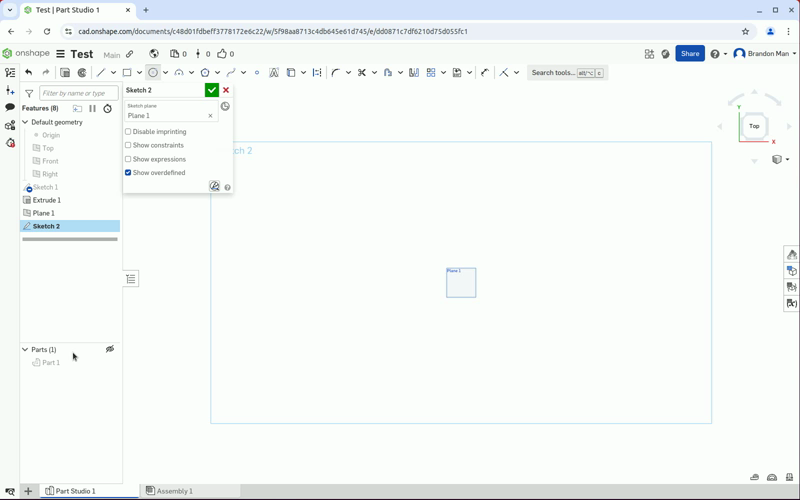
key_down(shift)
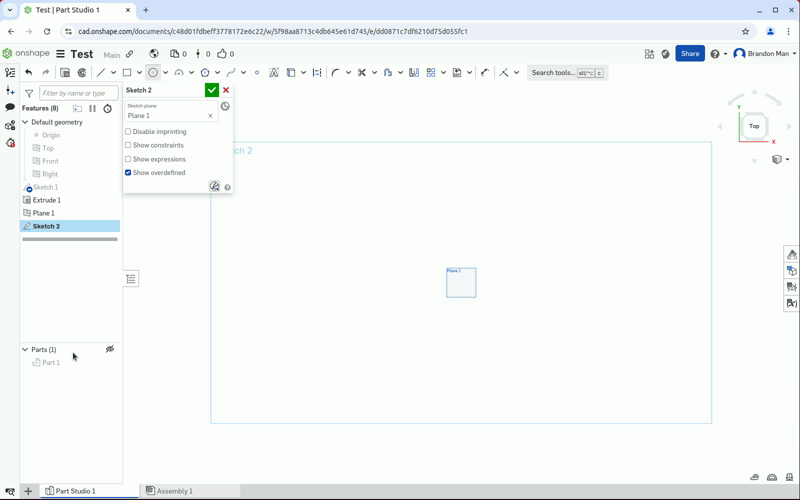
mouse_move(490, 254)
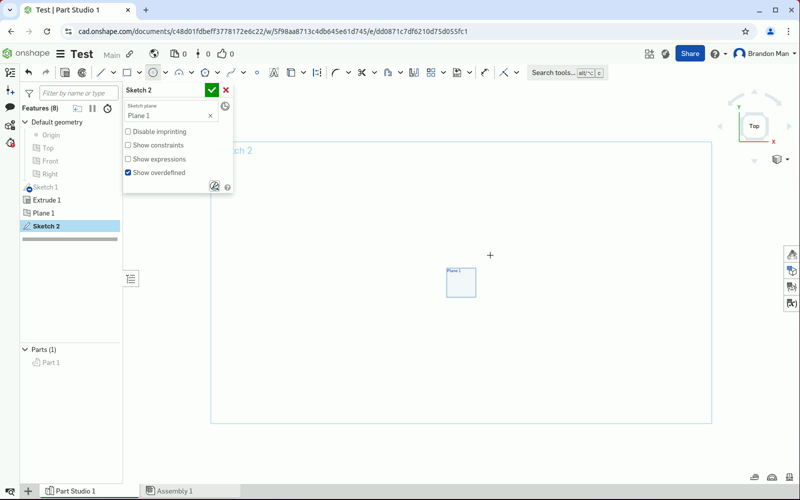
click(490, 254)
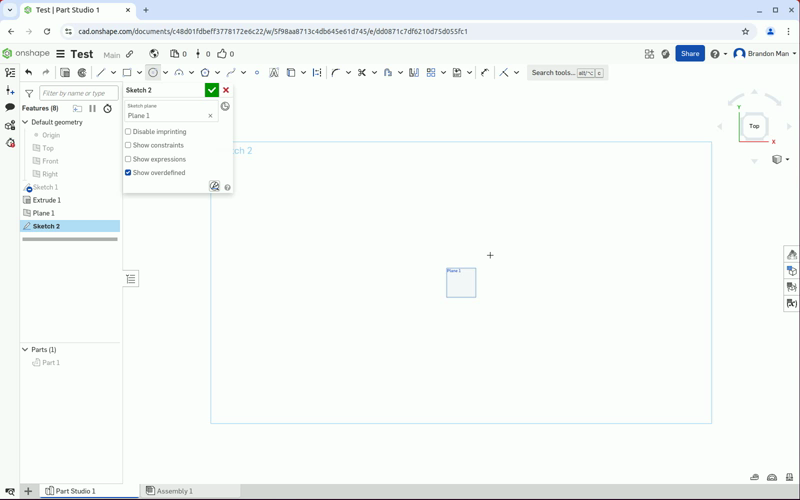
key_up(shift)
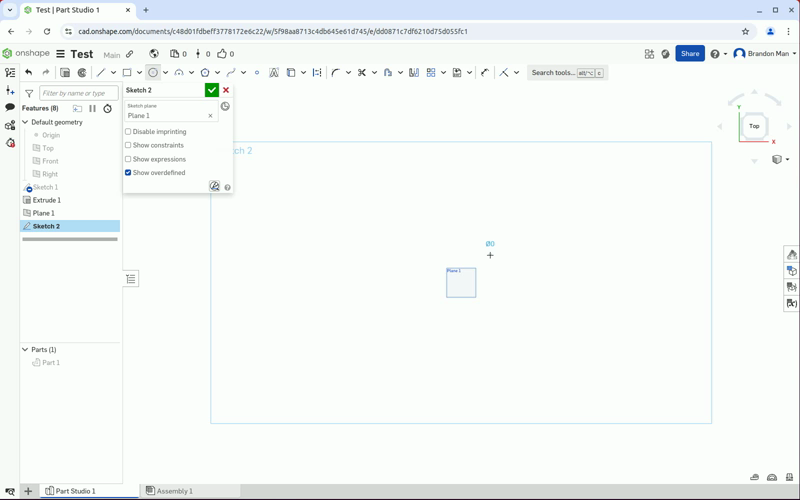
mouse_move(495, 254)
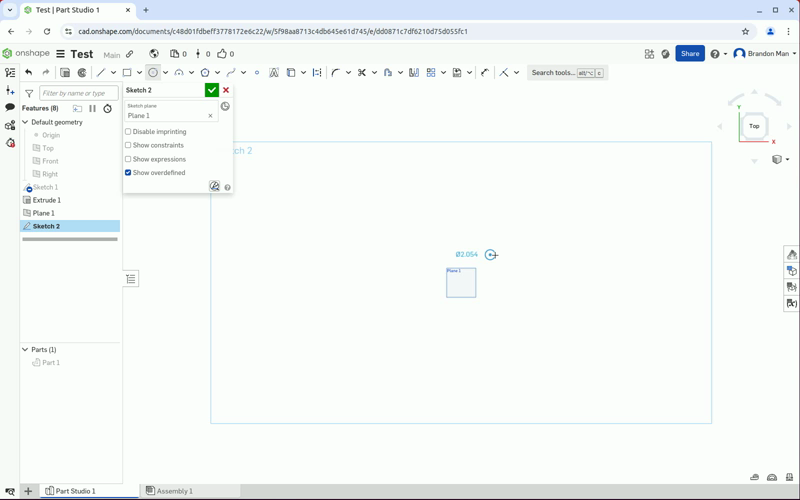
click(495, 254)
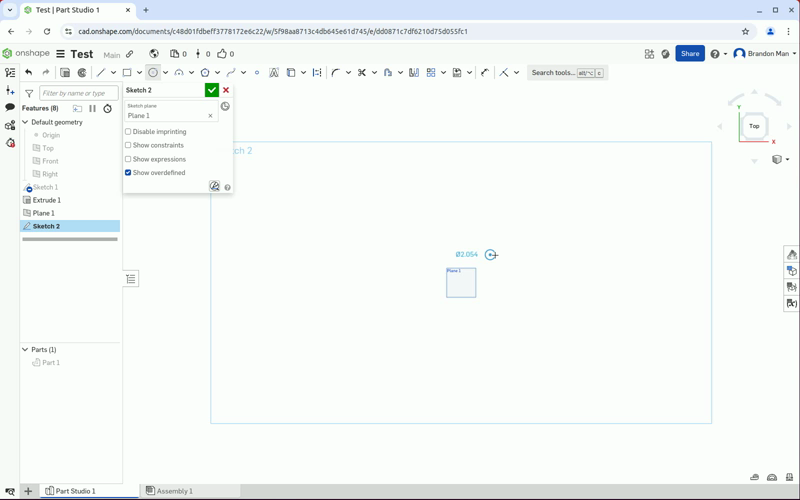
key(esc)
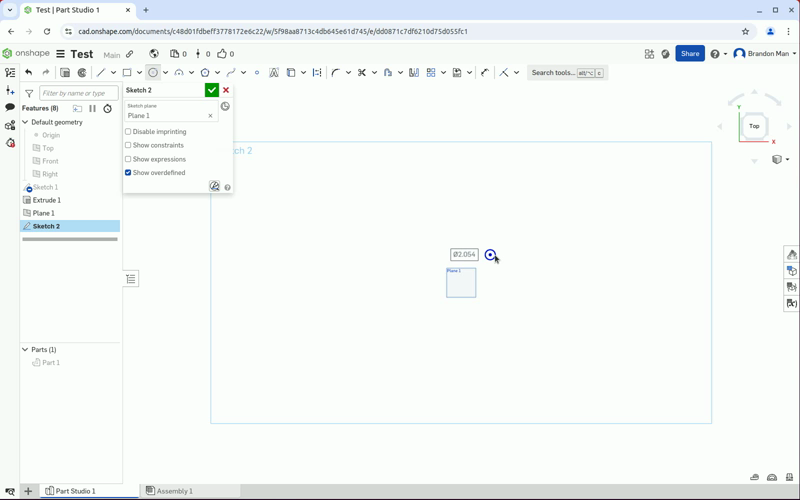
mouse_move(488, 250)
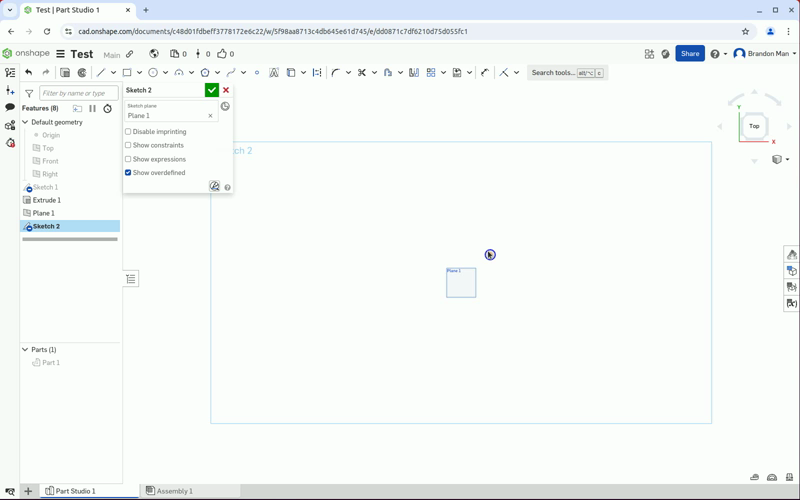
scroll(6)
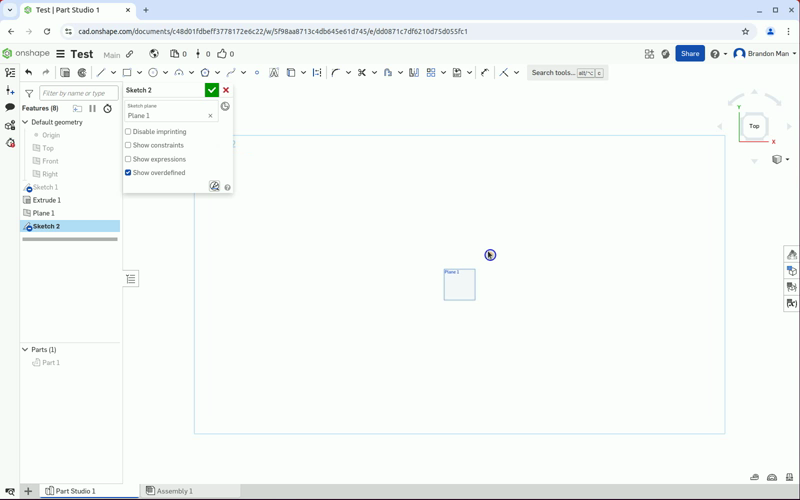
scroll(6)
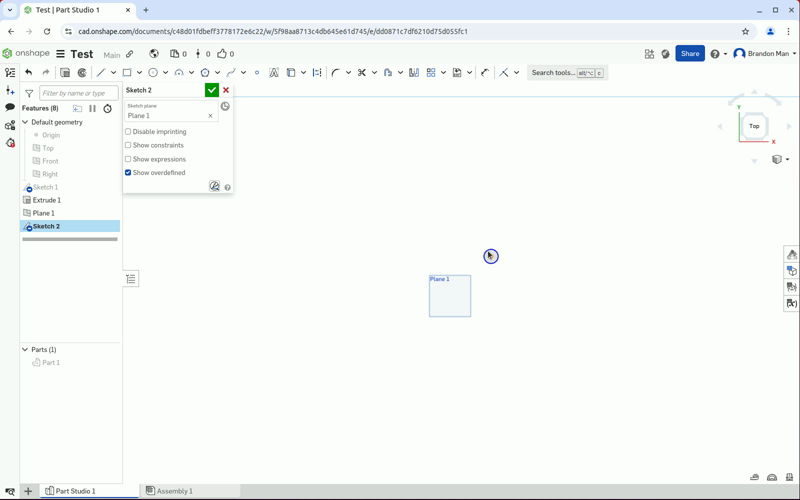
scroll(6)
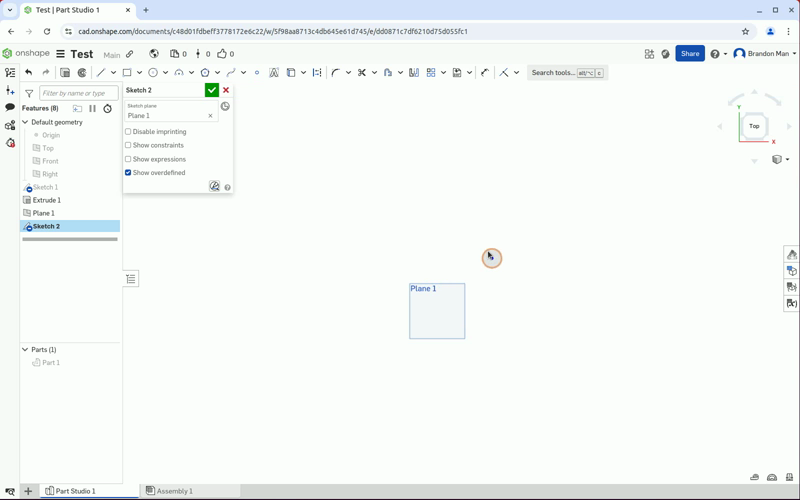
scroll(6)
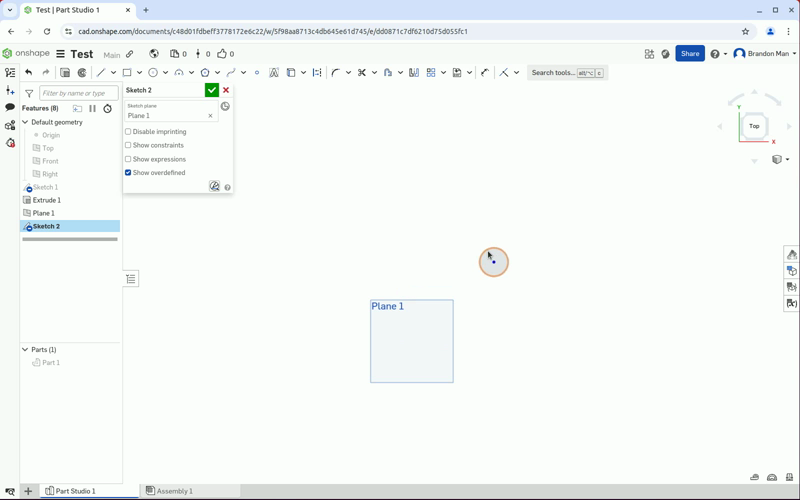
scroll(6)
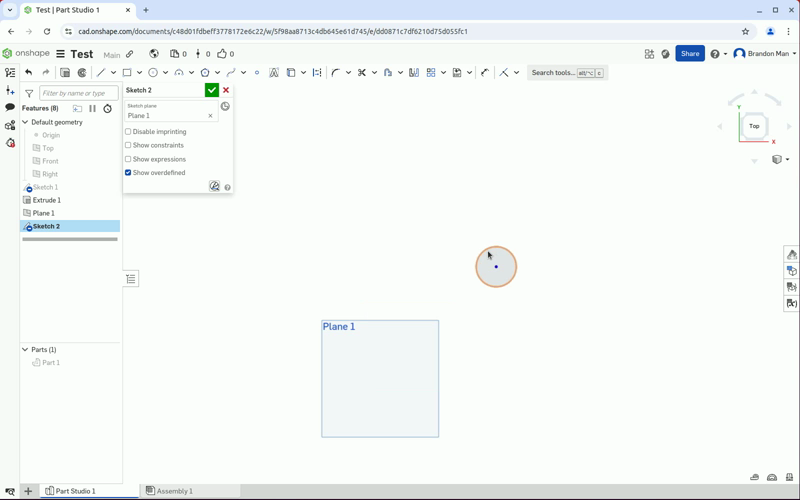
scroll(6)
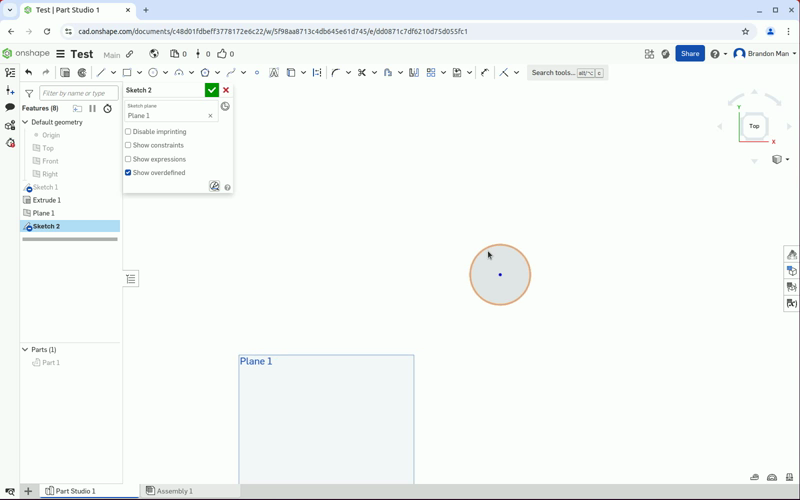
scroll(6)
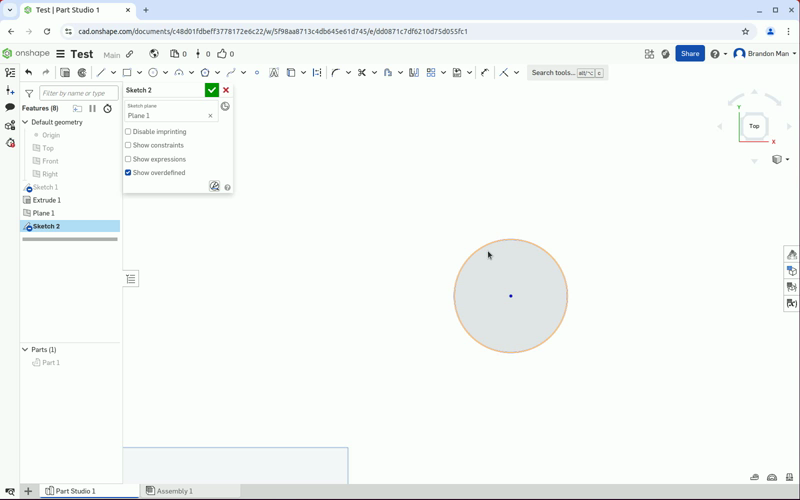
click(488, 250)
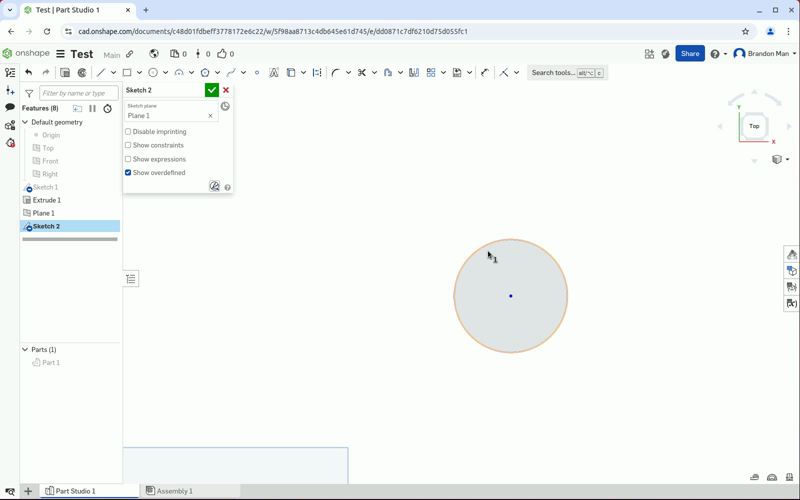
scroll(-6)
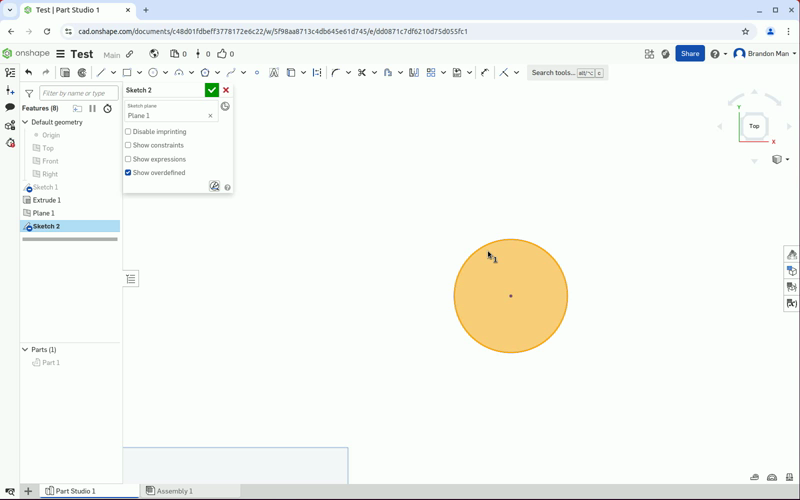
scroll(-6)
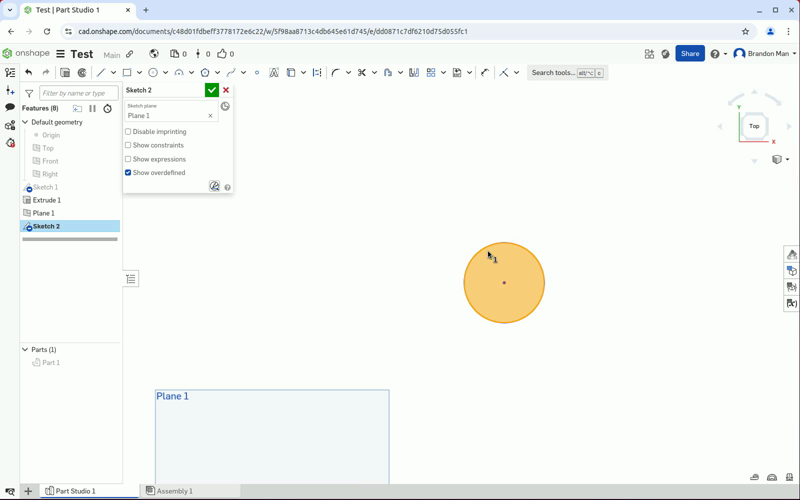
scroll(-6)
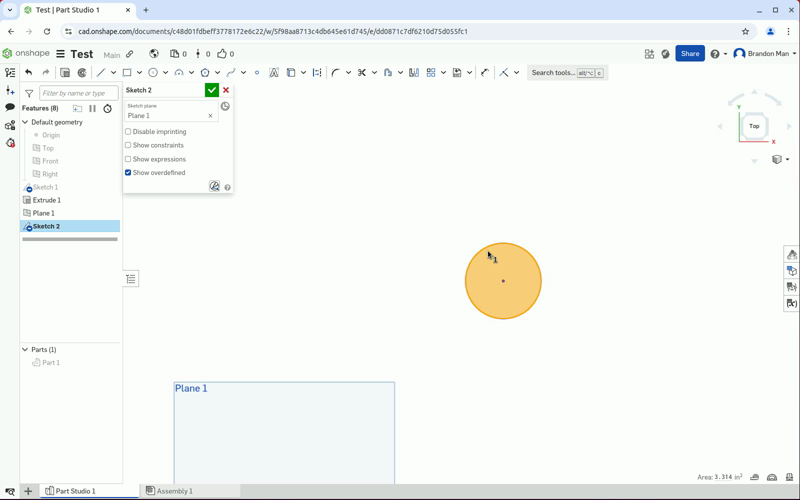
scroll(-6)
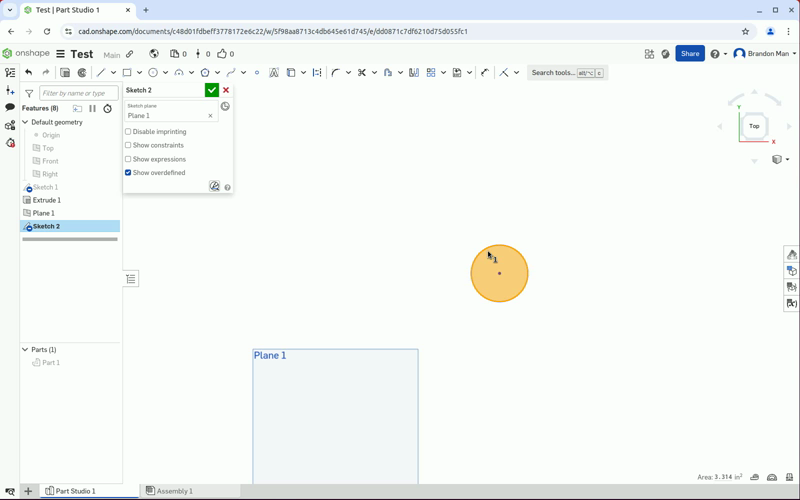
scroll(-6)
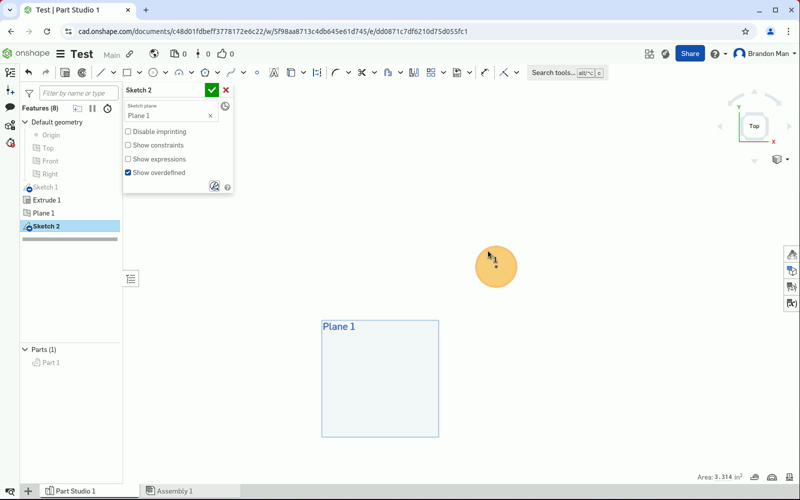
scroll(-6)
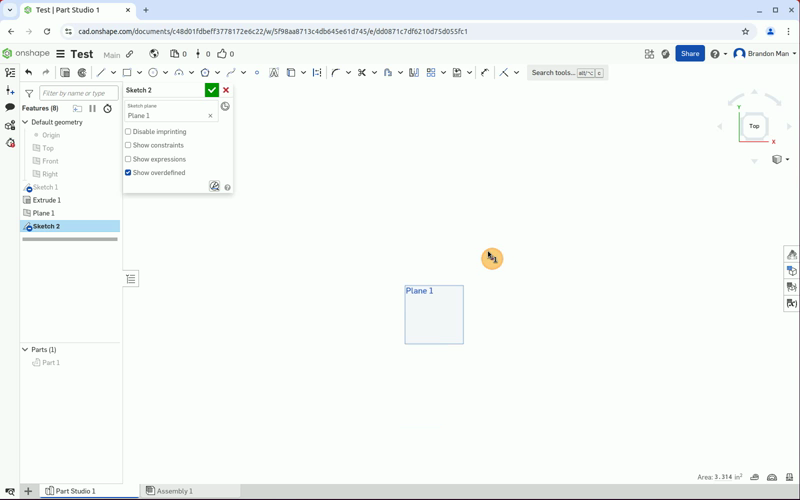
scroll(-6)
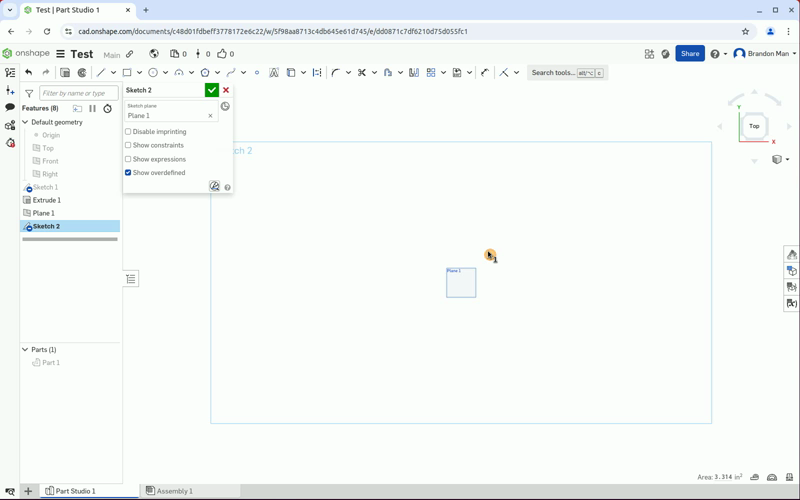
mouse_move(73, 352)
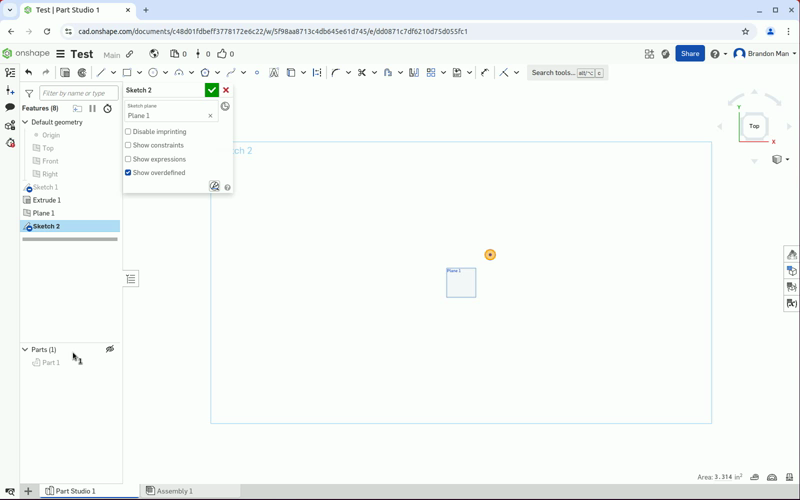
key(shift+y)
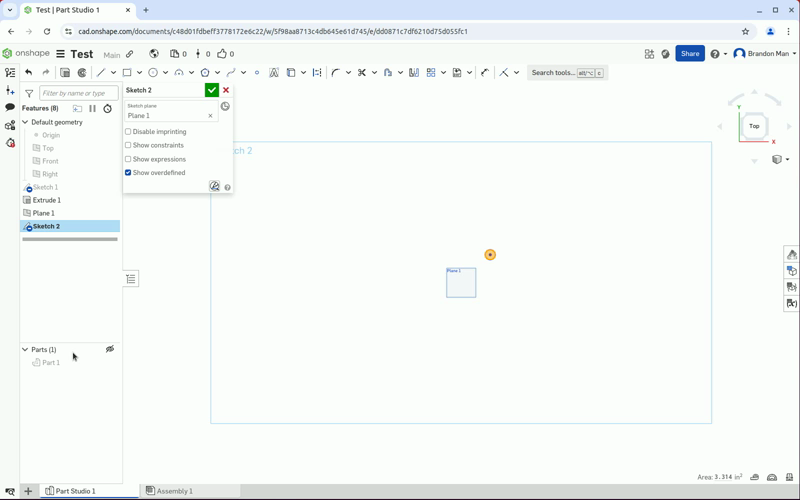
key(shift+e)
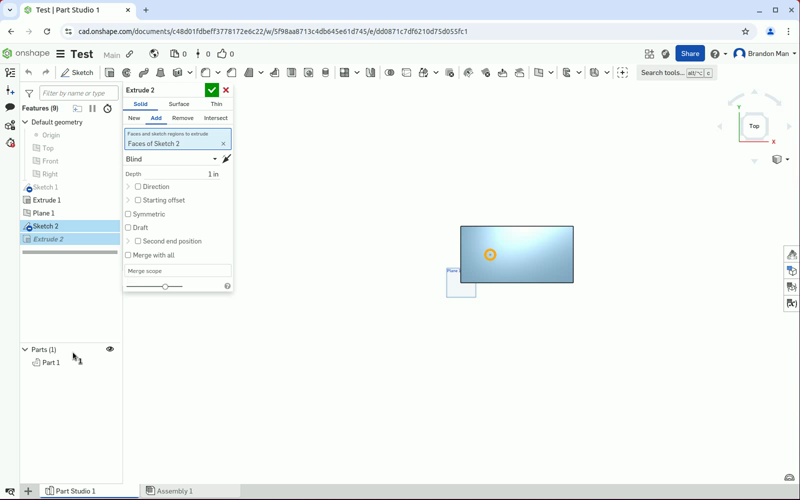
mouse_move(143, 106)
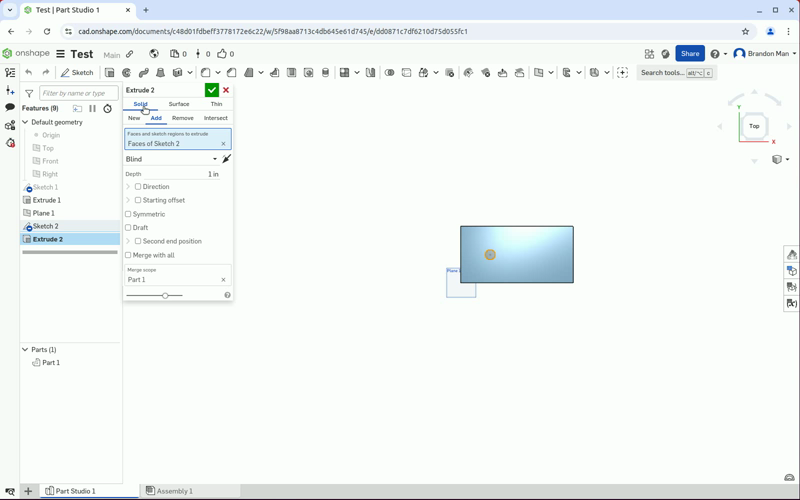
click(143, 106)
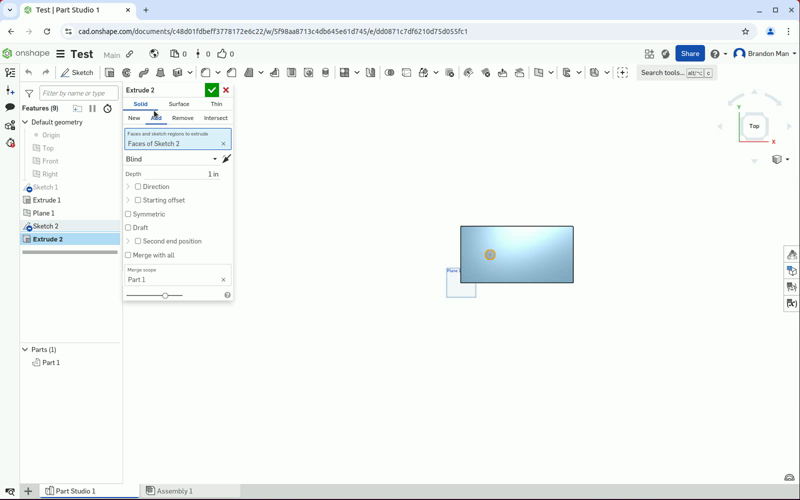
mouse_move(186, 120)
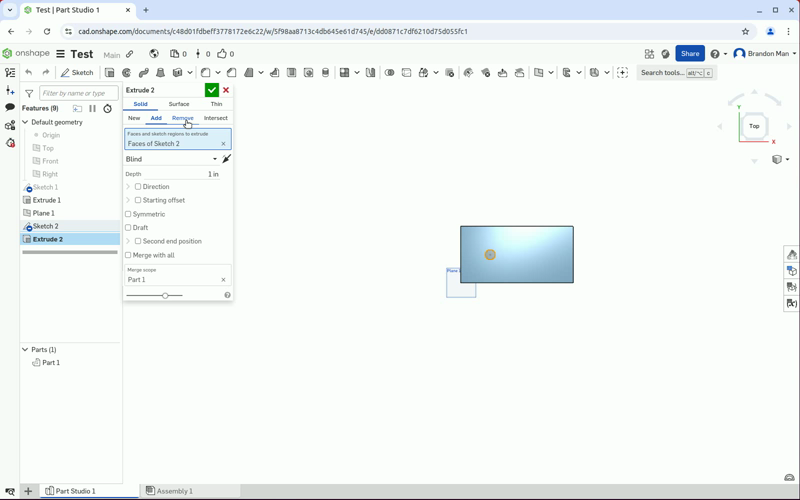
click(186, 120)
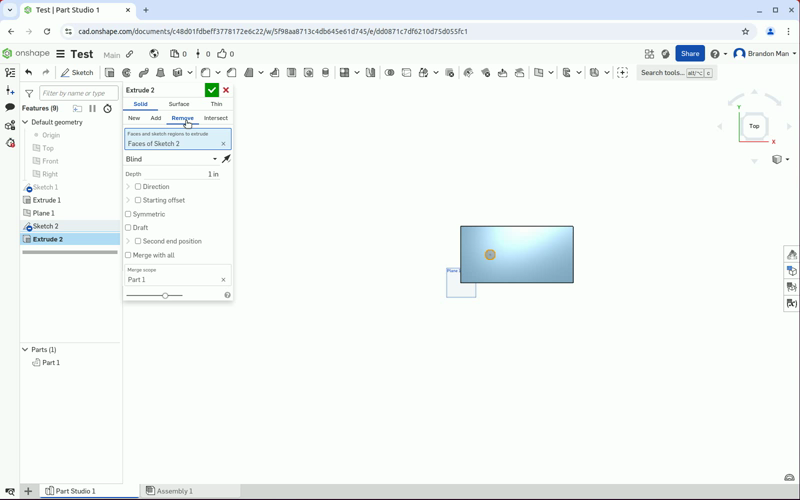
key(tab, 4)
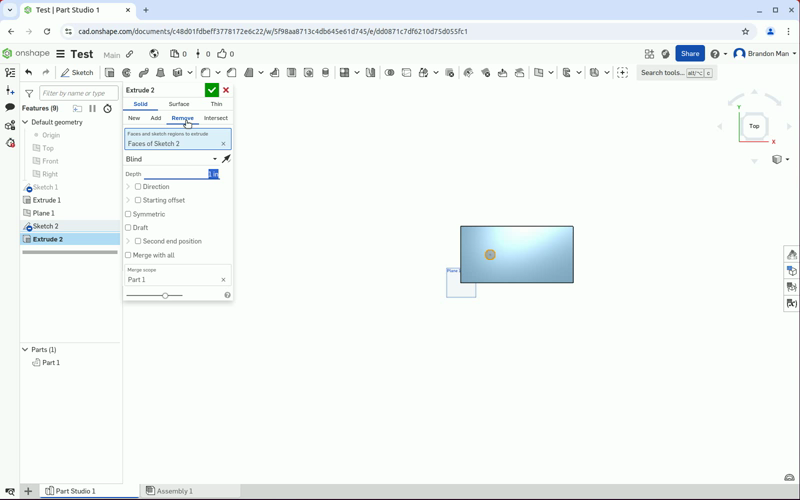
text(5.777)
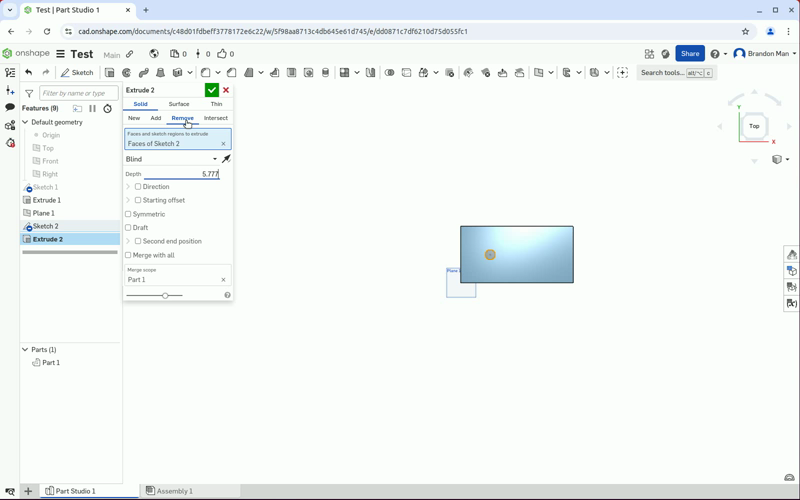
key(tab, 6)
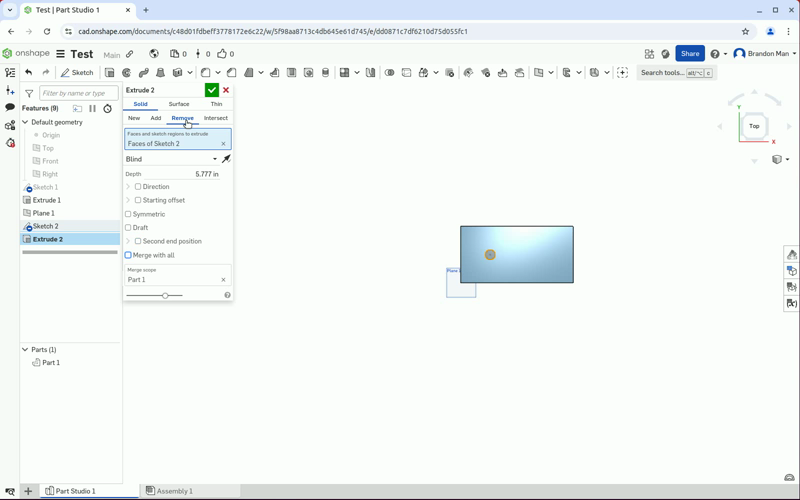
key(space)
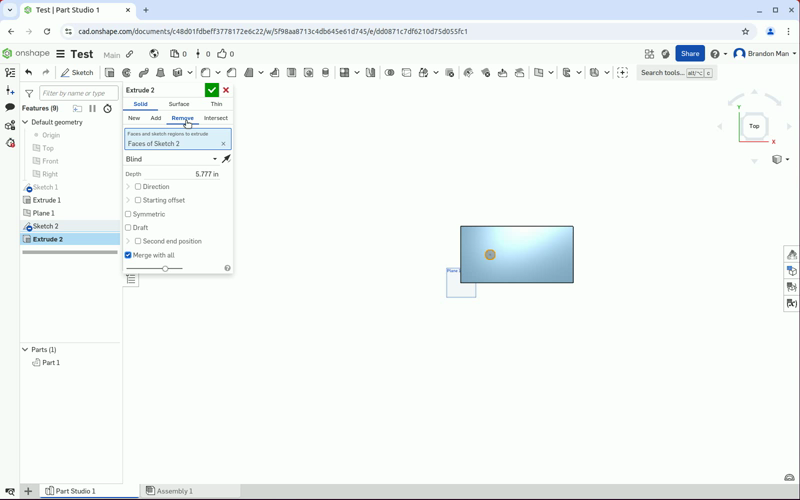
key(enter)
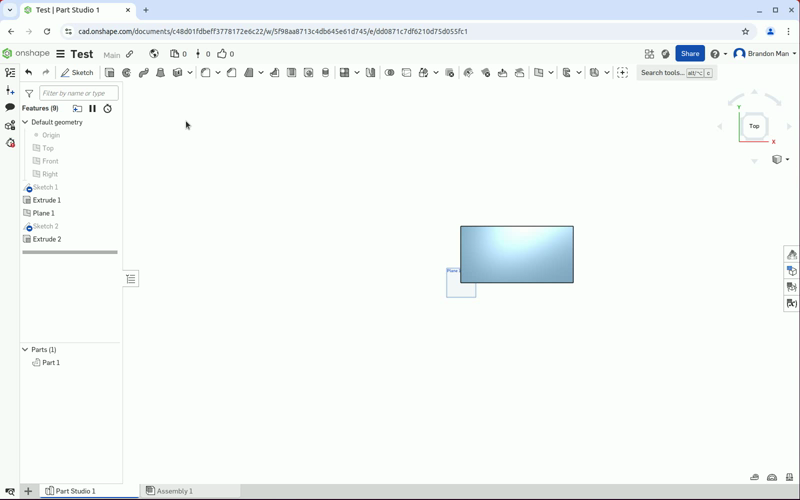
key(shift+h)
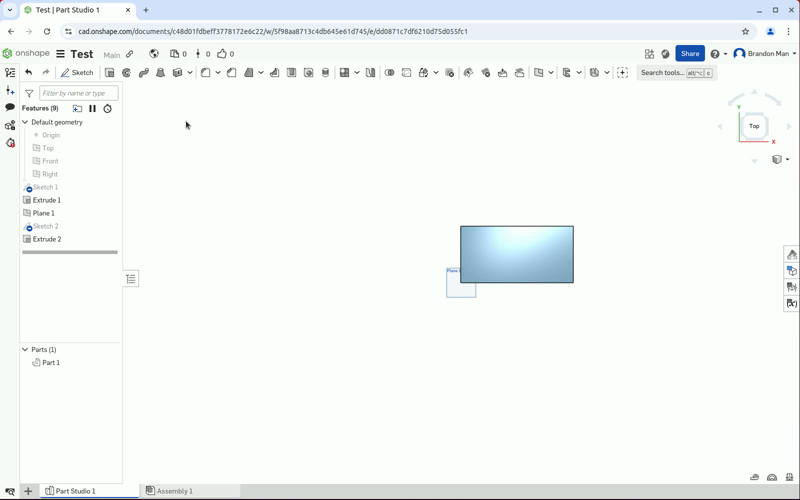
key(shift+h)
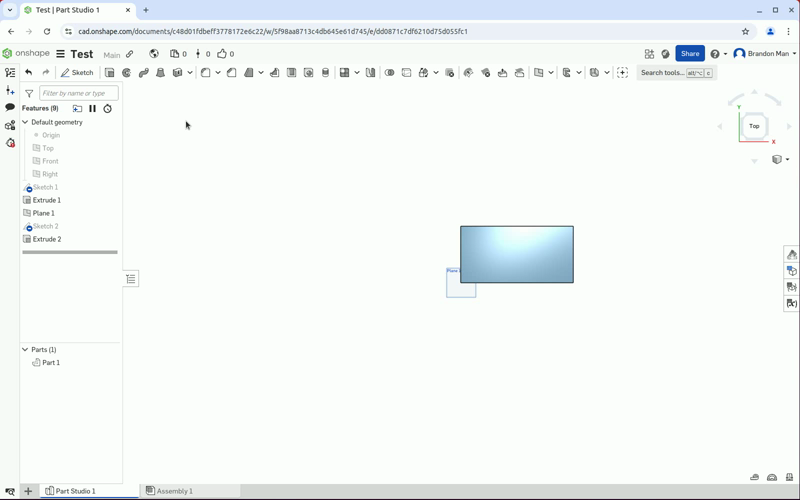
mouse_move(73, 189)
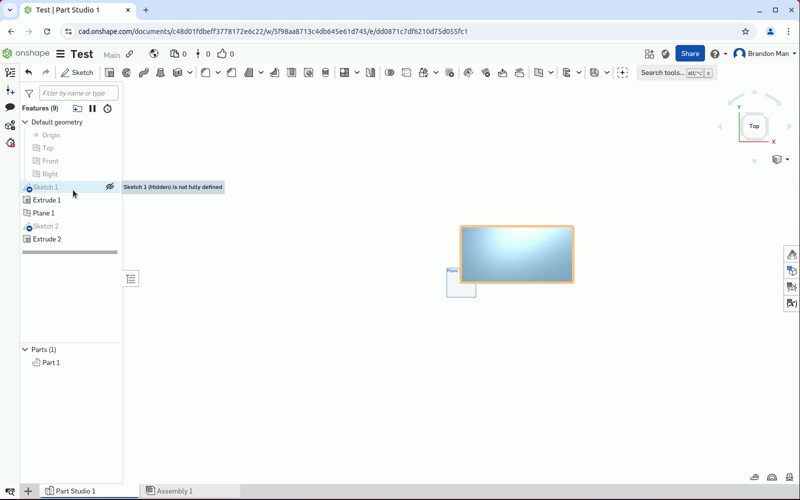
click(73, 189)
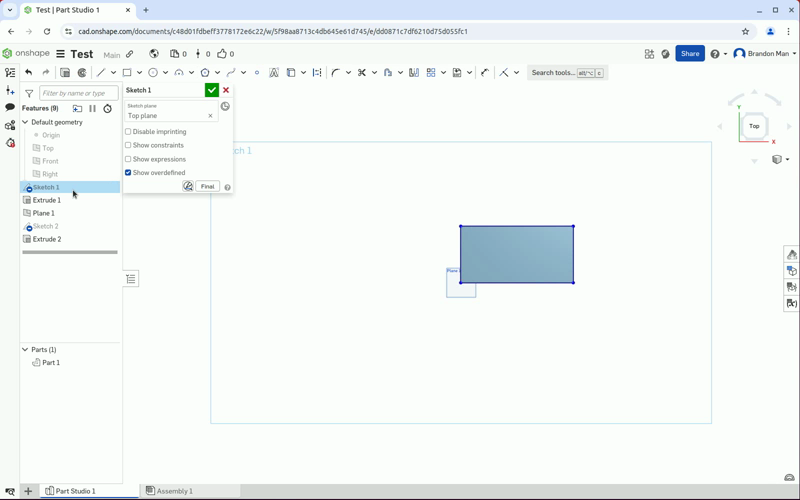
mouse_move(229, 92)
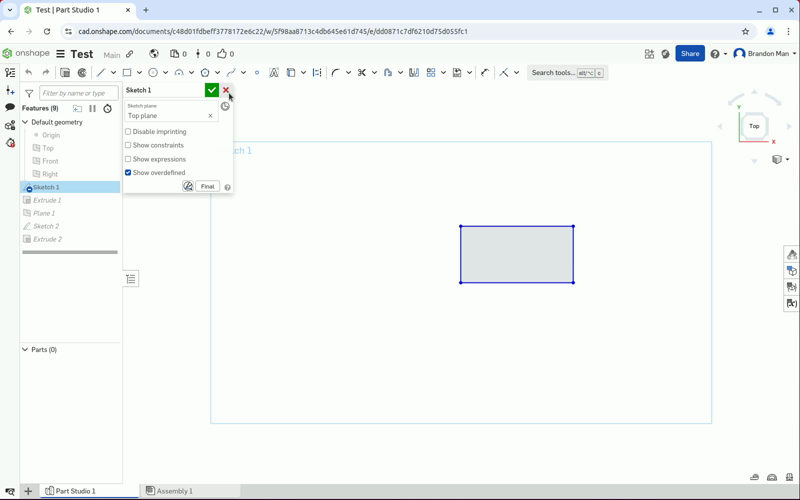
click(229, 92)
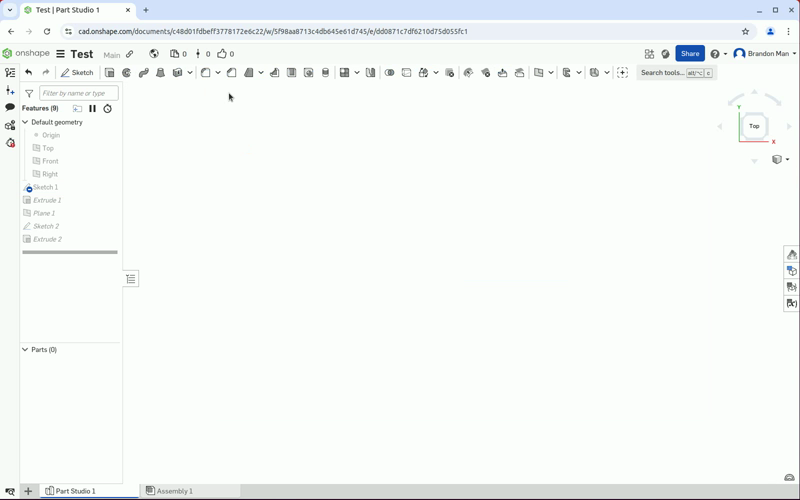
key(shift+s)
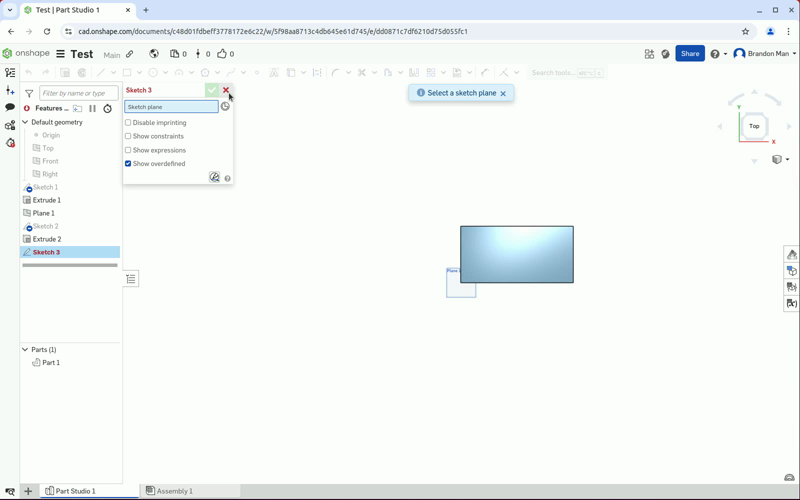
mouse_move(73, 215)
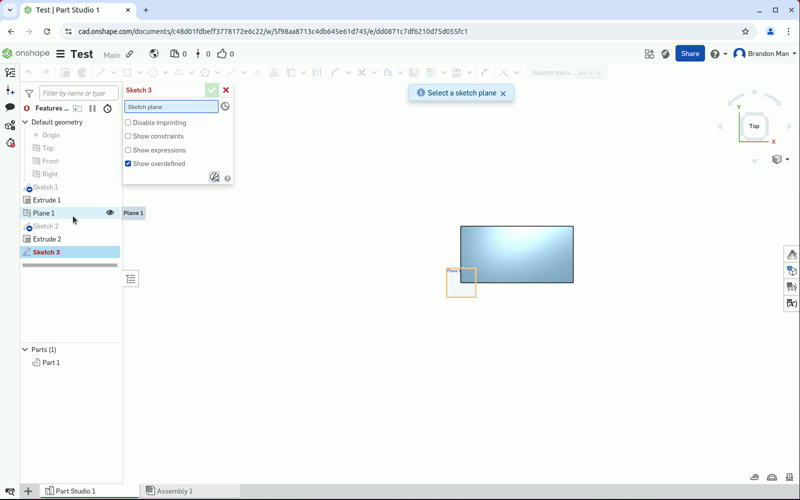
click(73, 215)
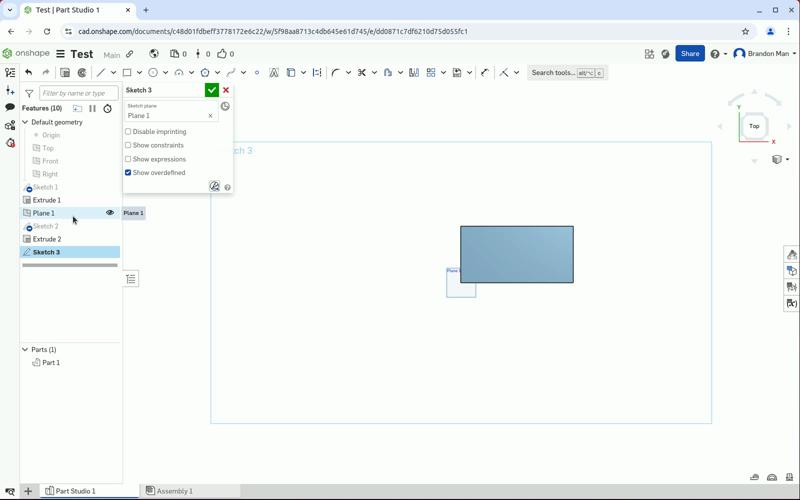
mouse_move(73, 352)
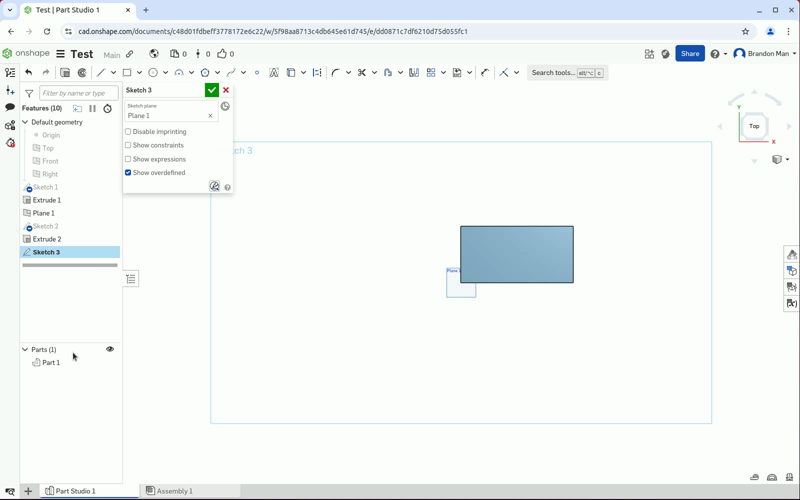
key(y)
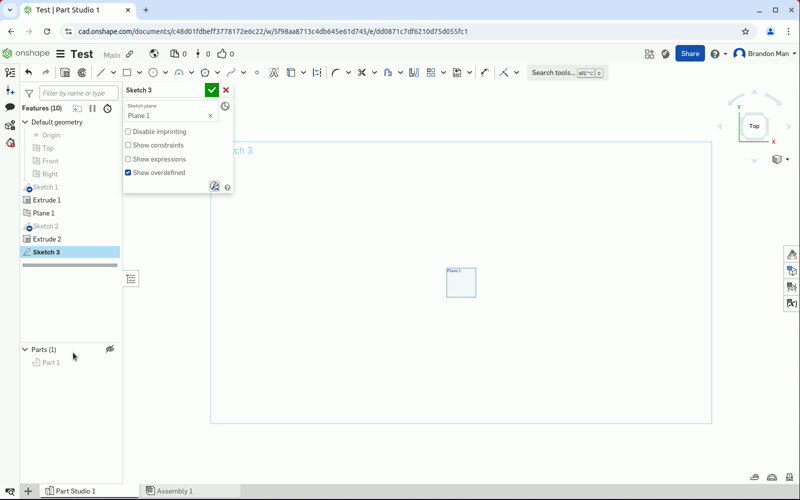
key(c)
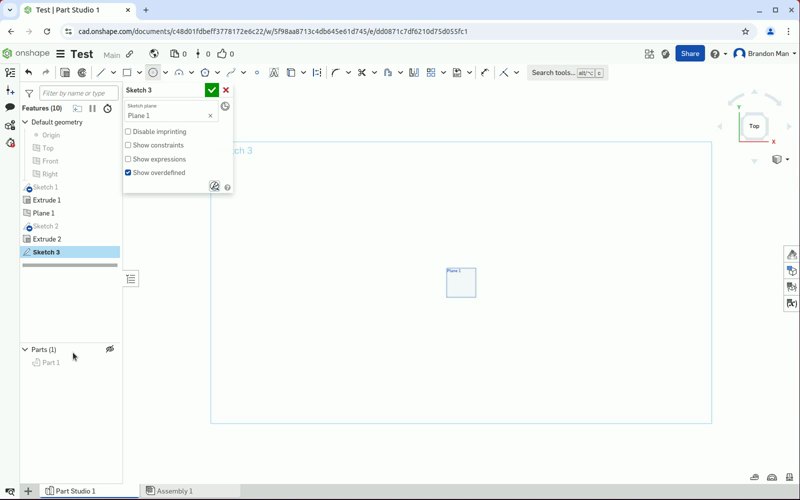
key_down(shift)
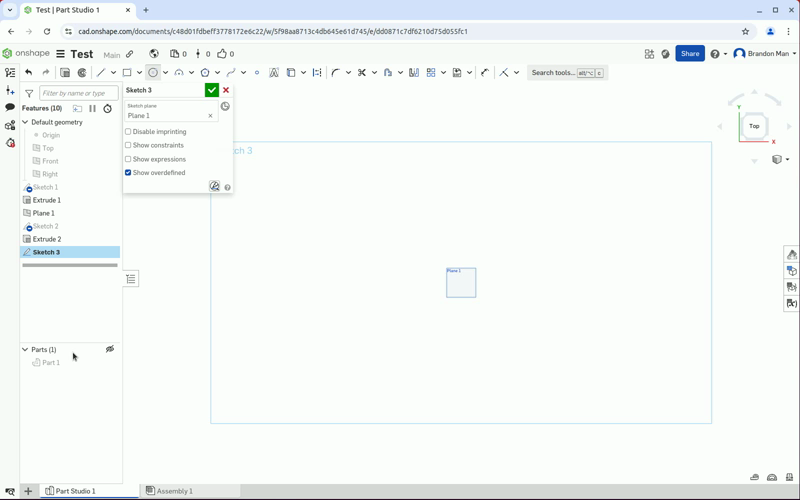
mouse_move(518, 254)
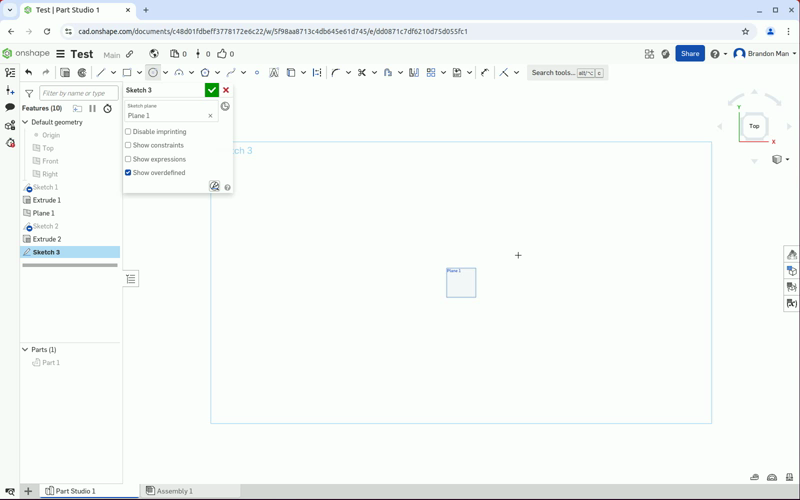
click(518, 254)
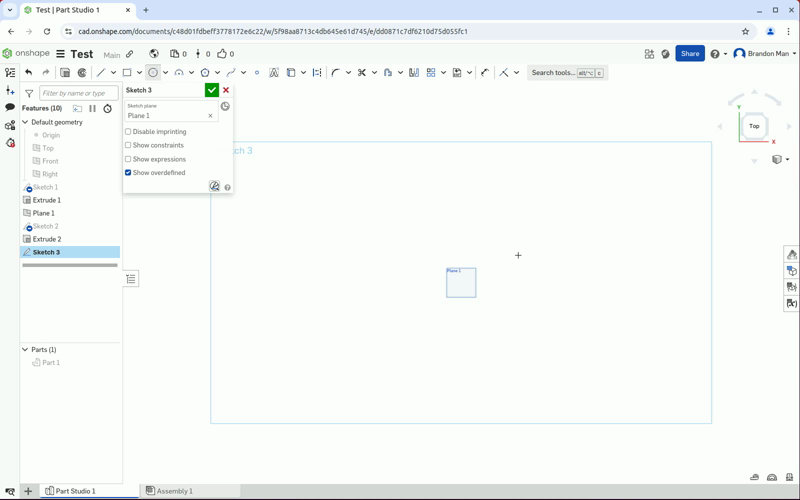
key_up(shift)
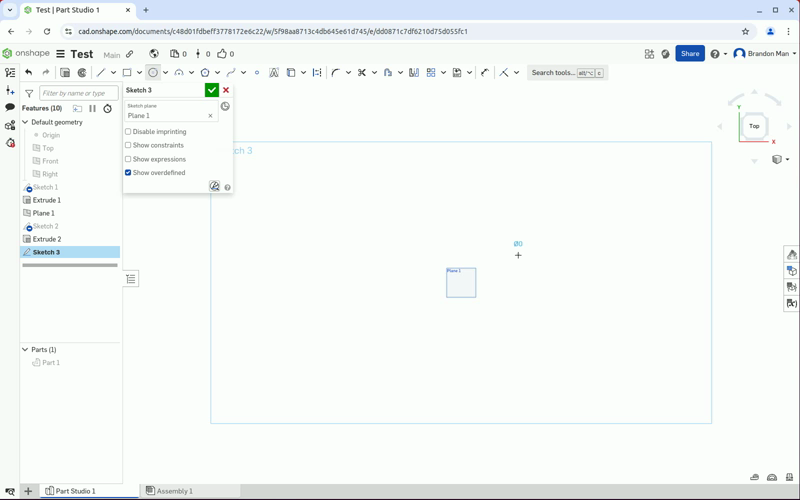
mouse_move(523, 254)
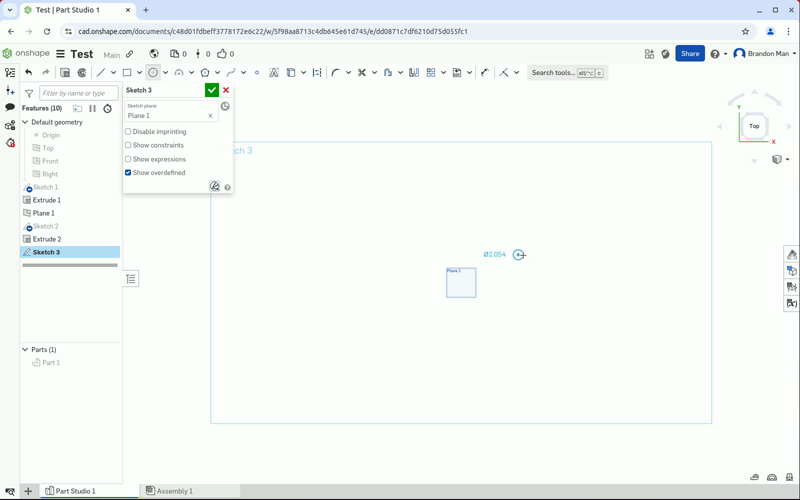
click(523, 254)
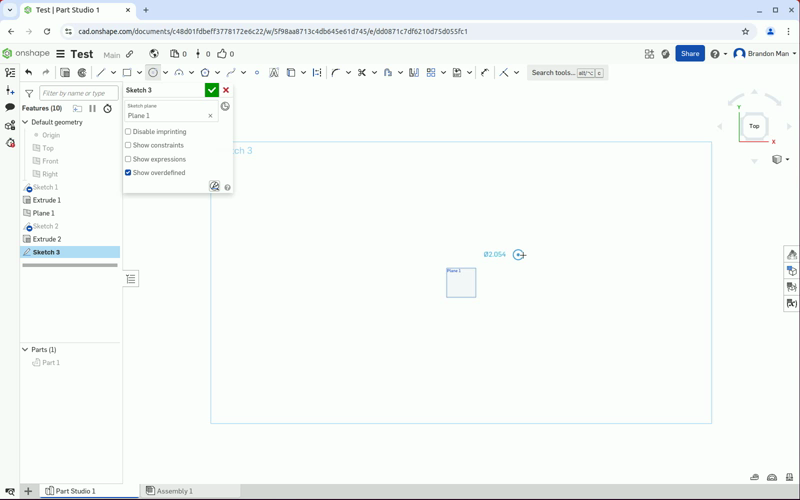
key(esc)
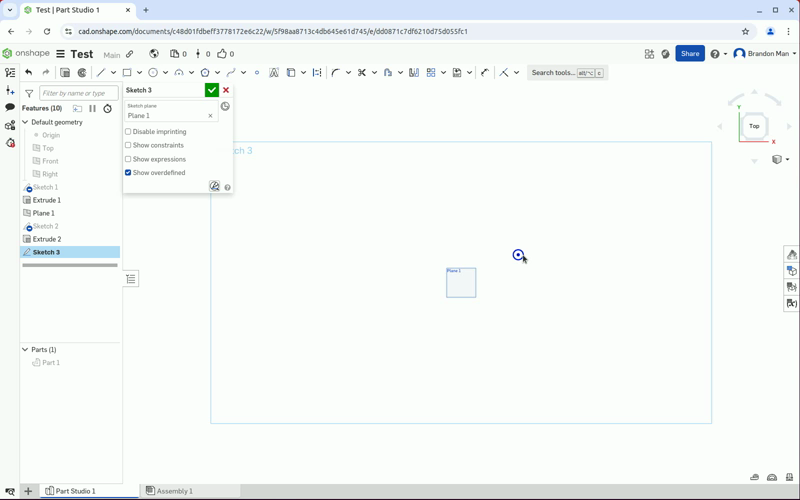
mouse_move(520, 257)
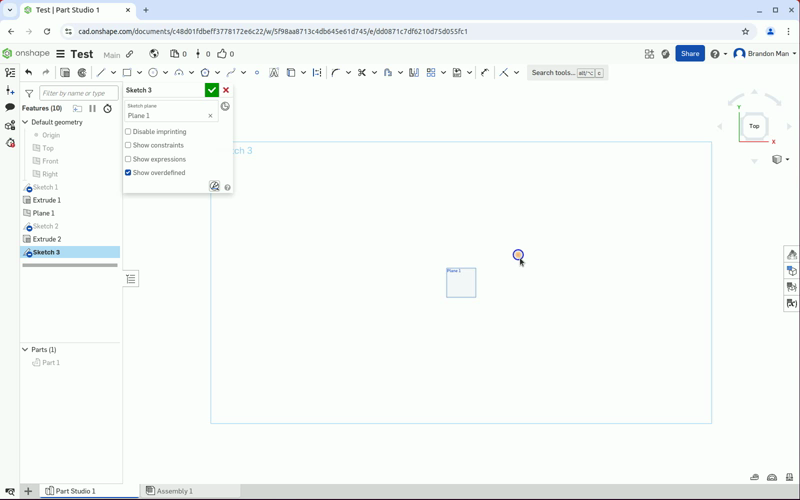
scroll(6)
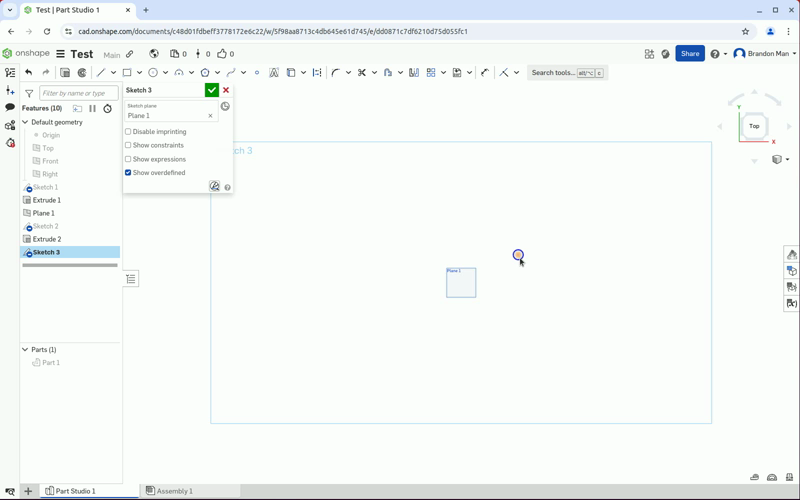
scroll(6)
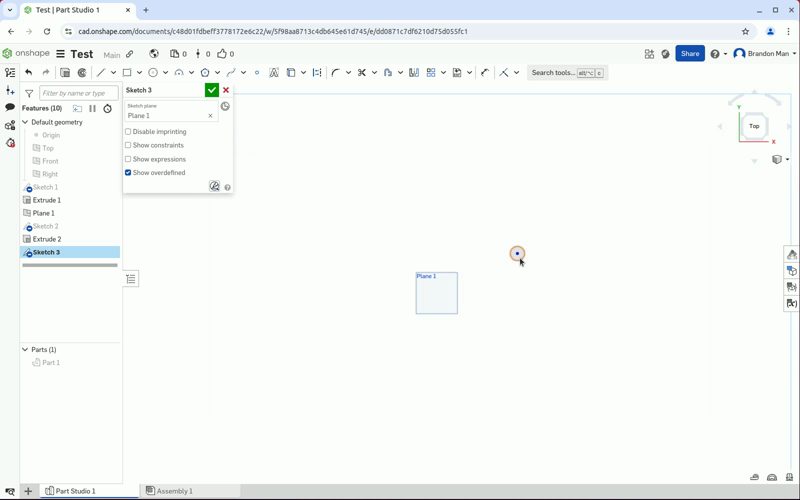
scroll(6)
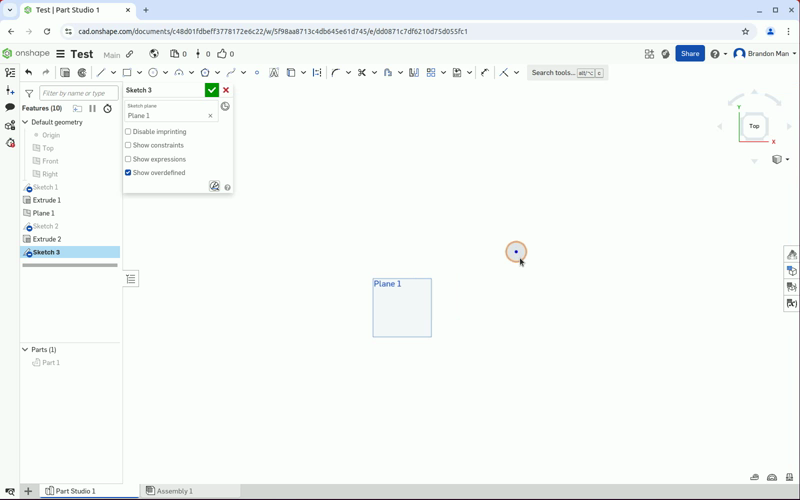
scroll(6)
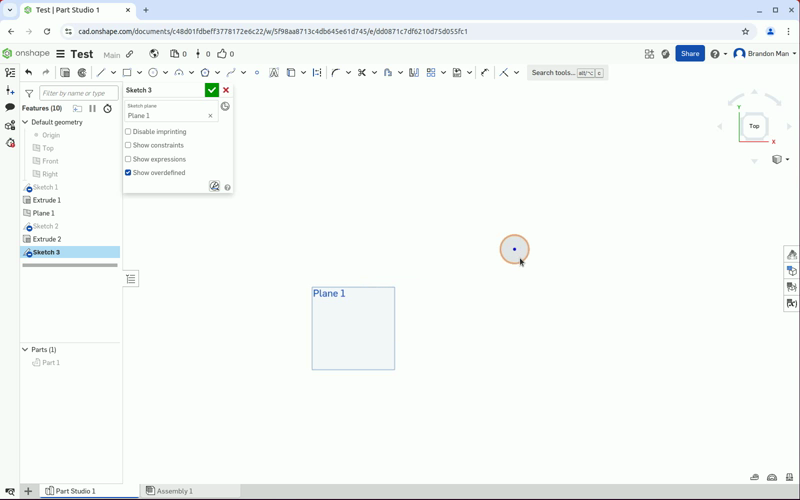
scroll(6)
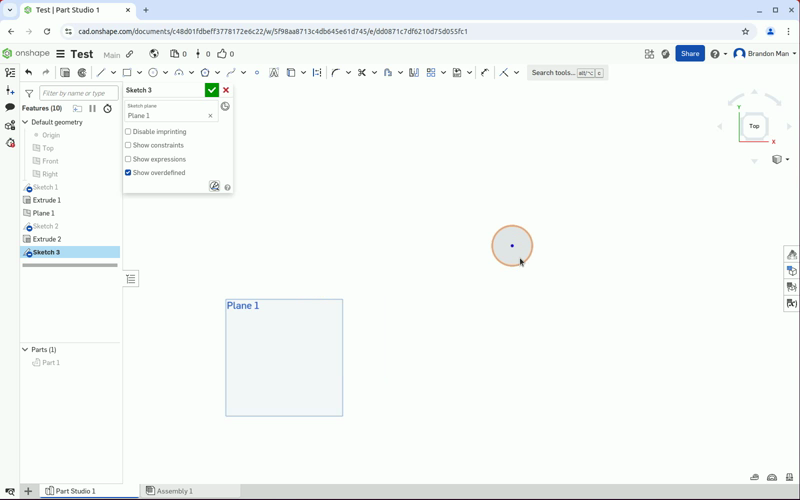
scroll(6)
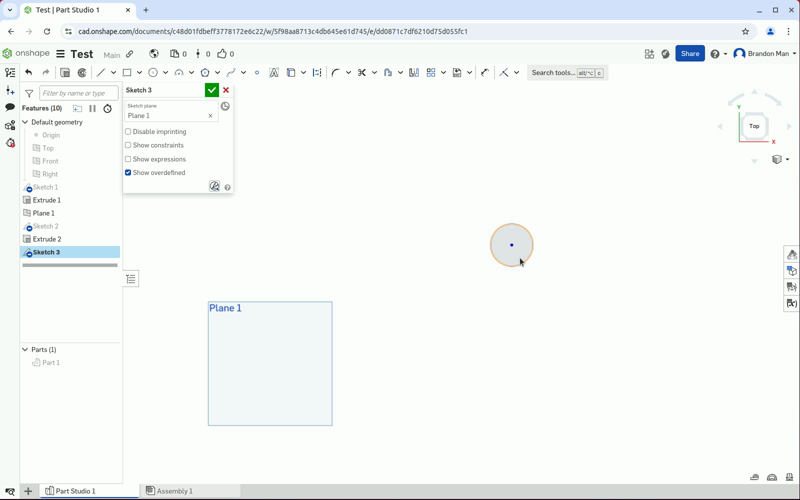
scroll(6)
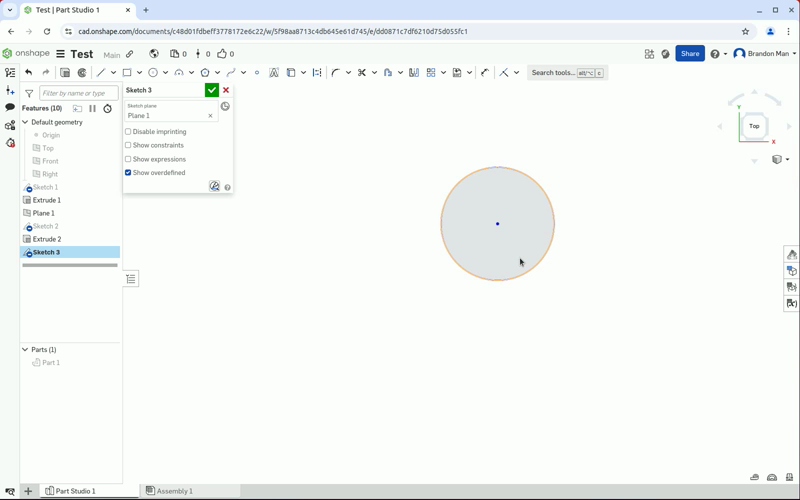
click(520, 257)
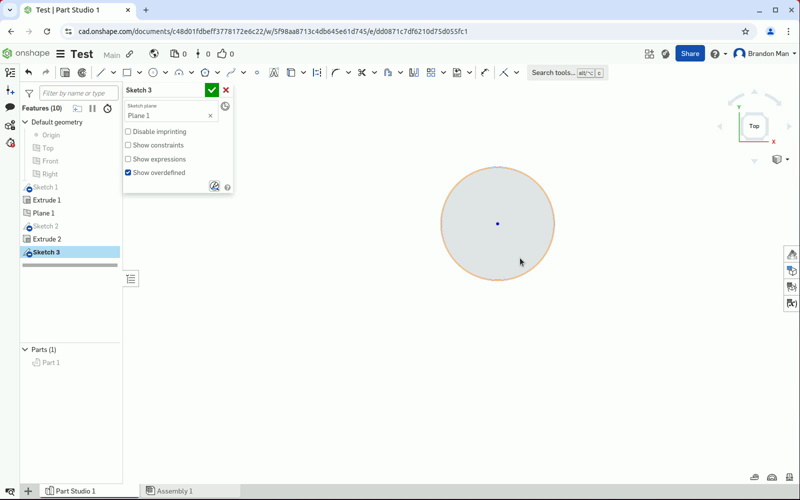
scroll(-6)
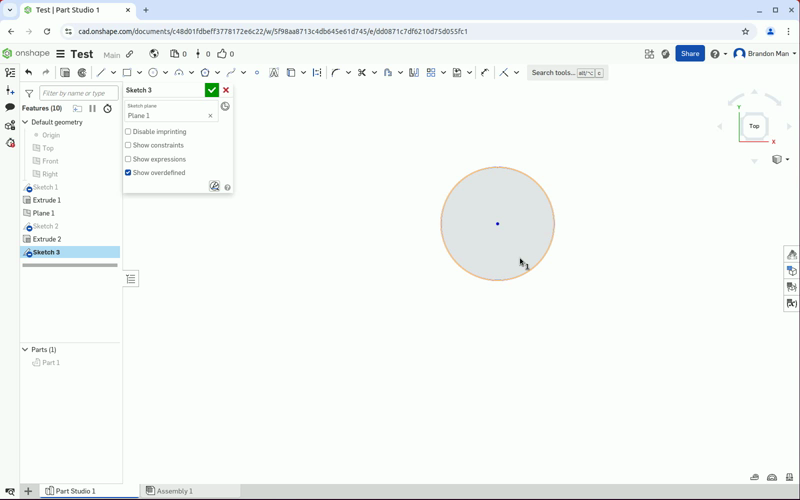
scroll(-6)
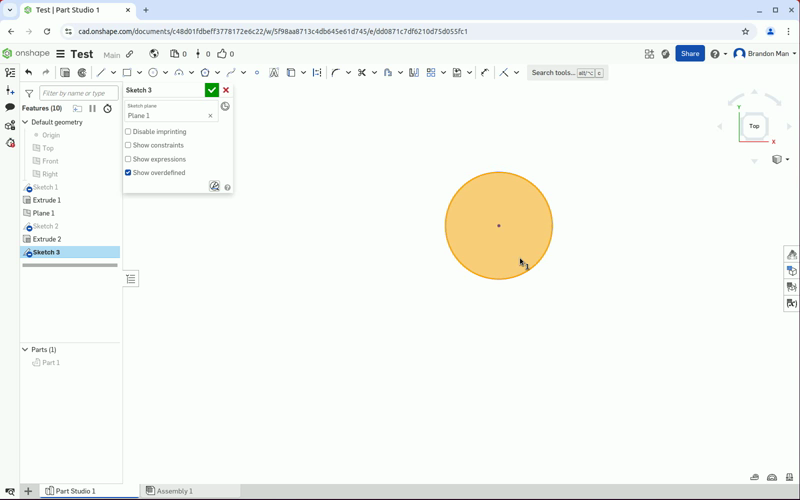
scroll(-6)
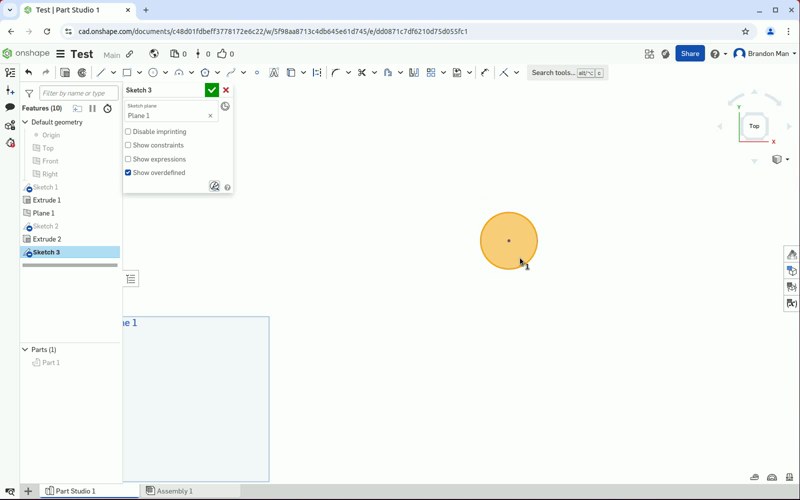
scroll(-6)
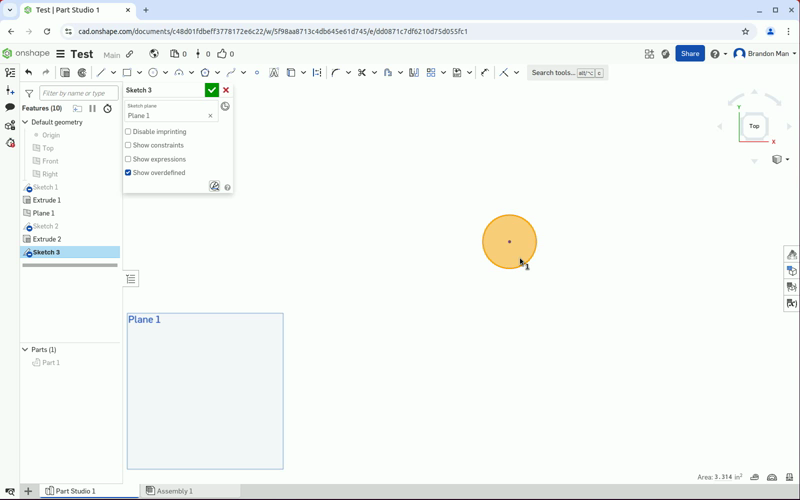
scroll(-6)
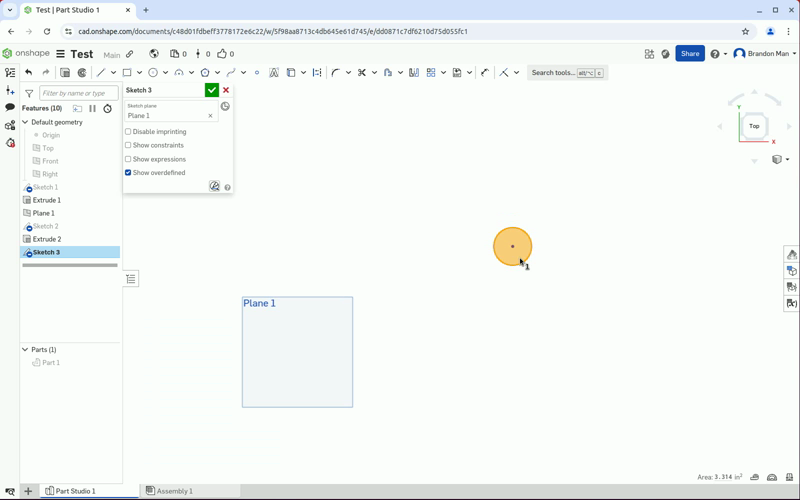
scroll(-6)
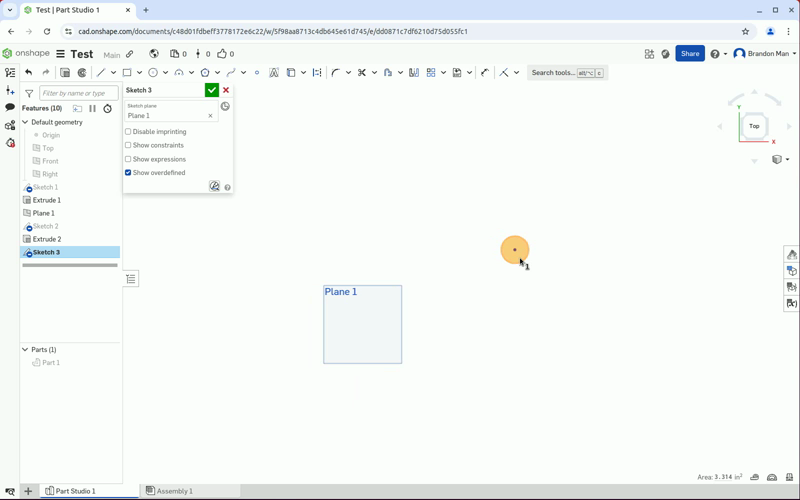
scroll(-6)
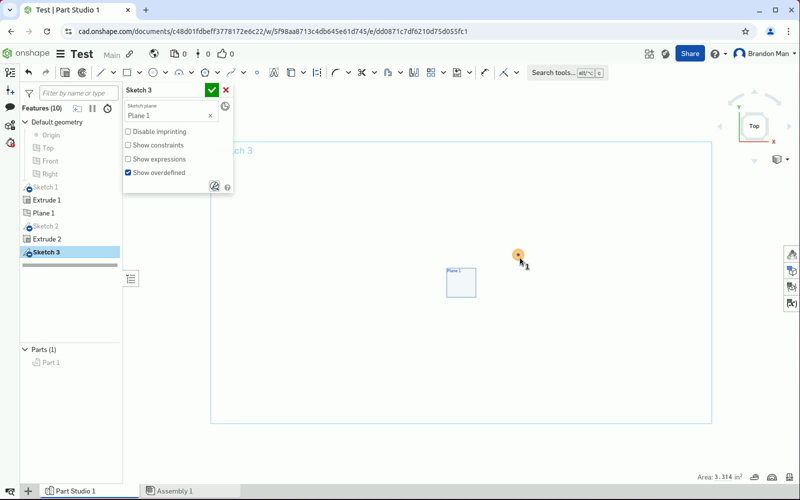
mouse_move(73, 352)
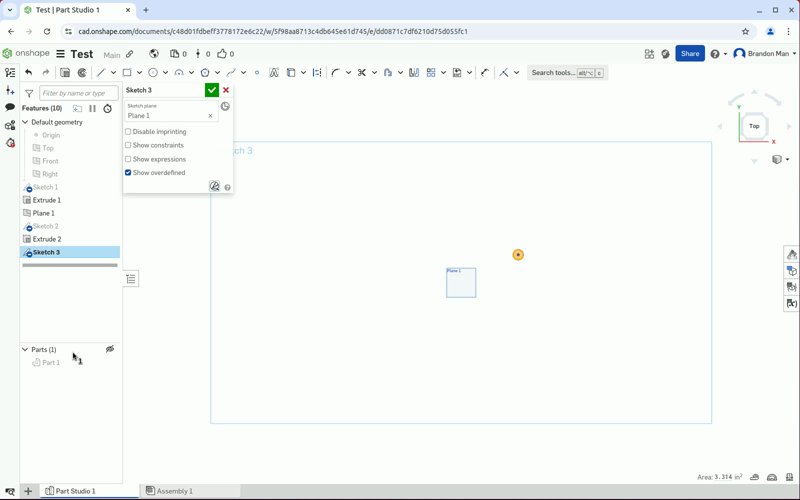
key(shift+y)
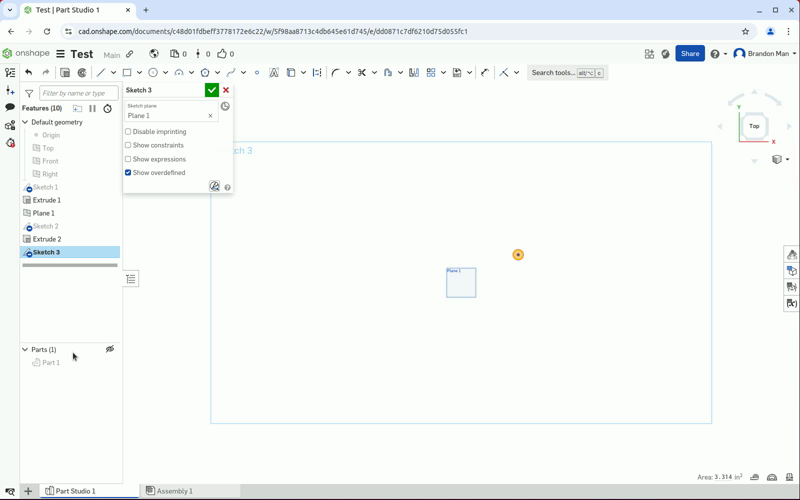
key(shift+e)
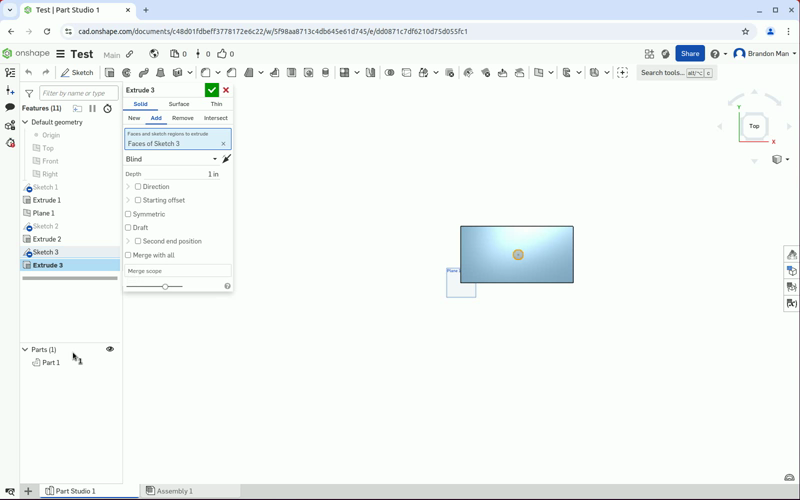
mouse_move(143, 106)
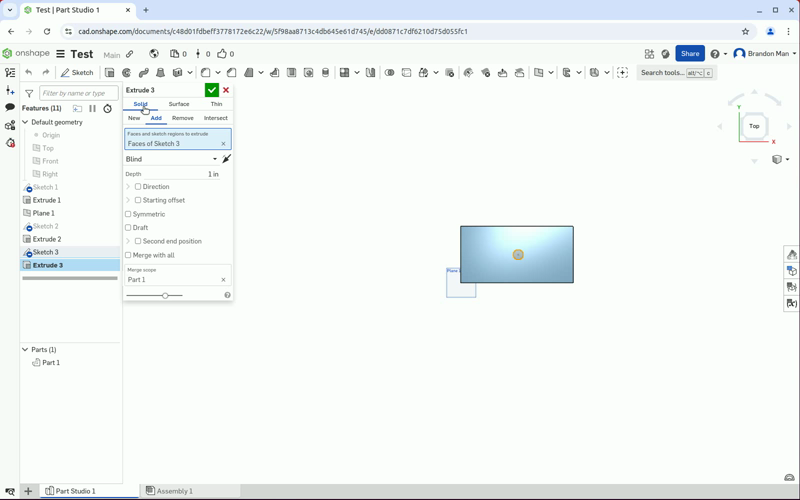
click(143, 106)
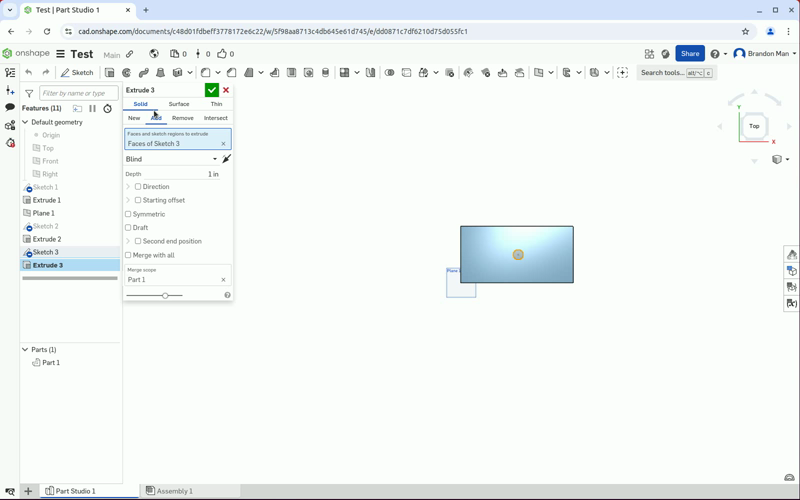
mouse_move(186, 120)
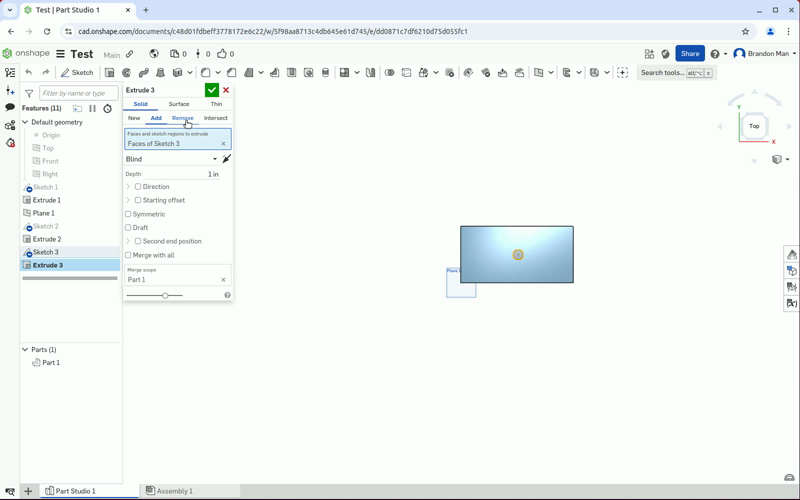
click(186, 120)
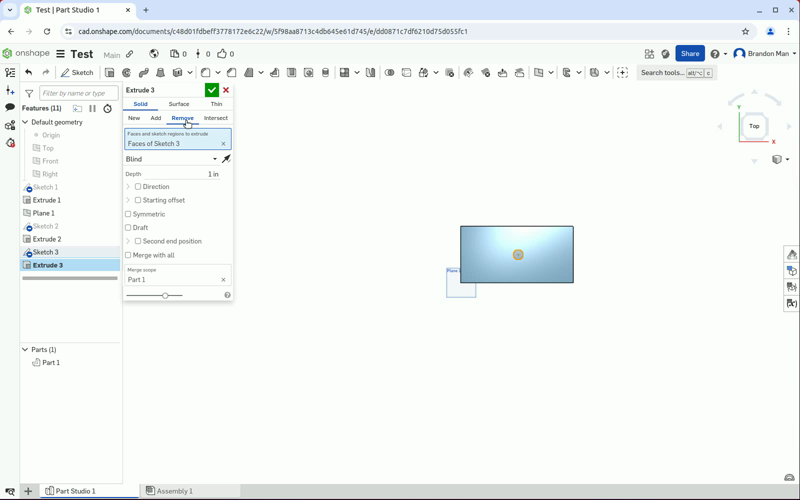
key(tab, 4)
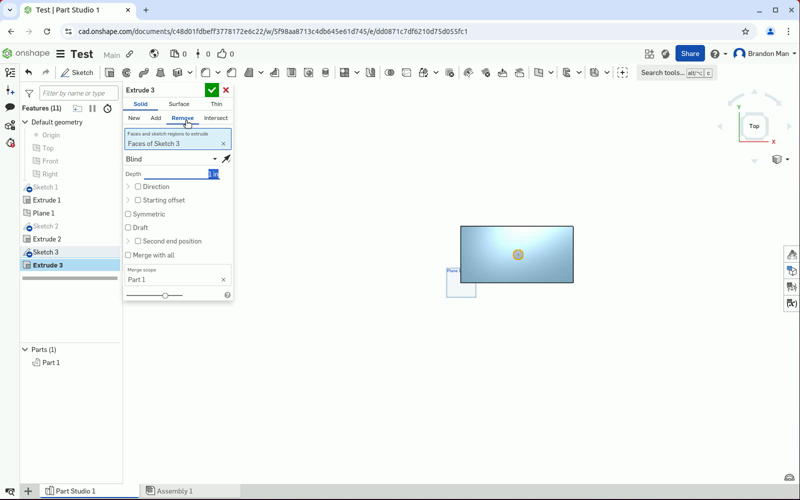
text(5.777)
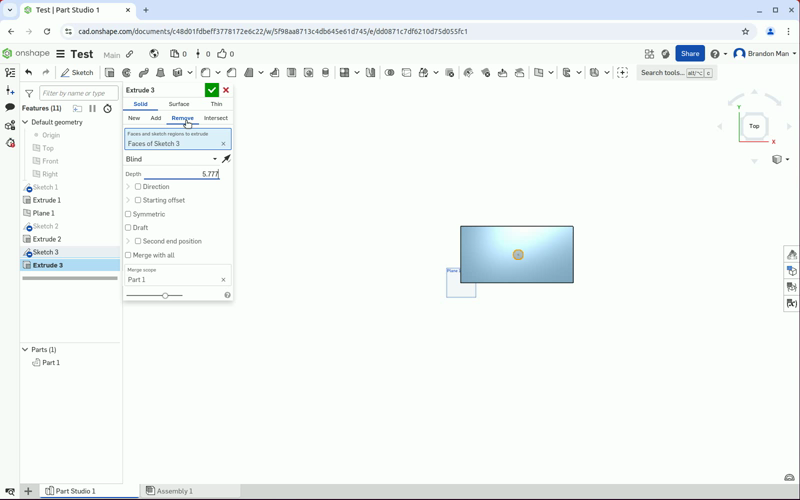
key(tab, 6)
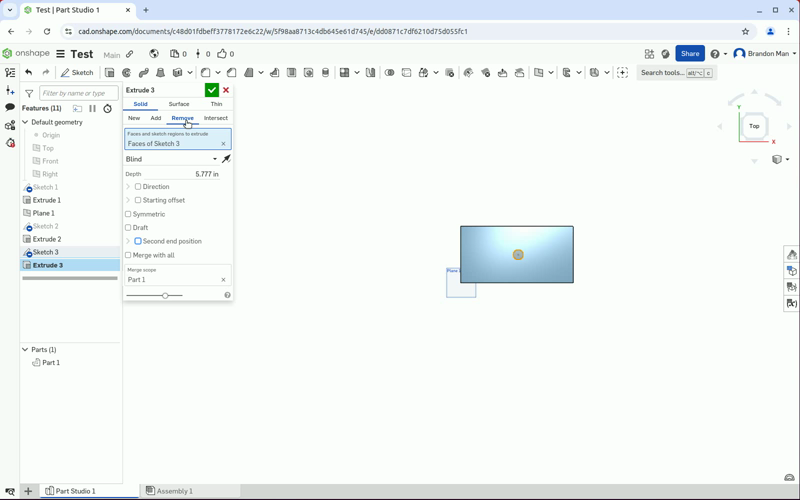
key(space)
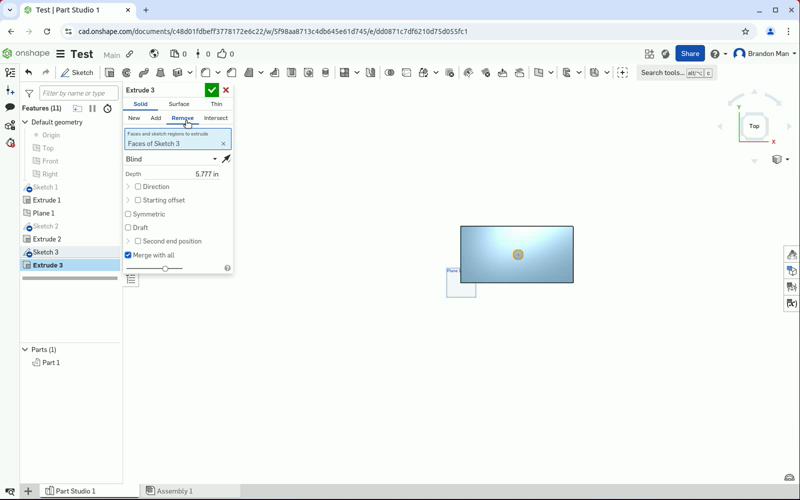
key(enter)
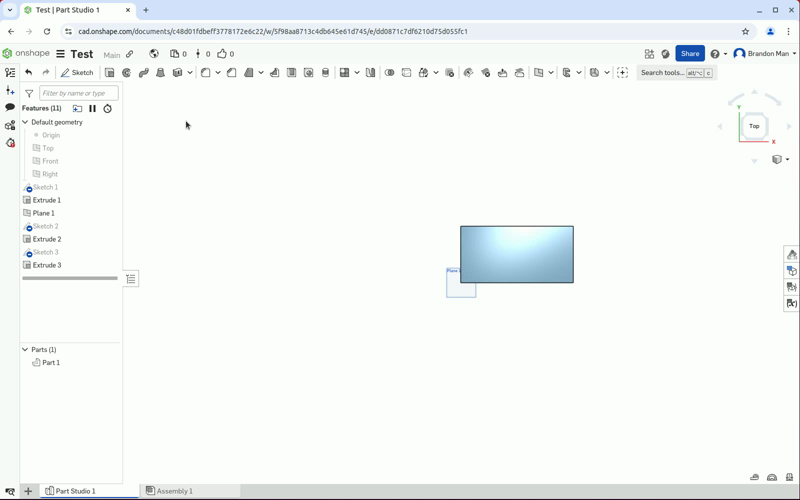
key(shift+h)
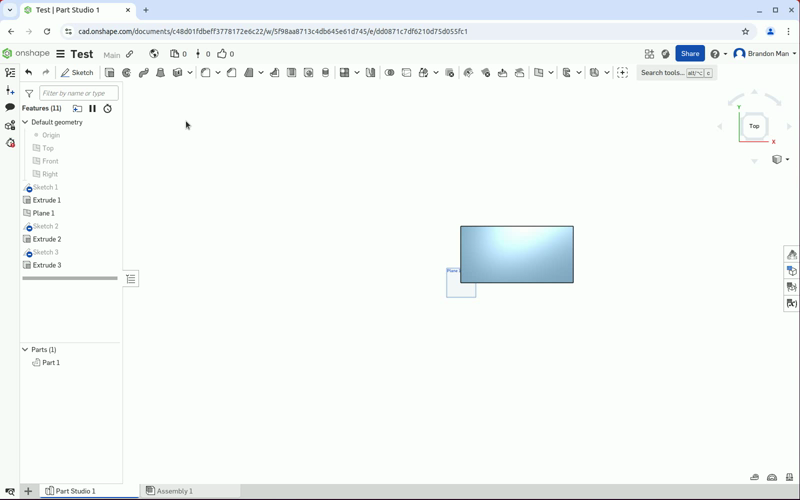
key(shift+h)
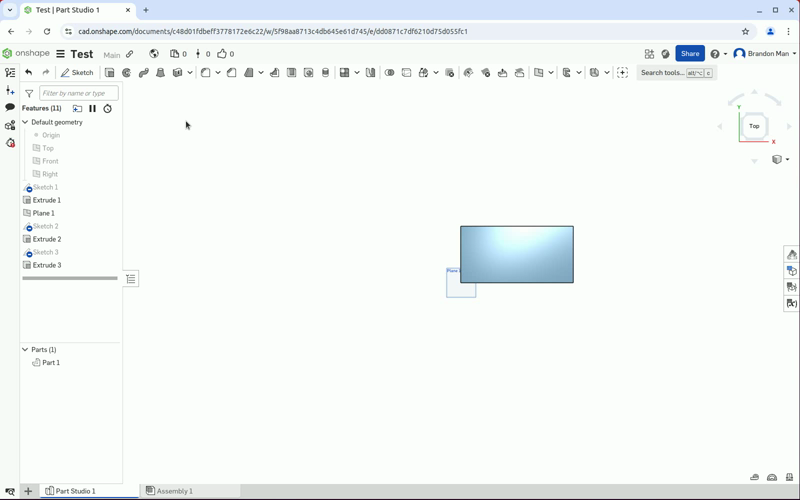
mouse_move(73, 189)
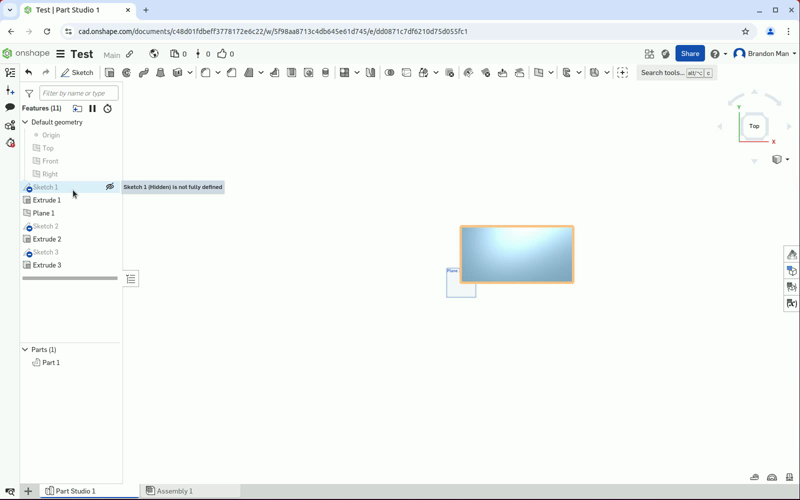
click(73, 189)
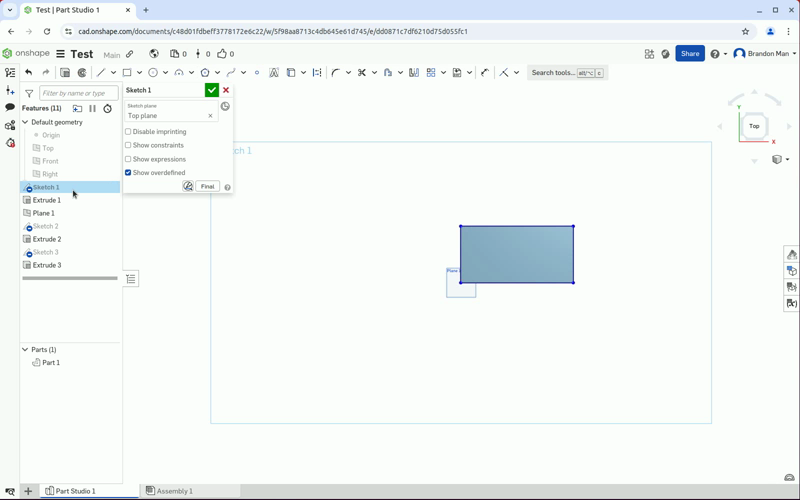
mouse_move(229, 92)
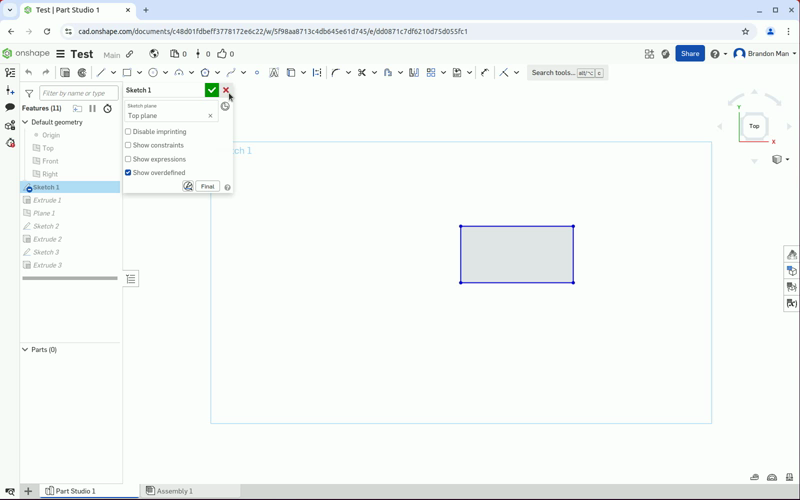
click(229, 92)
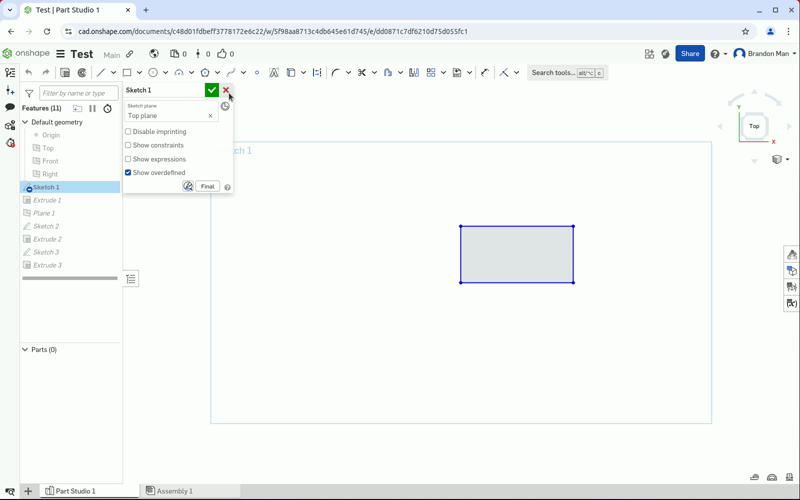
key(shift+s)
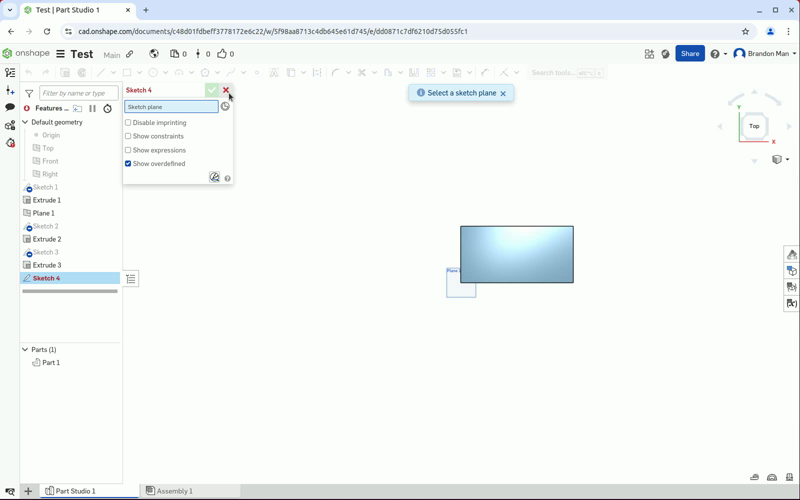
mouse_move(73, 215)
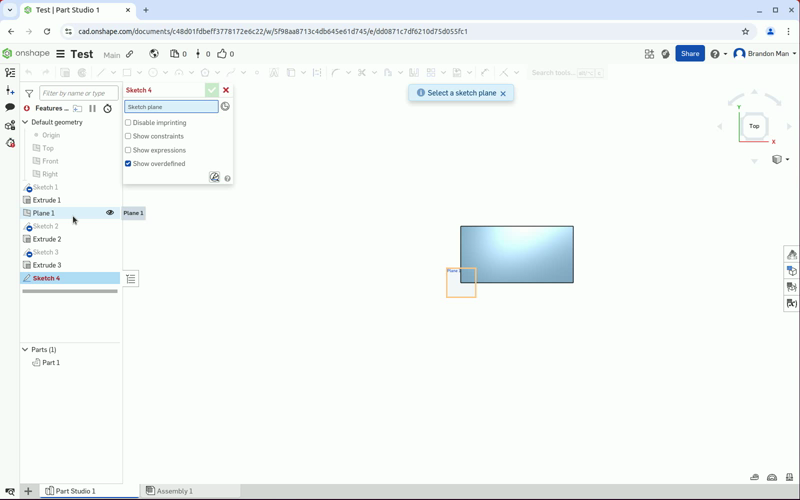
click(73, 215)
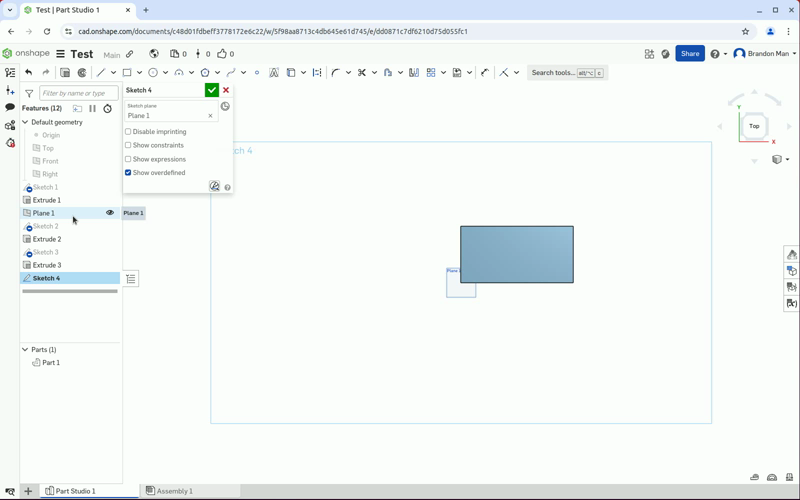
mouse_move(73, 352)
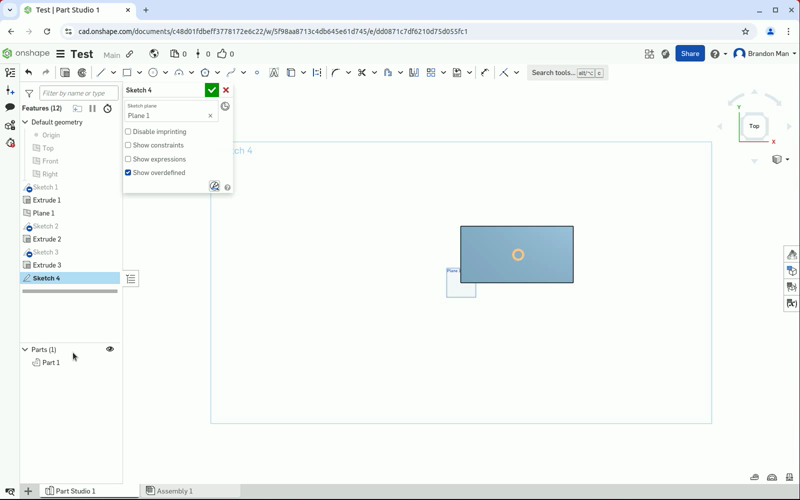
key(y)
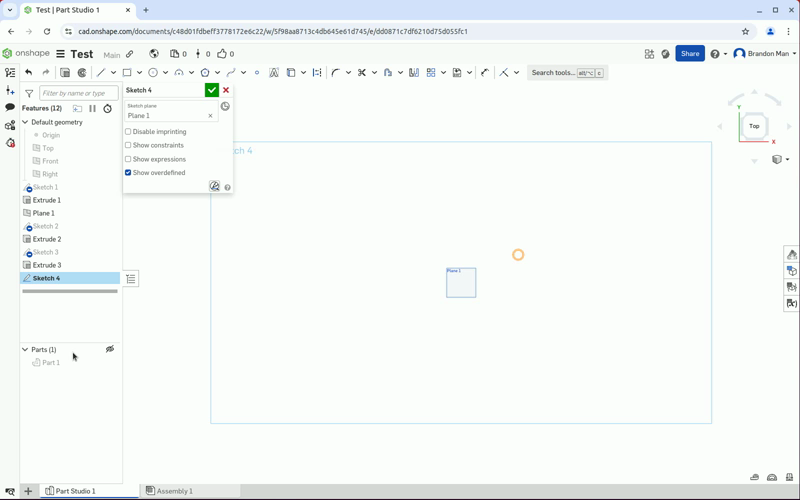
key(c)
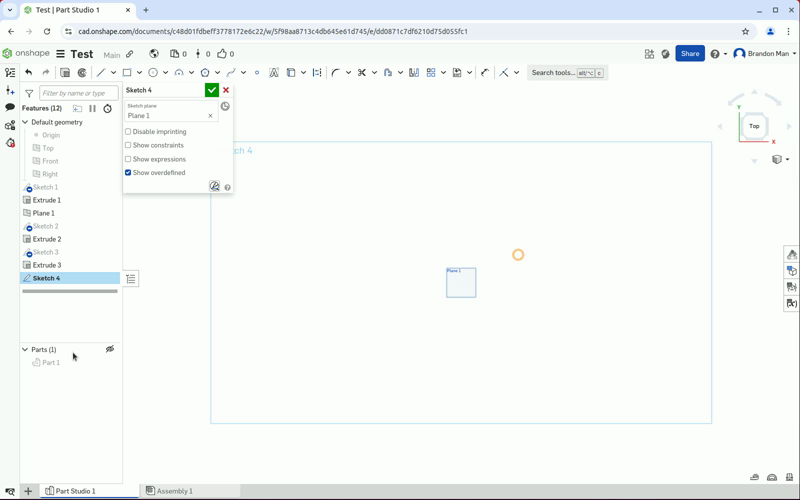
key_down(shift)
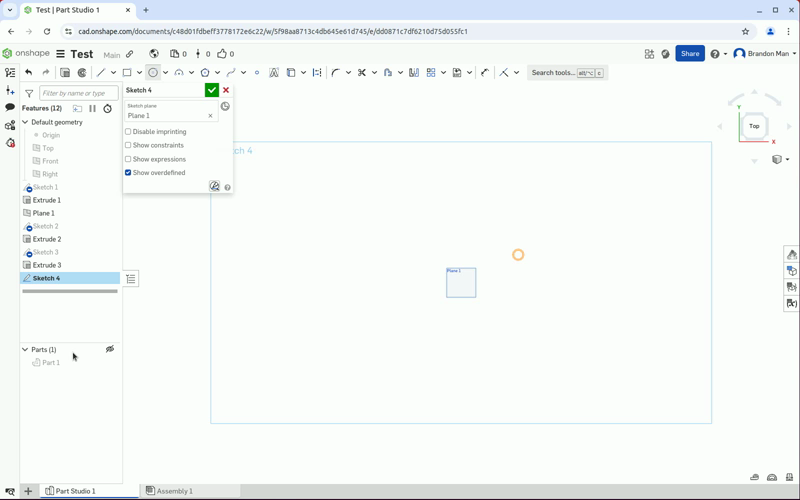
mouse_move(546, 254)
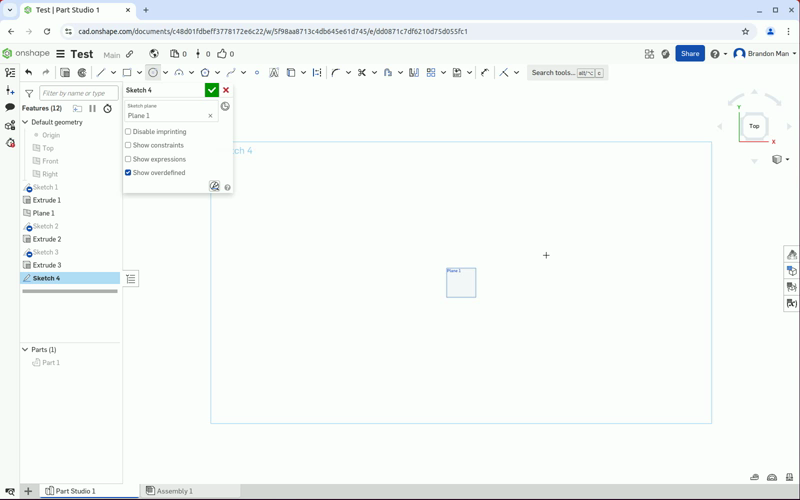
click(546, 254)
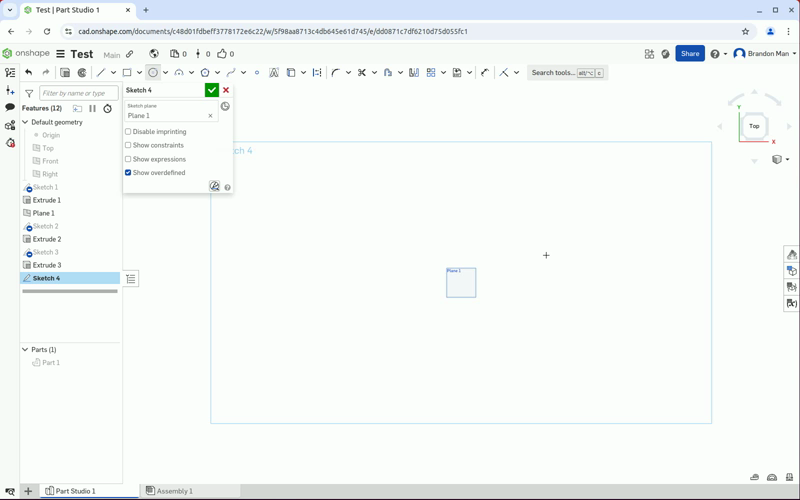
key_up(shift)
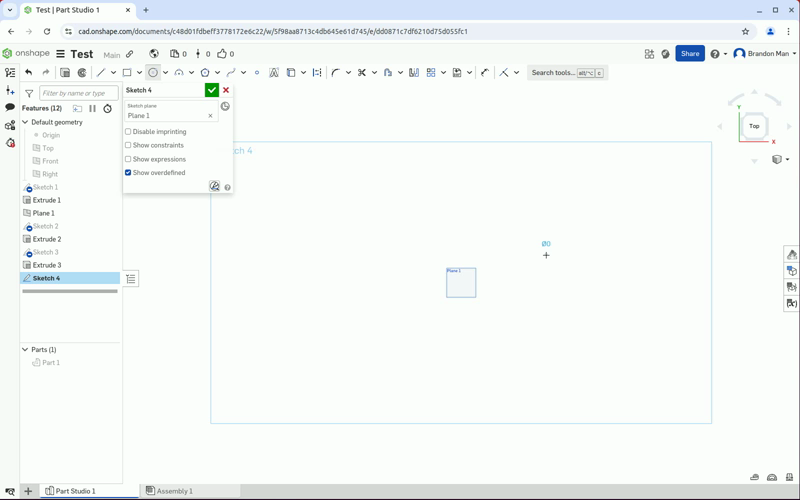
mouse_move(551, 254)
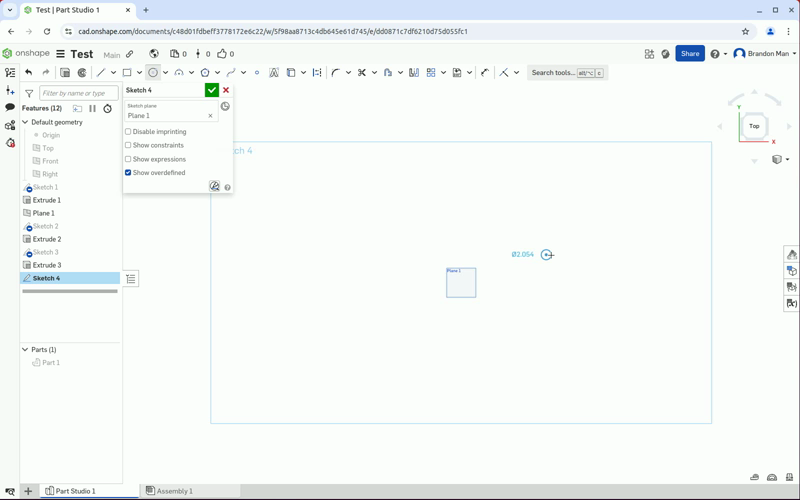
click(551, 254)
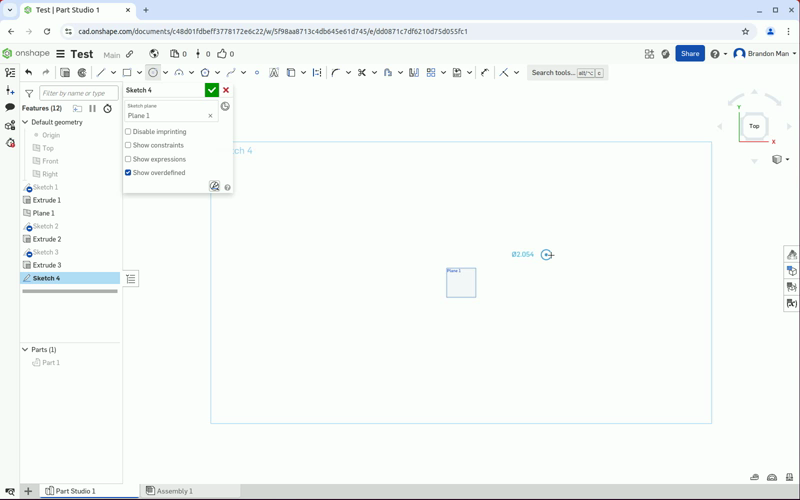
key(esc)
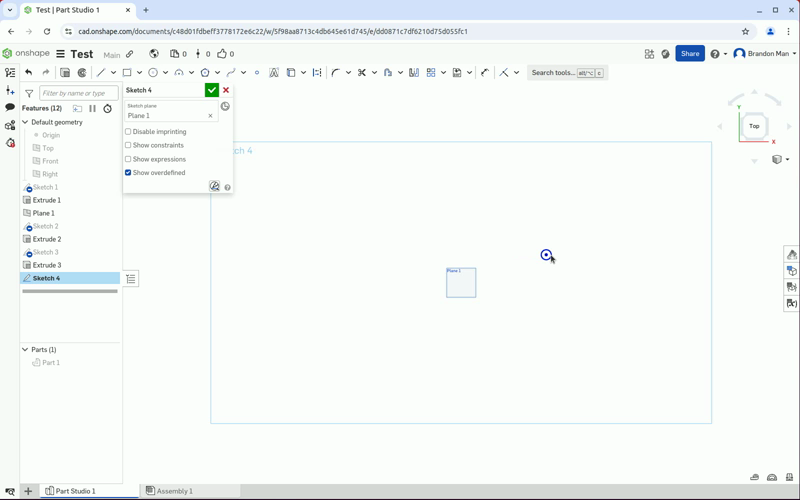
mouse_move(543, 251)
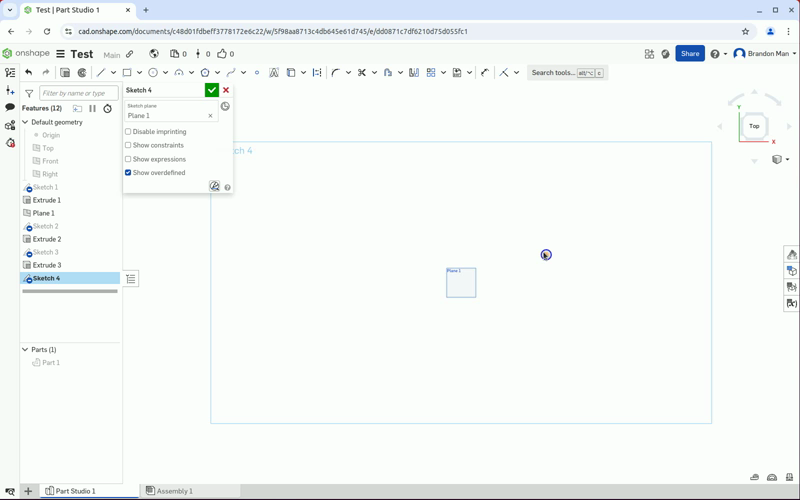
scroll(6)
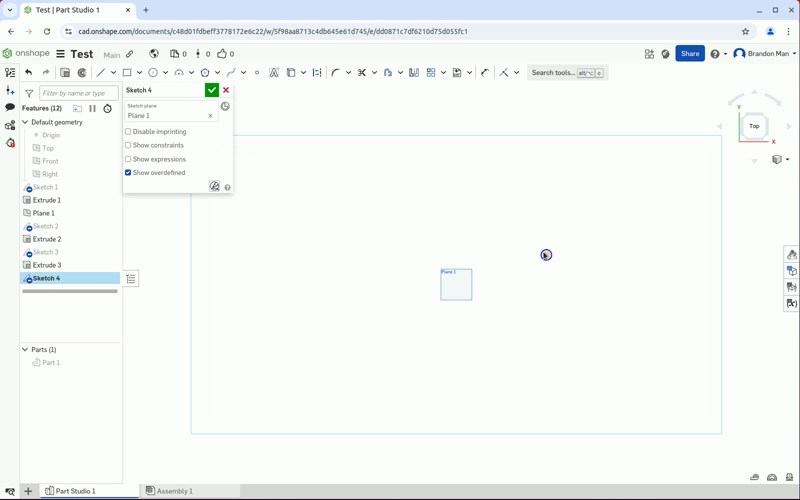
scroll(6)
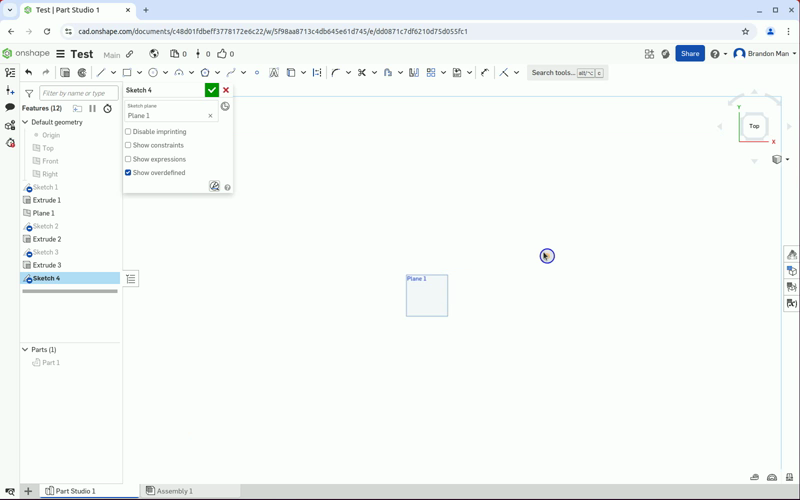
scroll(6)
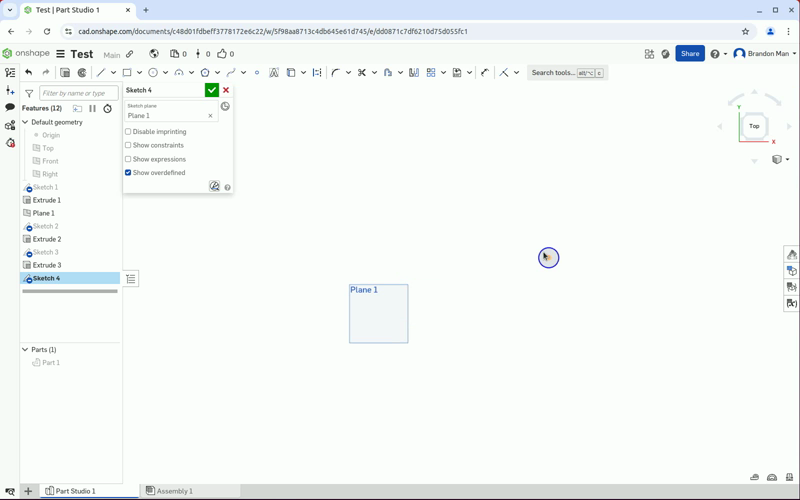
scroll(6)
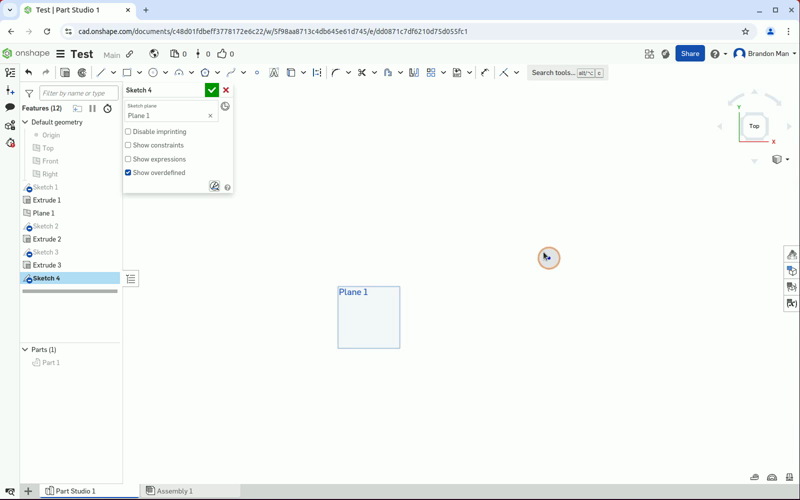
scroll(6)
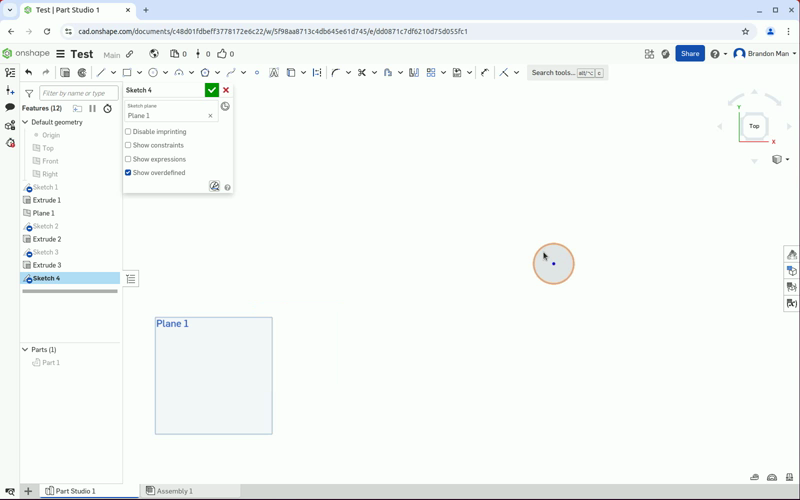
scroll(6)
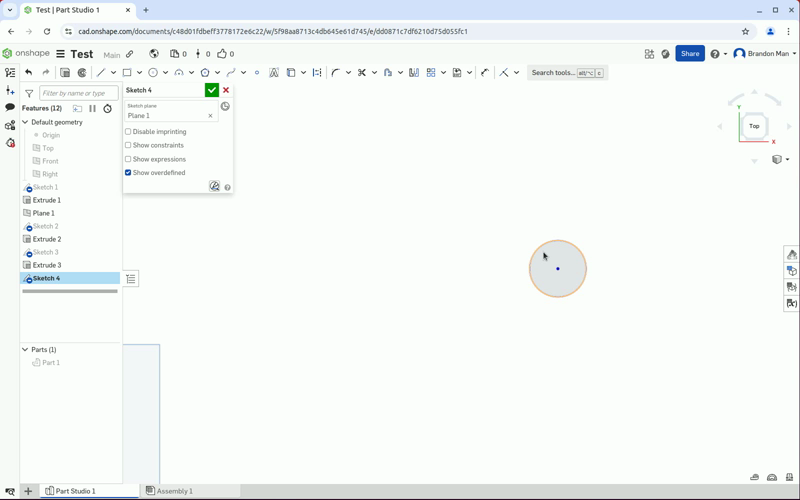
scroll(6)
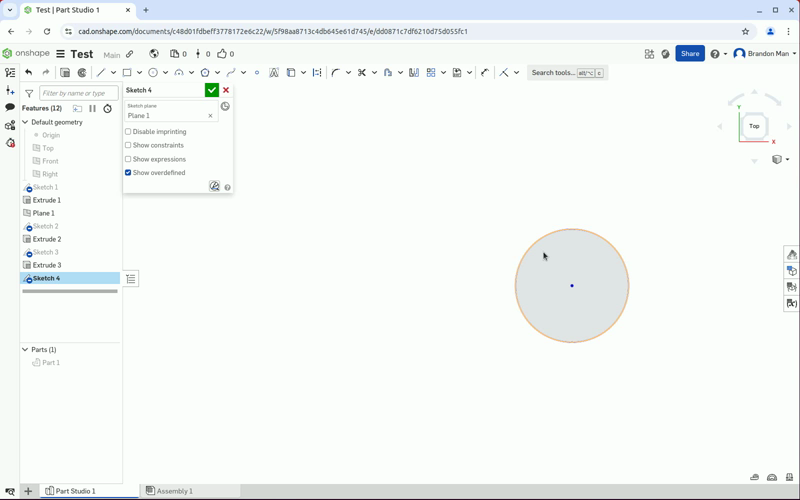
click(543, 251)
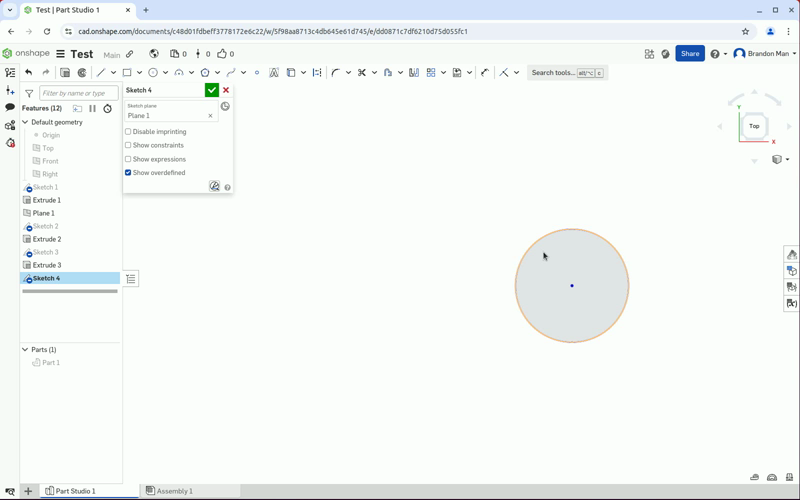
scroll(-6)
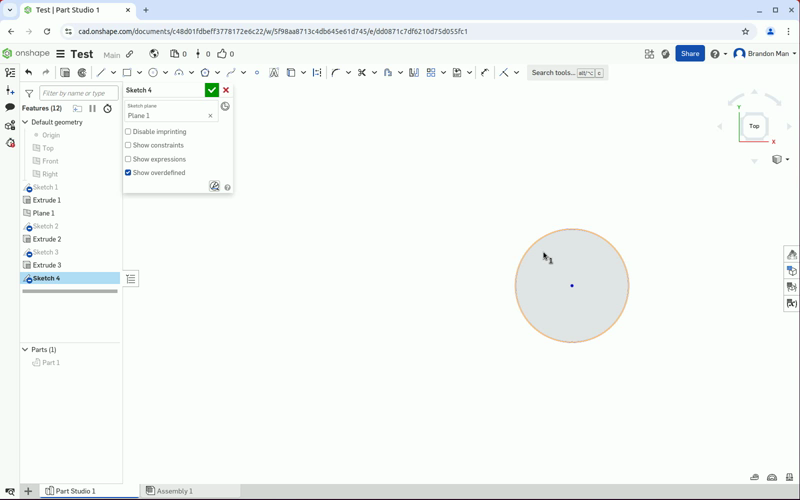
scroll(-6)
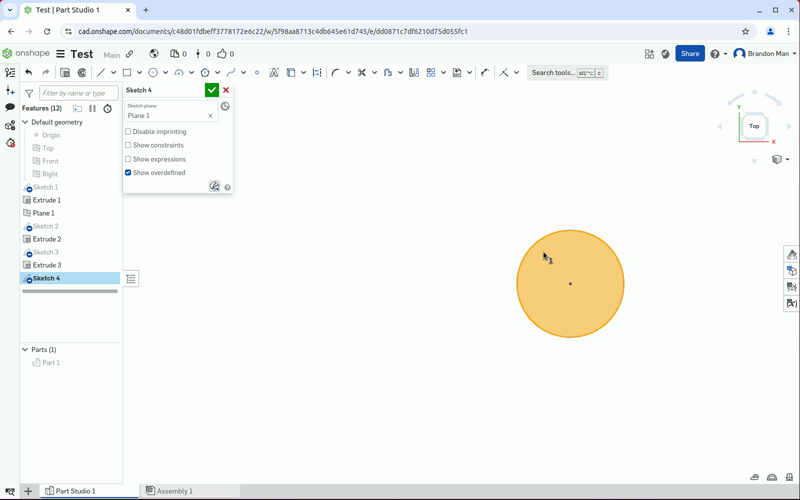
scroll(-6)
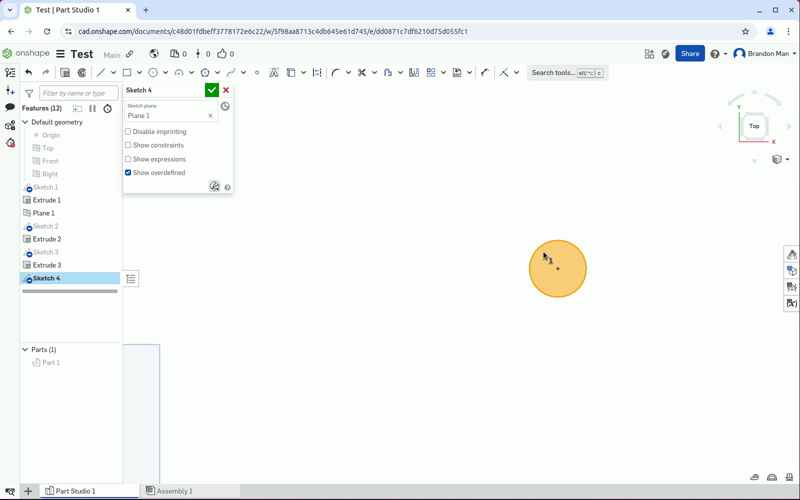
scroll(-6)
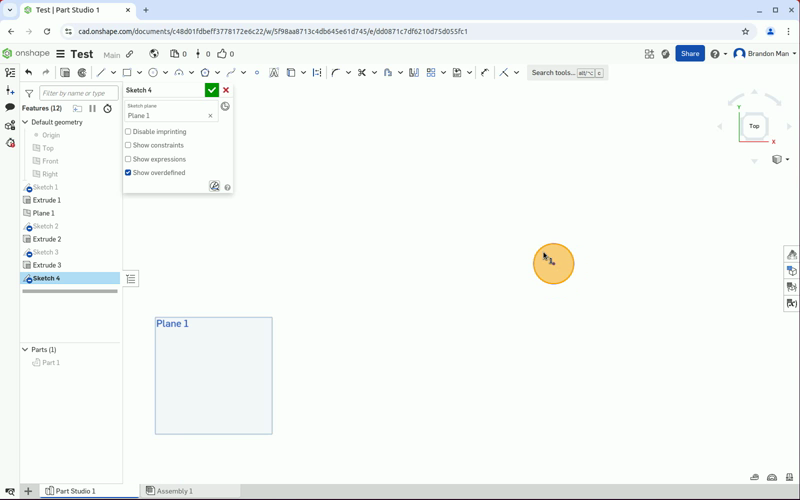
scroll(-6)
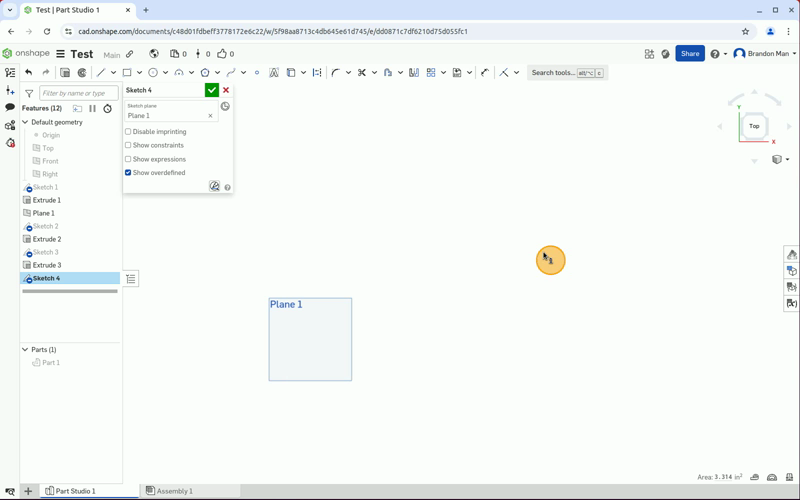
scroll(-6)
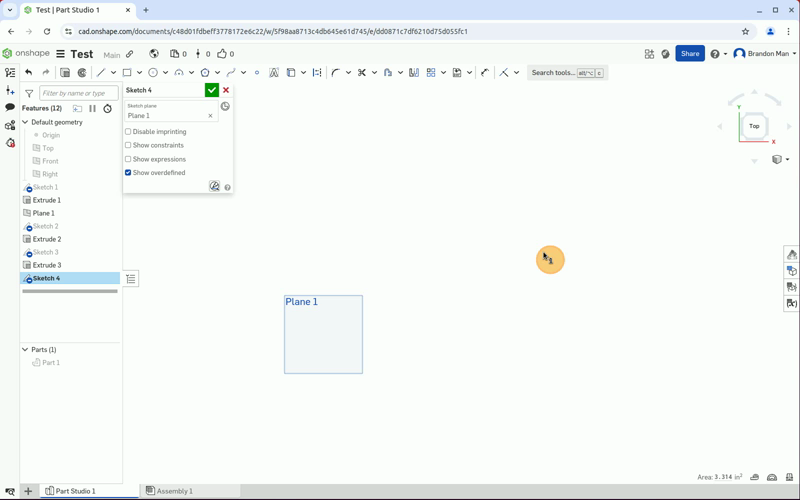
scroll(-6)
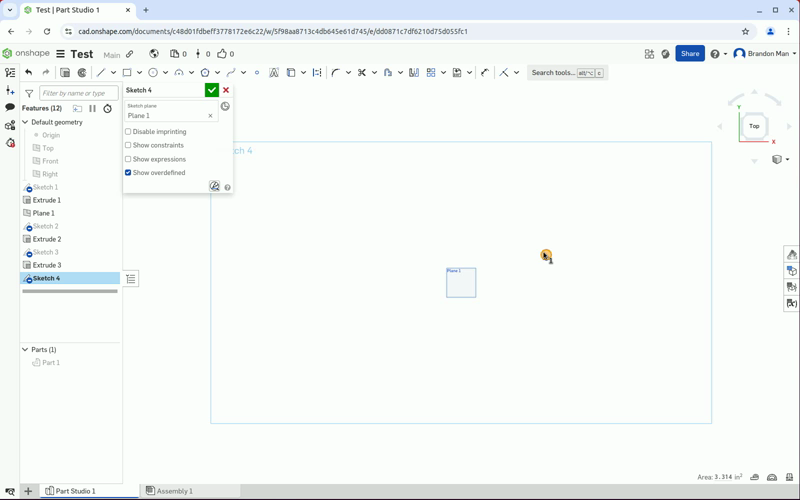
mouse_move(73, 352)
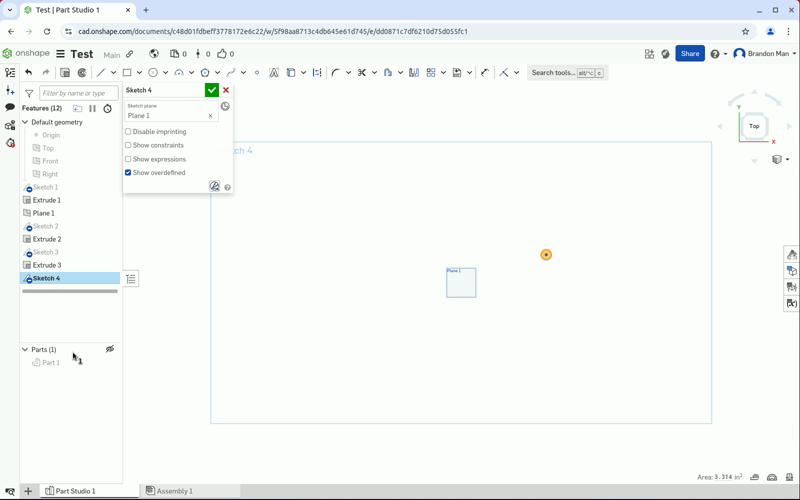
key(shift+y)
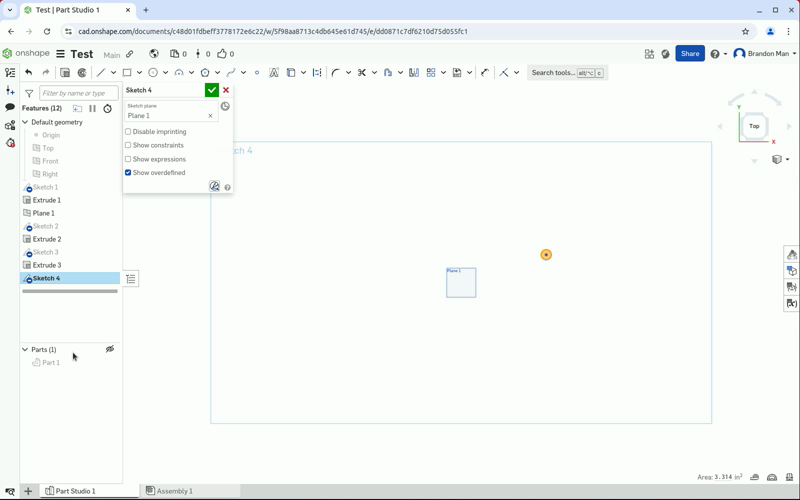
key(shift+e)
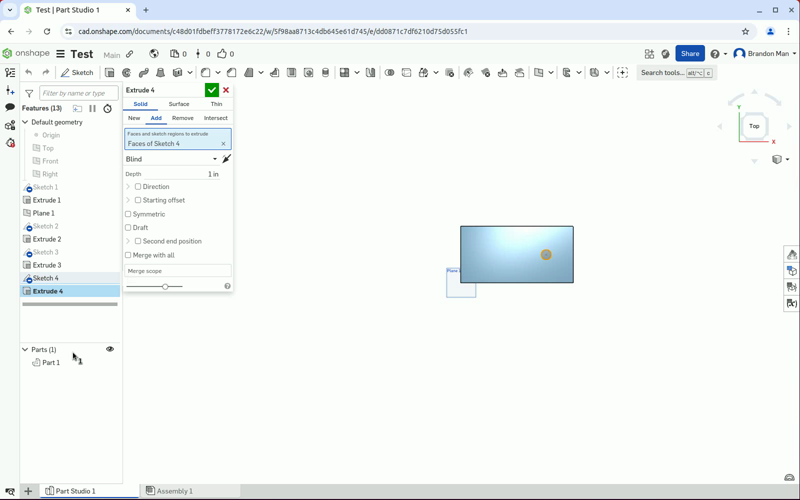
mouse_move(143, 106)
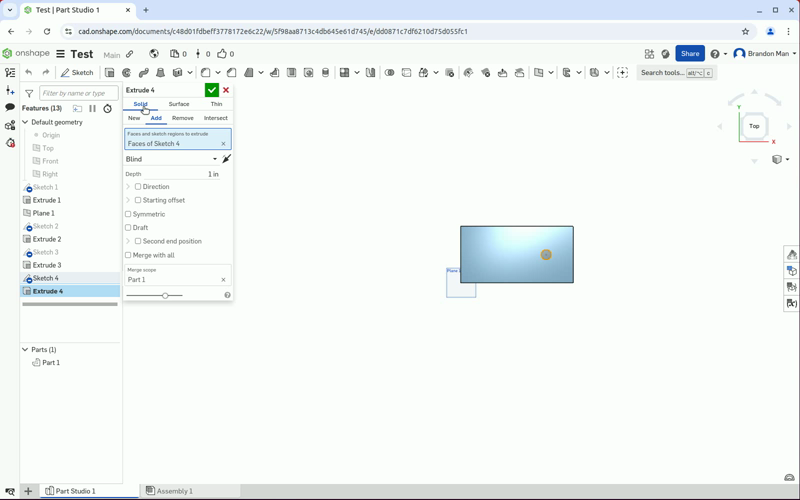
click(143, 106)
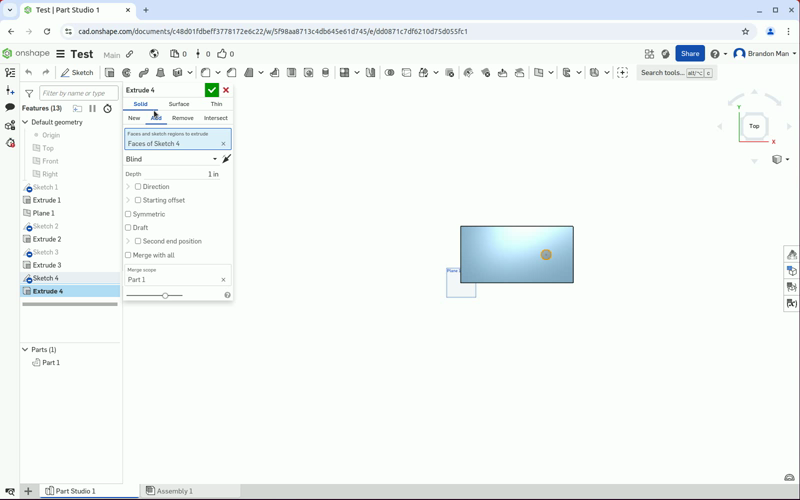
mouse_move(186, 120)
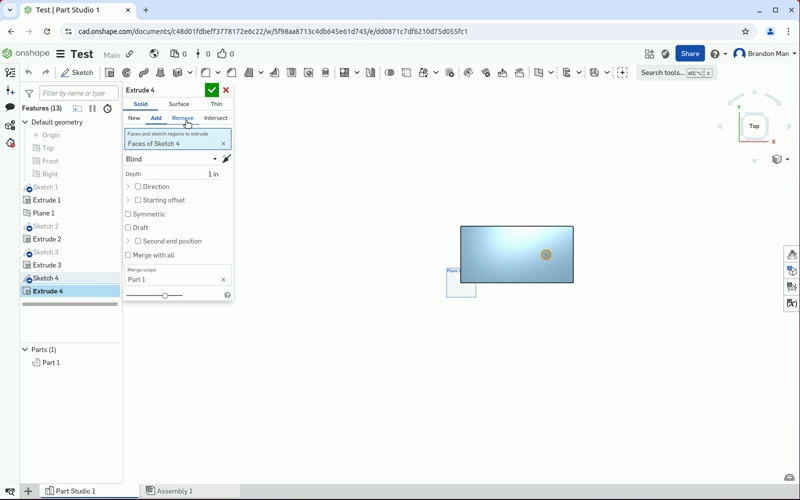
click(186, 120)
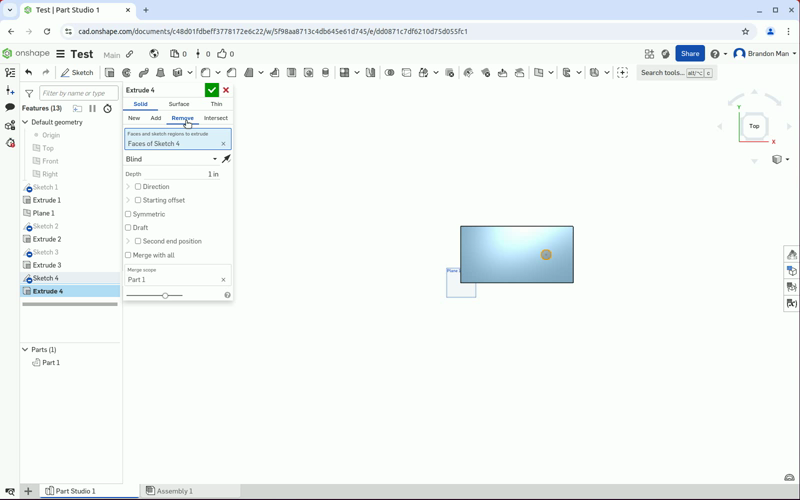
key(tab, 4)
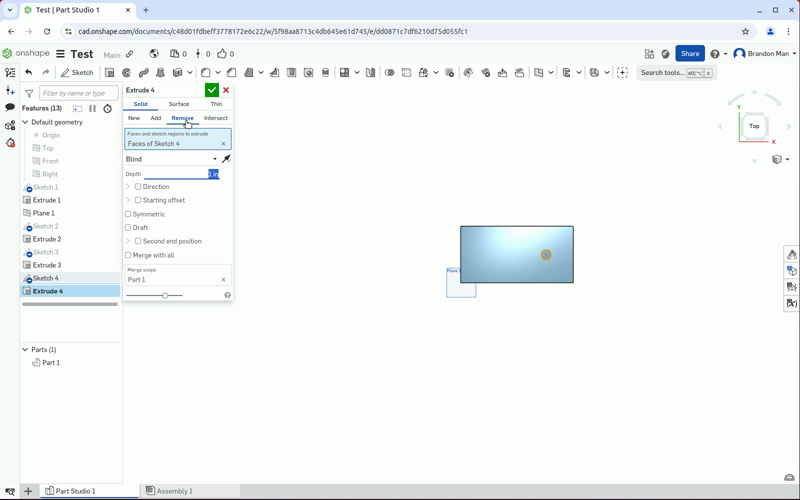
text(5.777)
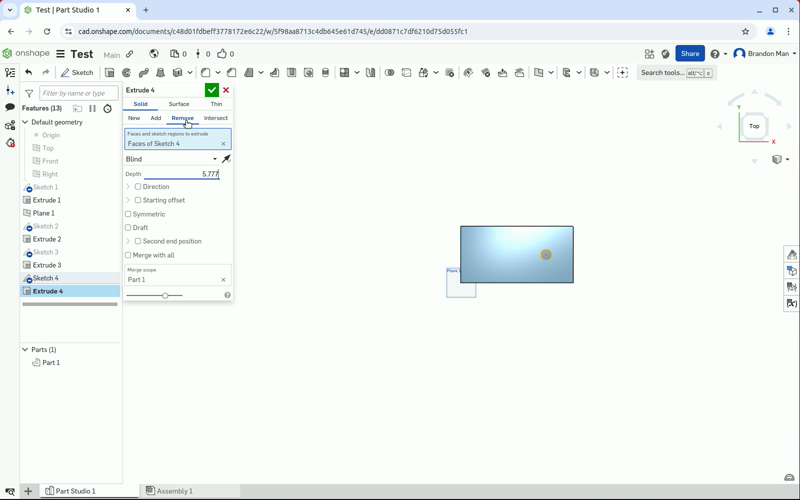
key(tab, 6)
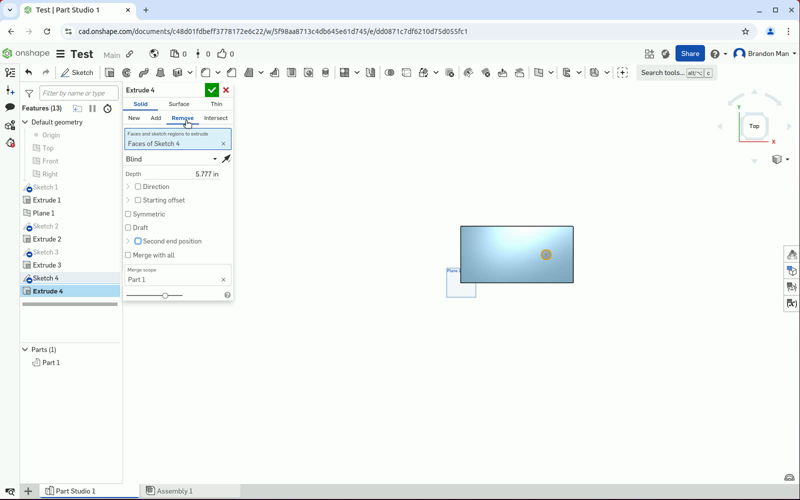
key(space)
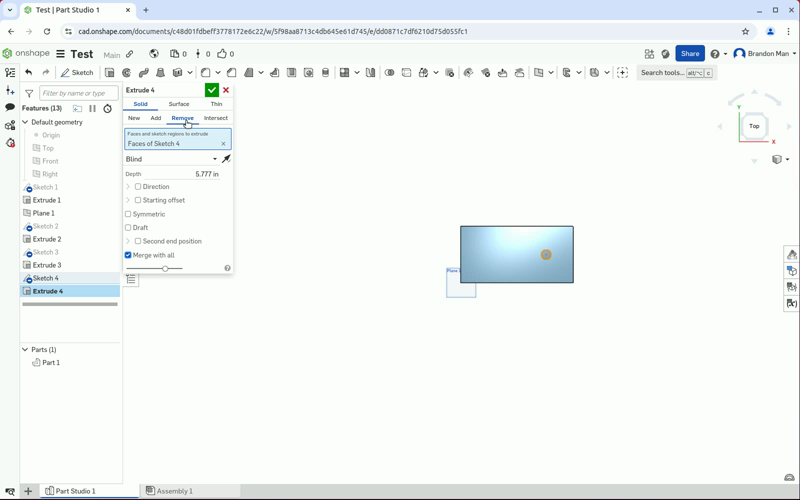
key(enter)
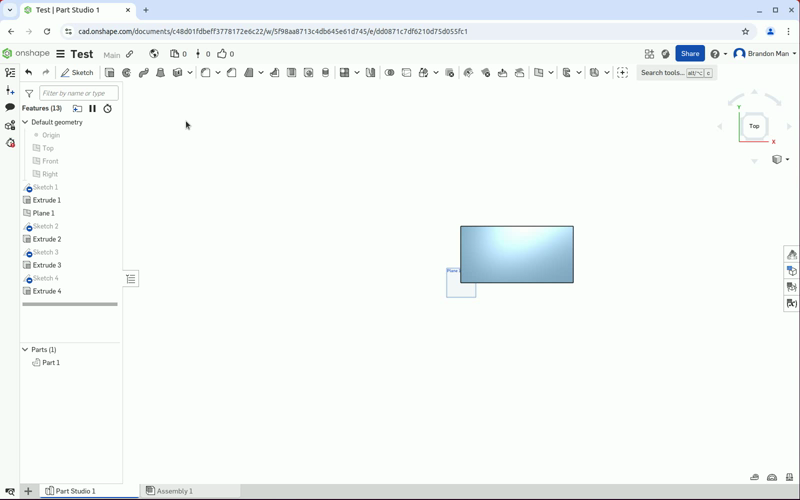
key(shift+h)
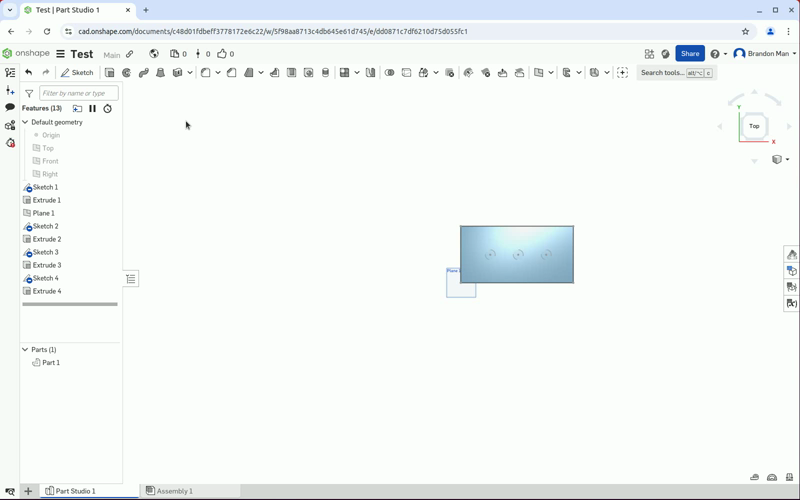
key(shift+h)
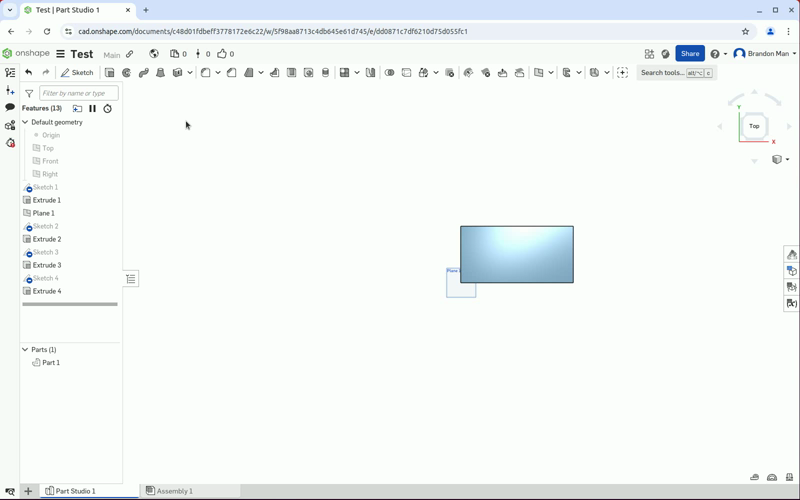
mouse_move(73, 189)
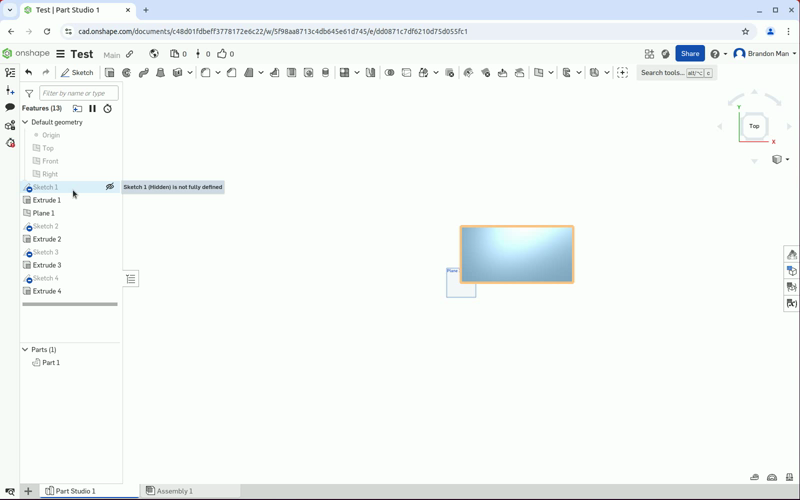
click(73, 189)
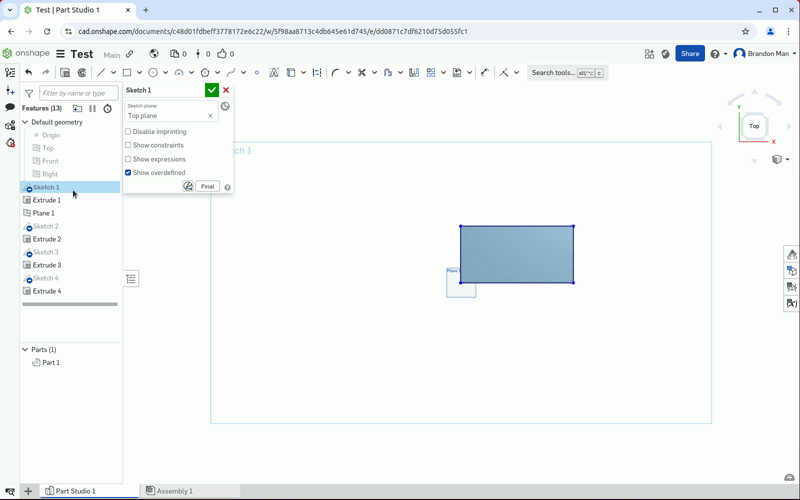
mouse_move(229, 92)
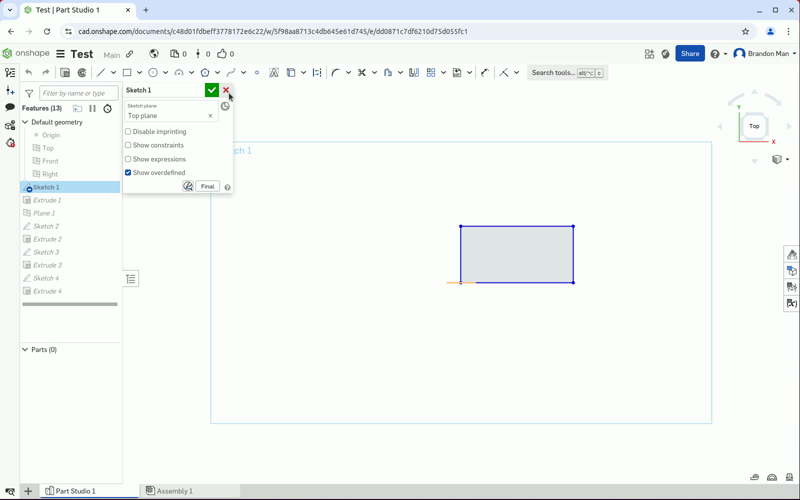
click(229, 92)
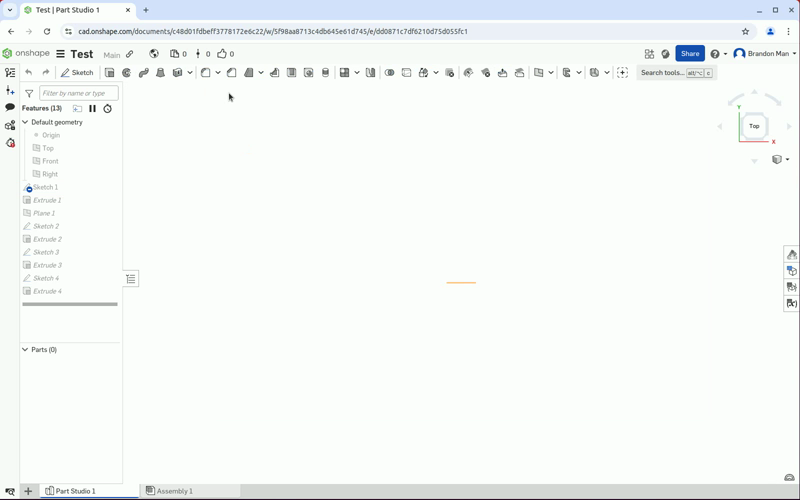
key(shift+s)
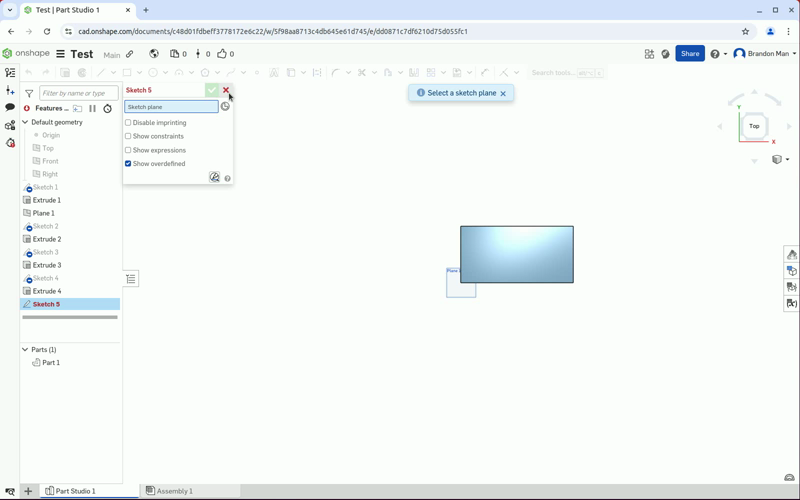
mouse_move(73, 215)
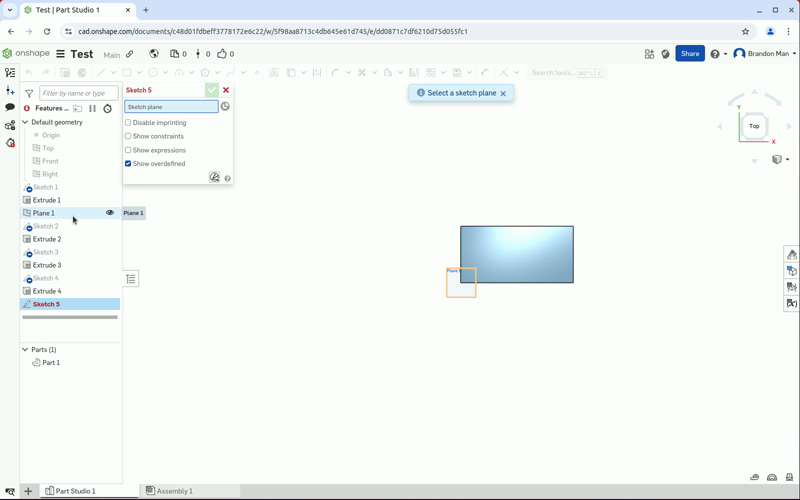
click(73, 215)
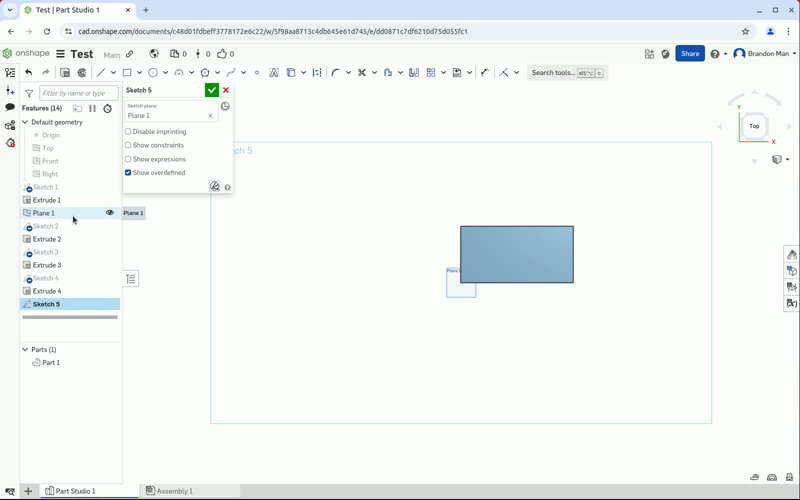
mouse_move(73, 352)
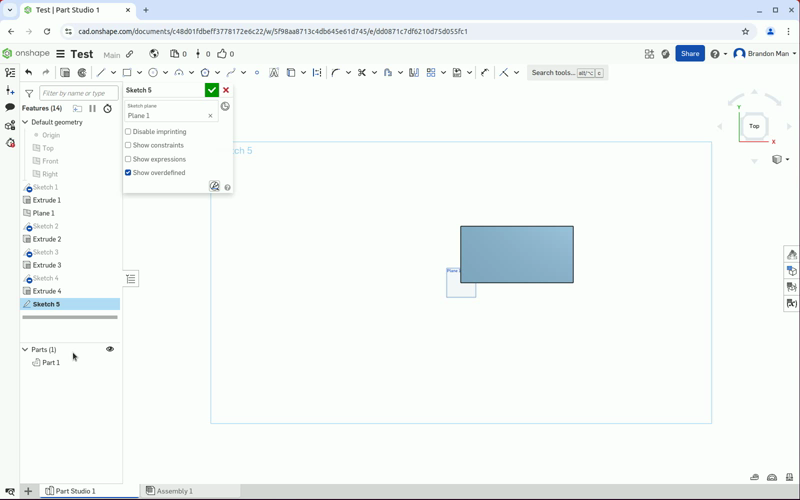
key(y)
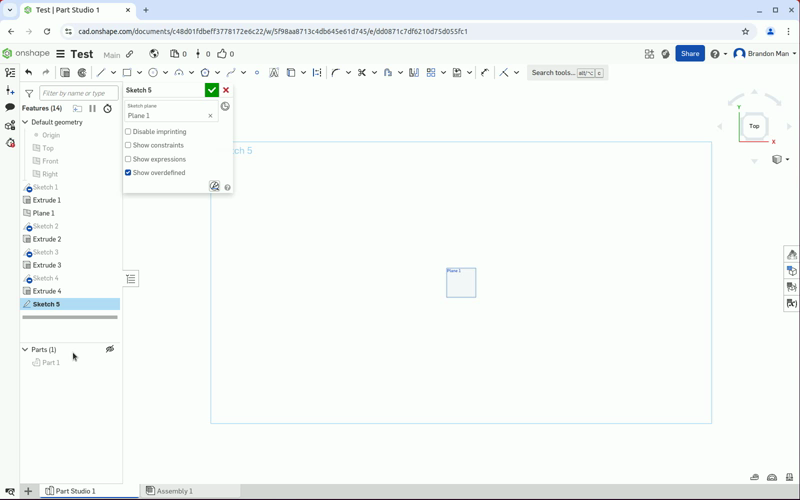
key(l)
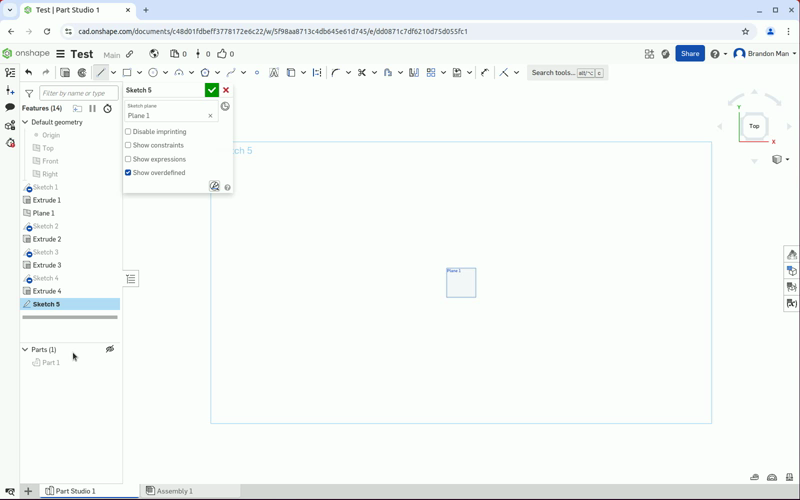
key_down(shift)
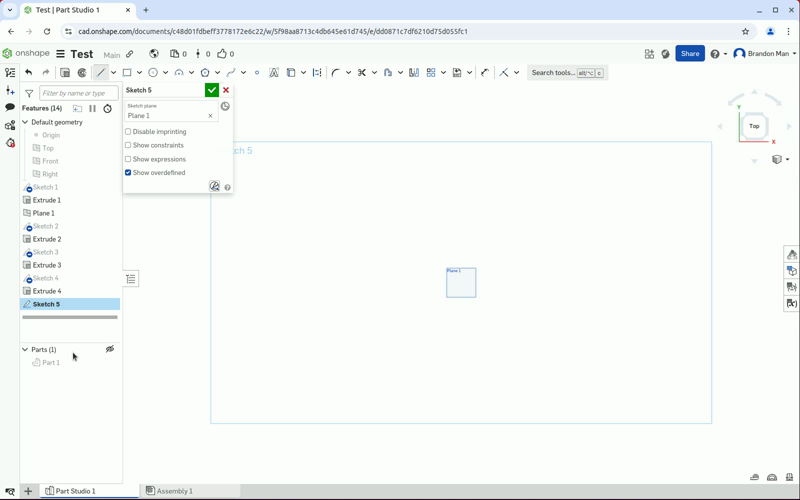
mouse_move(569, 282)
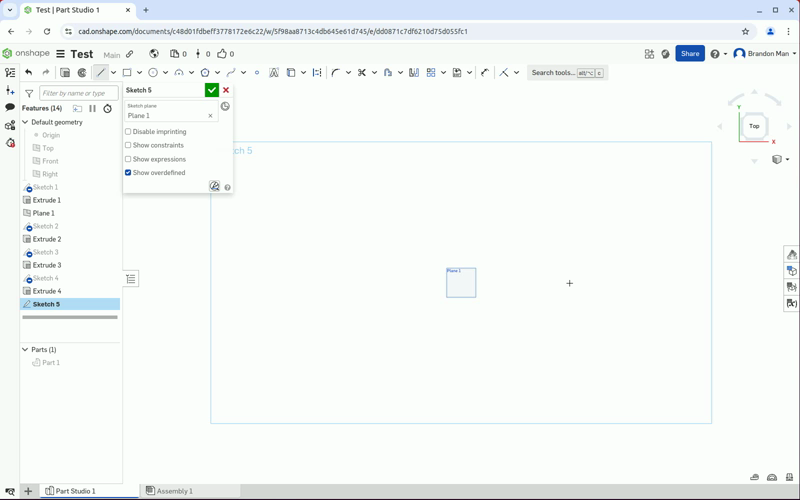
click(569, 282)
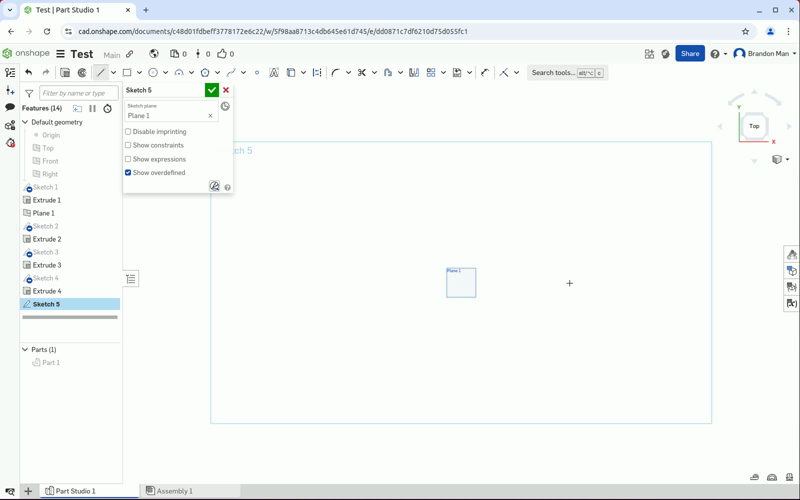
key_up(shift)
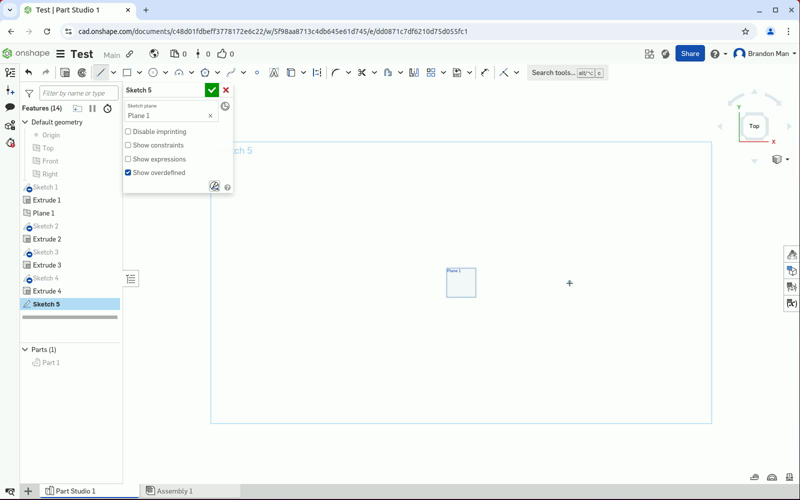
key_down(shift)
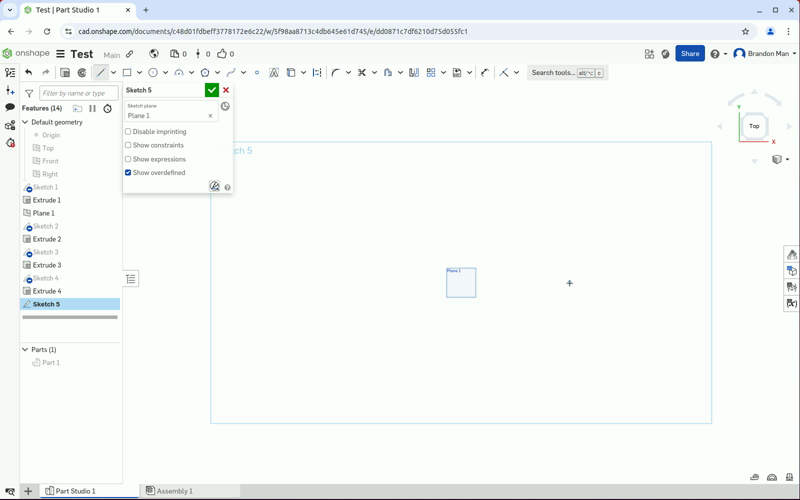
mouse_move(589, 282)
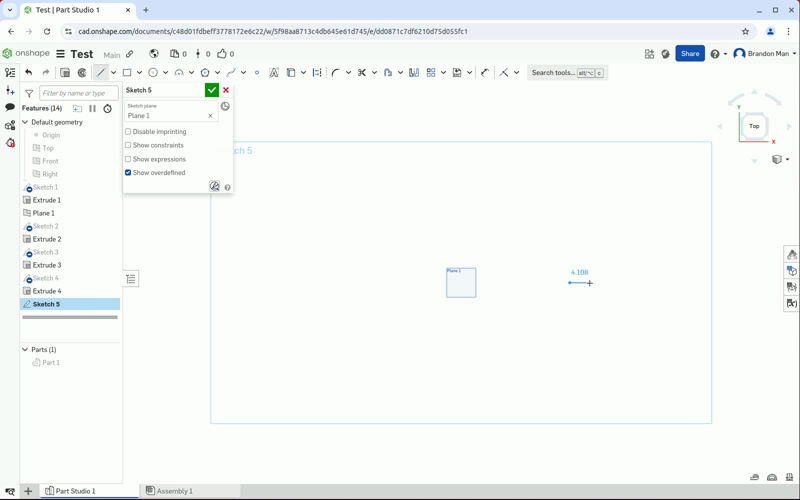
mouse_move(573, 282)
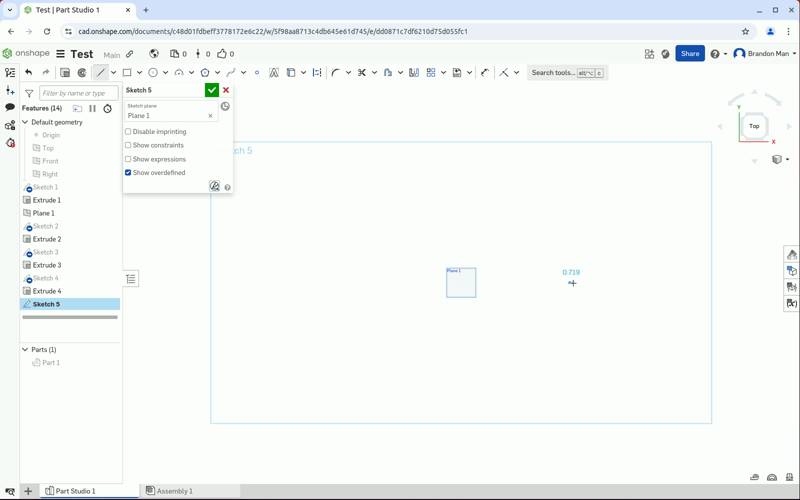
scroll(6)
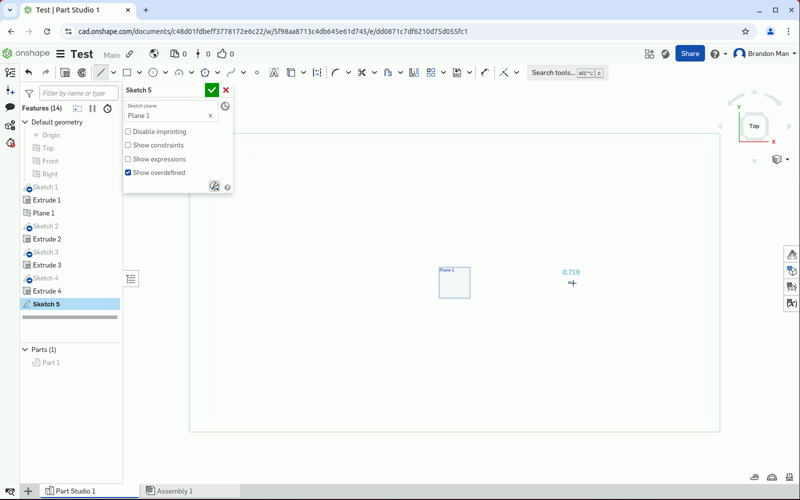
scroll(6)
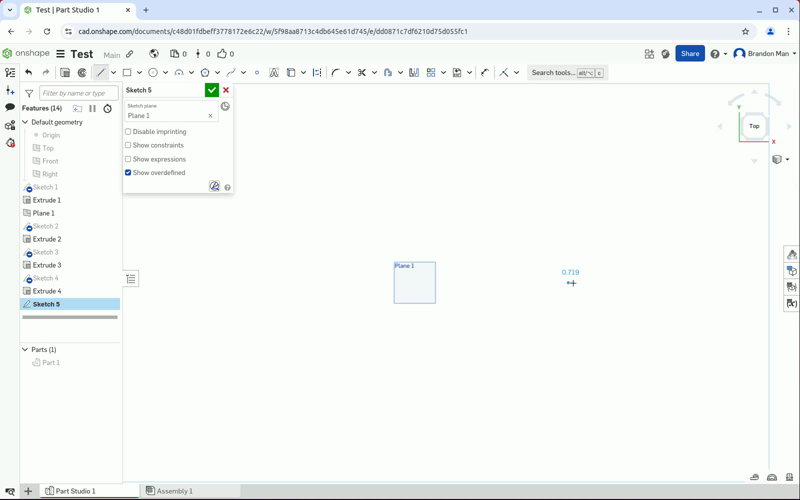
scroll(6)
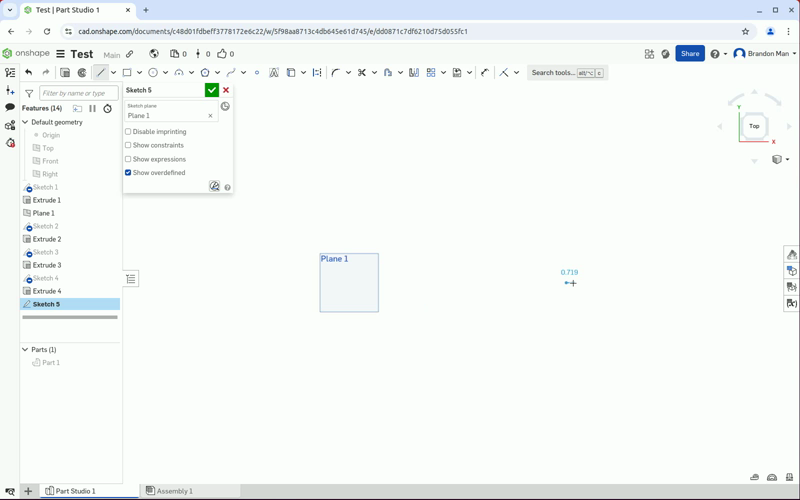
scroll(6)
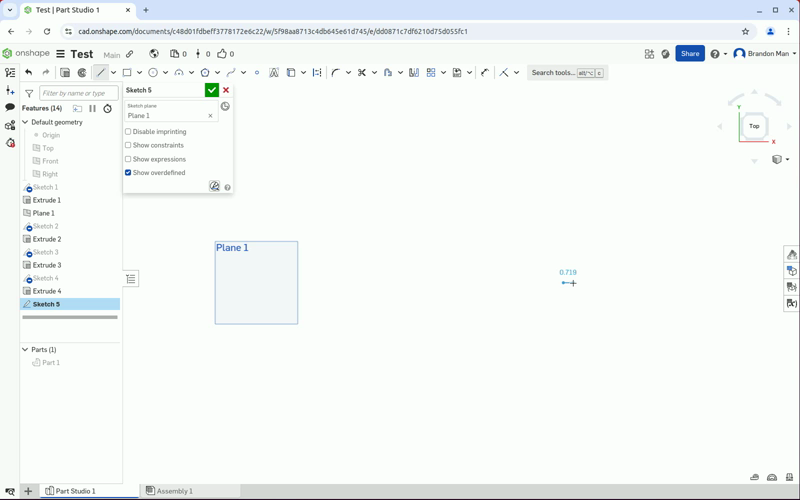
scroll(6)
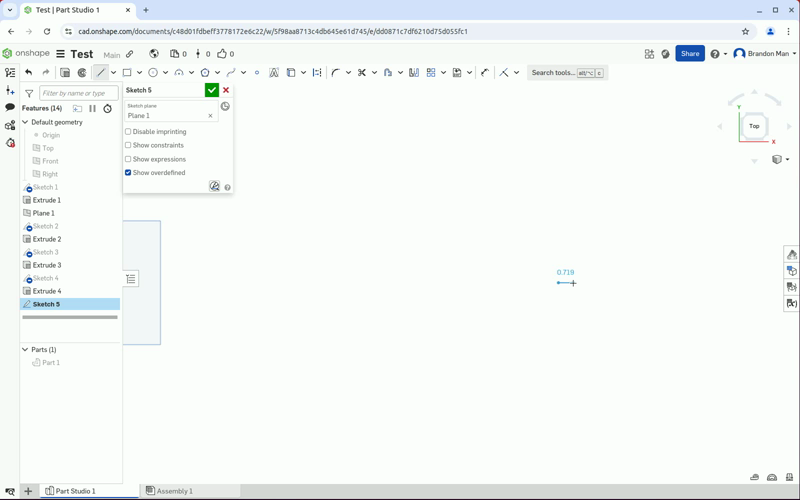
scroll(6)
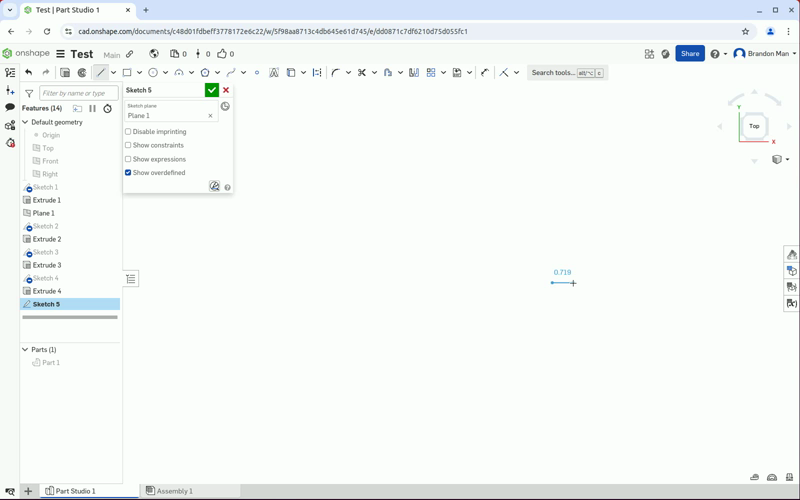
scroll(6)
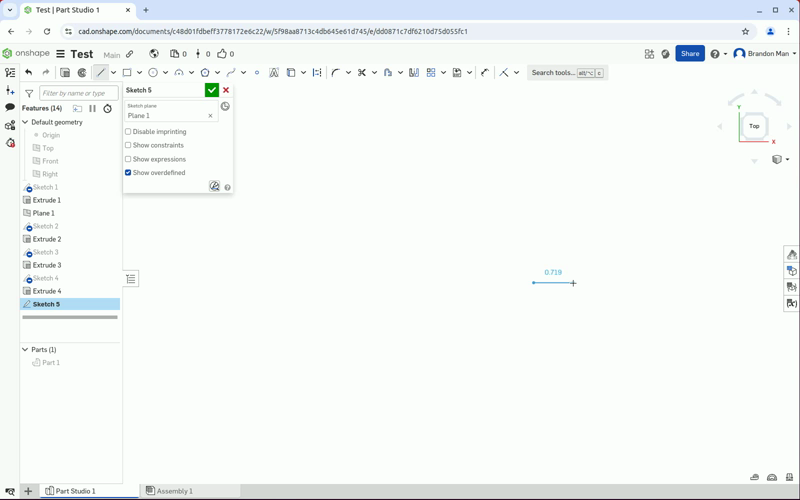
click(573, 282)
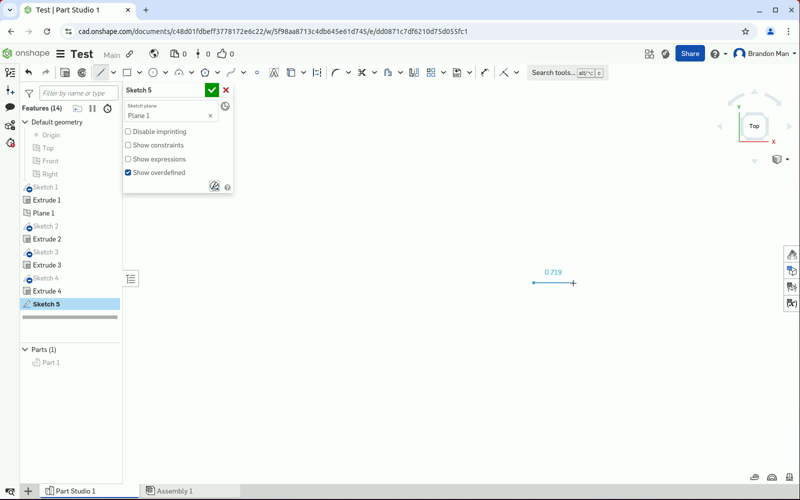
scroll(-6)
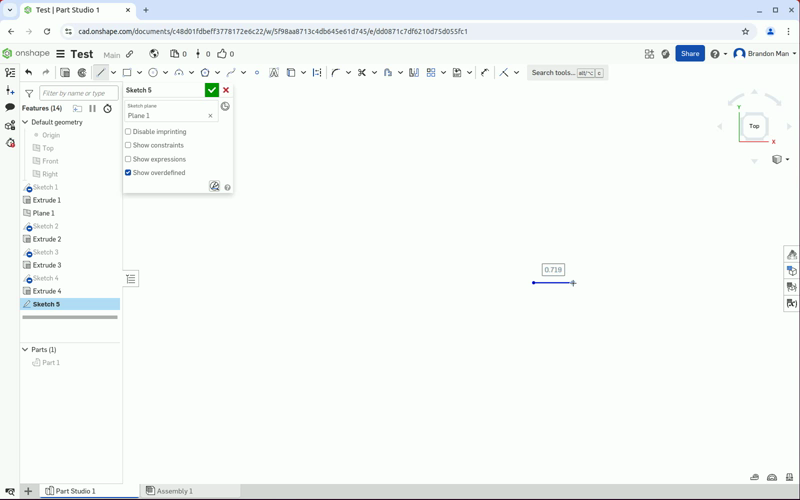
scroll(-6)
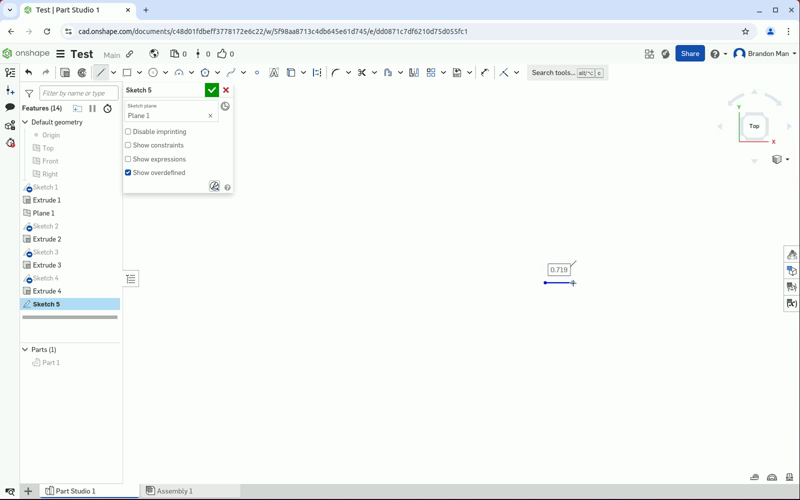
scroll(-6)
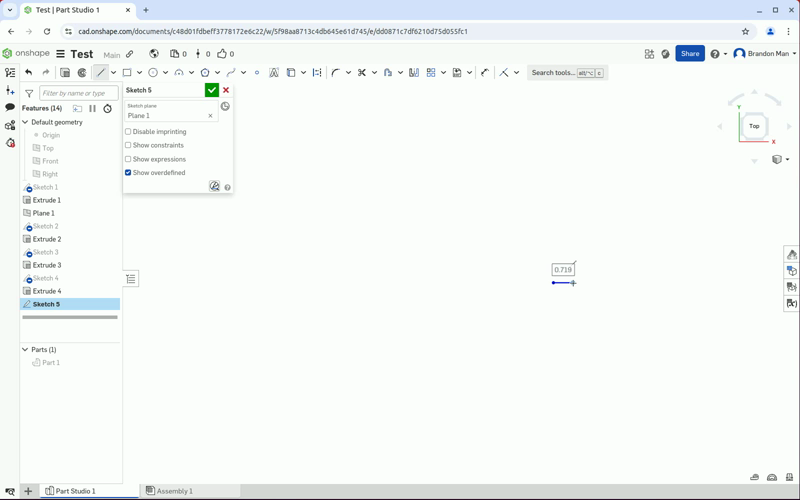
scroll(-6)
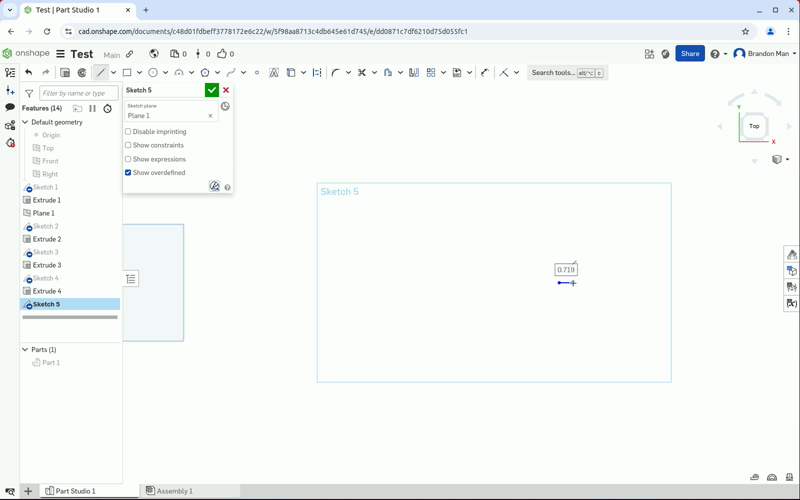
scroll(-6)
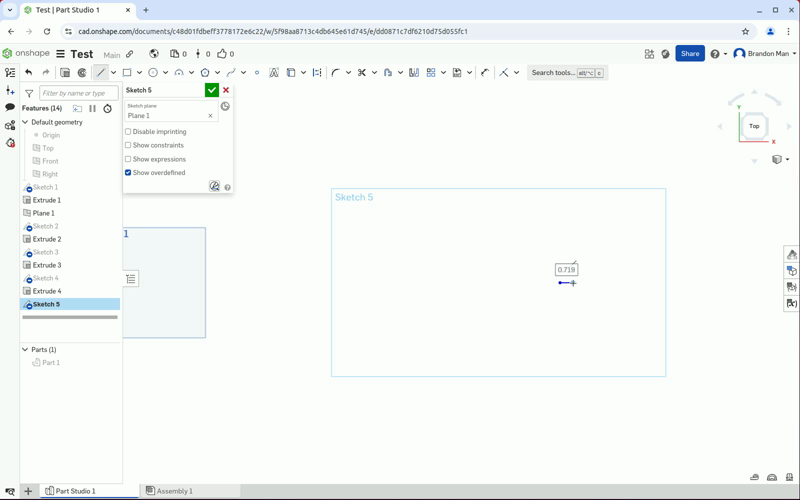
scroll(-6)
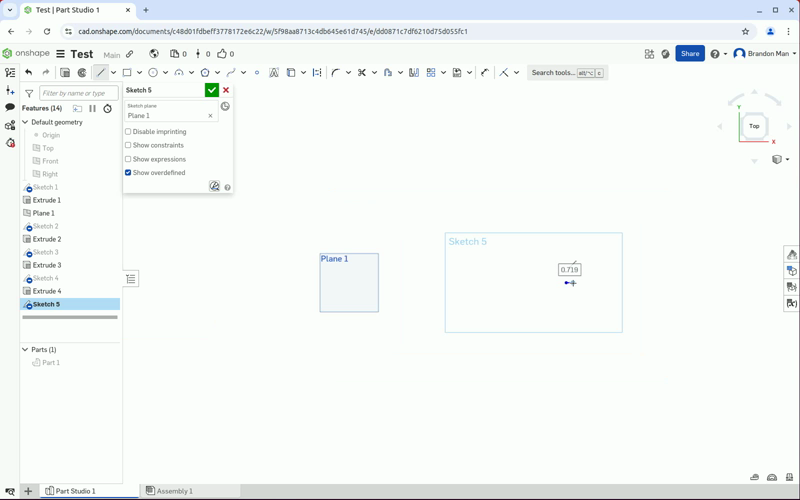
scroll(-6)
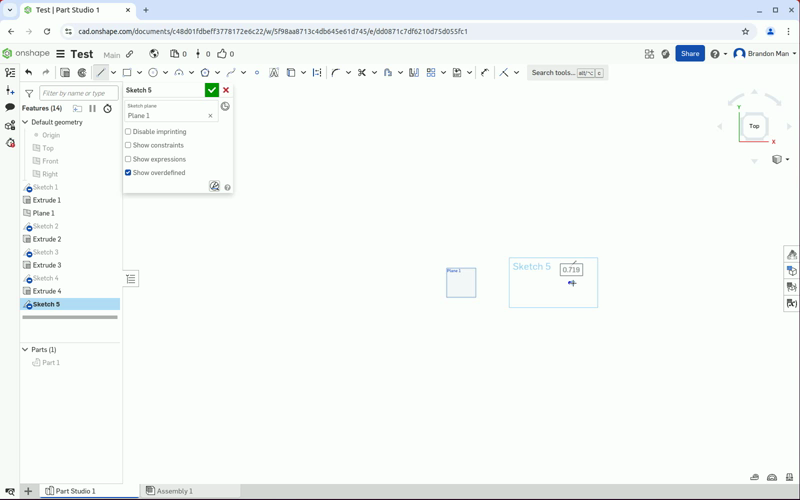
key_up(shift)
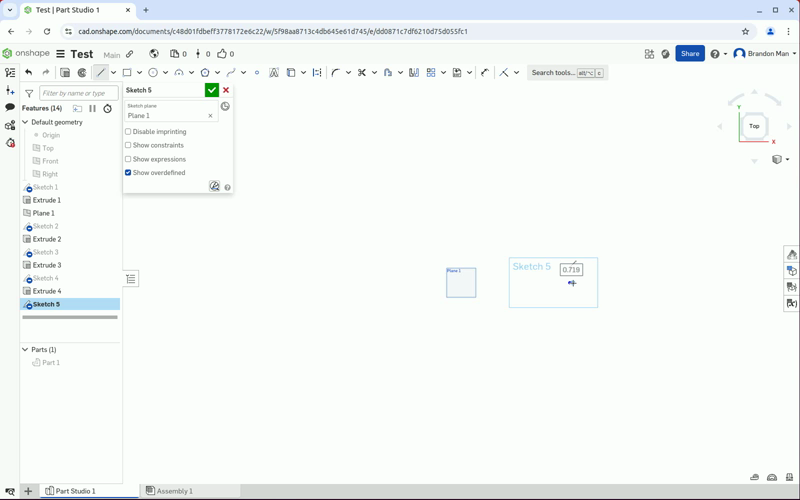
key_down(shift)
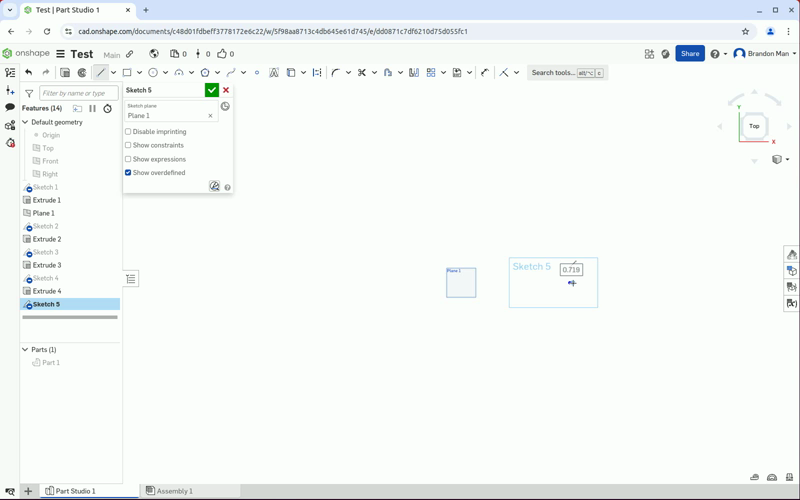
mouse_move(589, 282)
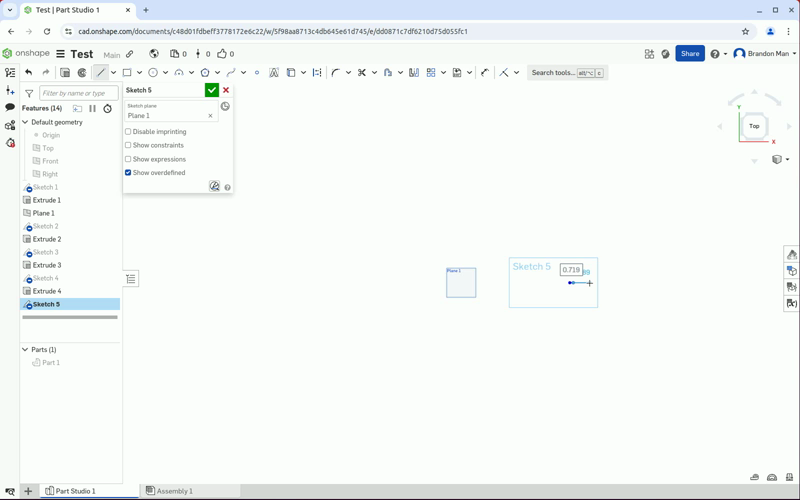
mouse_move(573, 226)
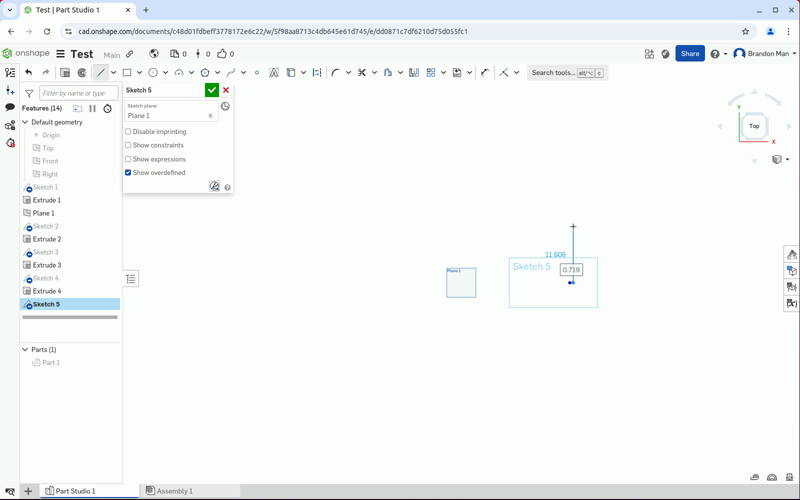
click(573, 226)
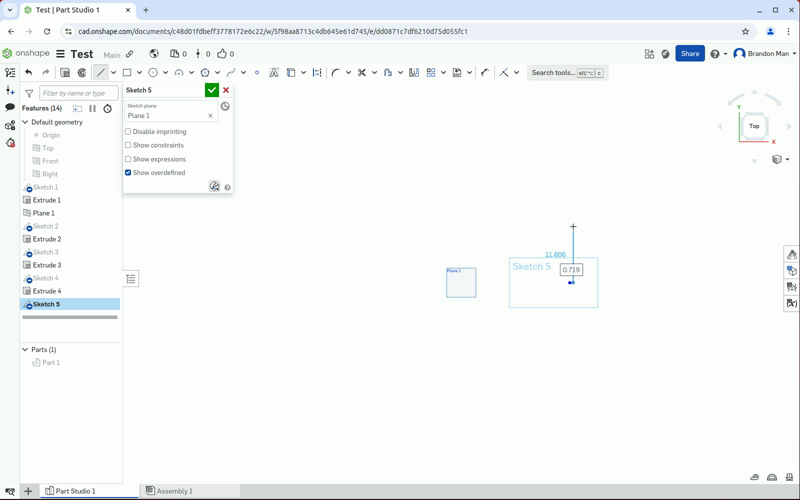
key_up(shift)
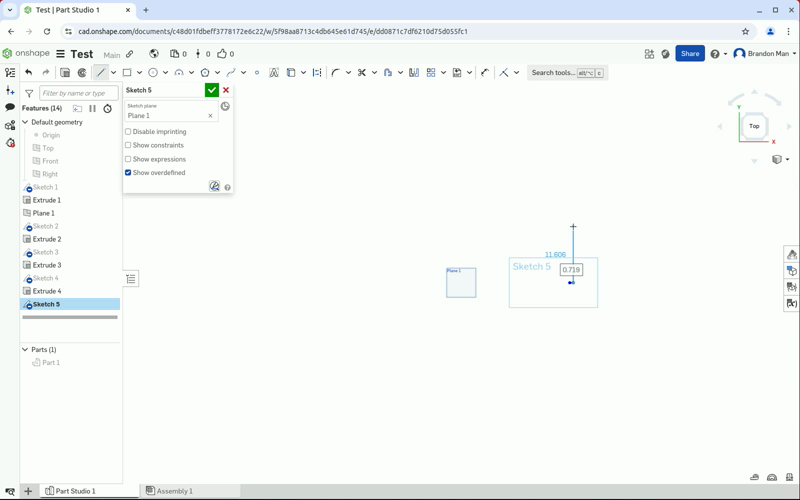
key_down(shift)
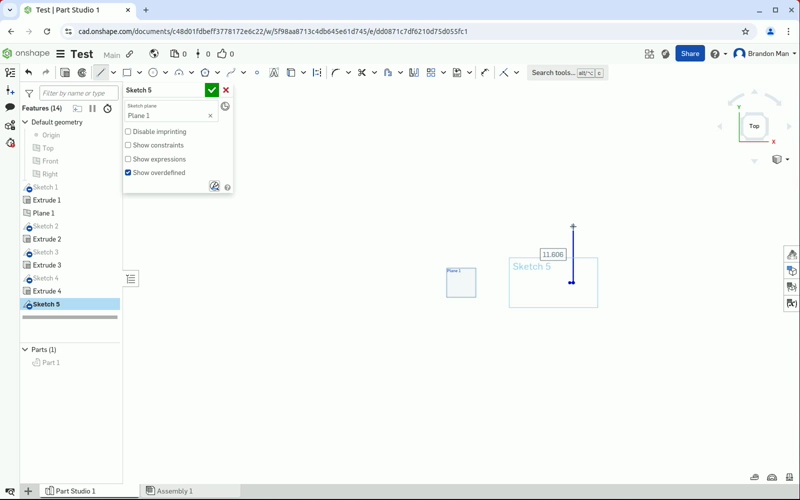
mouse_move(589, 226)
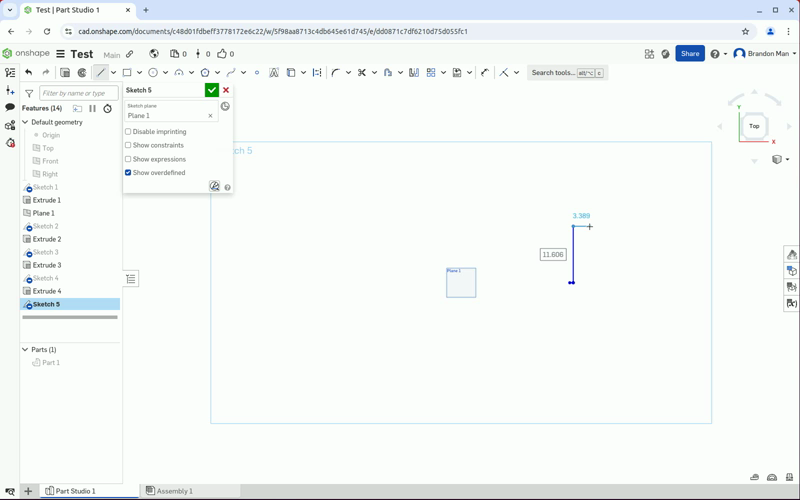
mouse_move(569, 226)
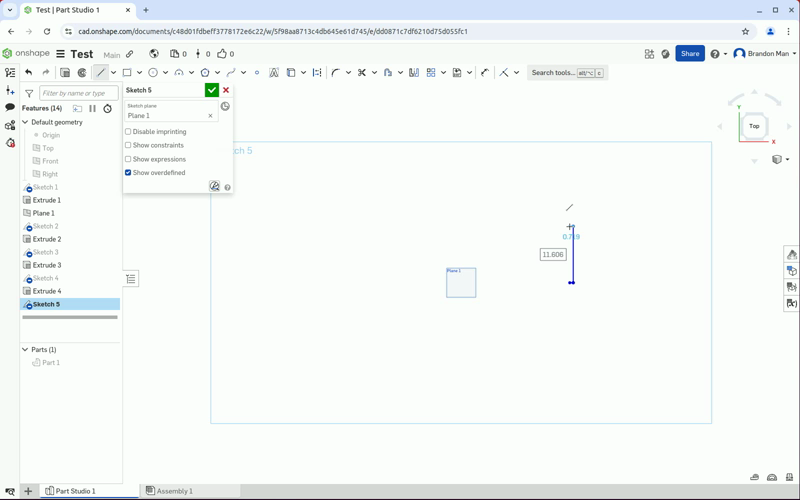
scroll(6)
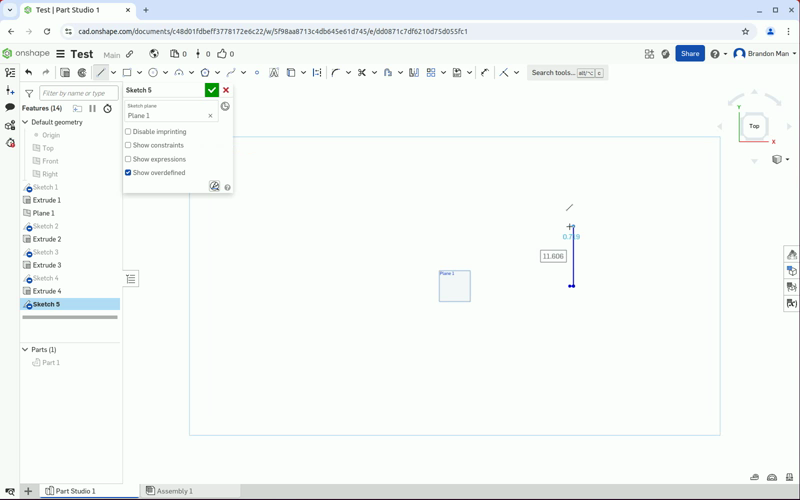
scroll(6)
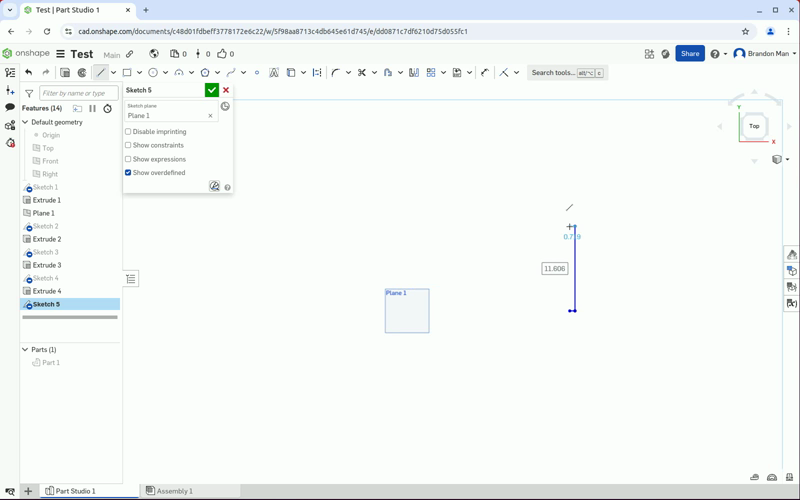
scroll(6)
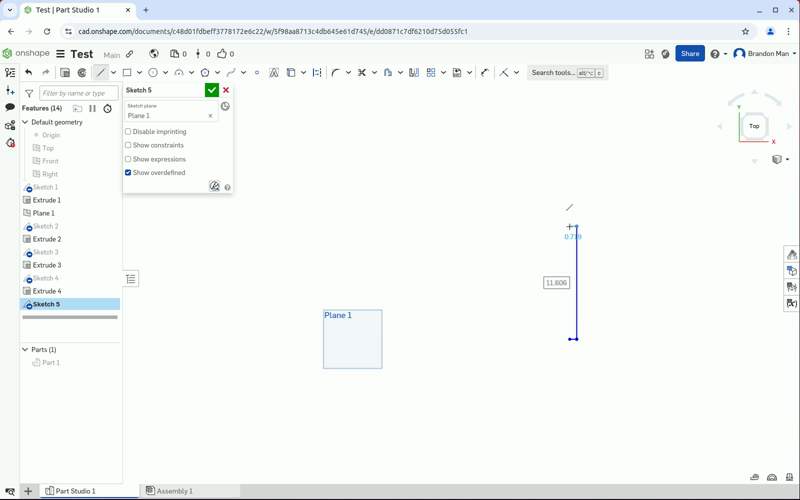
scroll(6)
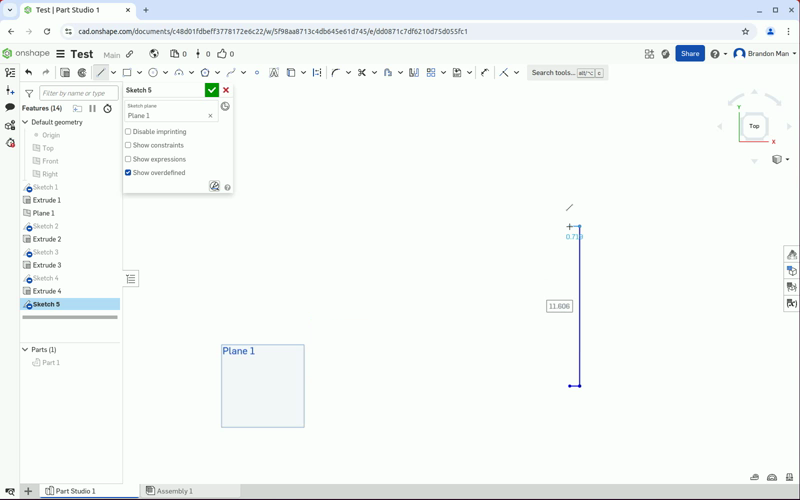
scroll(6)
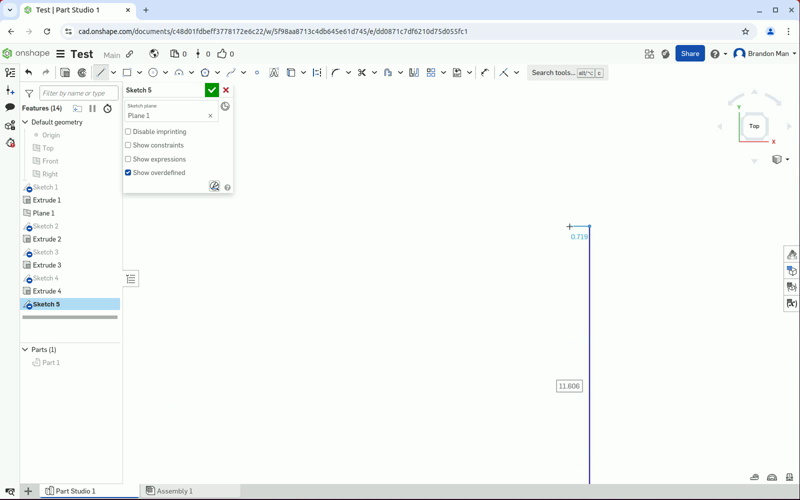
scroll(6)
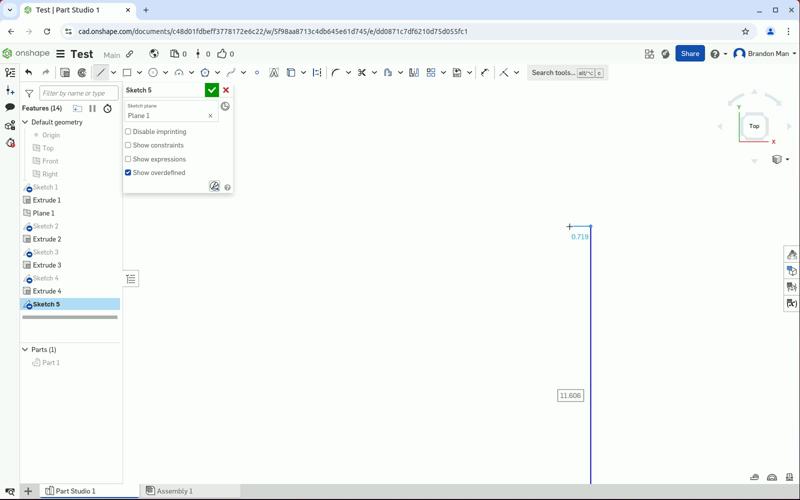
scroll(6)
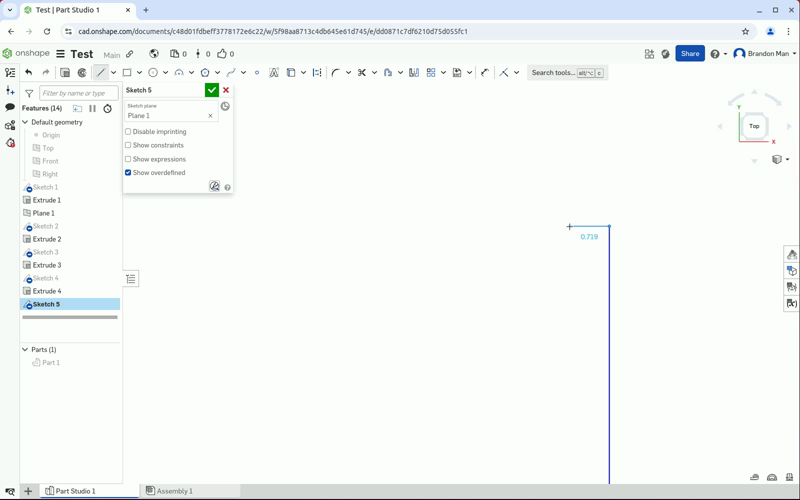
click(569, 226)
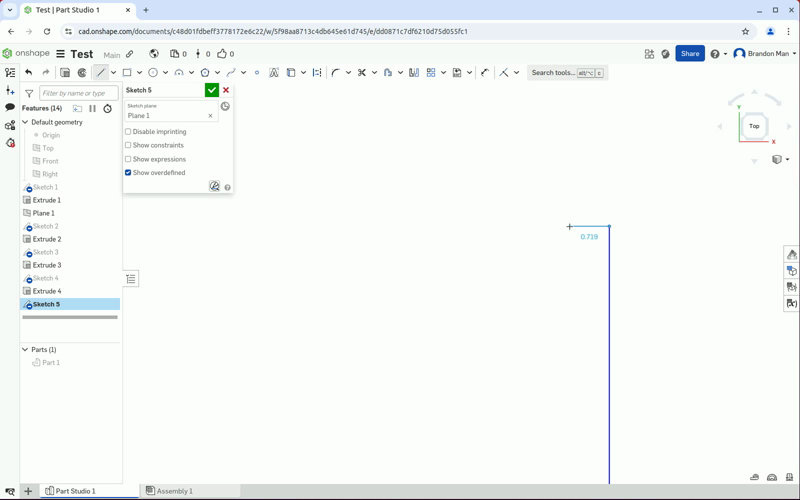
scroll(-6)
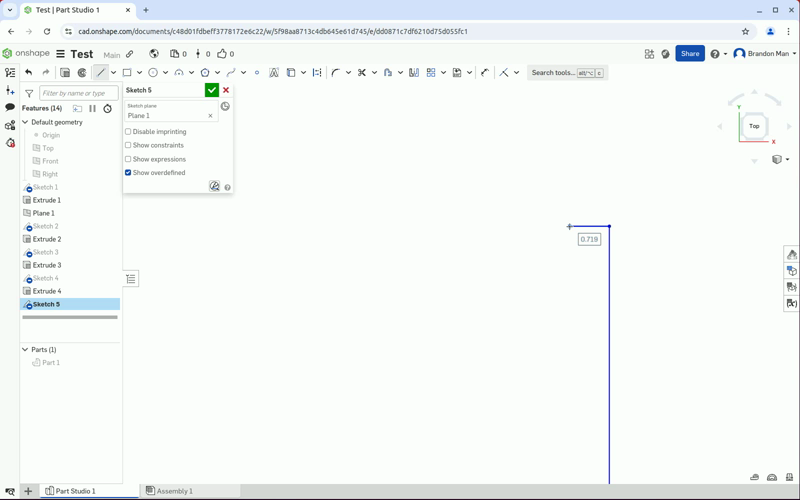
scroll(-6)
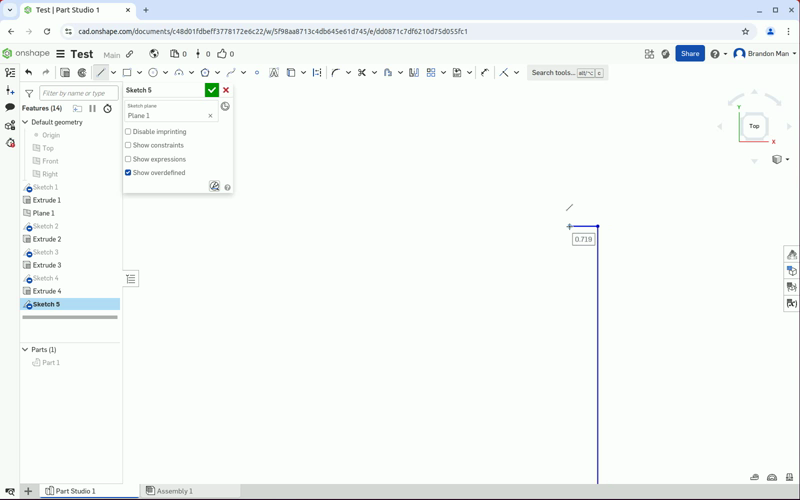
scroll(-6)
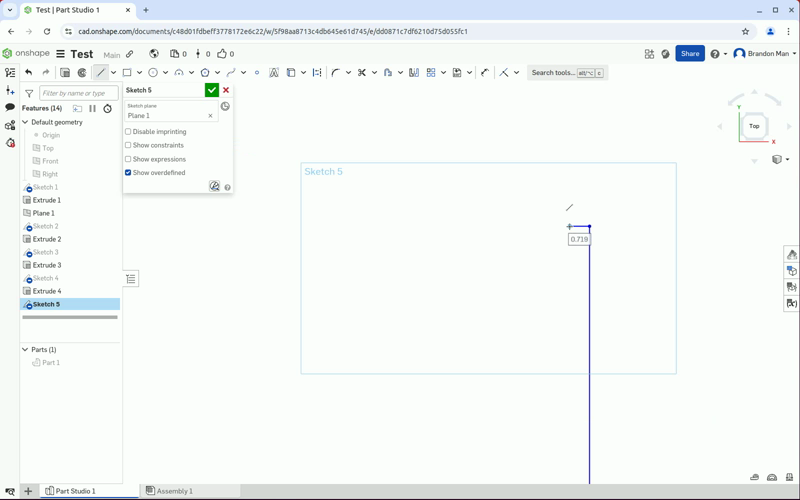
scroll(-6)
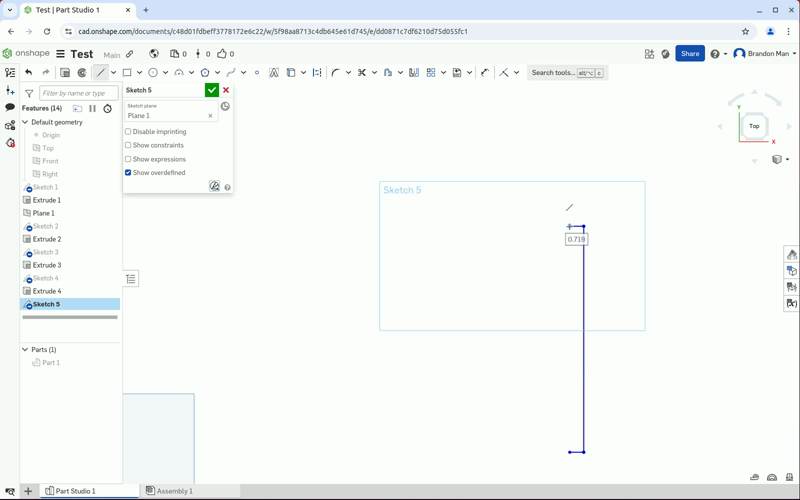
scroll(-6)
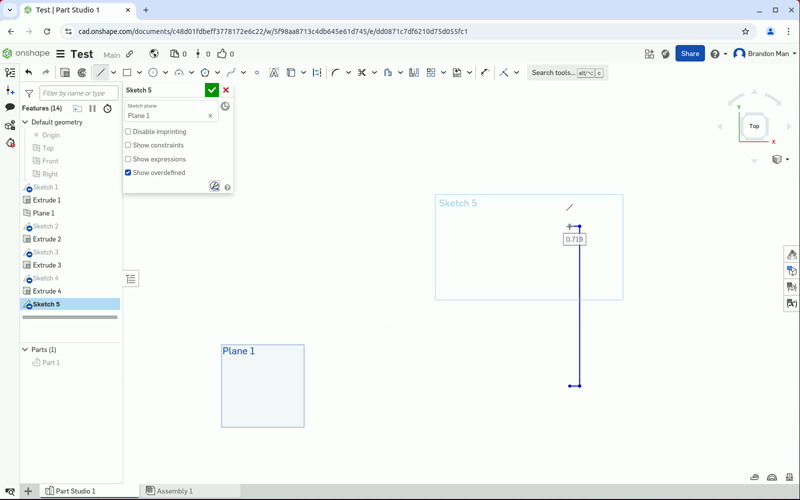
scroll(-6)
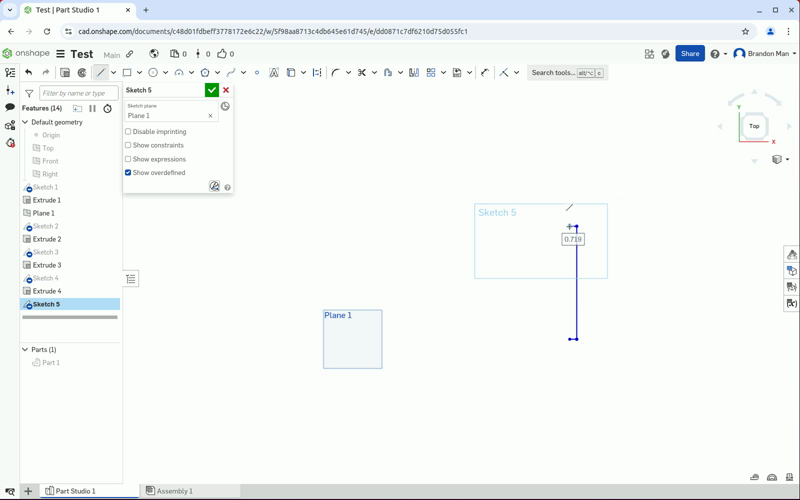
scroll(-6)
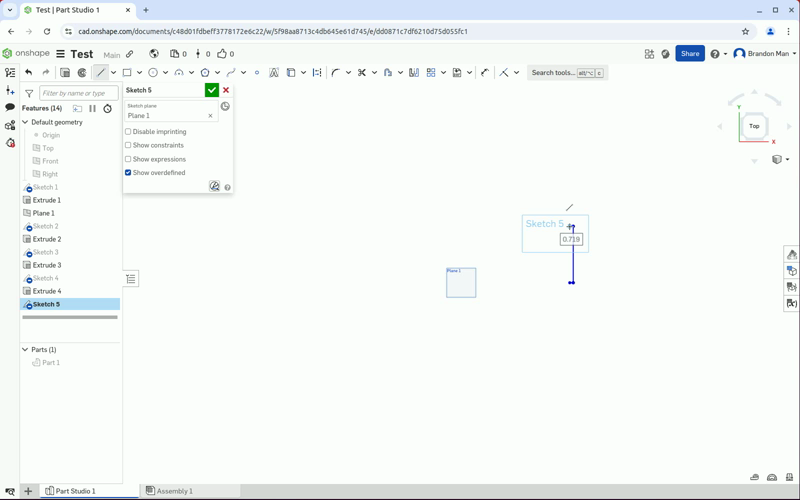
key_up(shift)
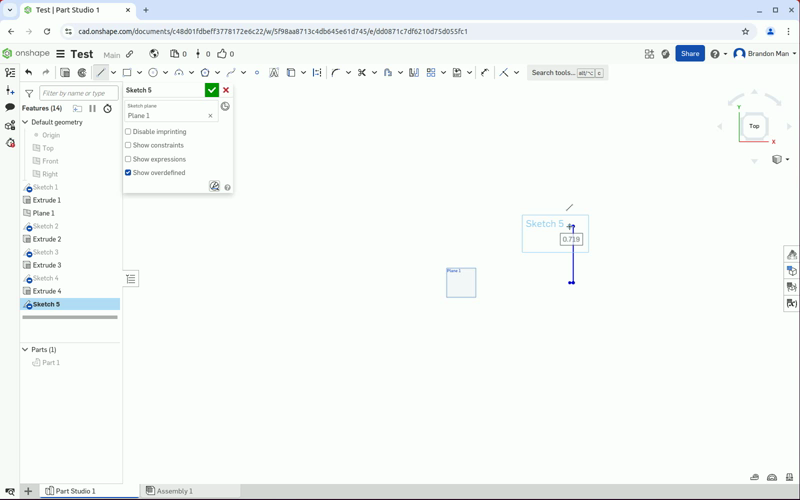
mouse_move(589, 226)
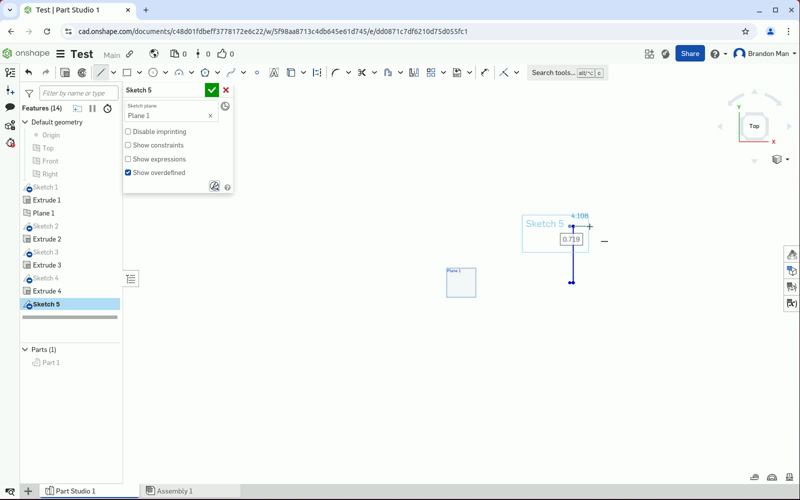
key_down(shift)
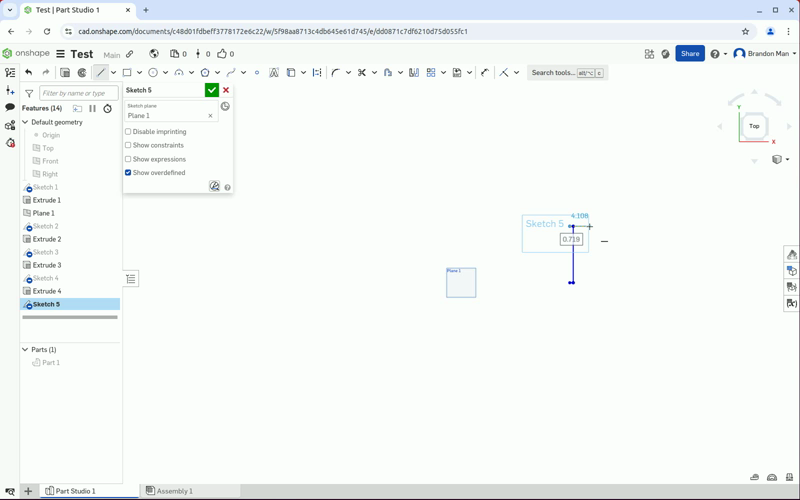
mouse_move(569, 282)
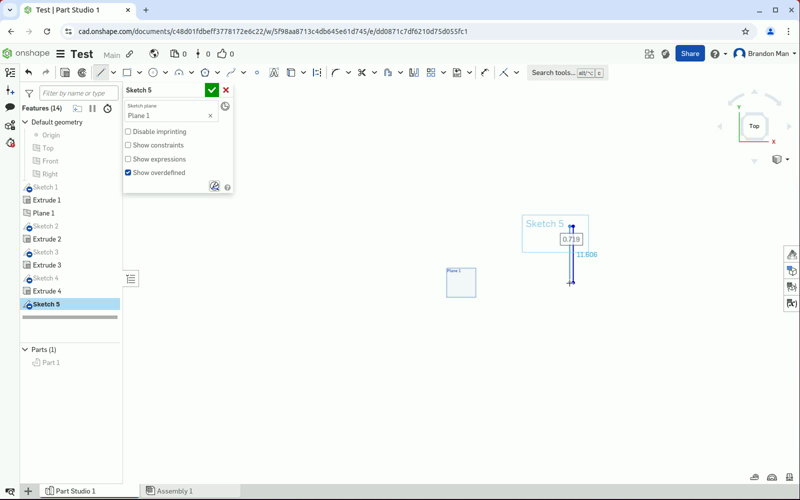
scroll(6)
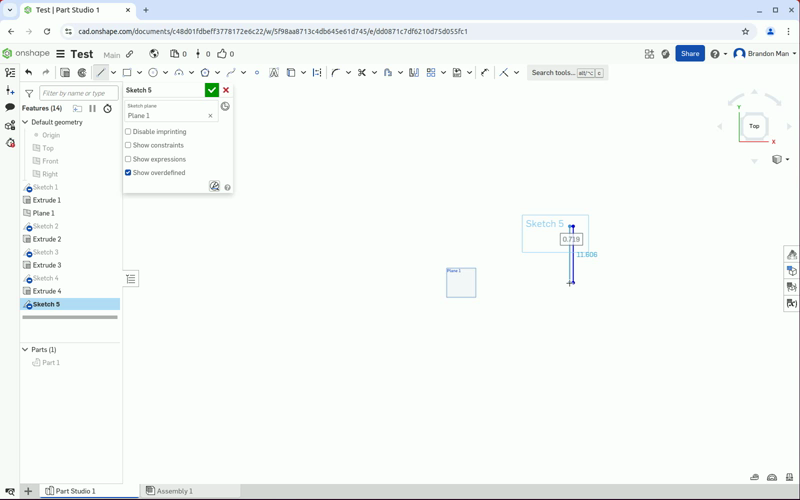
scroll(6)
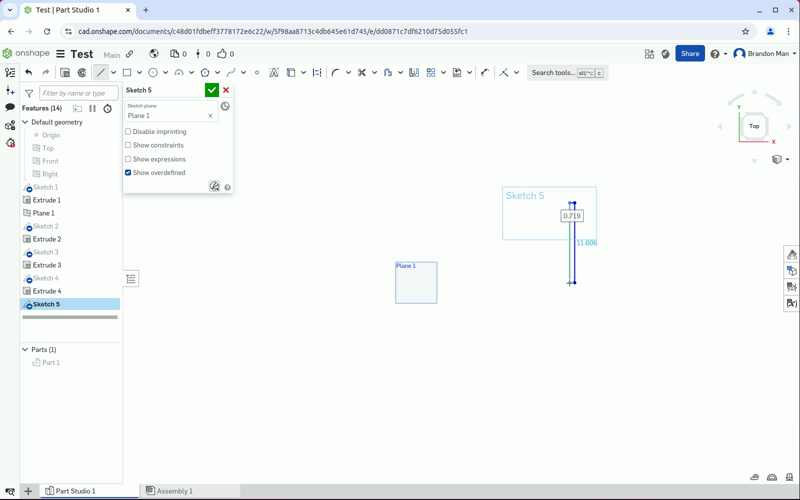
scroll(6)
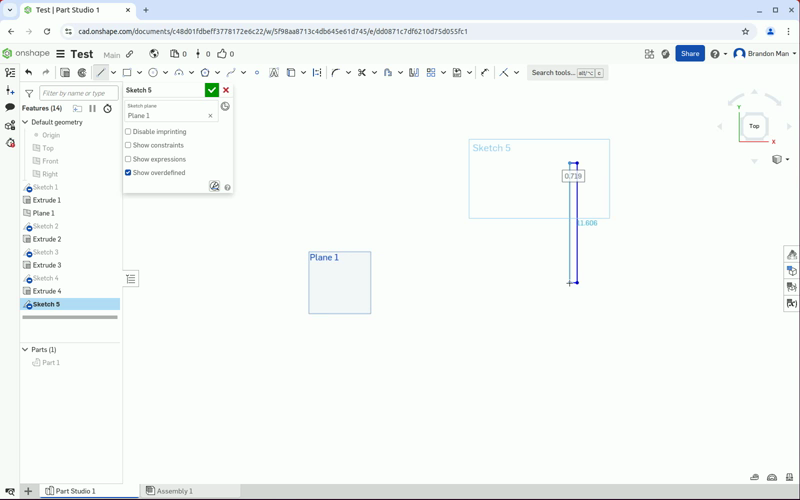
scroll(6)
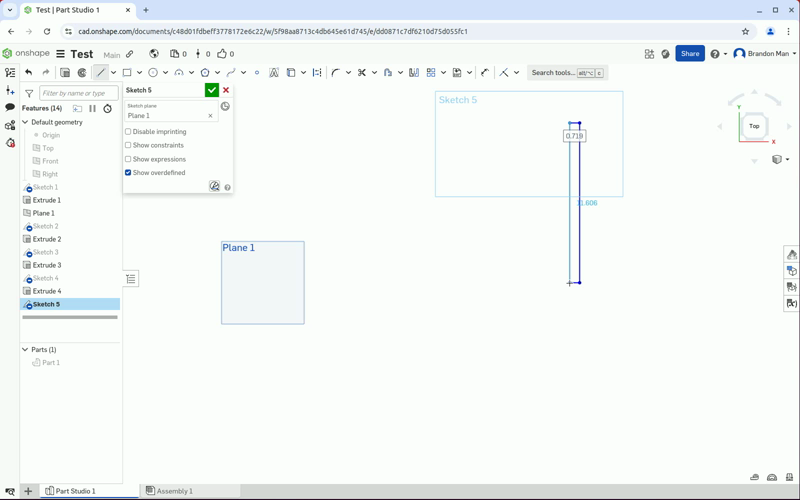
scroll(6)
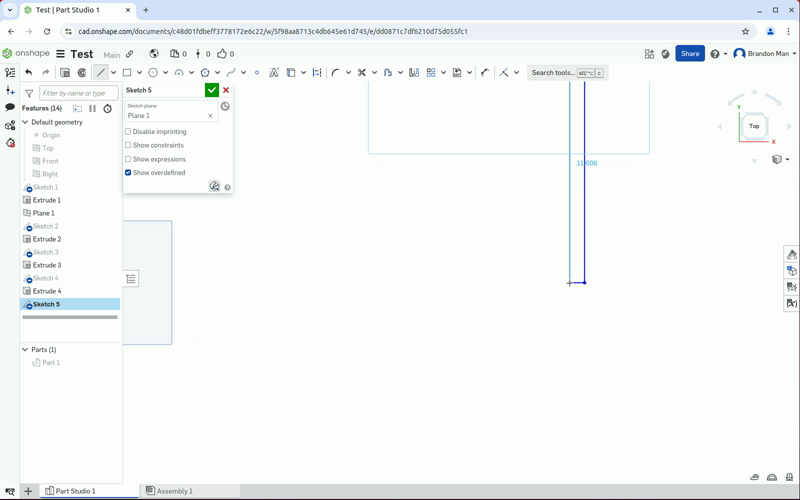
scroll(6)
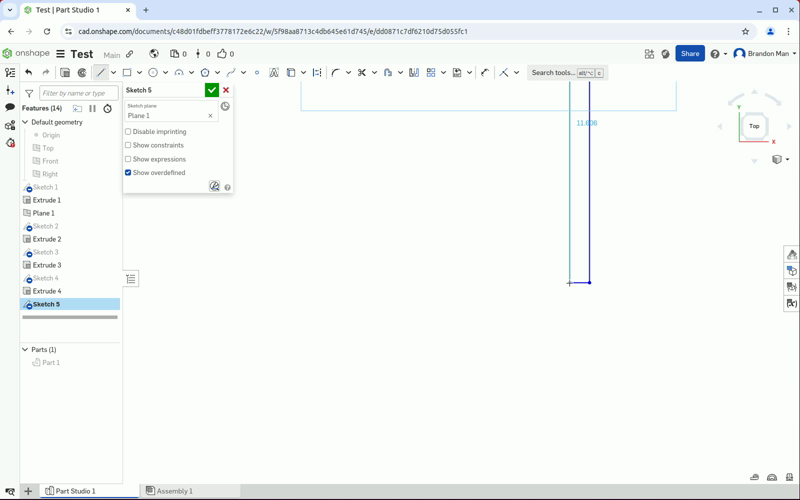
scroll(6)
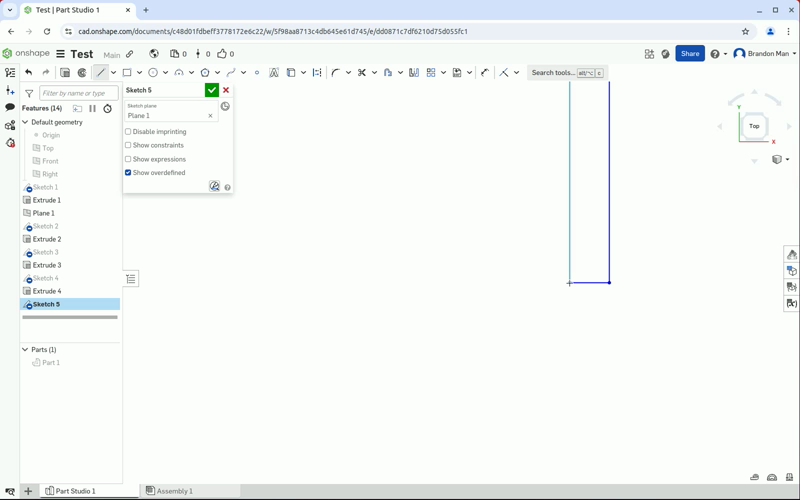
key_up(shift)
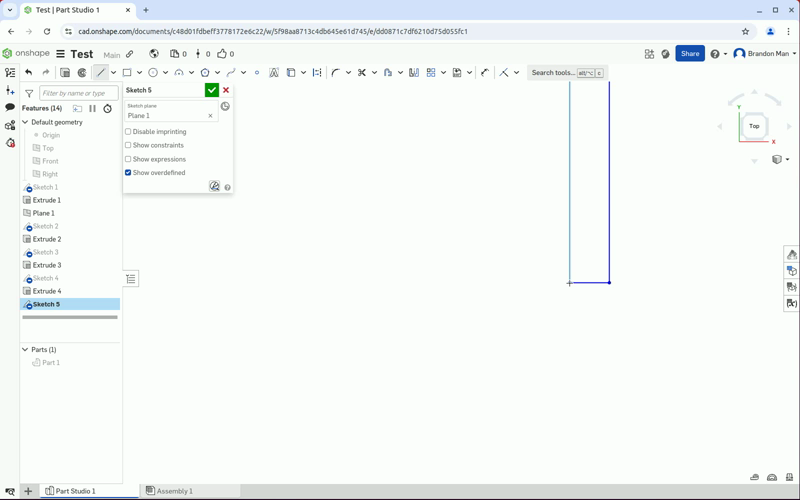
click(569, 282)
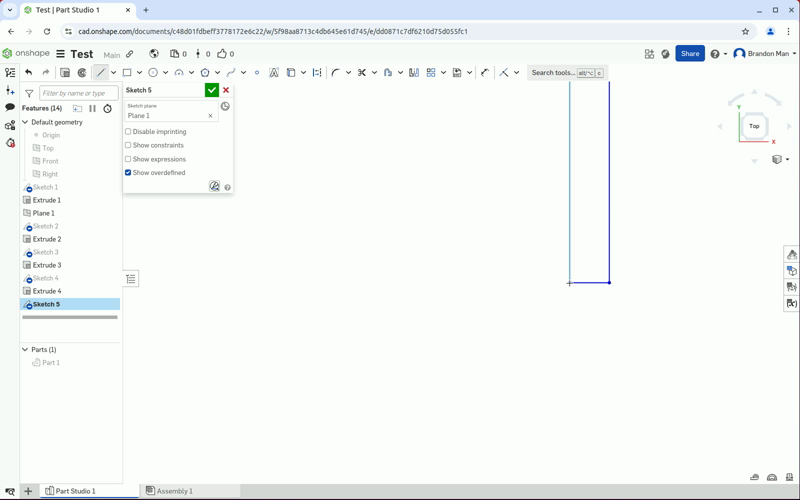
scroll(-6)
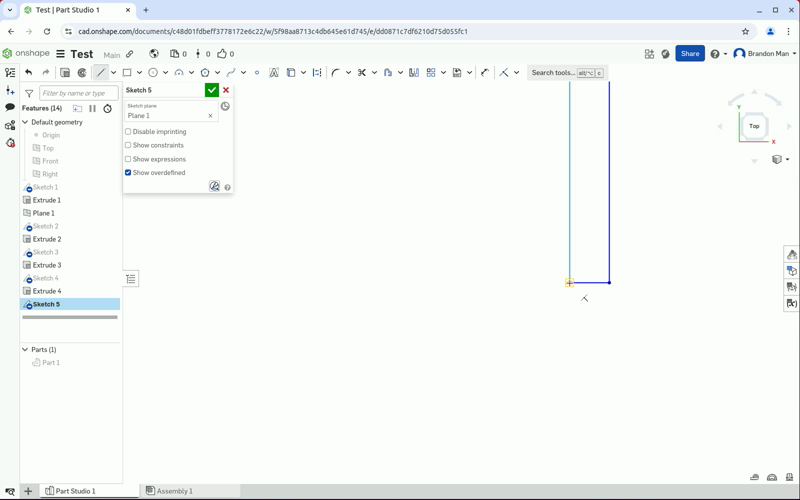
scroll(-6)
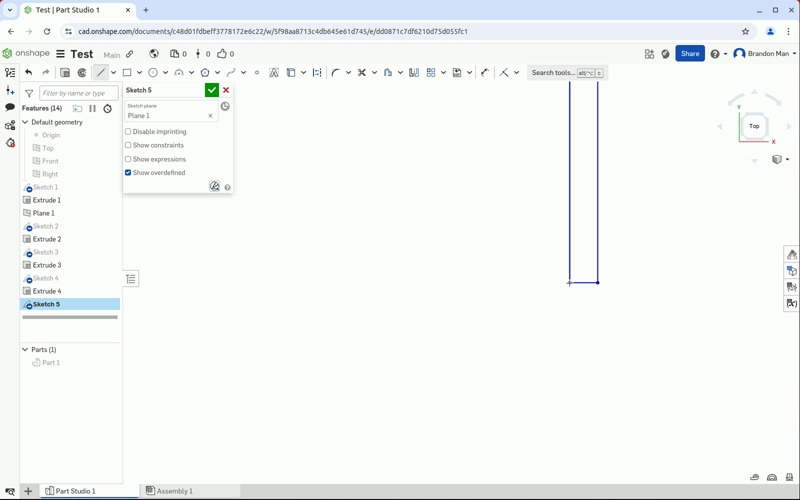
scroll(-6)
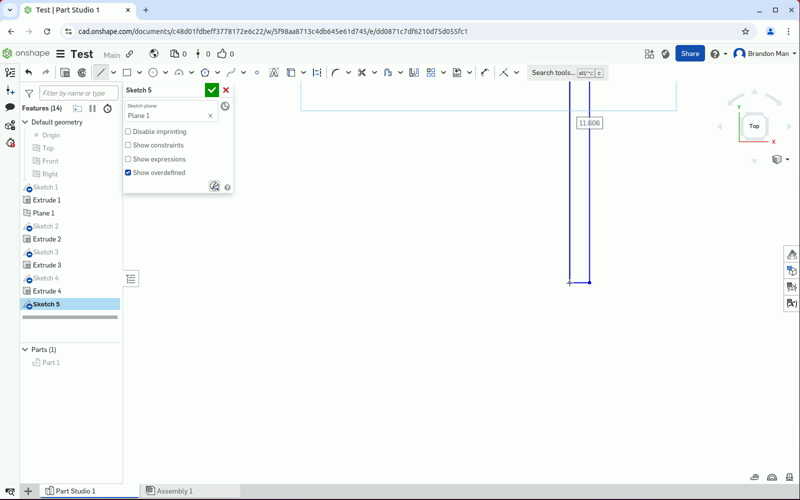
scroll(-6)
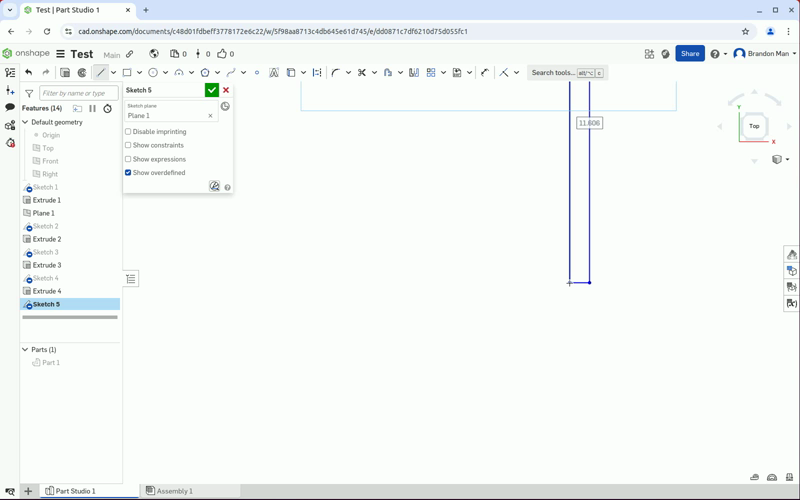
scroll(-6)
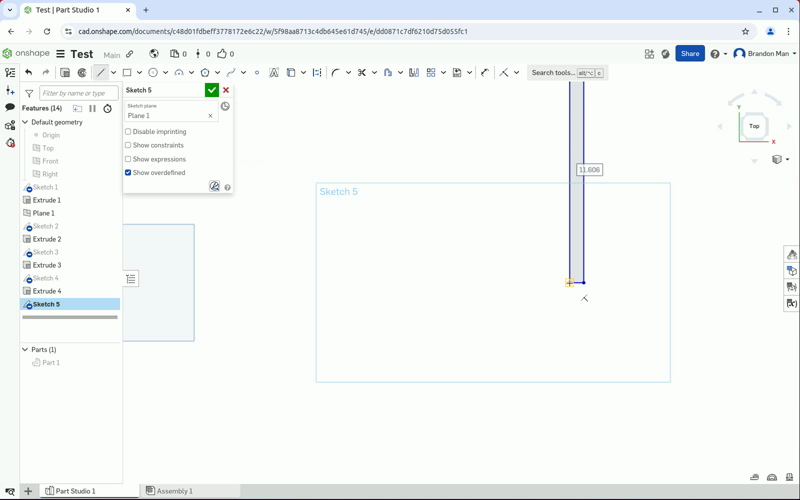
scroll(-6)
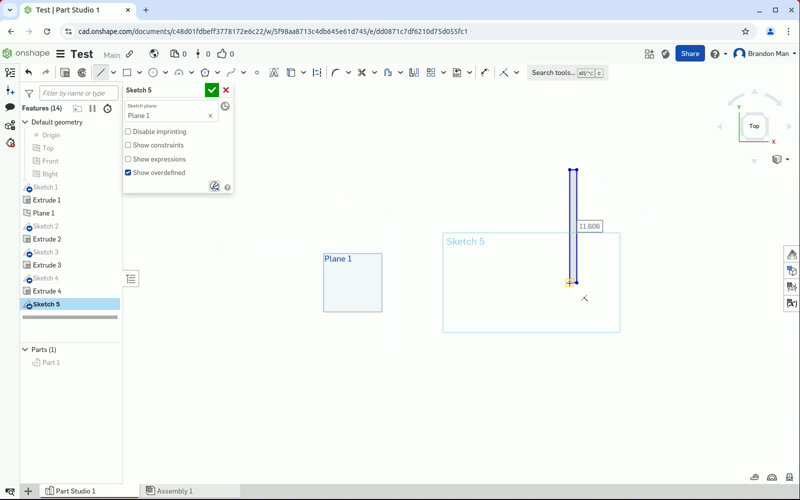
scroll(-6)
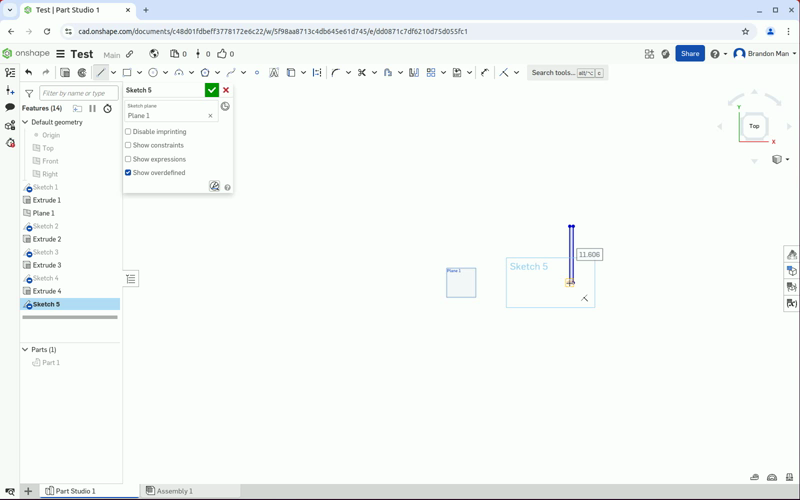
key(esc)
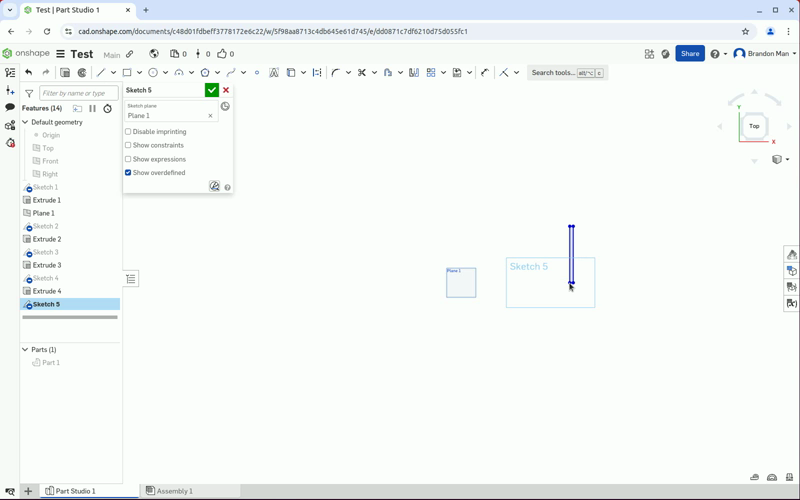
mouse_move(571, 263)
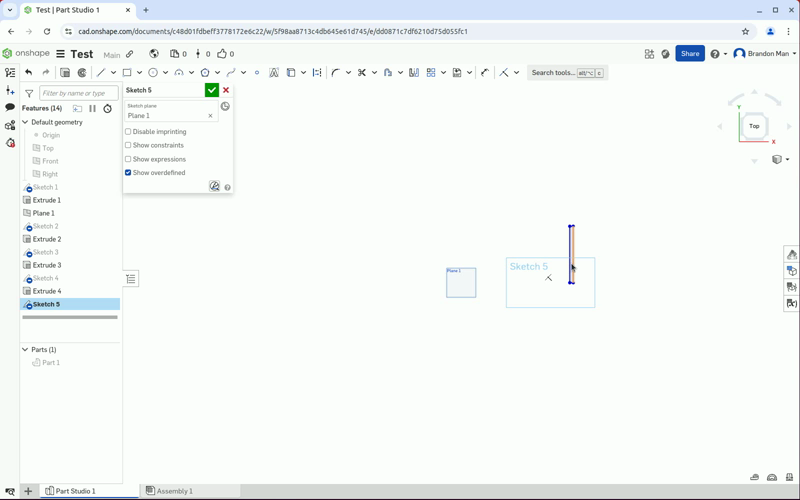
scroll(6)
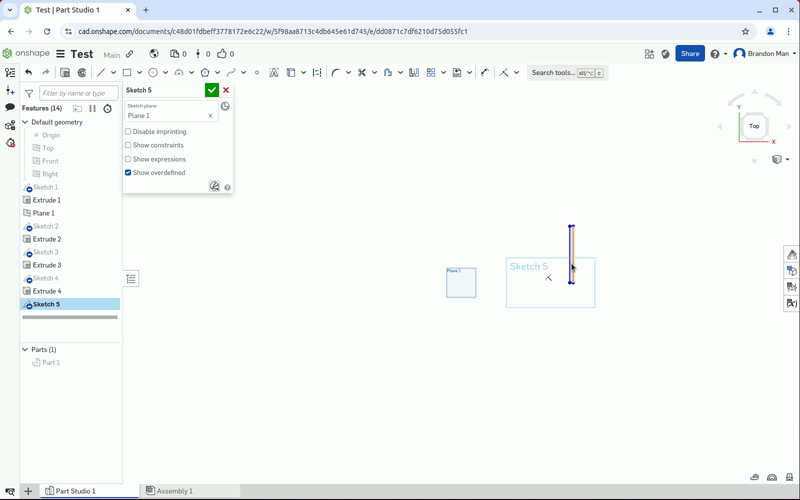
scroll(6)
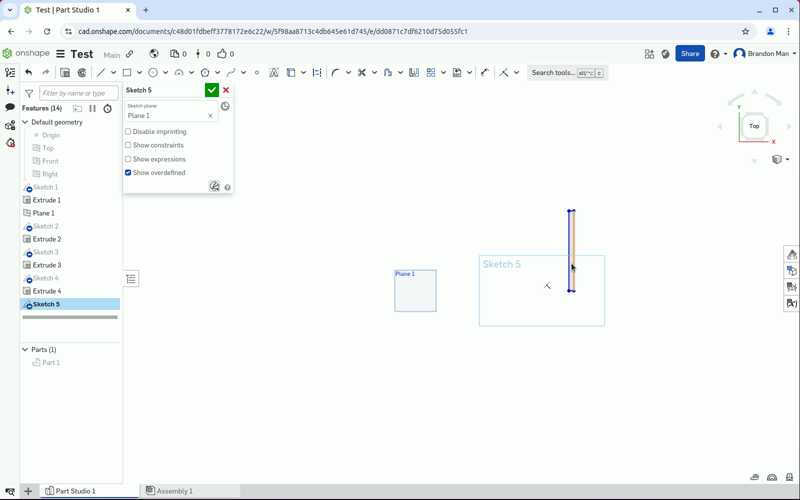
scroll(6)
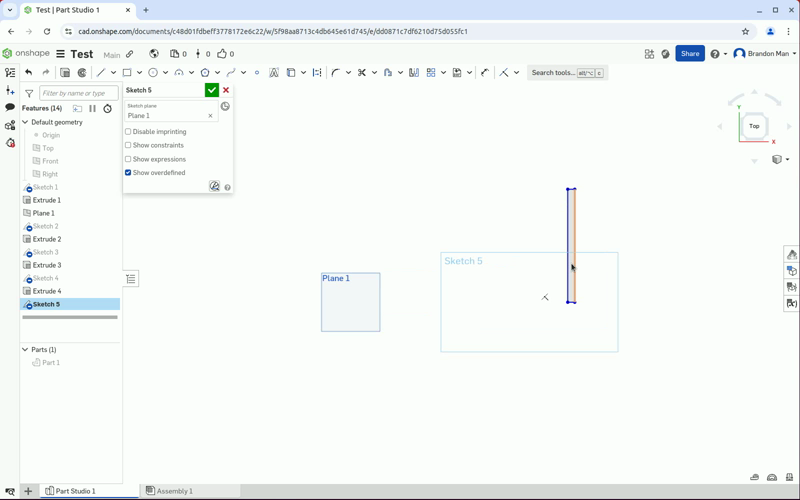
scroll(6)
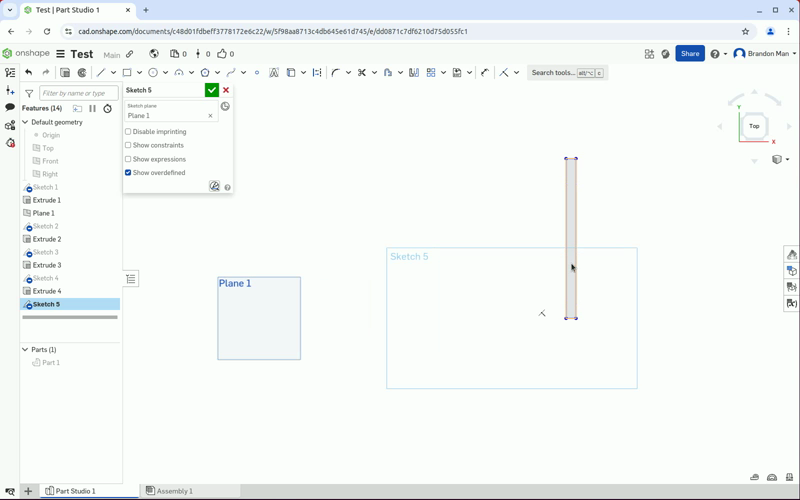
scroll(6)
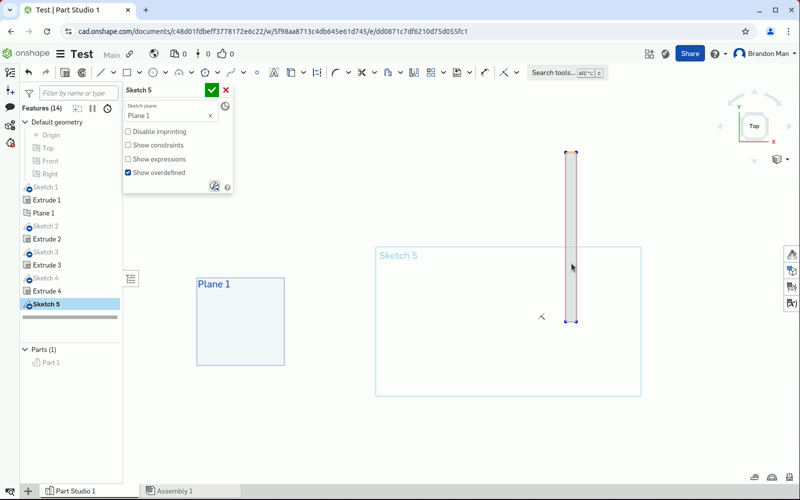
scroll(6)
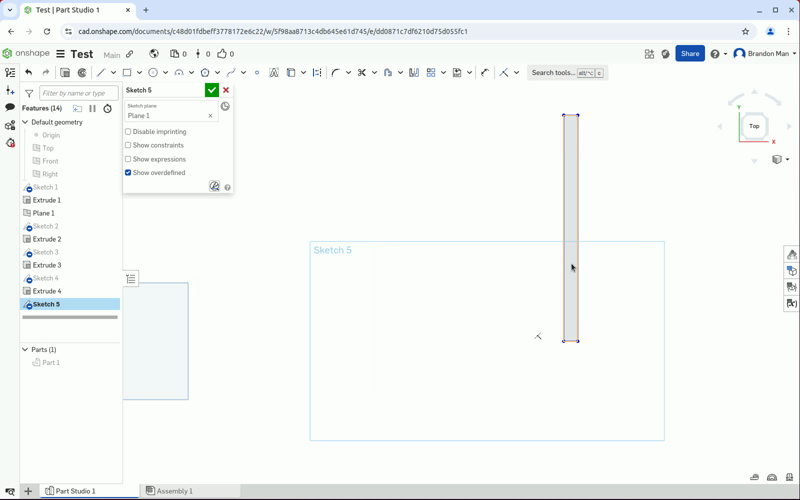
scroll(6)
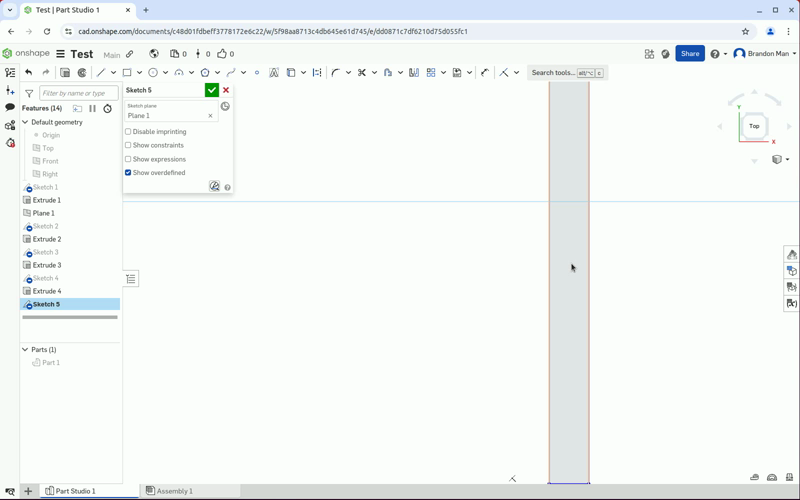
click(571, 263)
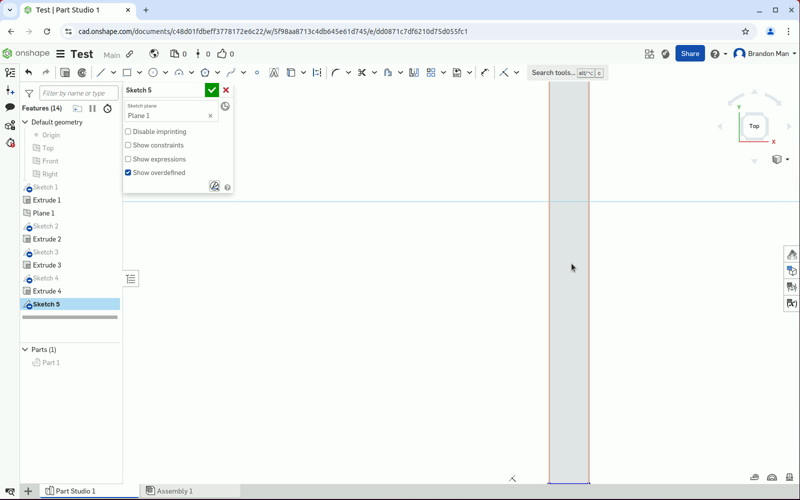
scroll(-6)
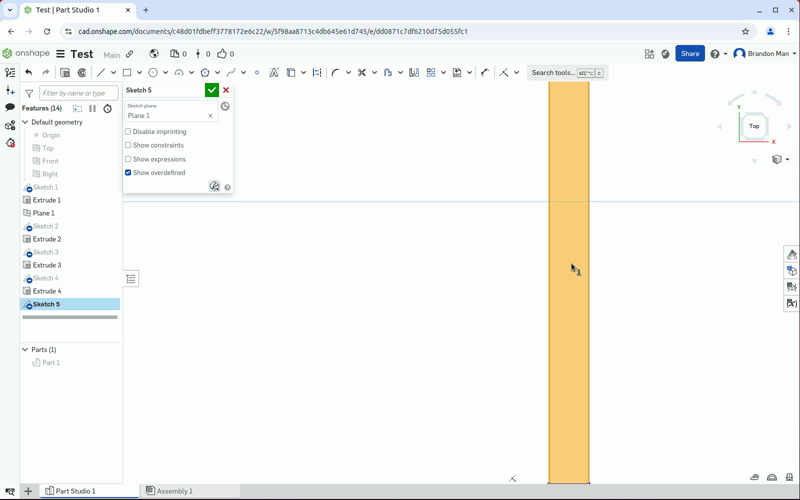
scroll(-6)
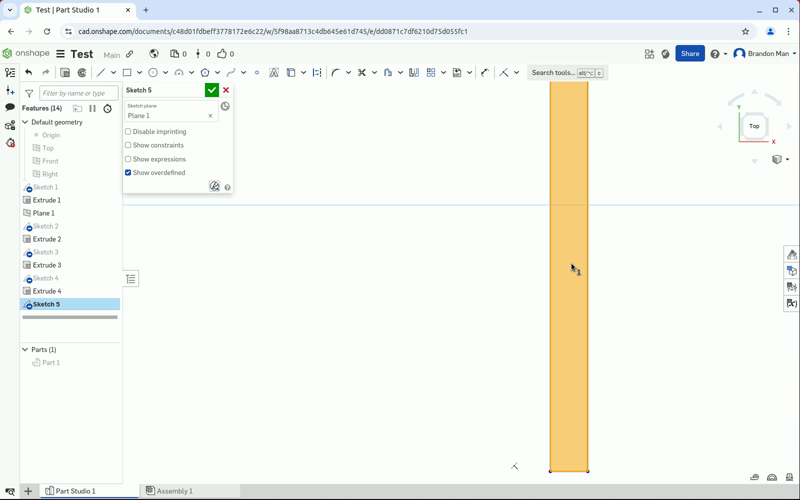
scroll(-6)
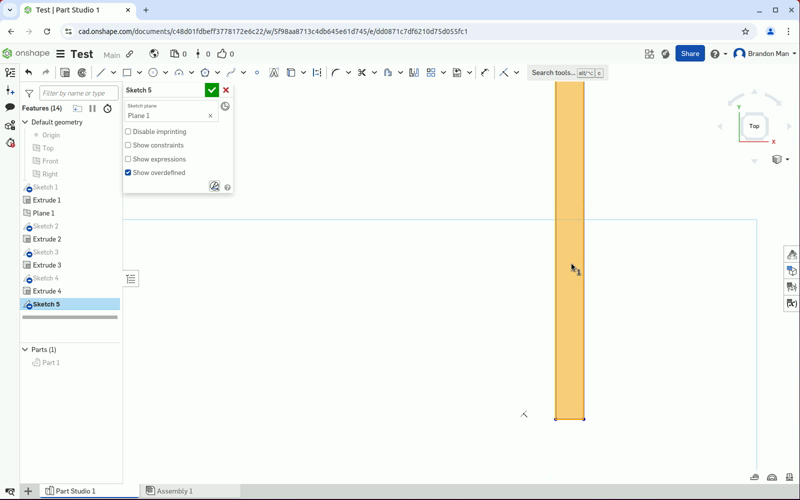
scroll(-6)
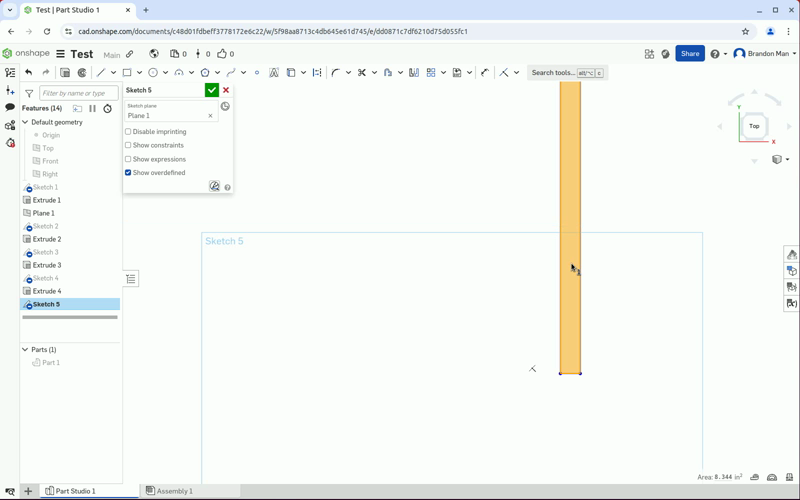
scroll(-6)
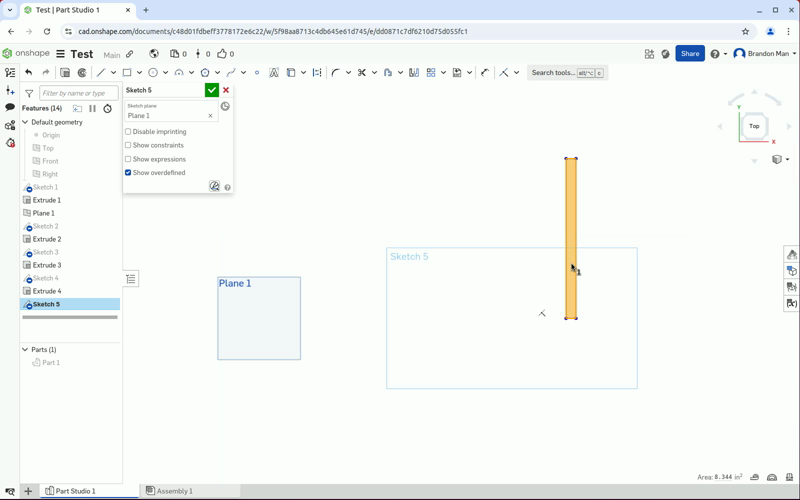
scroll(-6)
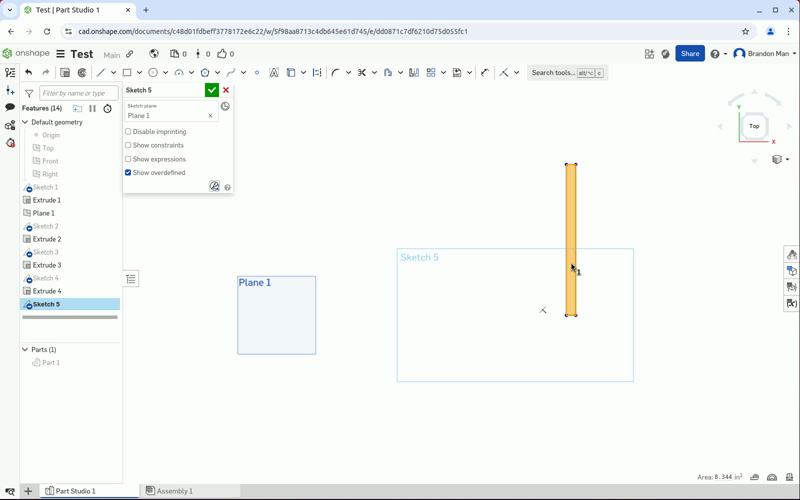
scroll(-6)
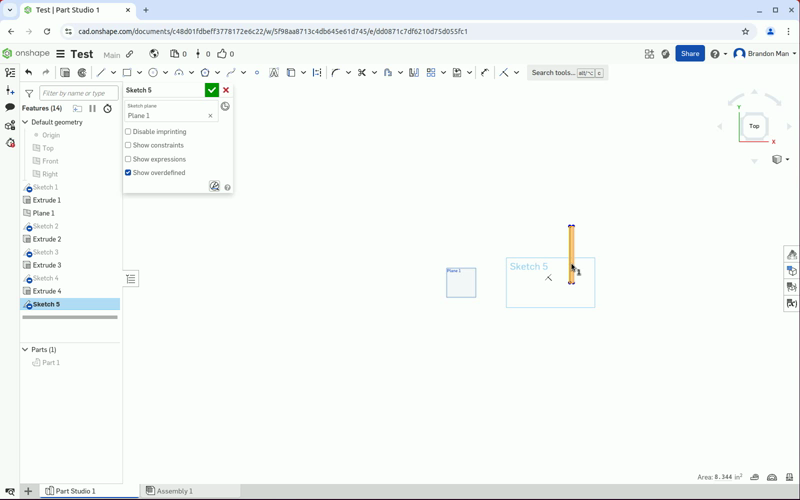
mouse_move(73, 352)
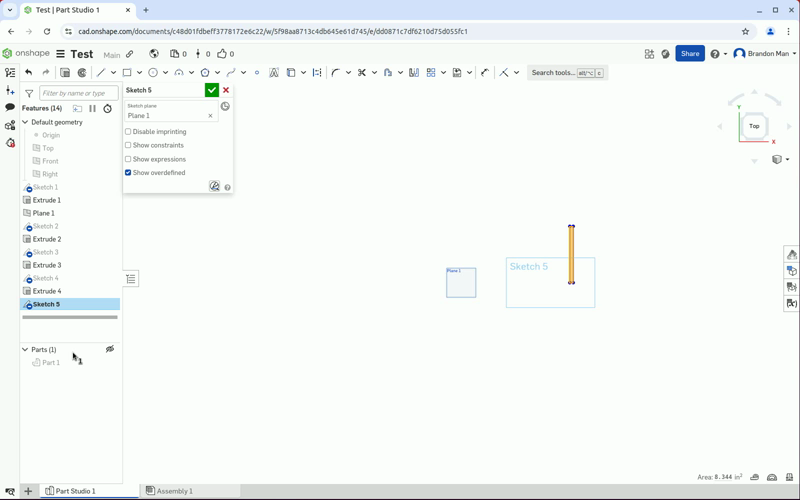
key(shift+y)
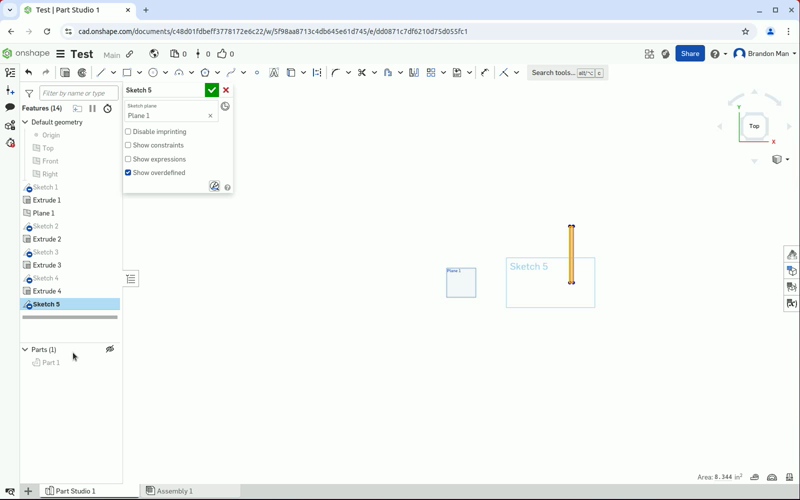
key(shift+e)
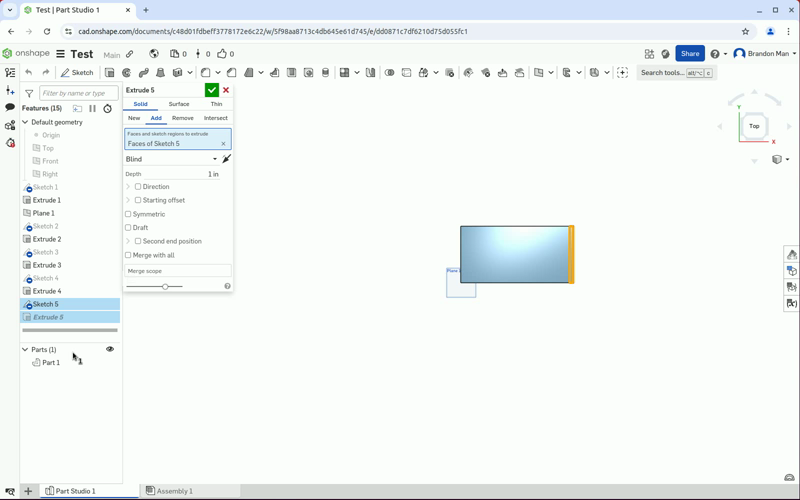
mouse_move(143, 106)
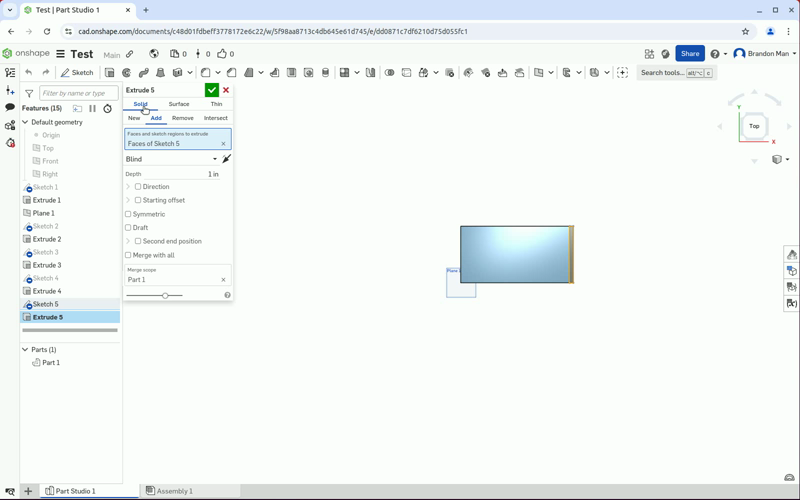
click(143, 106)
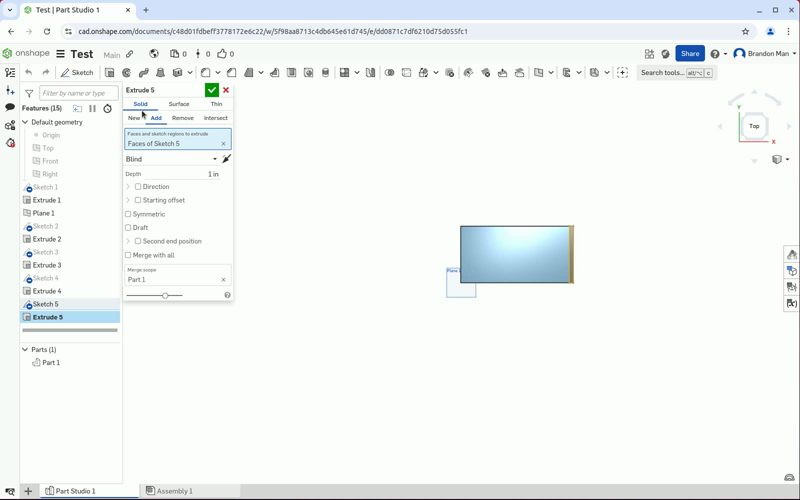
mouse_move(137, 120)
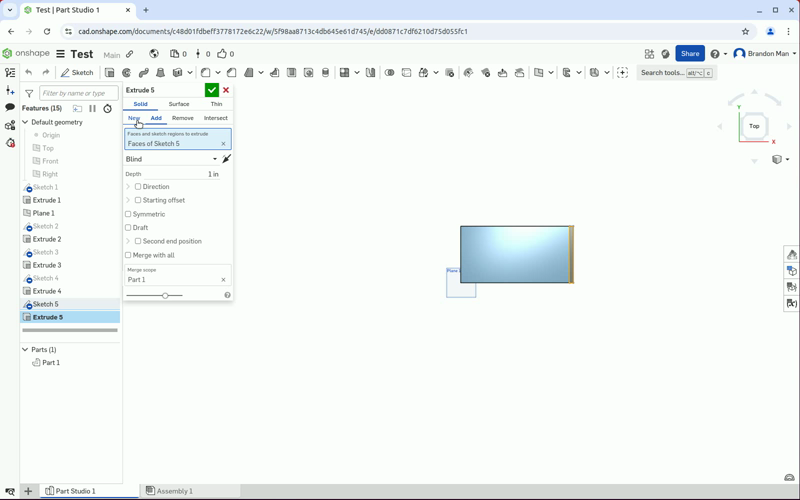
click(137, 120)
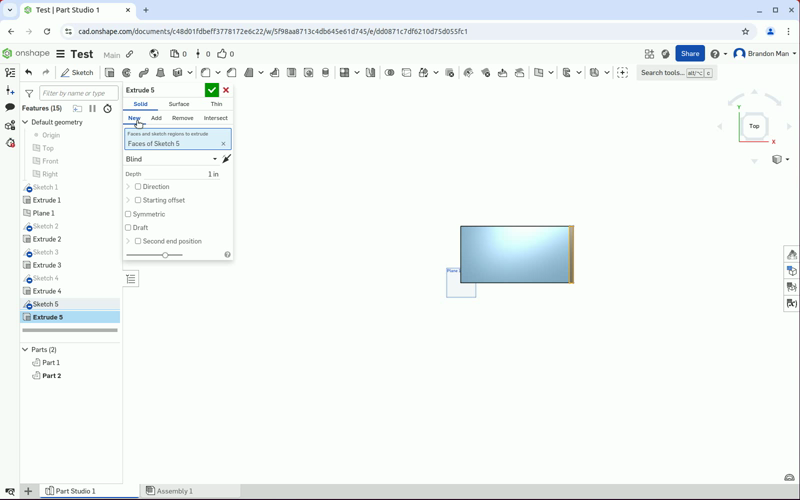
key(tab, 4)
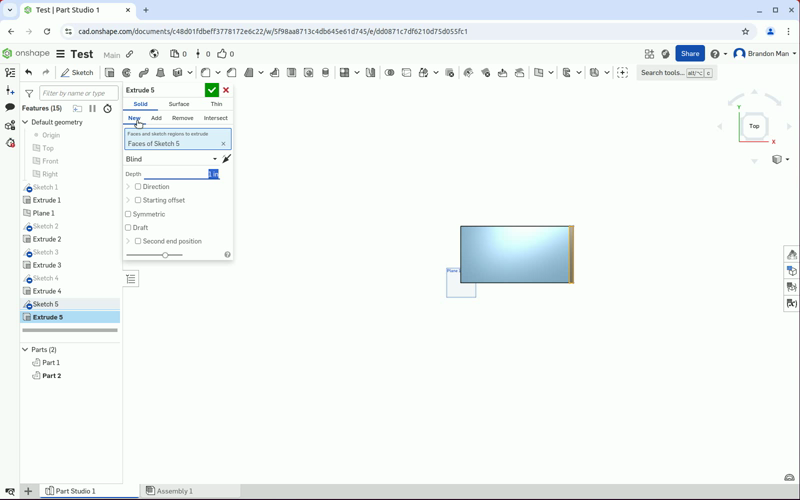
text(5.777)
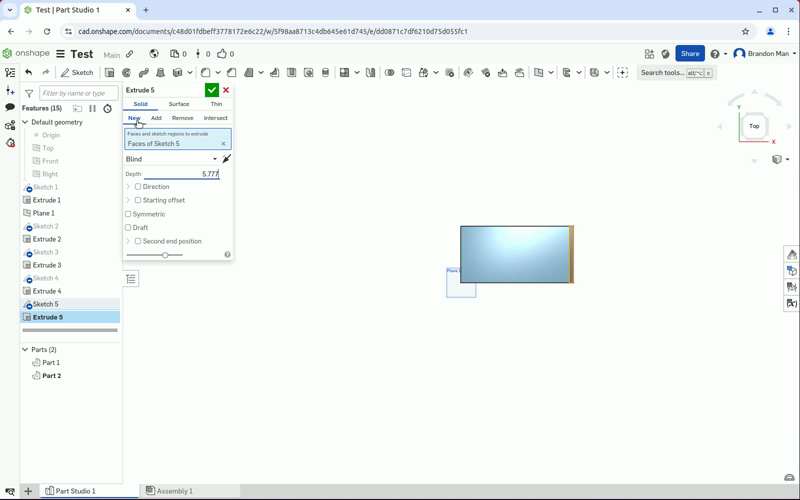
key(enter)
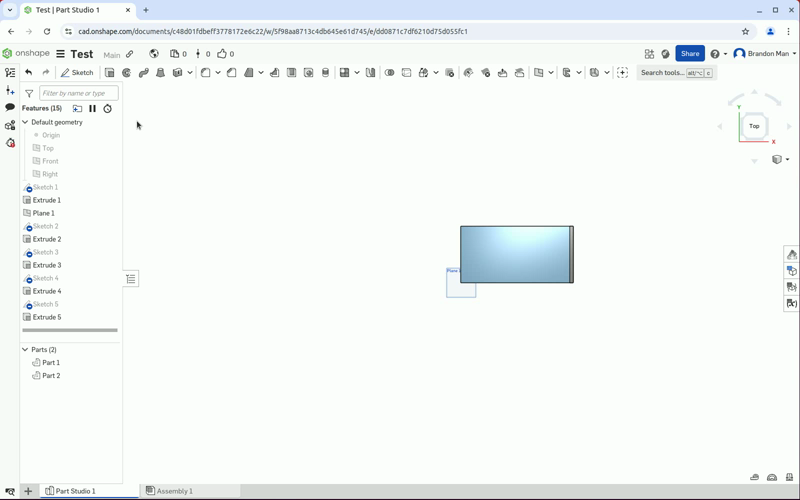
key(shift+h)
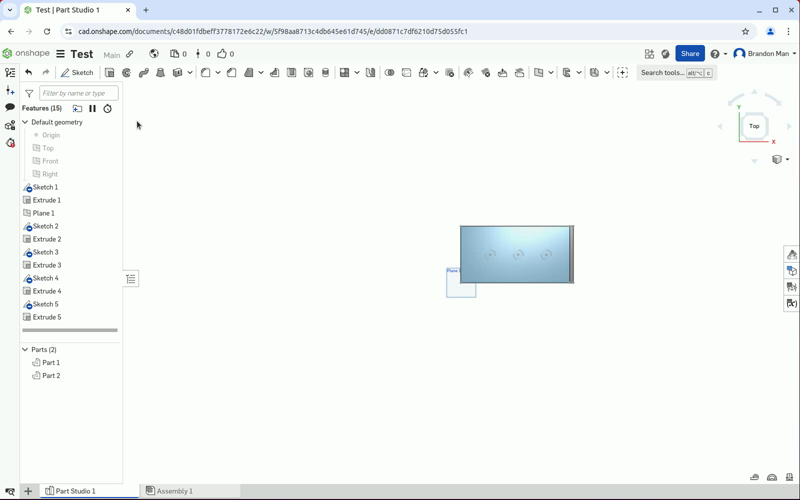
key(shift+h)
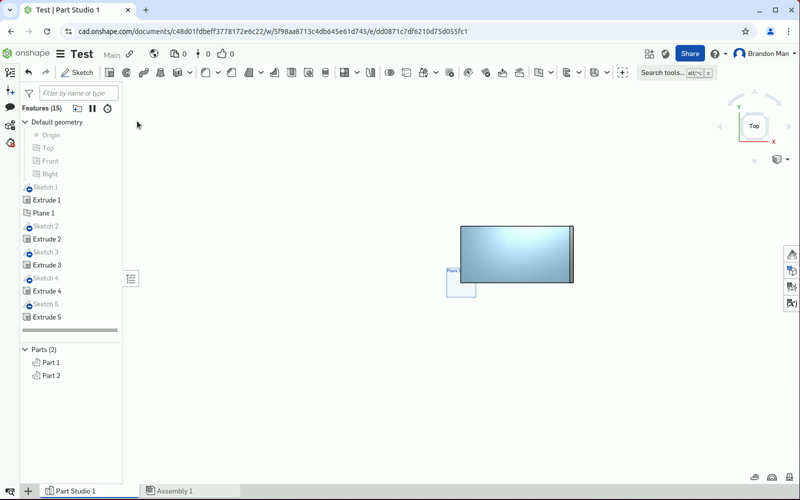
mouse_move(73, 189)
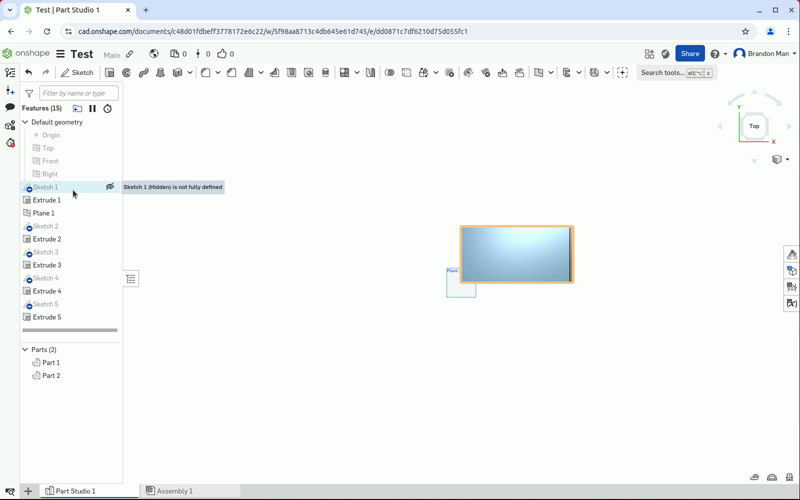
click(73, 189)
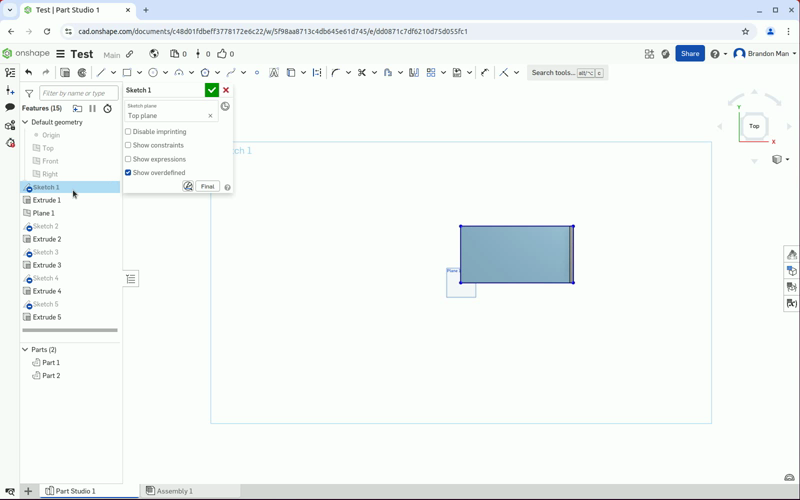
mouse_move(229, 92)
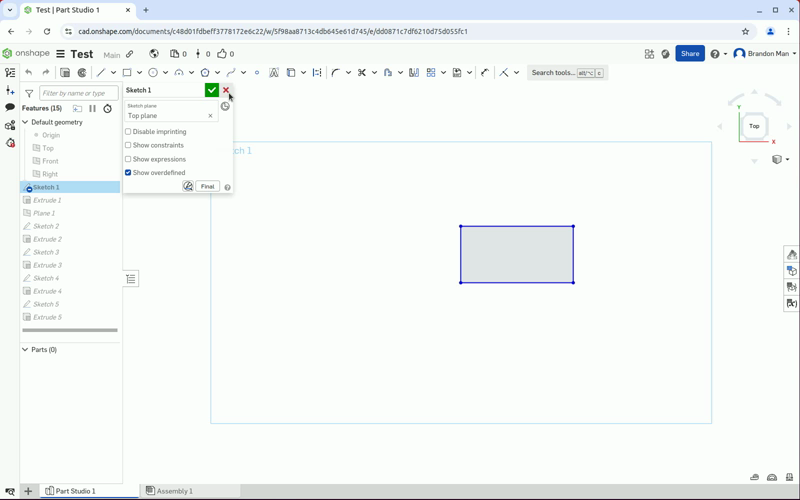
click(229, 92)
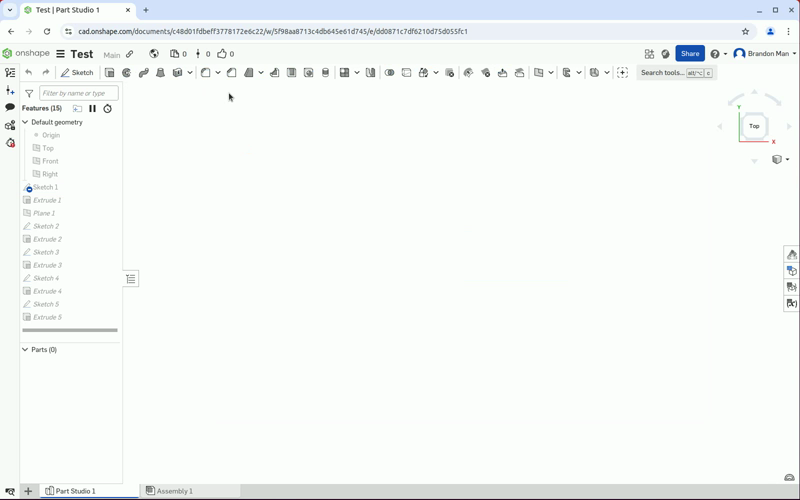
key(shift+s)
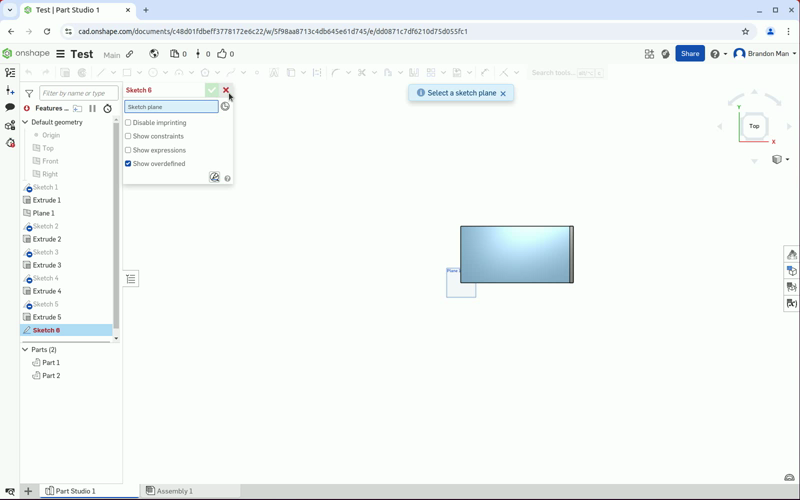
mouse_move(69, 215)
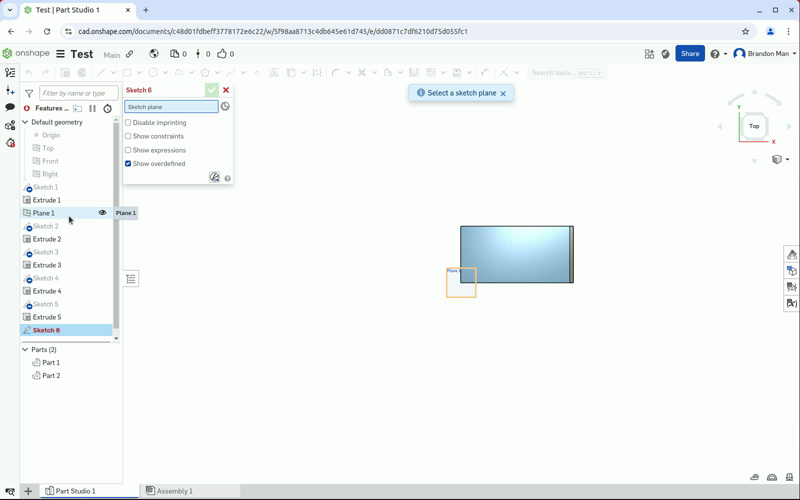
click(69, 215)
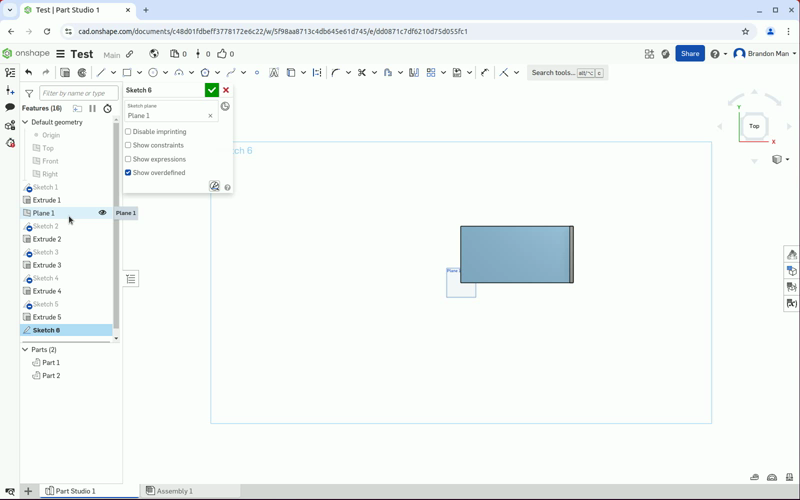
mouse_move(73, 352)
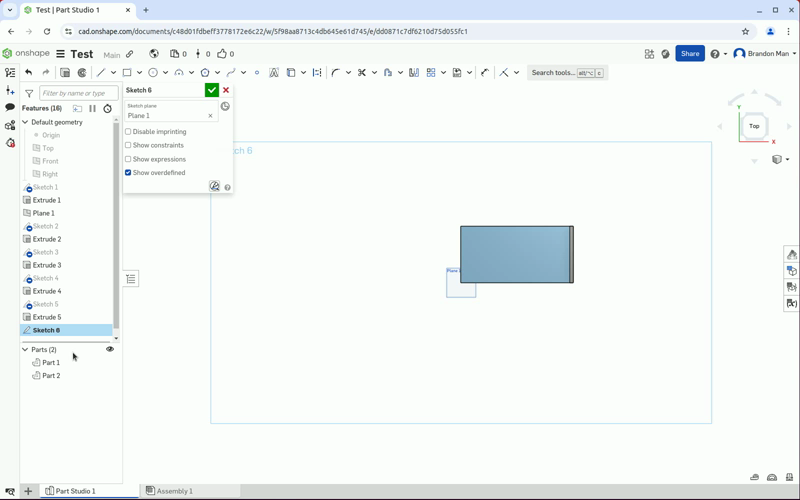
key(y)
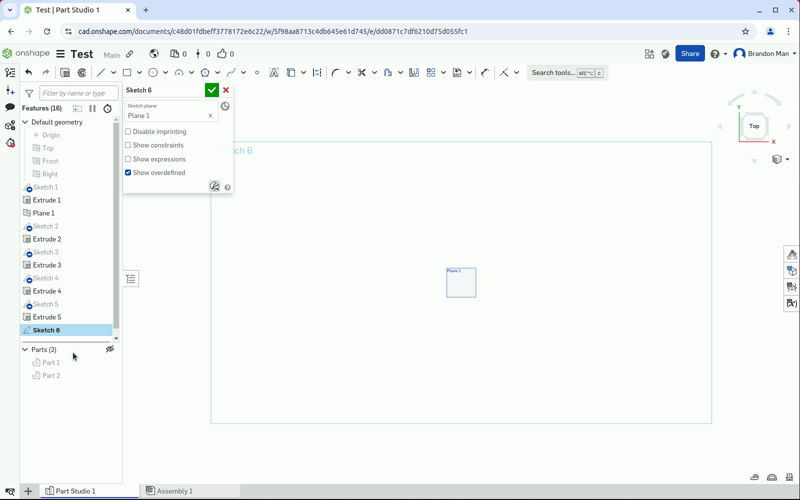
key(l)
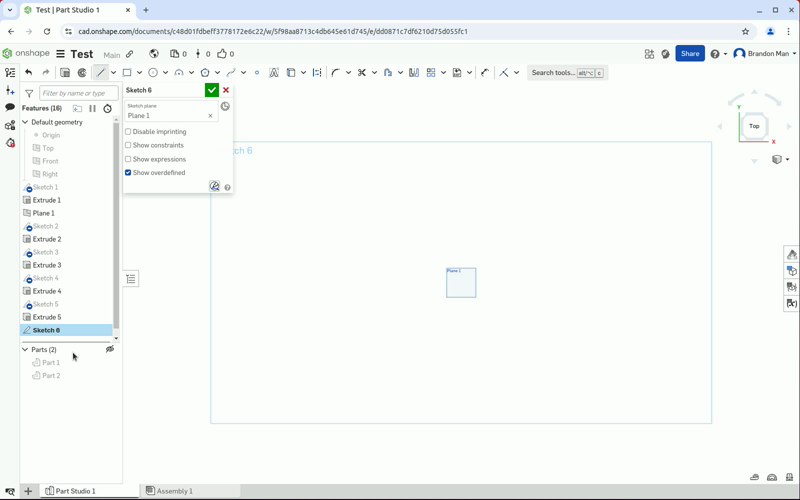
key_down(shift)
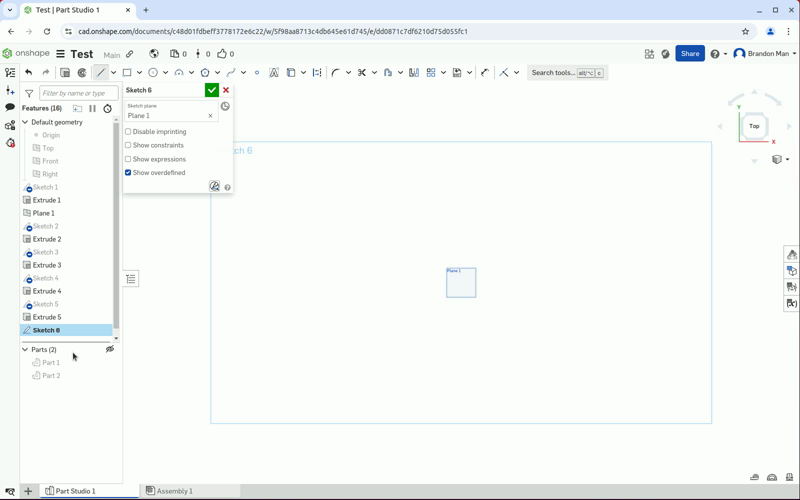
mouse_move(460, 282)
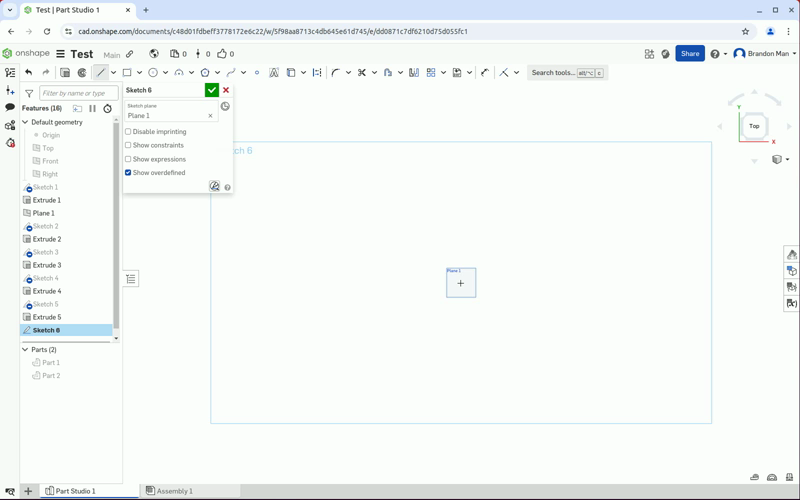
click(460, 282)
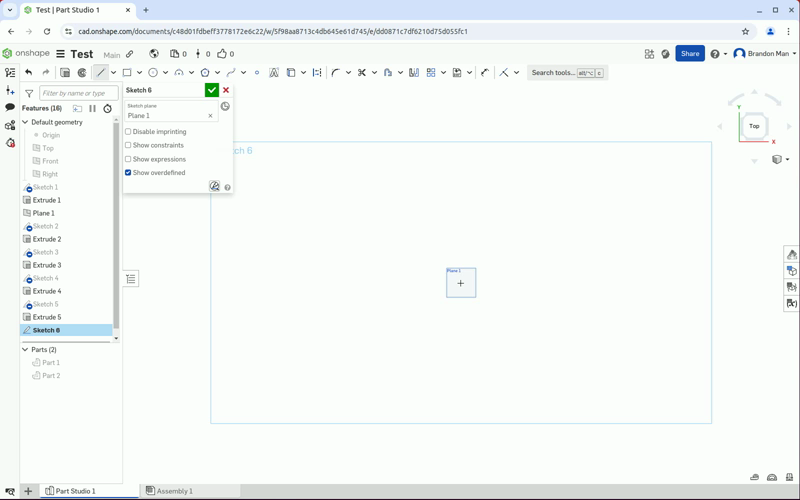
key_up(shift)
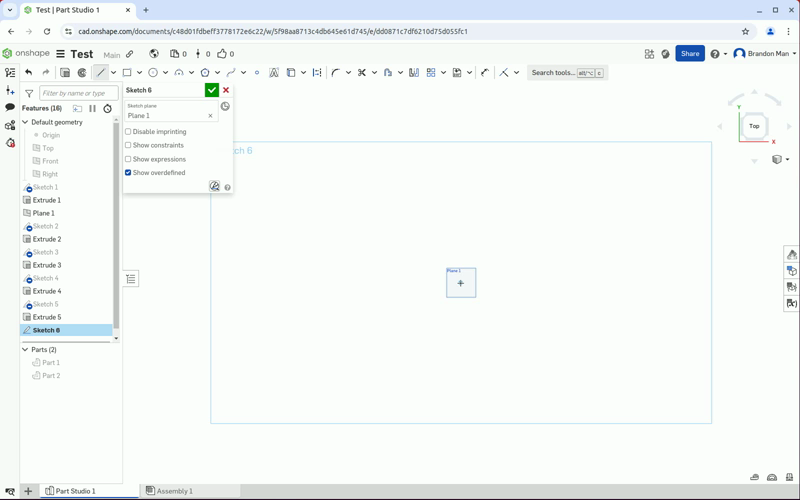
key_down(shift)
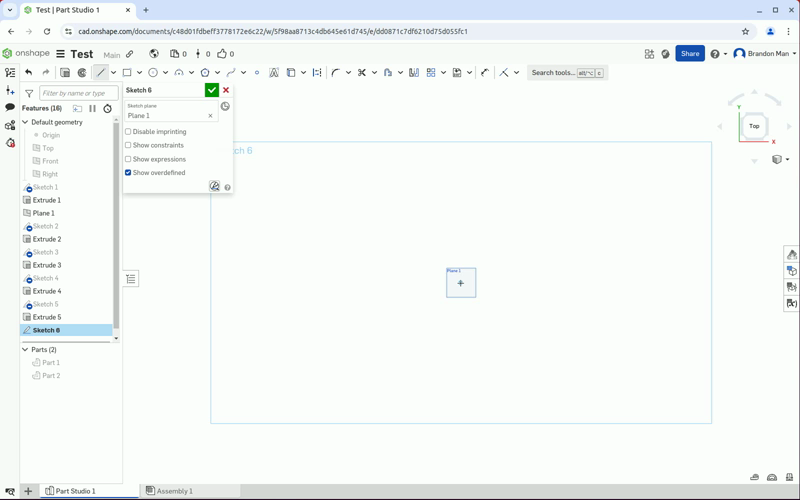
mouse_move(490, 282)
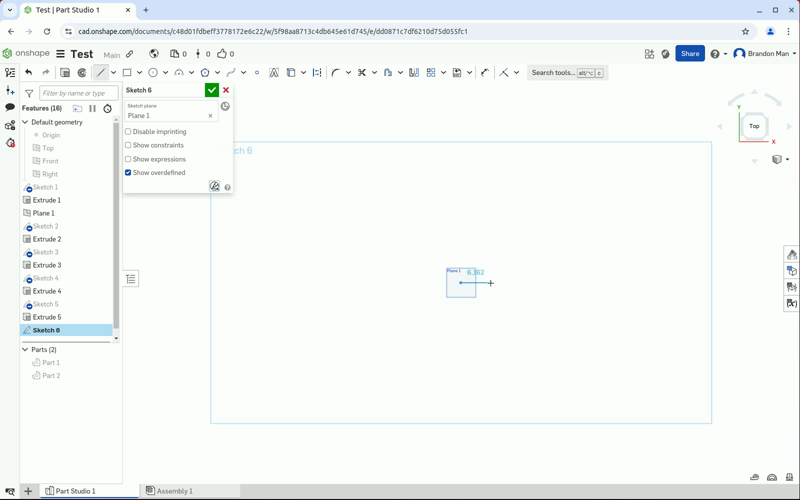
mouse_move(464, 282)
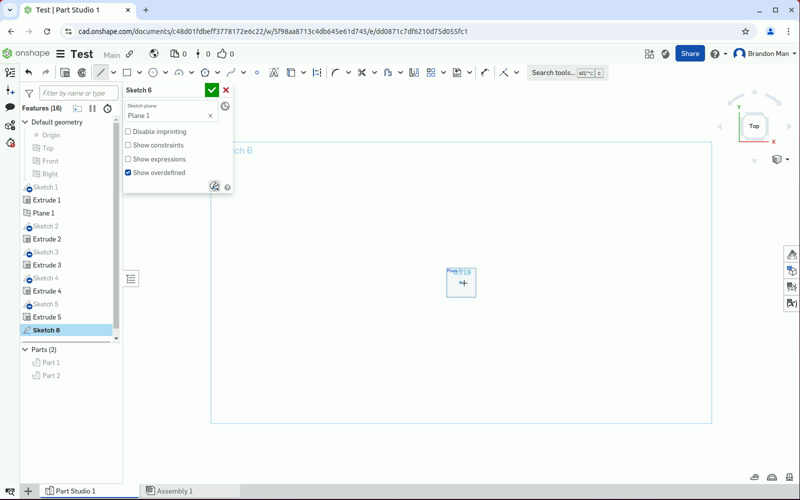
scroll(6)
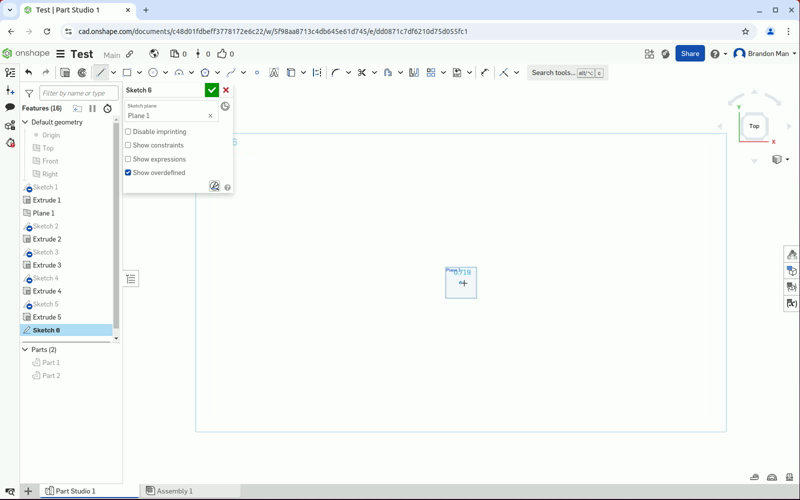
scroll(6)
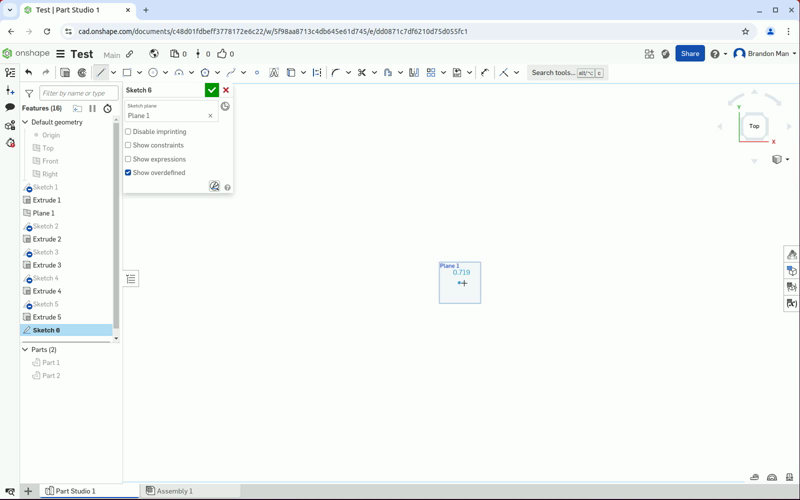
scroll(6)
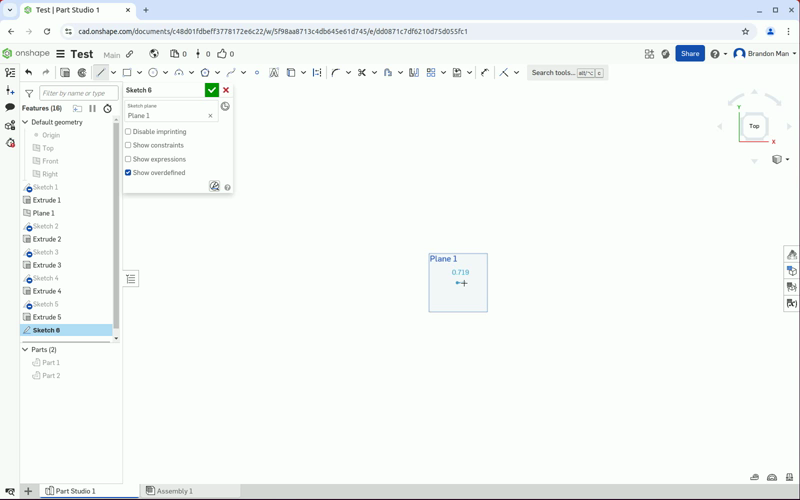
scroll(6)
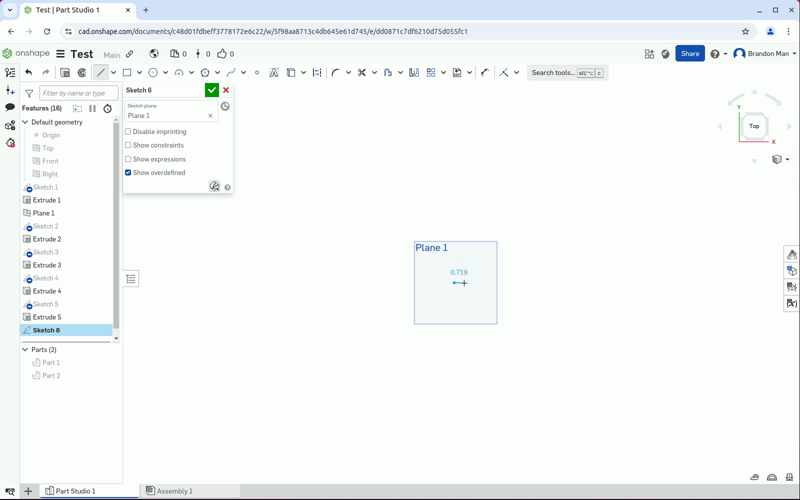
scroll(6)
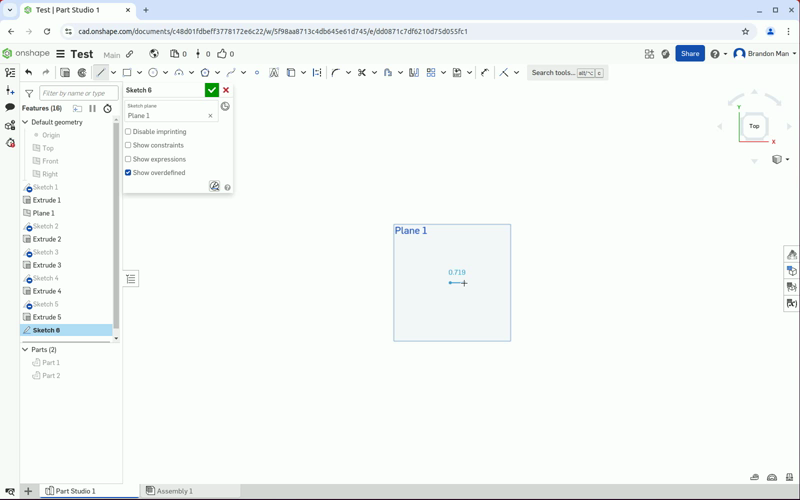
scroll(6)
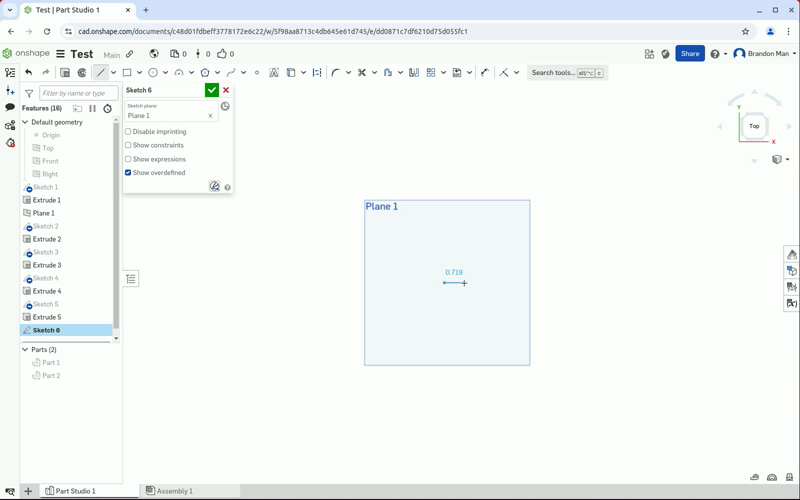
scroll(6)
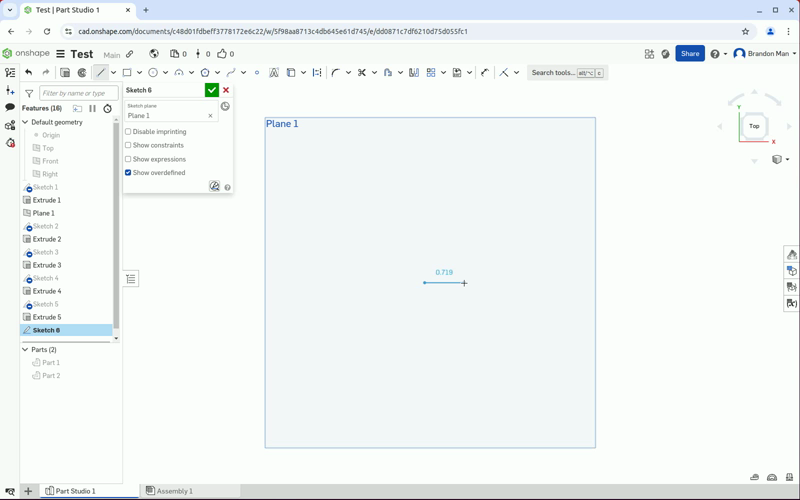
click(464, 282)
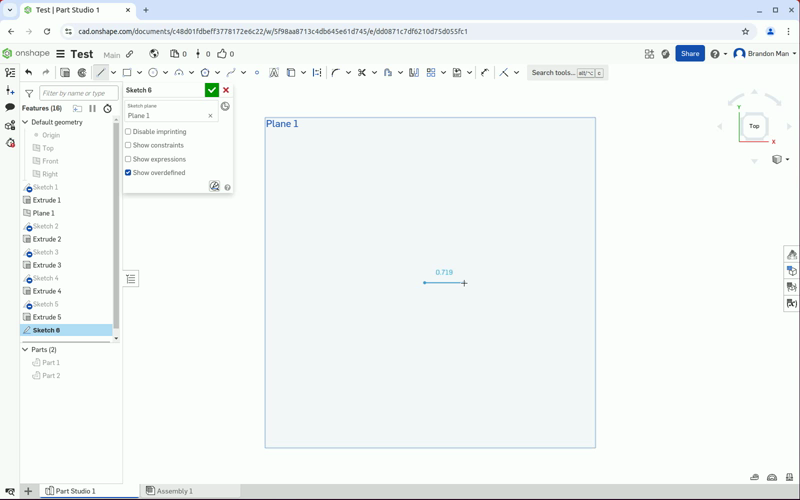
scroll(-6)
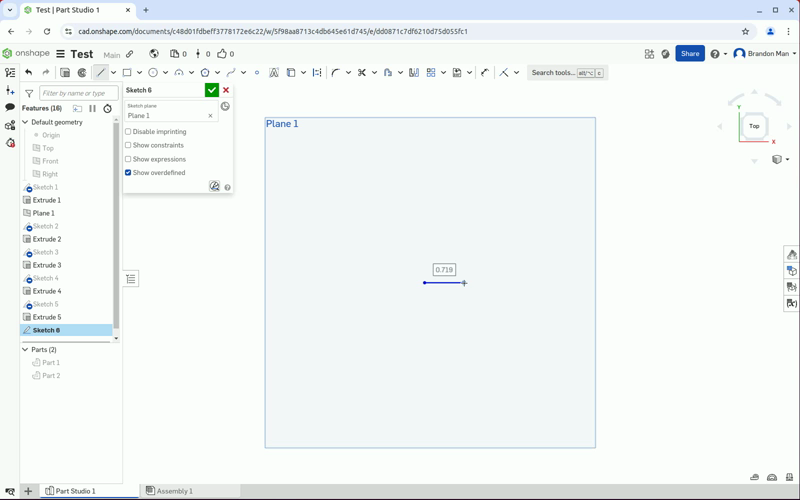
scroll(-6)
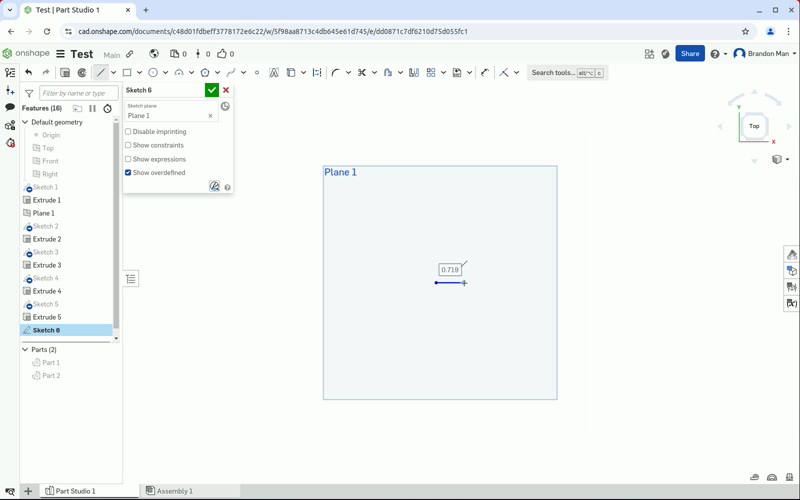
scroll(-6)
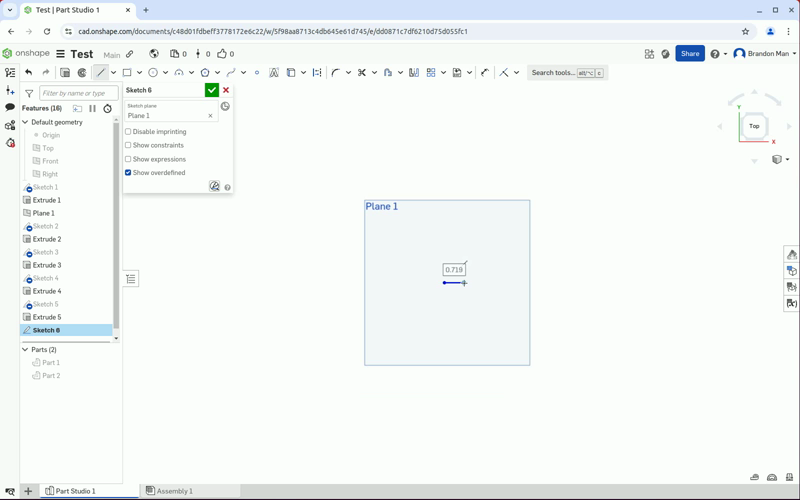
scroll(-6)
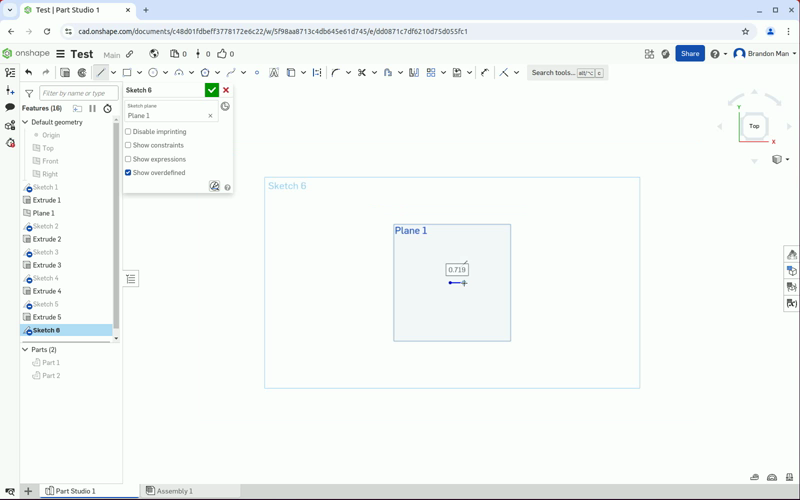
scroll(-6)
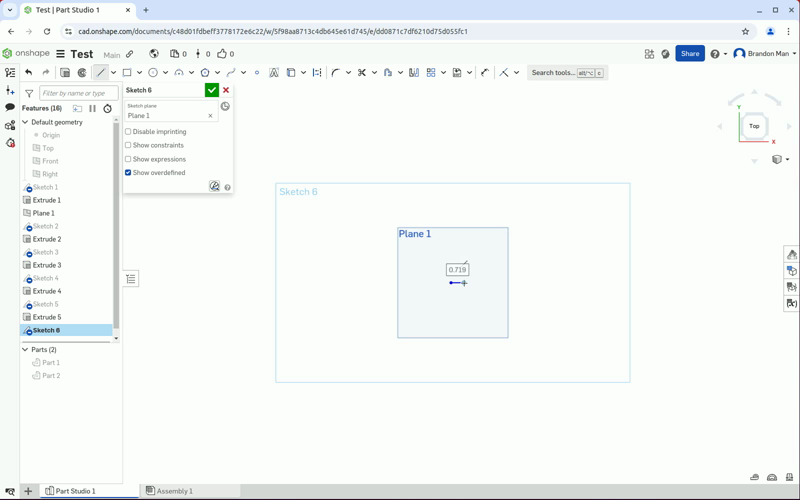
scroll(-6)
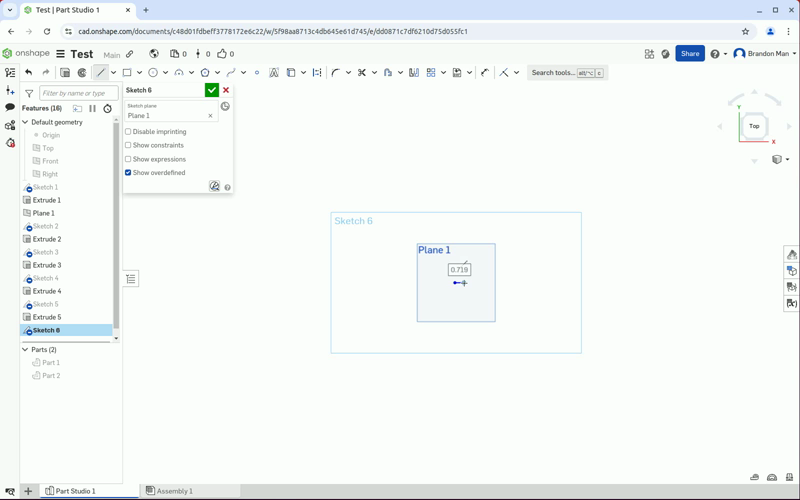
scroll(-6)
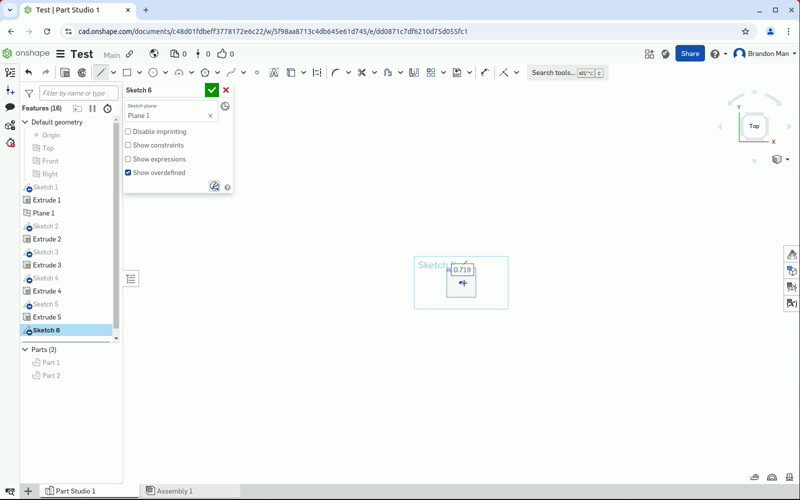
key_up(shift)
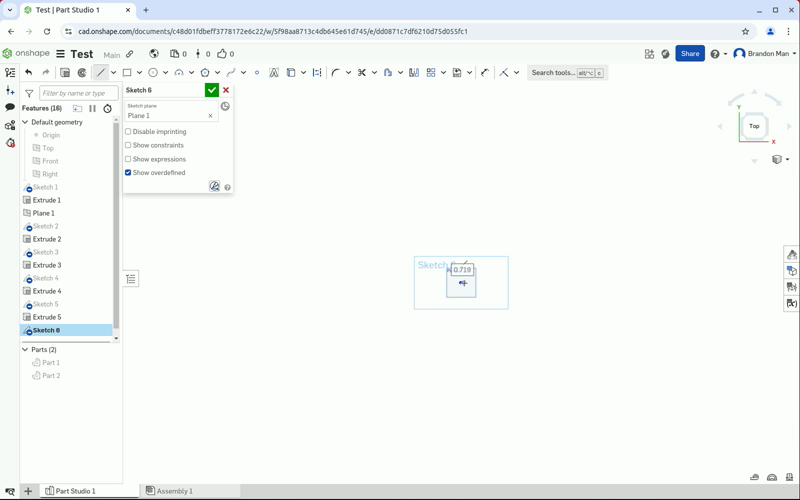
key_down(shift)
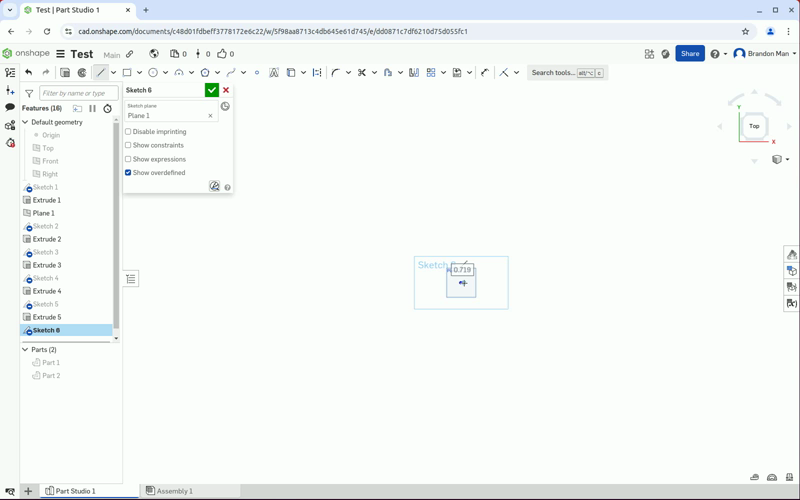
mouse_move(494, 282)
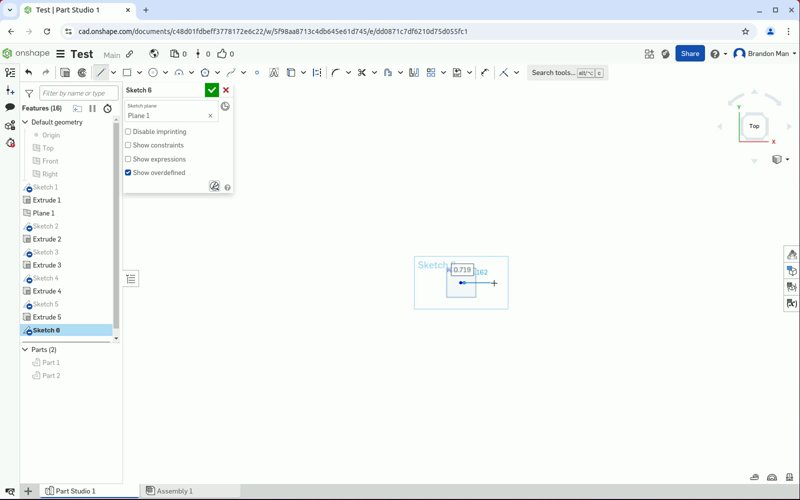
mouse_move(464, 226)
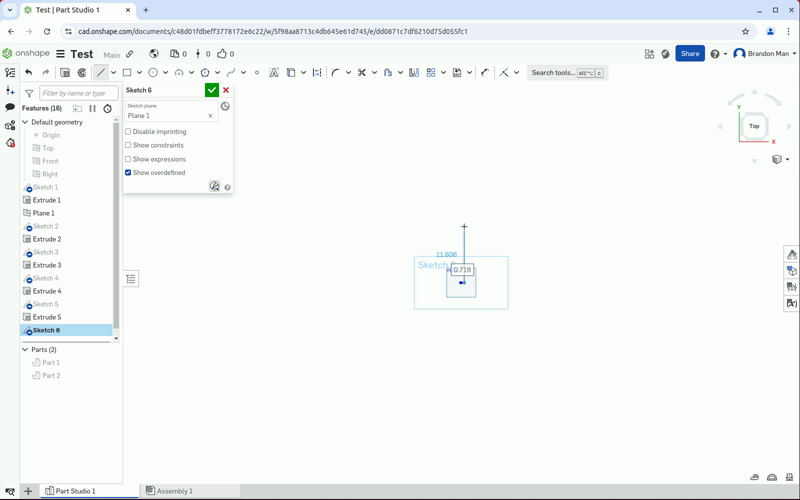
click(464, 226)
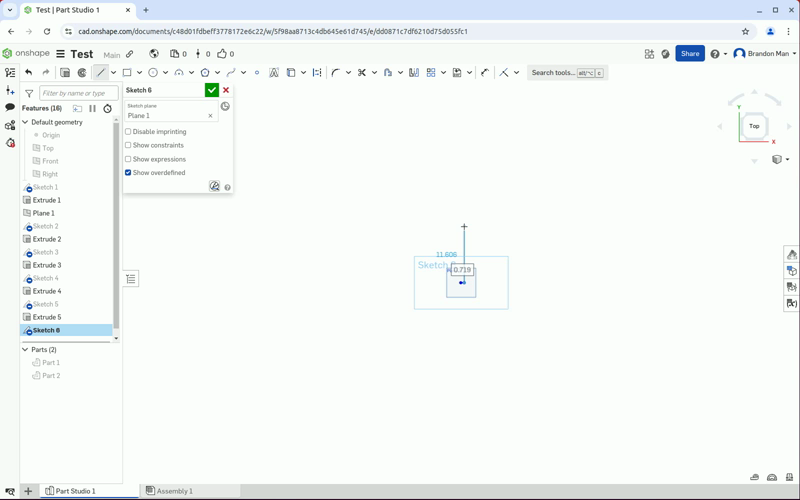
key_up(shift)
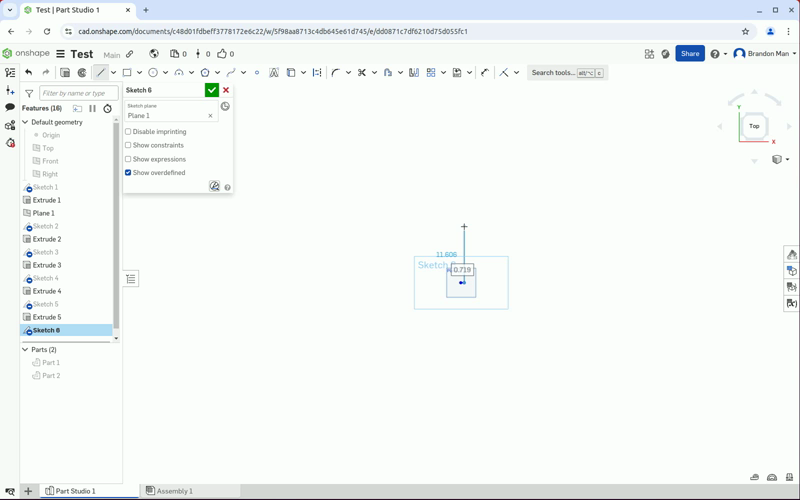
key_down(shift)
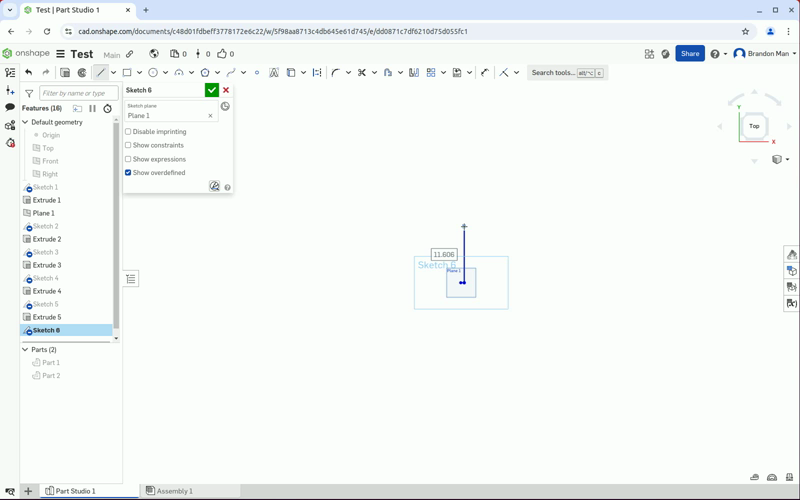
mouse_move(494, 226)
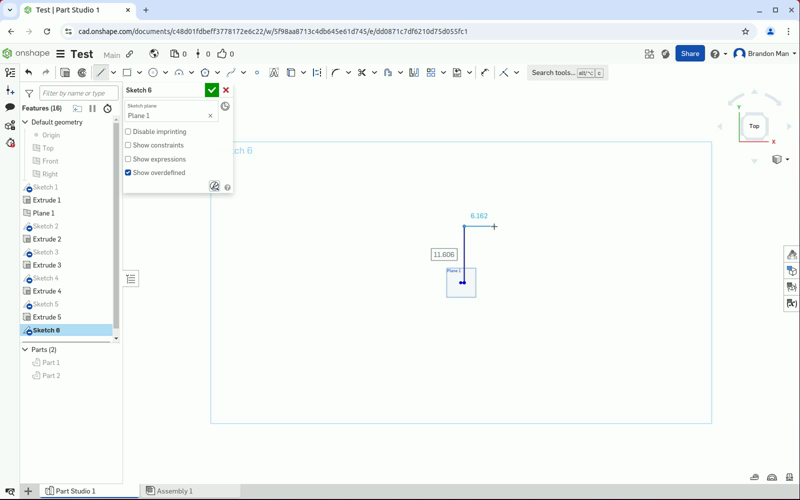
mouse_move(460, 226)
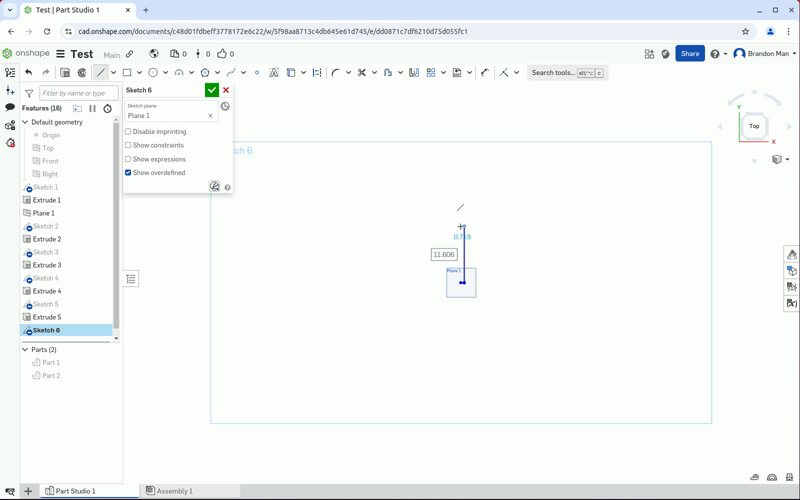
scroll(6)
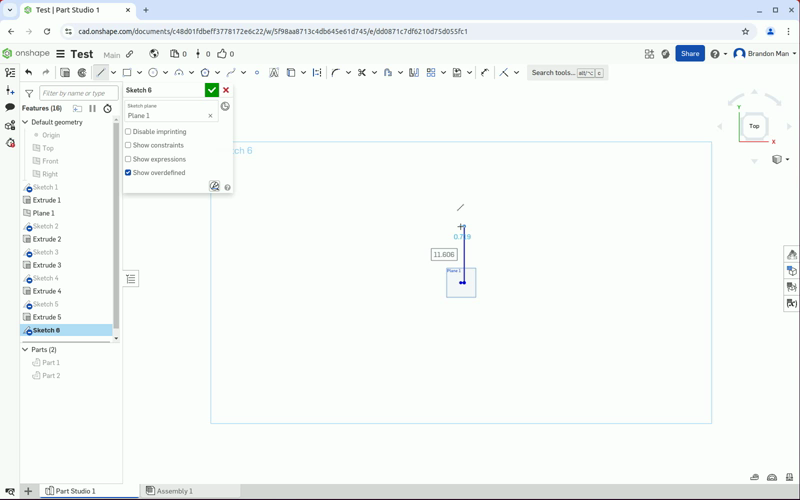
scroll(6)
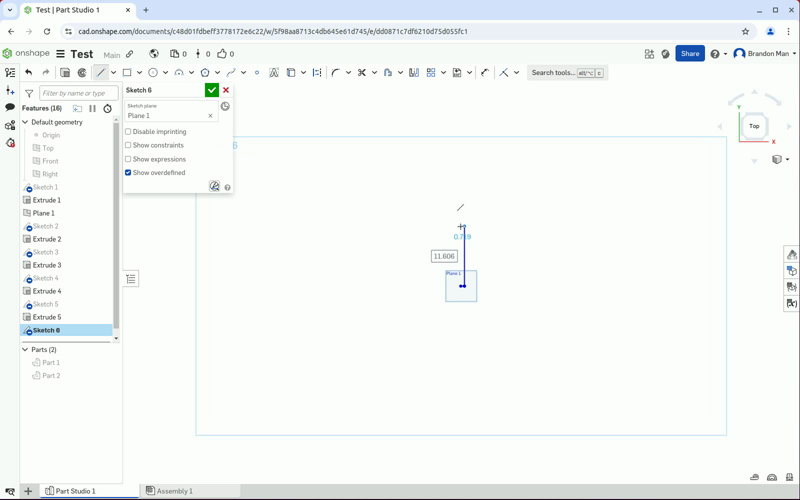
scroll(6)
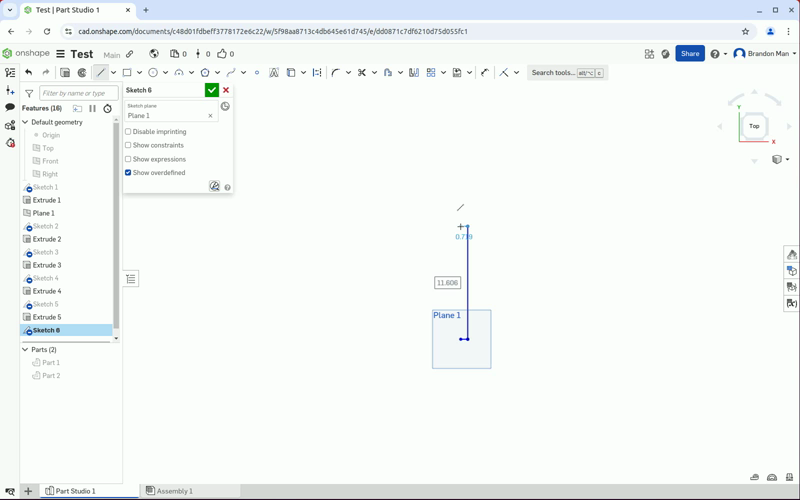
scroll(6)
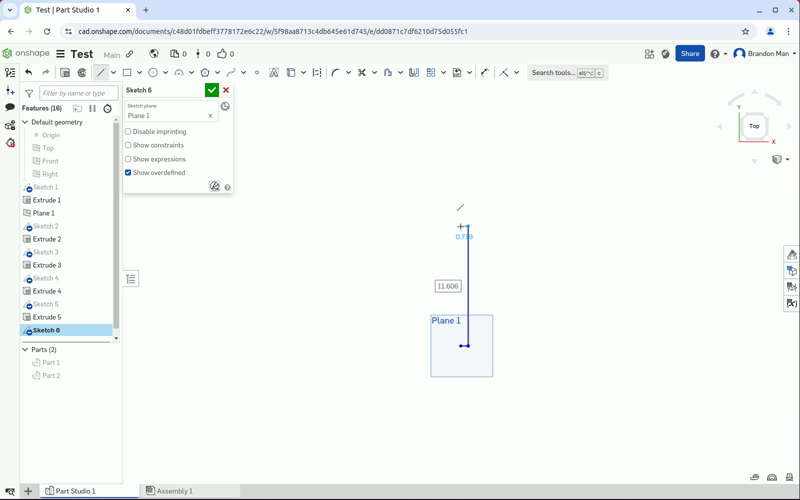
scroll(6)
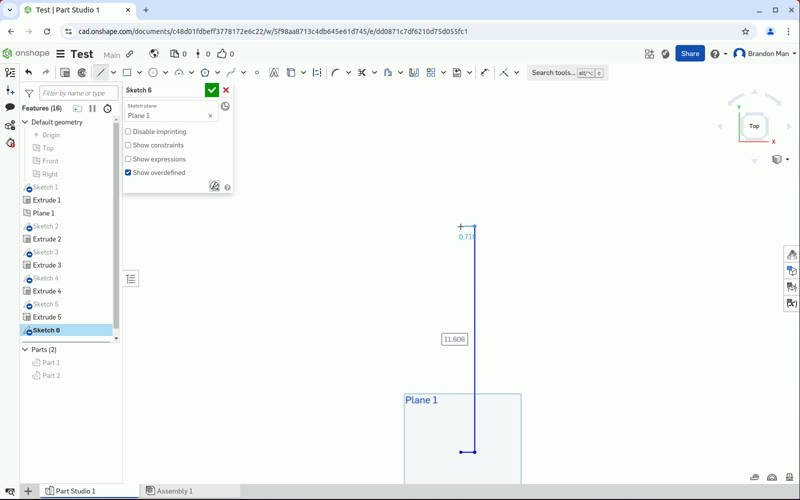
scroll(6)
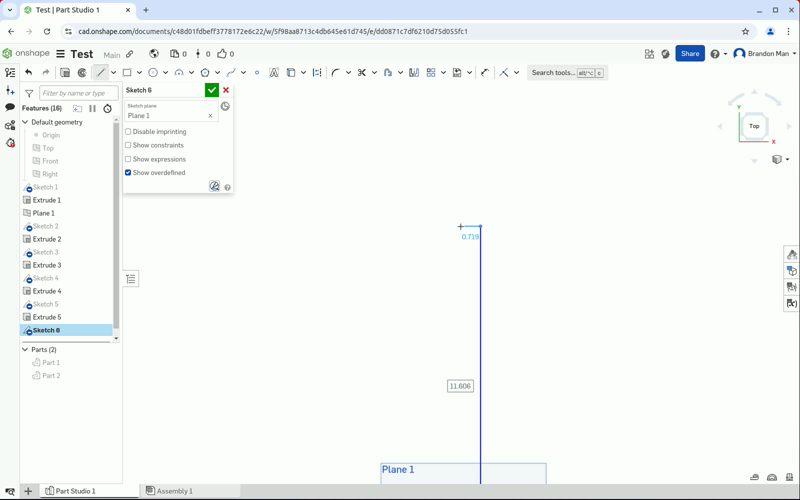
scroll(6)
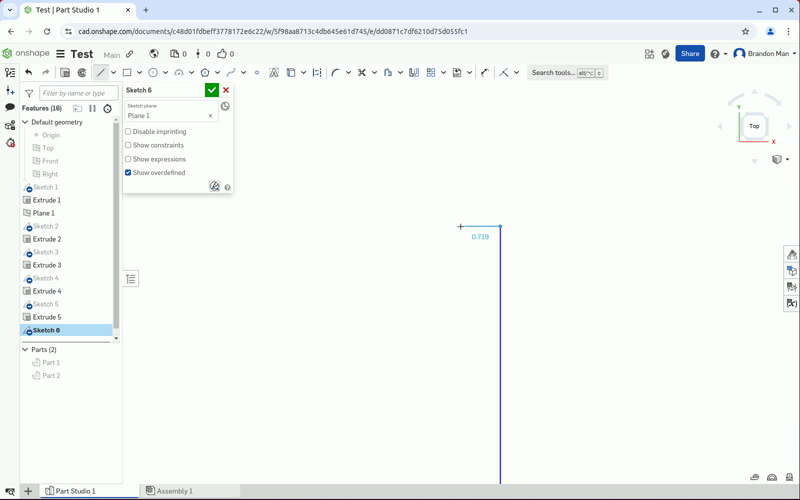
click(460, 226)
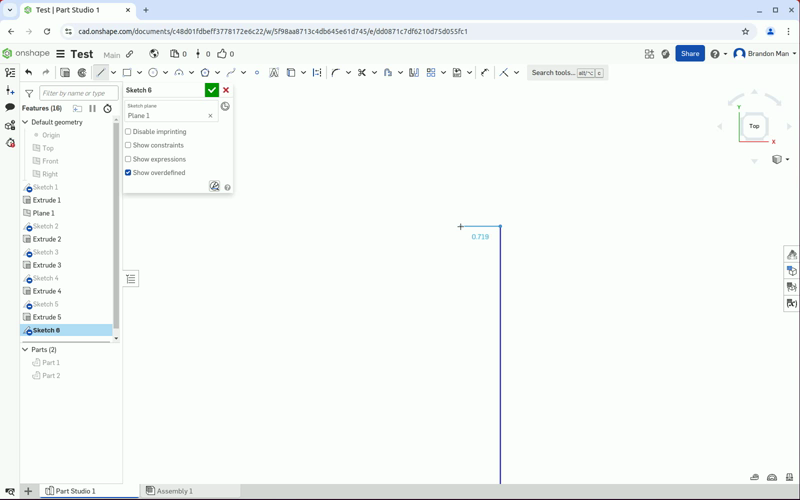
scroll(-6)
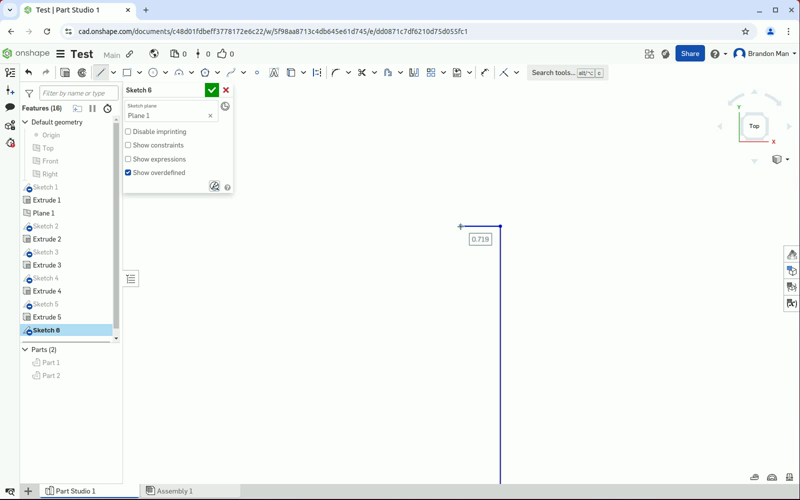
scroll(-6)
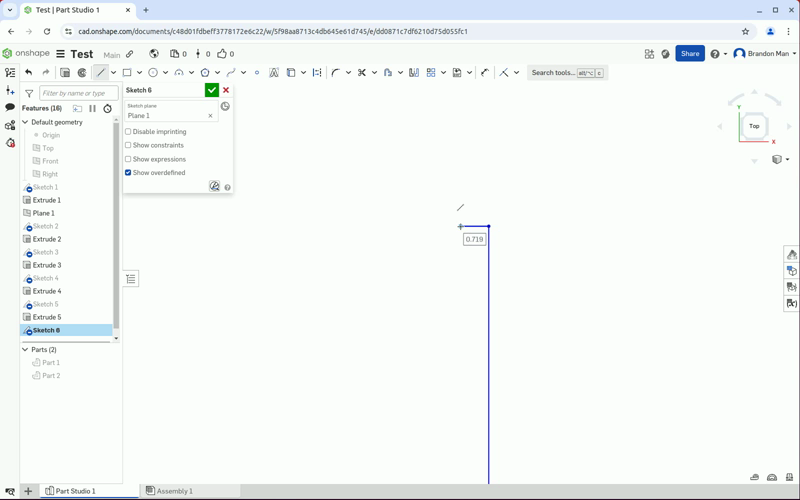
scroll(-6)
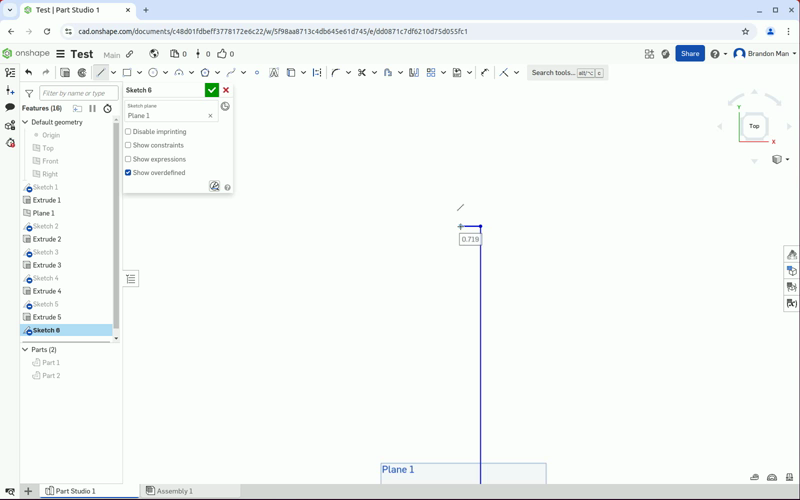
scroll(-6)
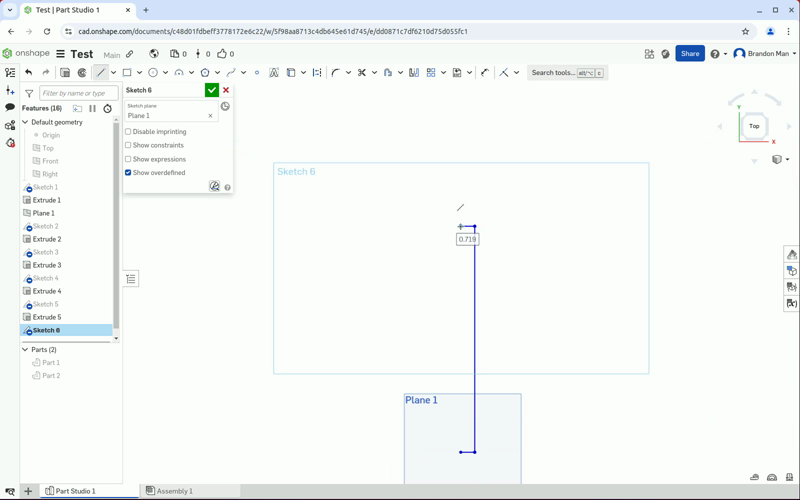
scroll(-6)
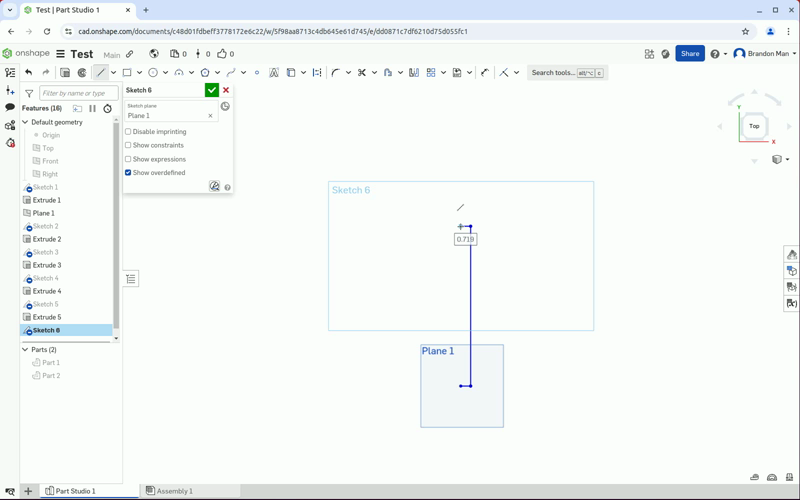
scroll(-6)
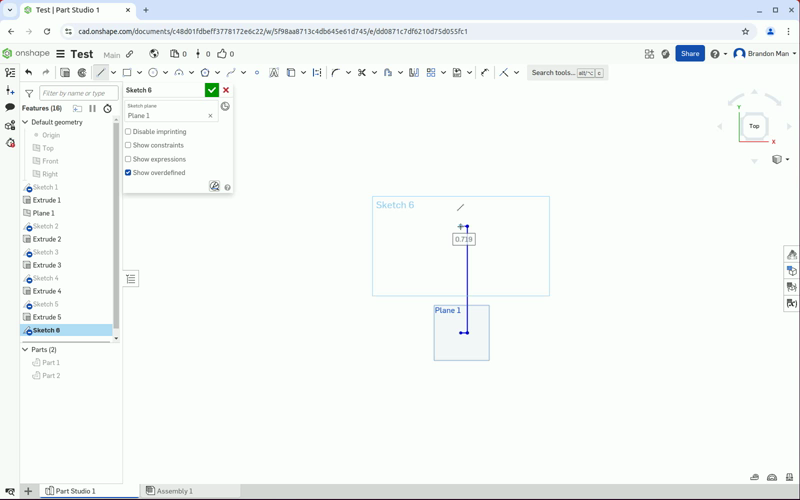
scroll(-6)
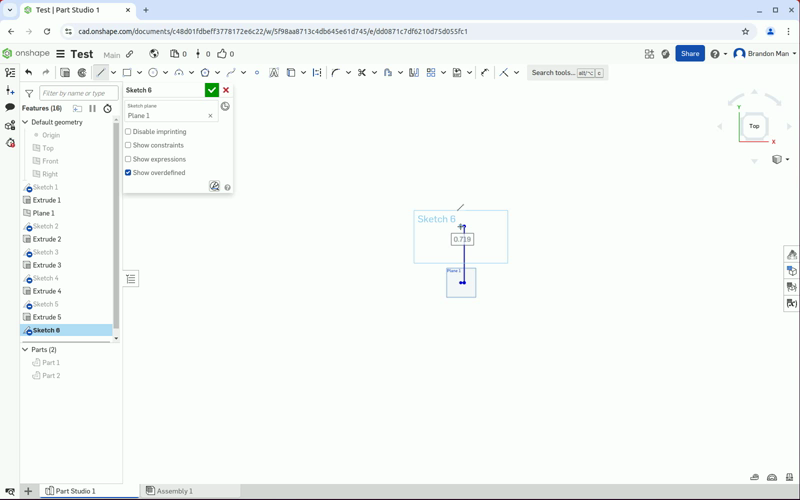
key_up(shift)
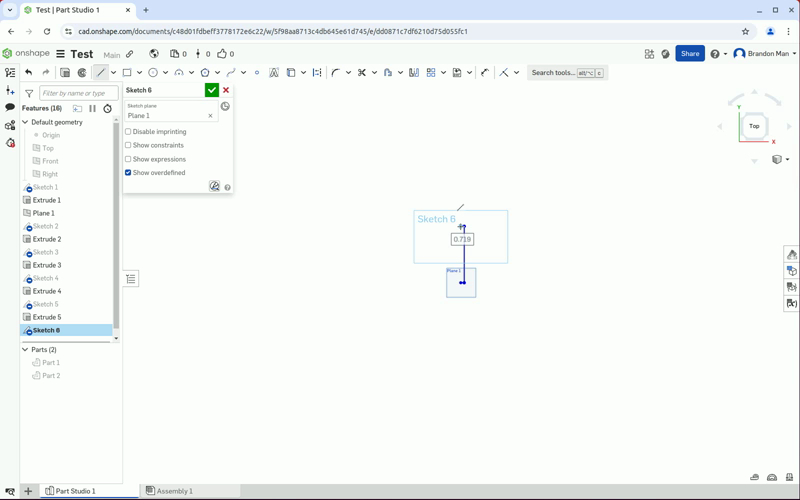
mouse_move(490, 226)
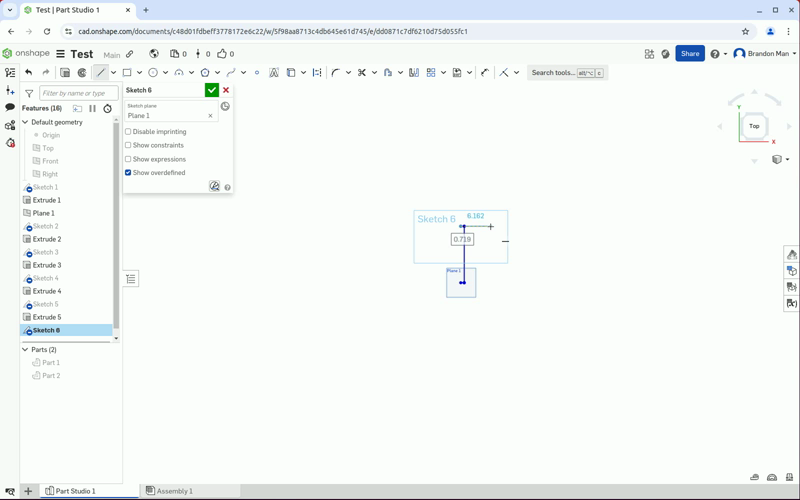
key_down(shift)
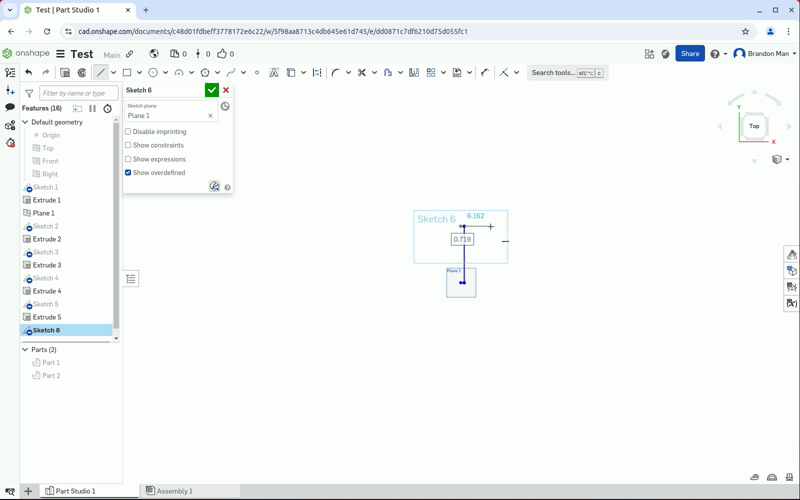
mouse_move(460, 282)
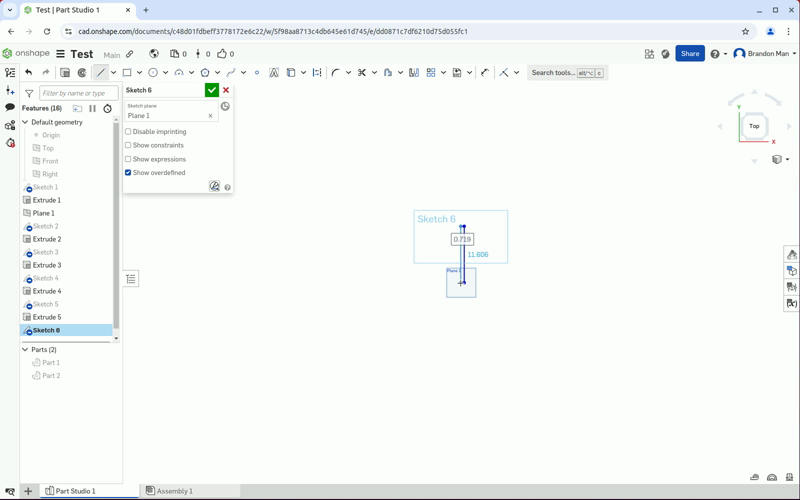
scroll(6)
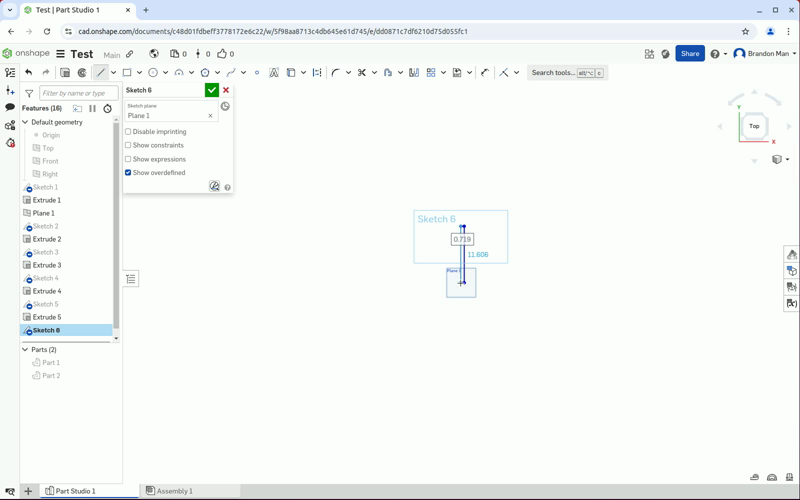
scroll(6)
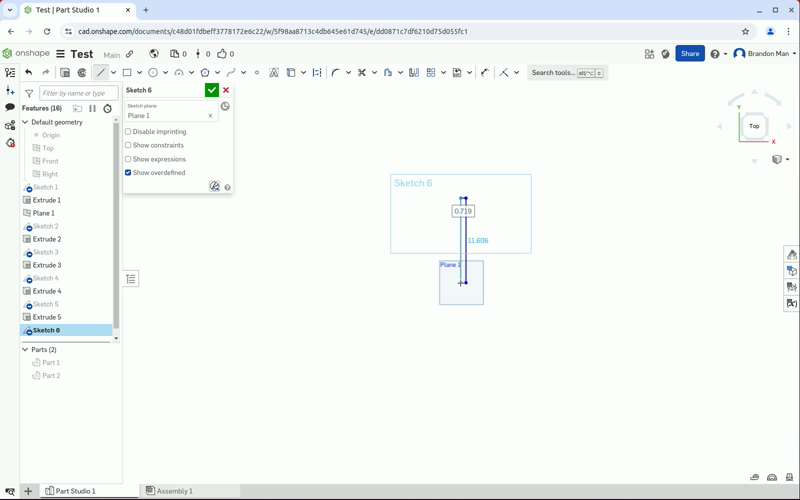
scroll(6)
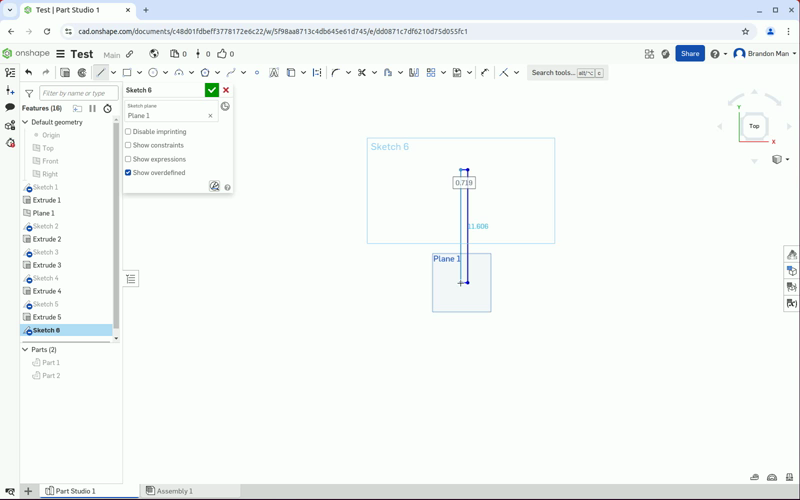
scroll(6)
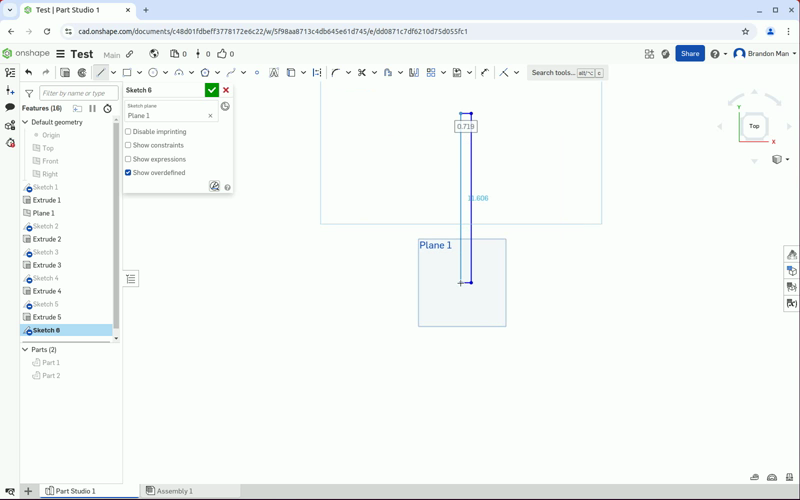
scroll(6)
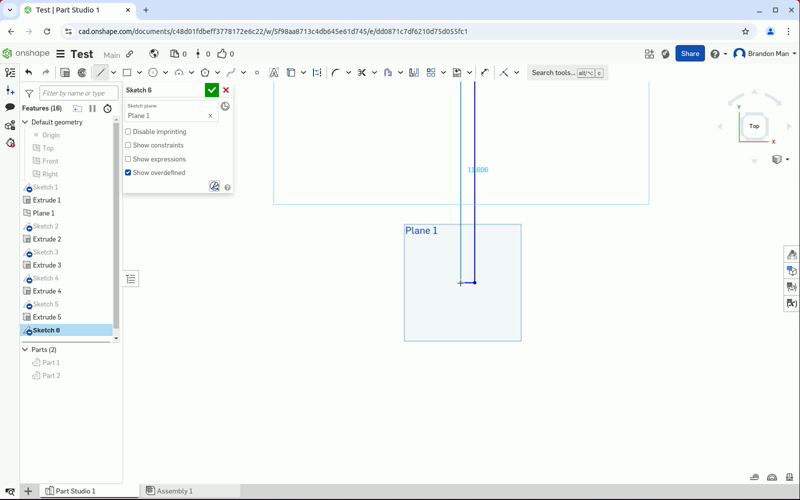
scroll(6)
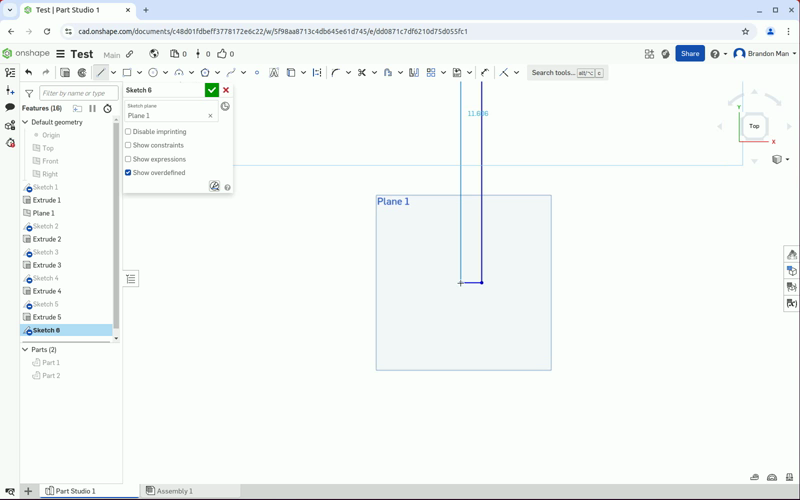
scroll(6)
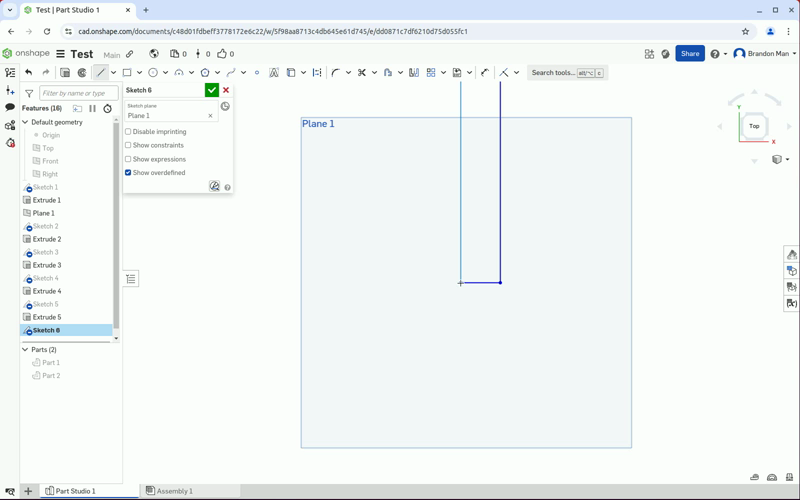
key_up(shift)
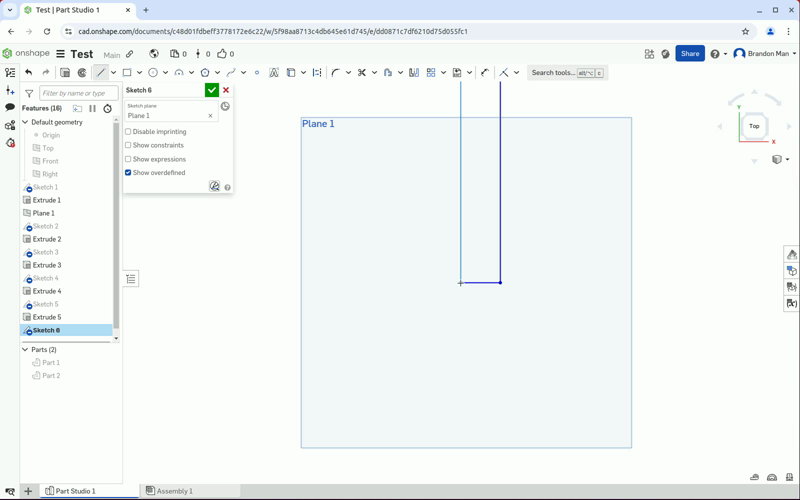
click(460, 282)
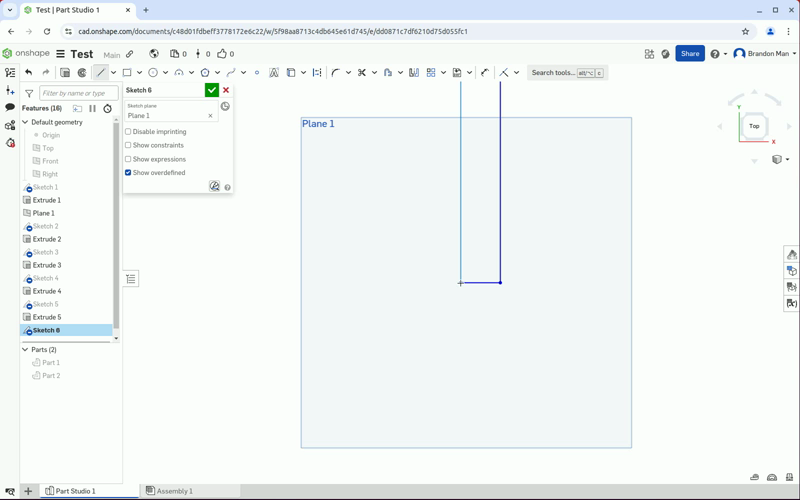
scroll(-6)
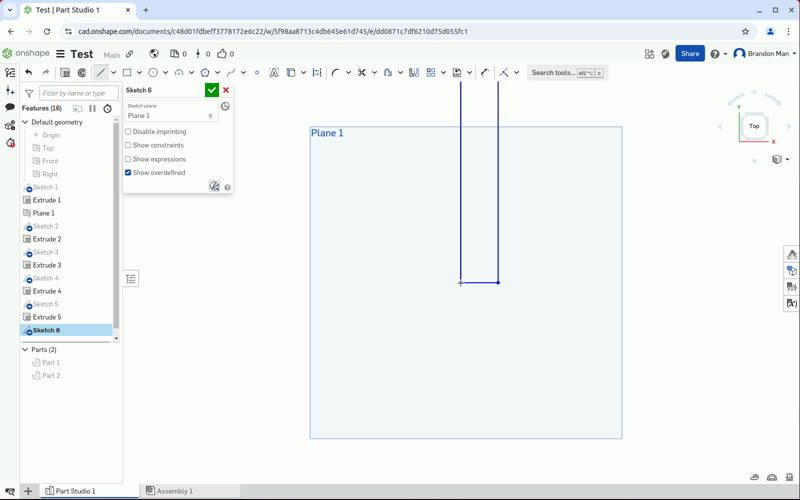
scroll(-6)
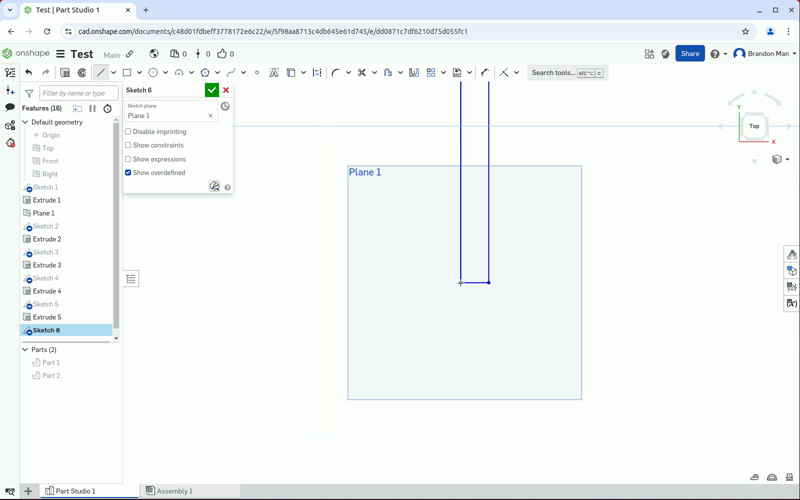
scroll(-6)
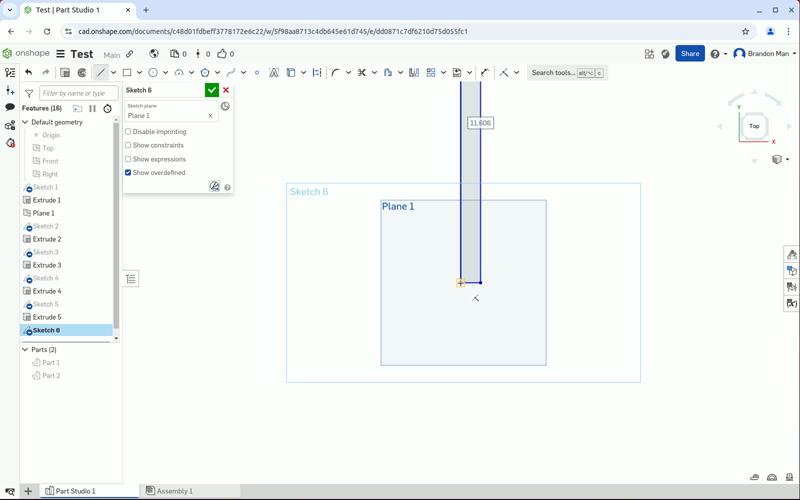
scroll(-6)
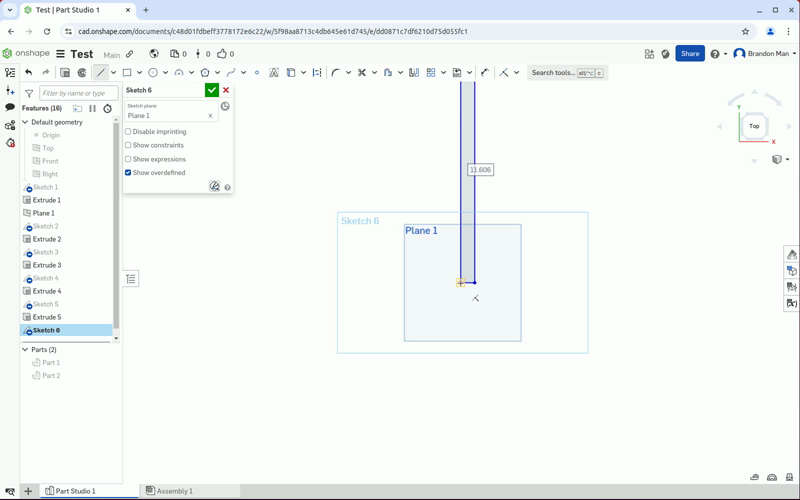
scroll(-6)
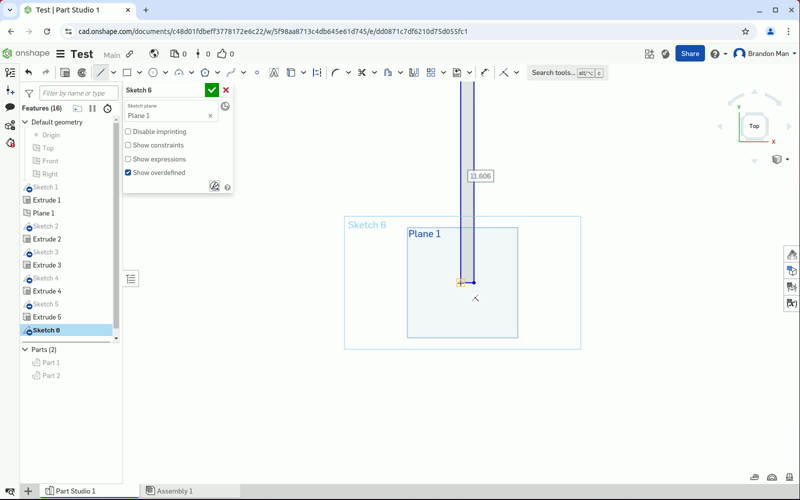
scroll(-6)
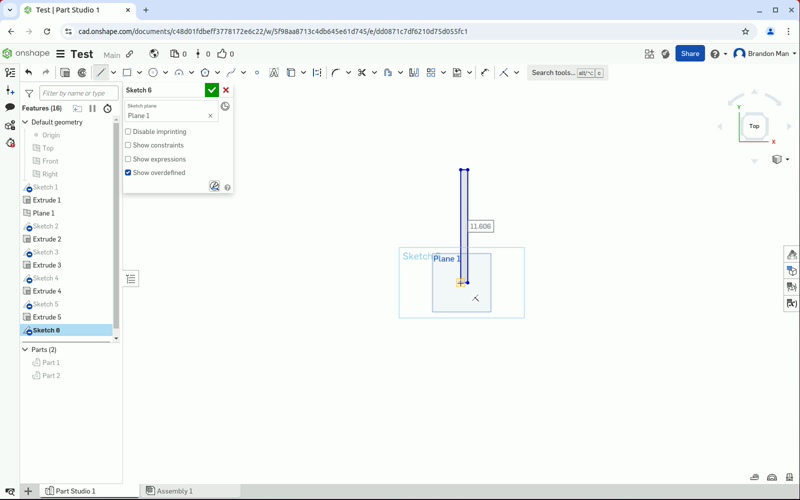
scroll(-6)
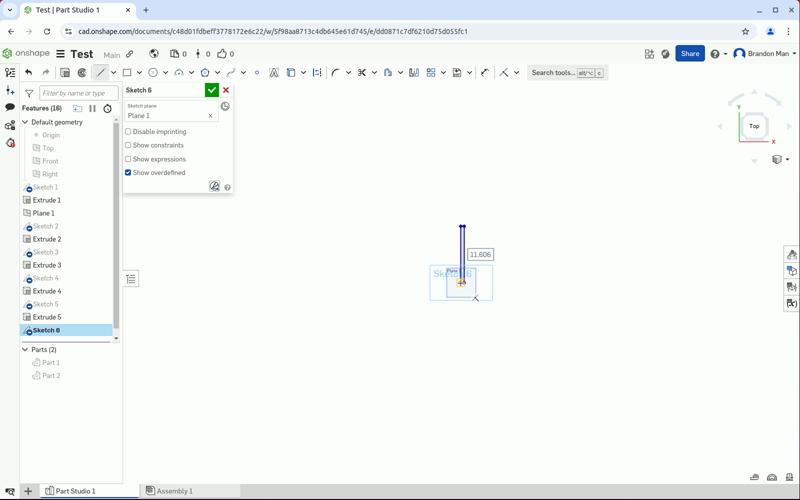
key(esc)
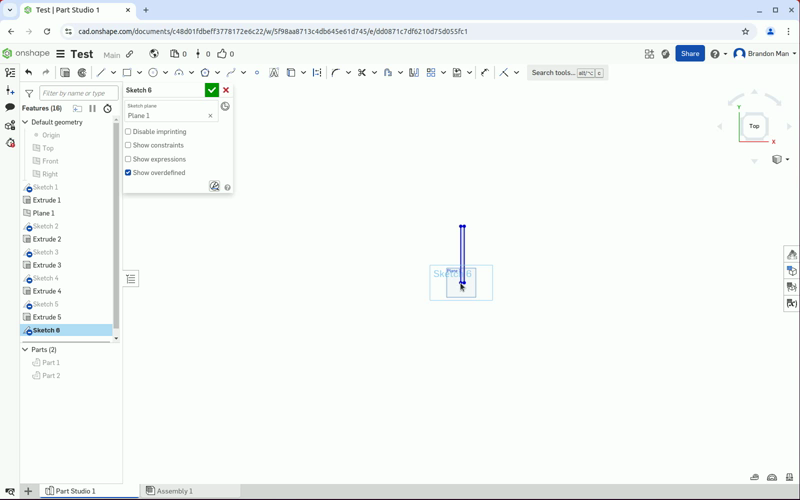
mouse_move(462, 278)
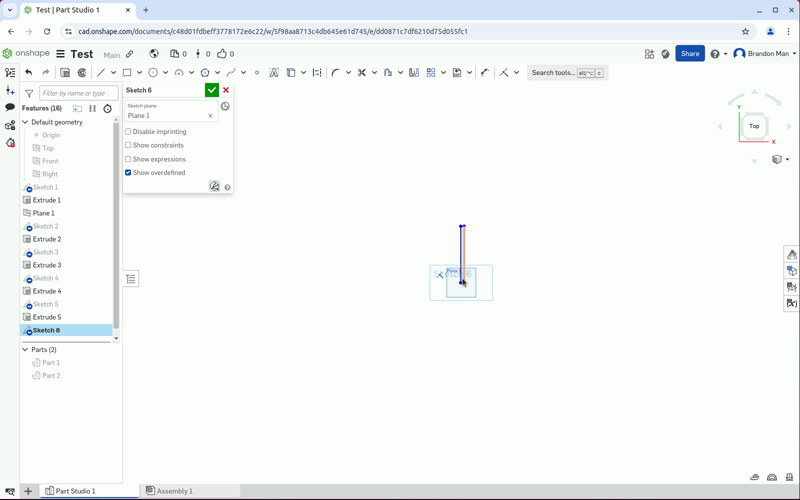
scroll(6)
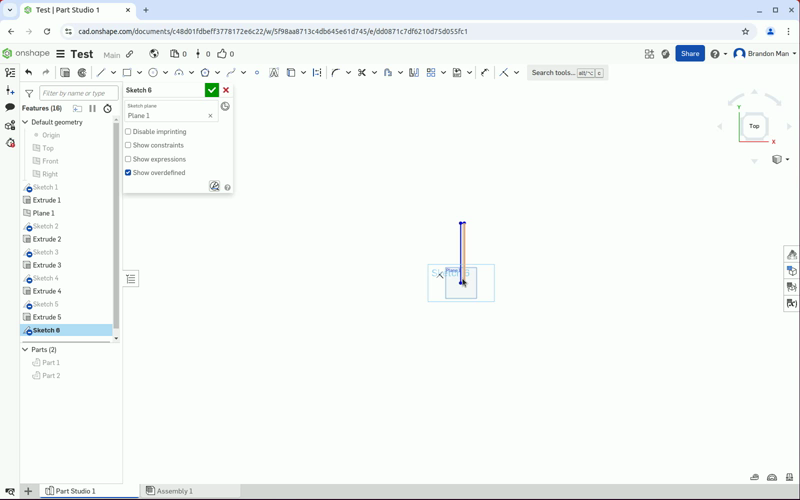
scroll(6)
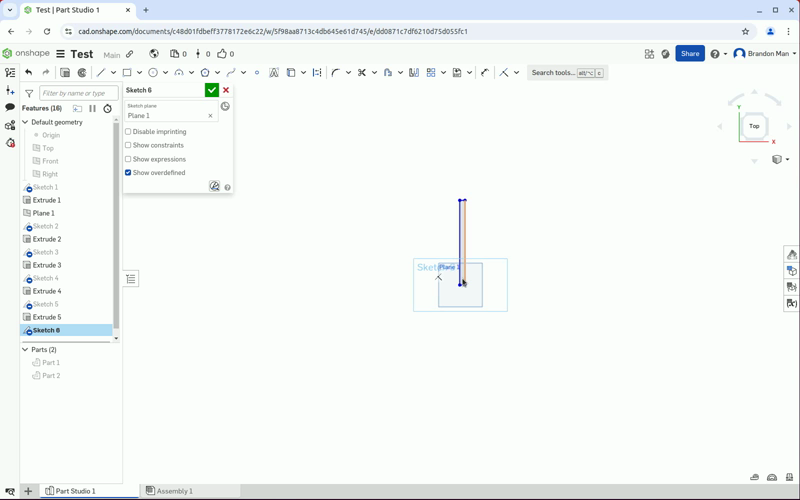
scroll(6)
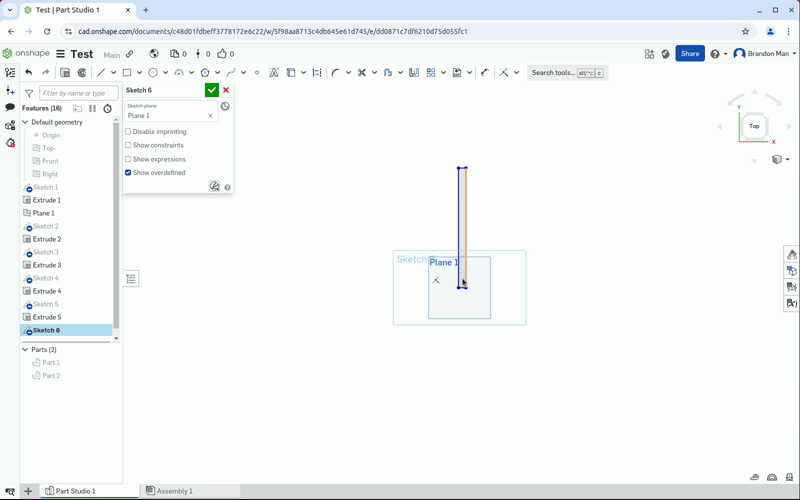
scroll(6)
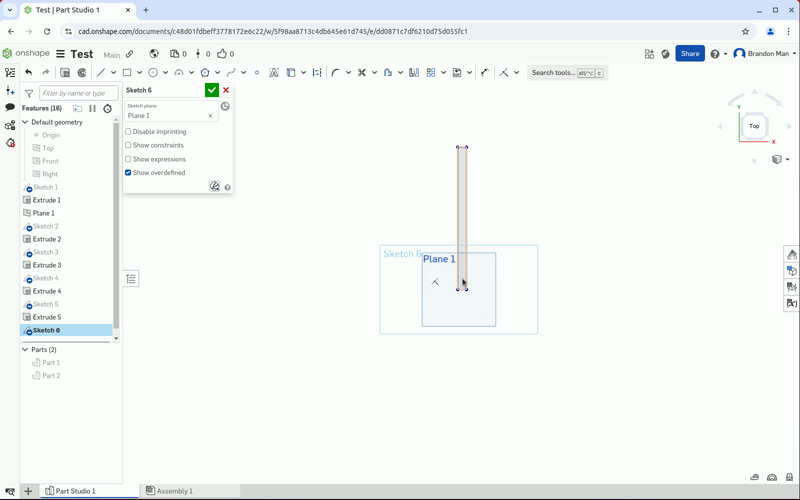
scroll(6)
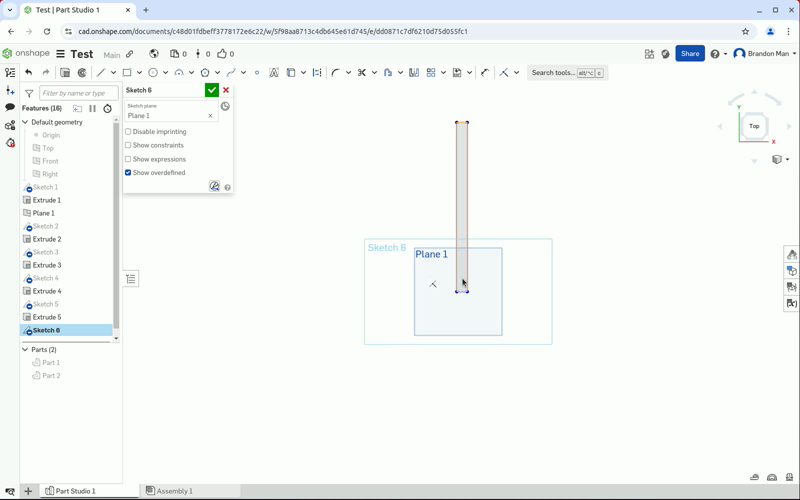
scroll(6)
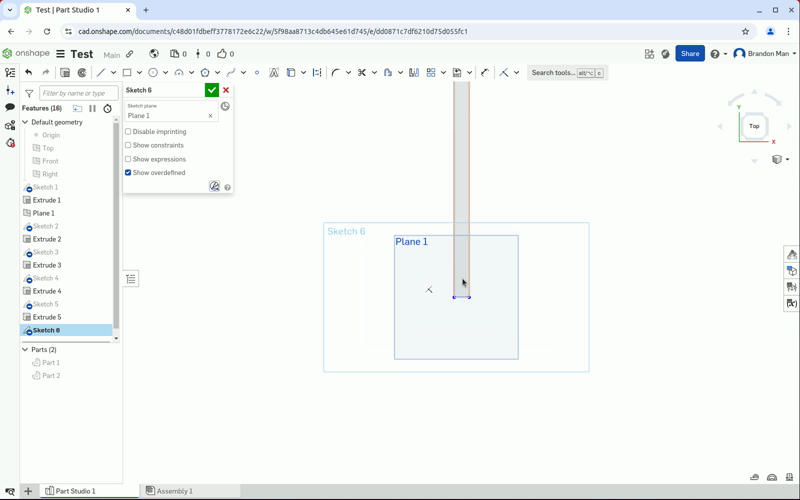
scroll(6)
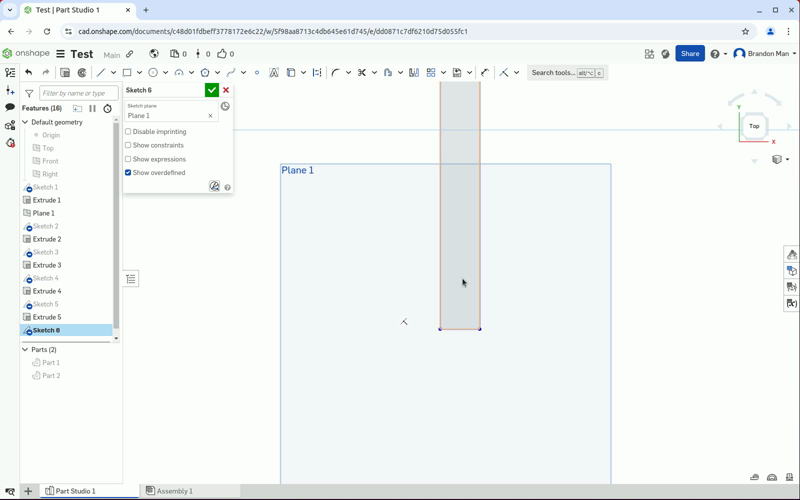
click(462, 278)
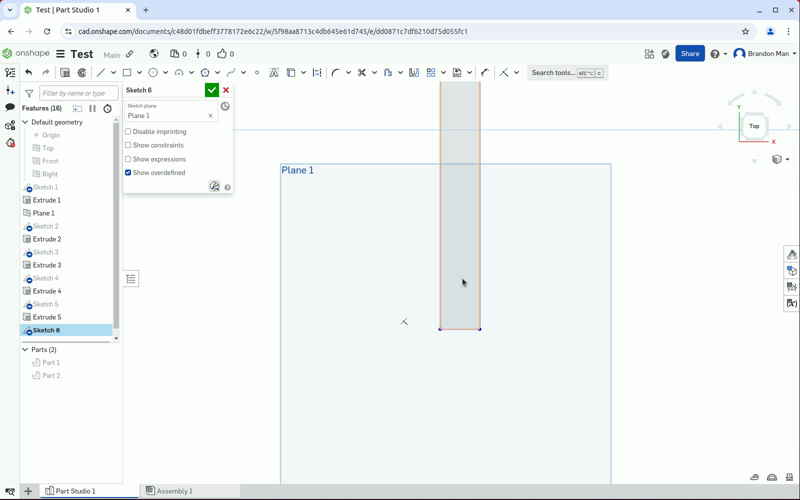
scroll(-6)
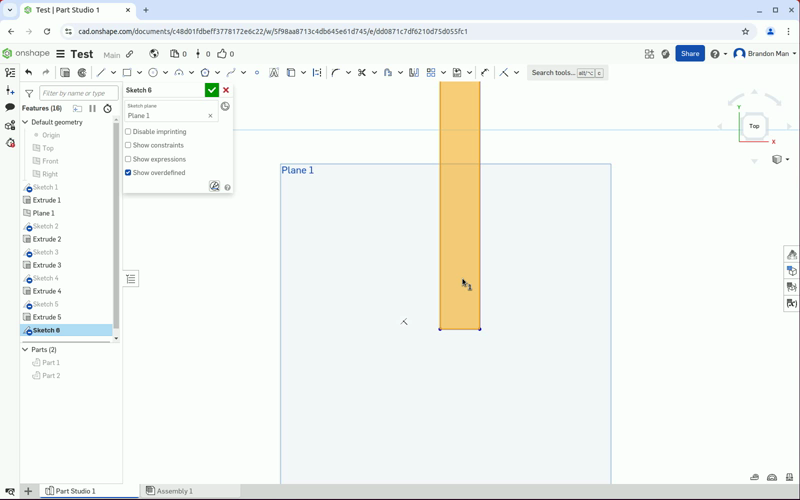
scroll(-6)
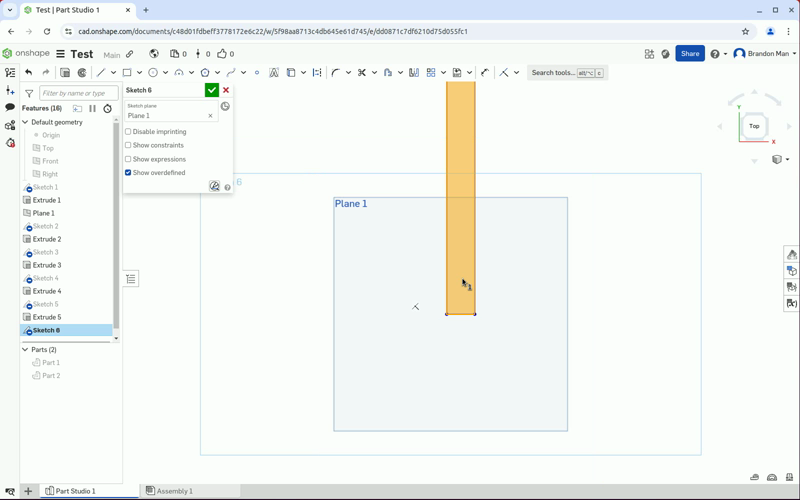
scroll(-6)
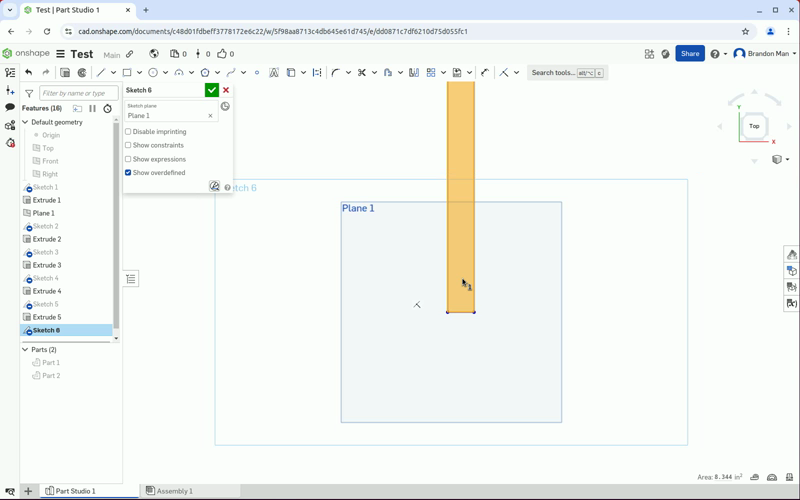
scroll(-6)
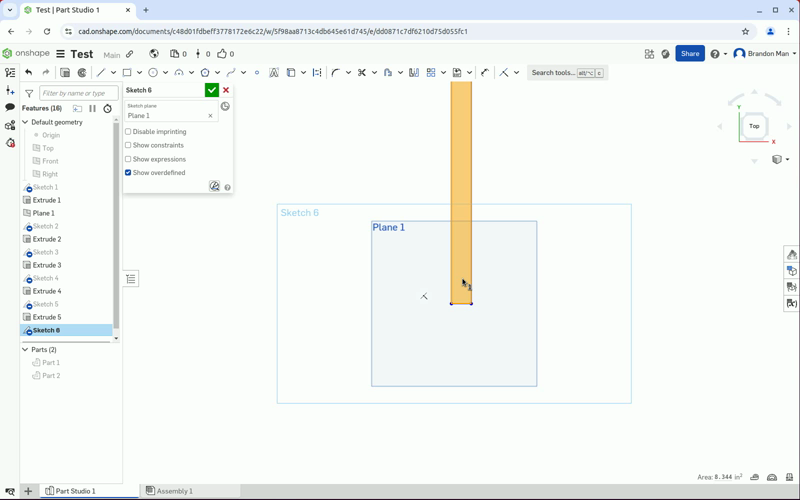
scroll(-6)
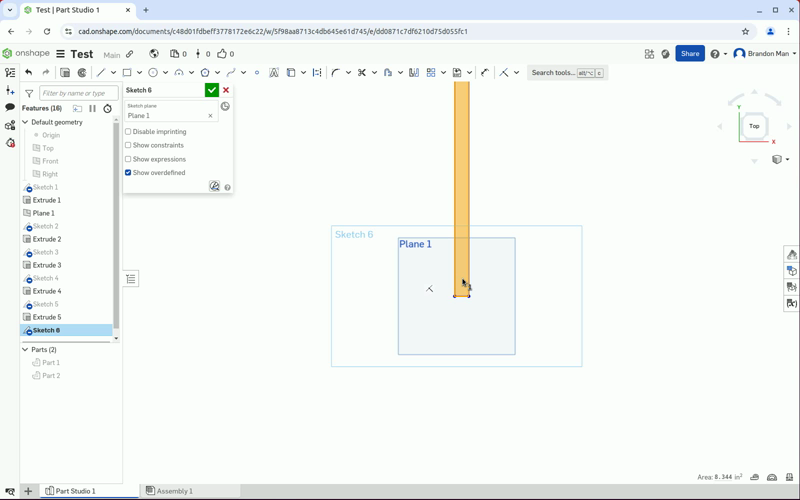
scroll(-6)
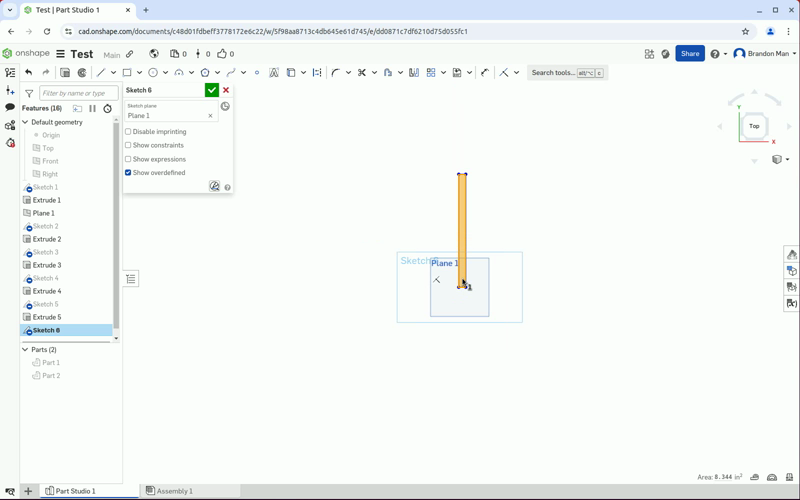
scroll(-6)
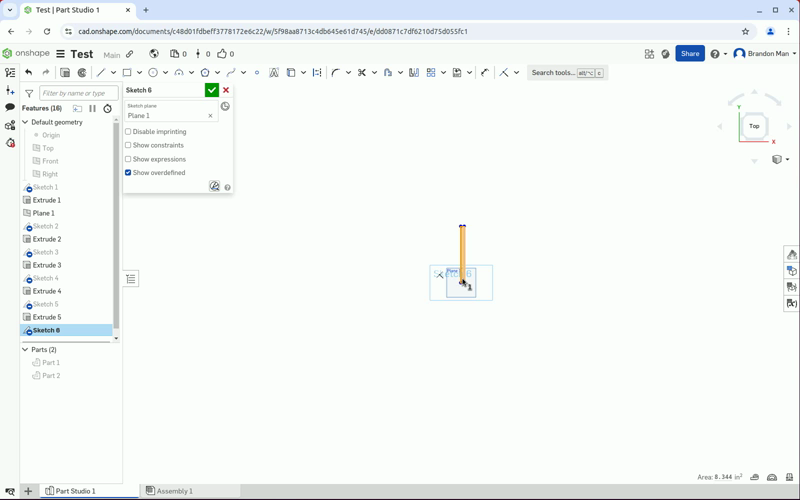
mouse_move(73, 352)
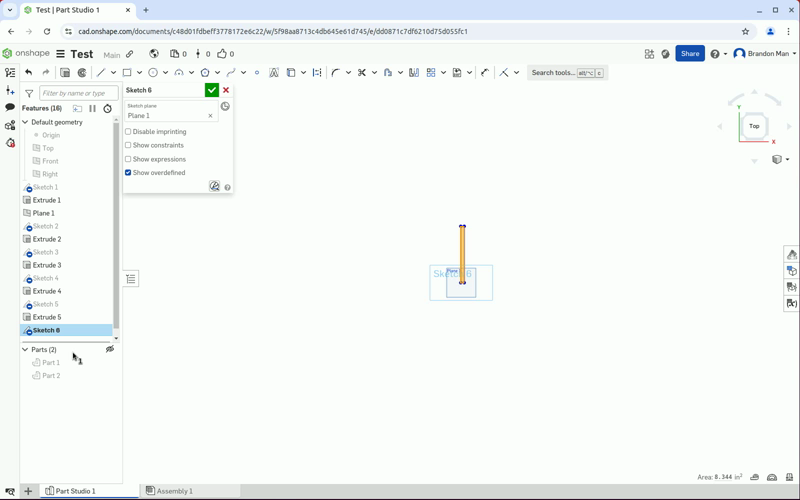
key(shift+y)
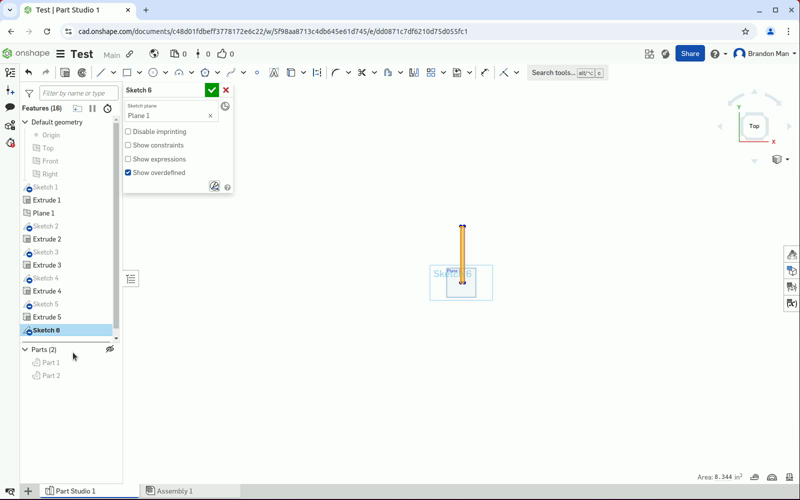
key(shift+e)
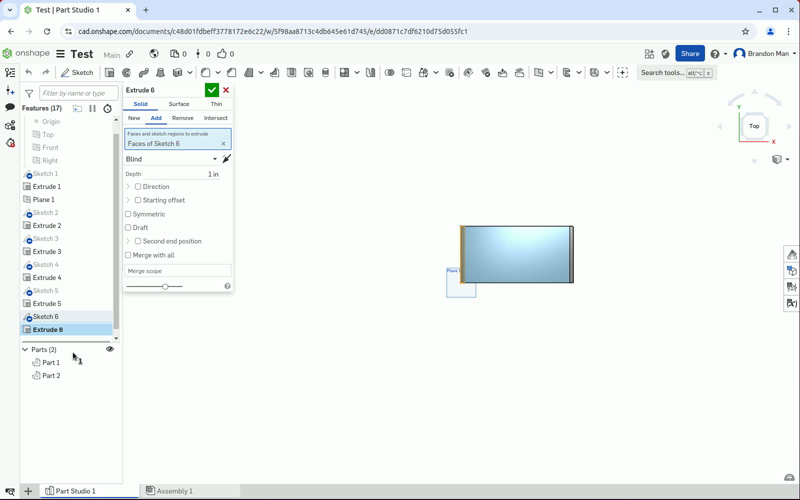
mouse_move(143, 106)
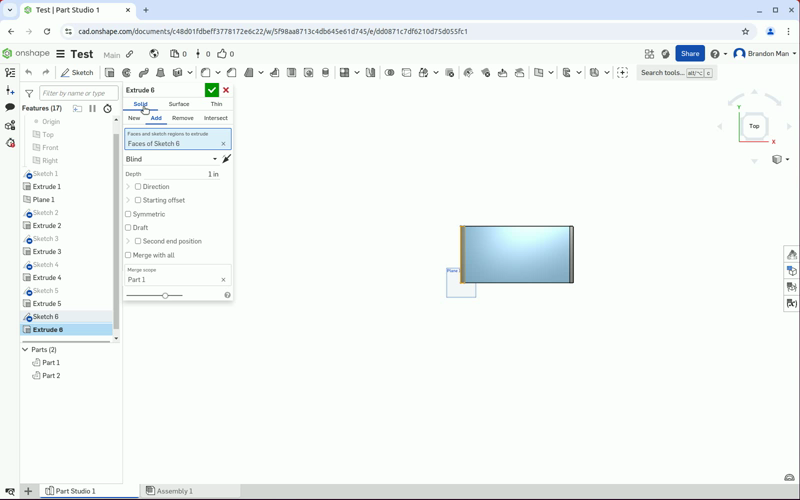
click(143, 106)
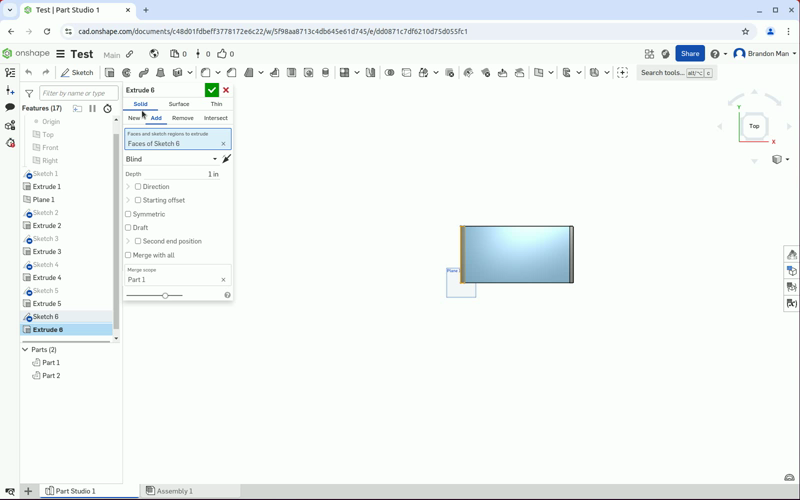
mouse_move(137, 120)
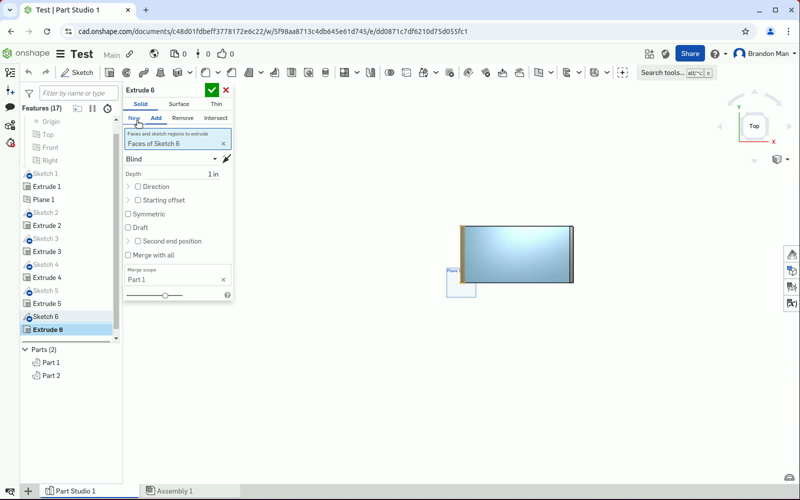
click(137, 120)
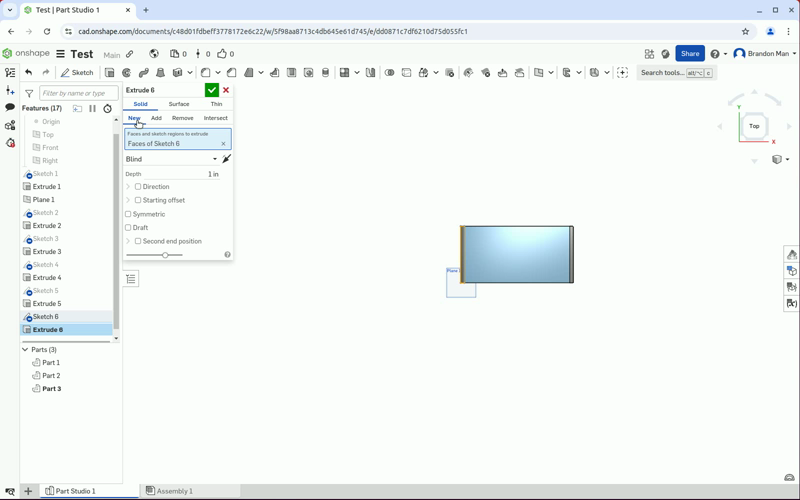
key(tab, 4)
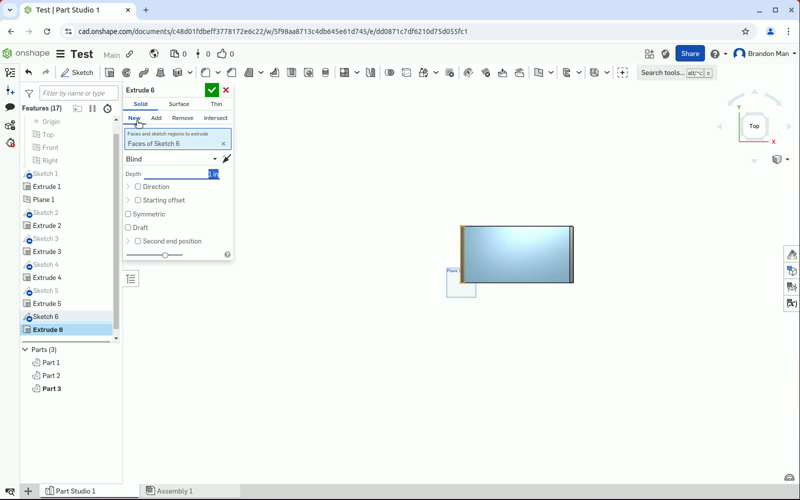
text(5.777)
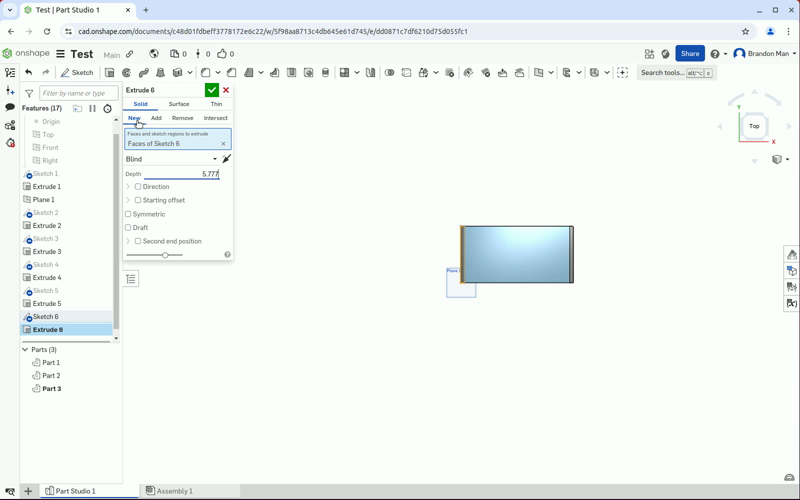
key(enter)
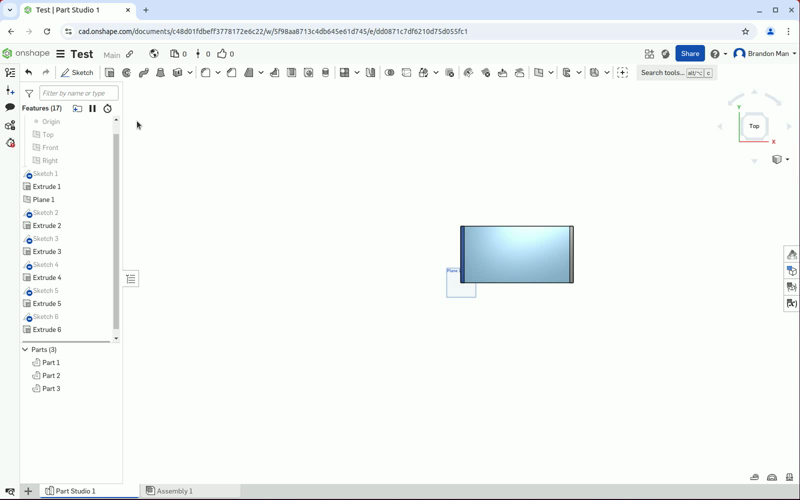
key(shift+h)
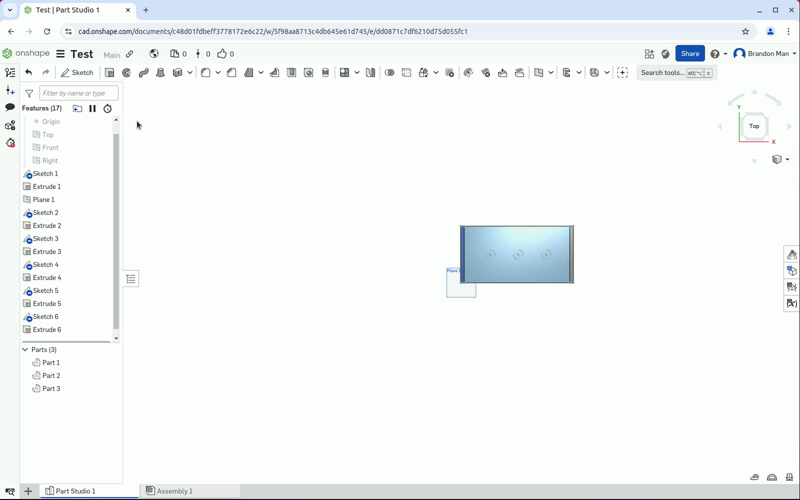
key(shift+h)
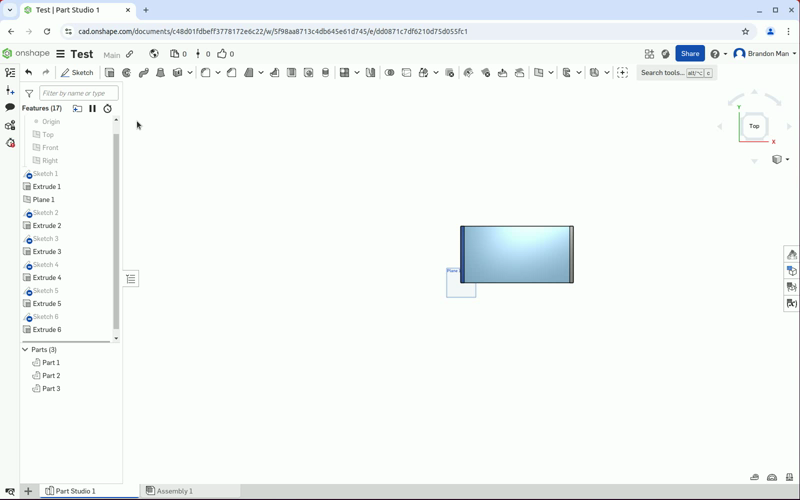
mouse_move(69, 176)
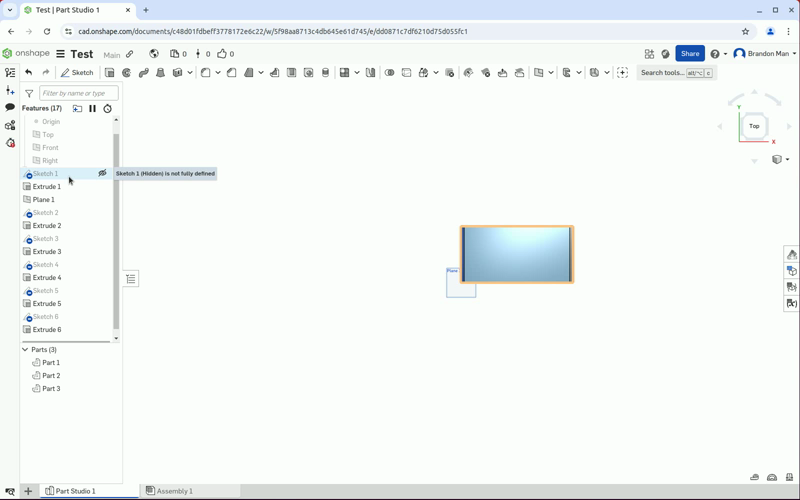
click(69, 176)
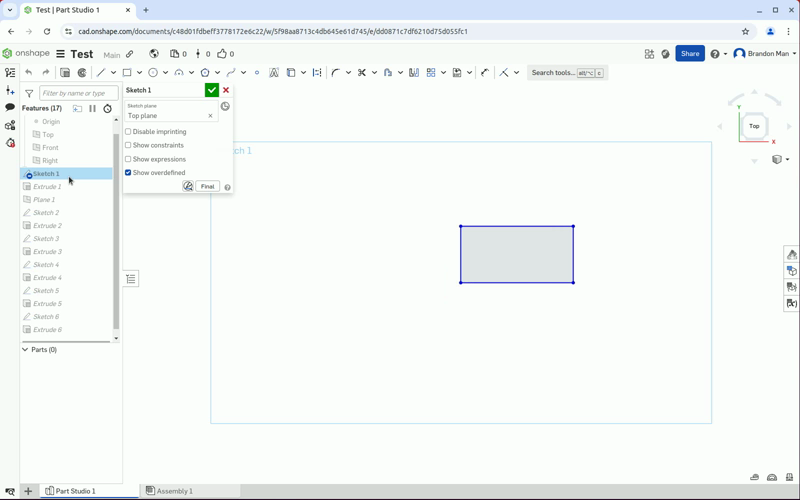
mouse_move(229, 92)
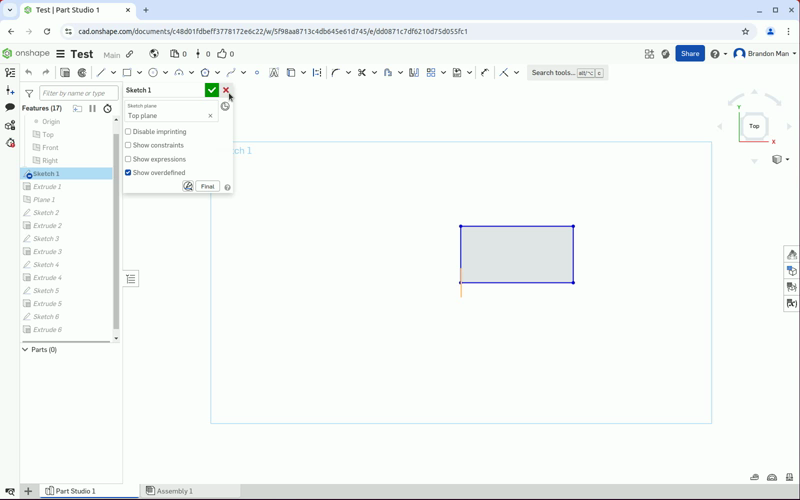
click(229, 92)
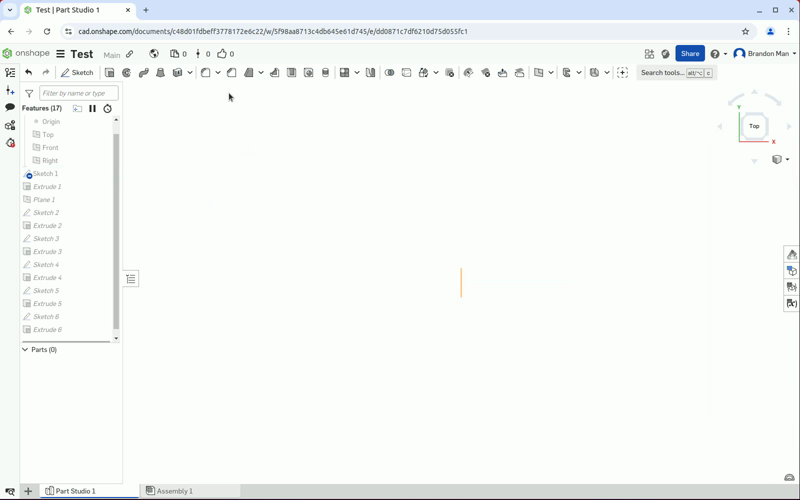
key(shift+s)
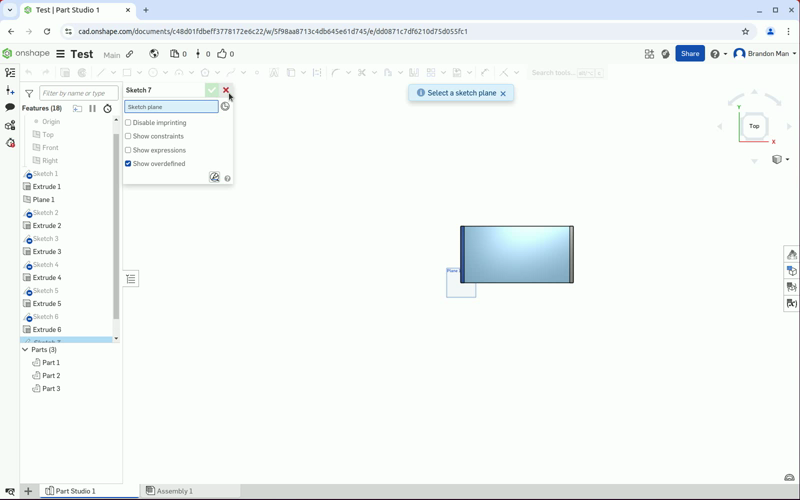
mouse_move(69, 189)
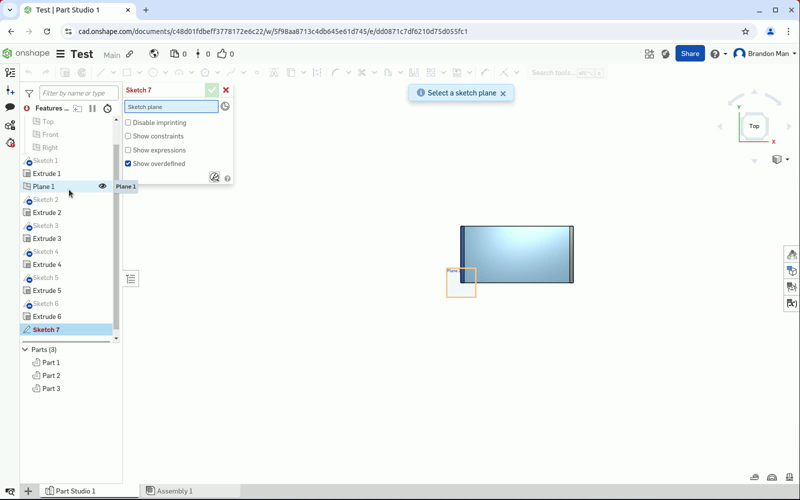
click(69, 189)
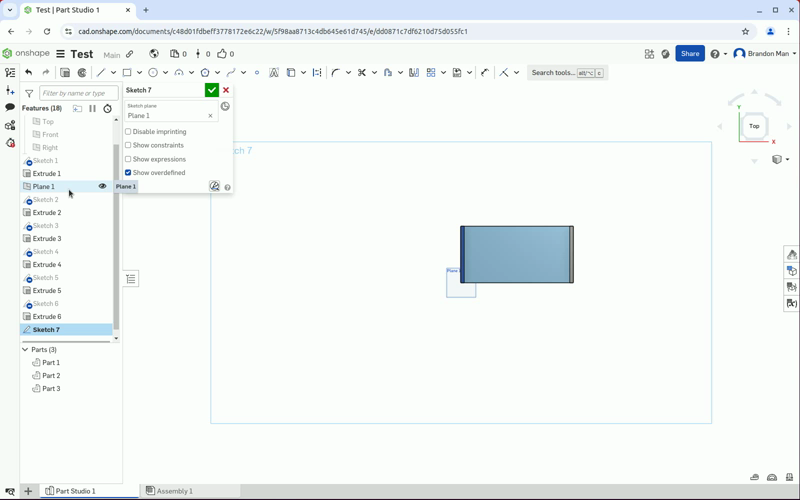
mouse_move(73, 352)
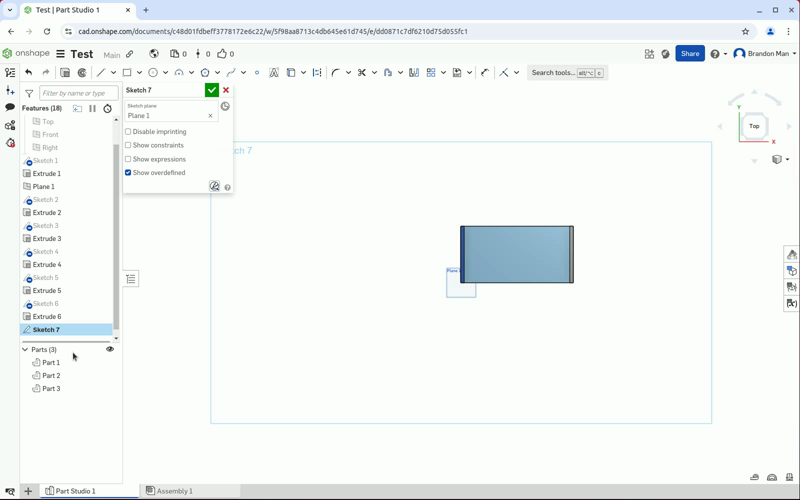
key(y)
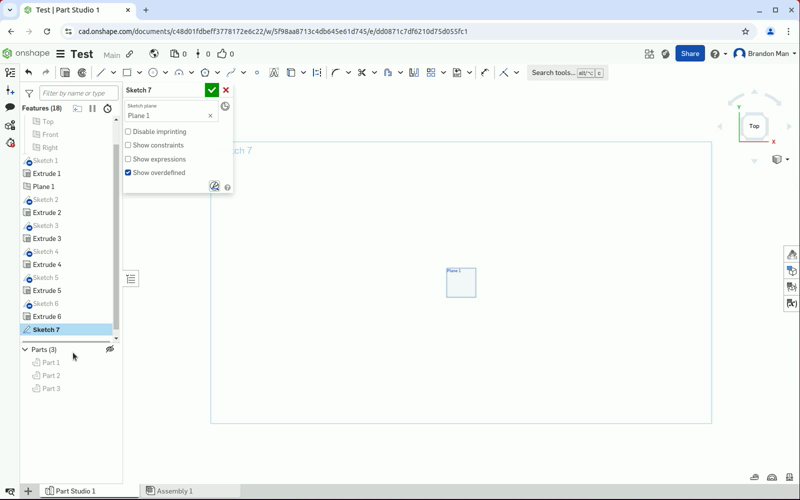
key(l)
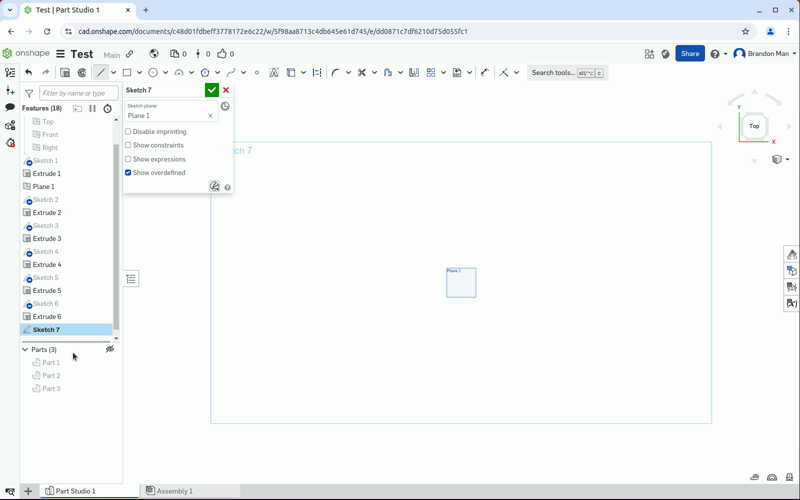
key_down(shift)
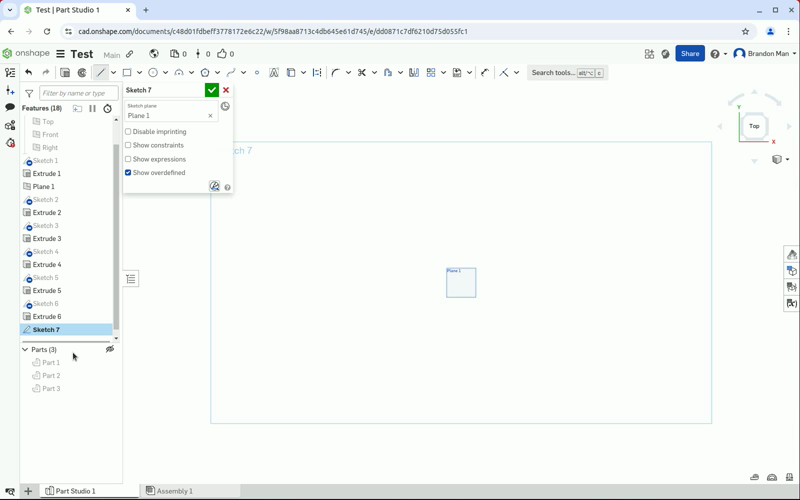
mouse_move(464, 230)
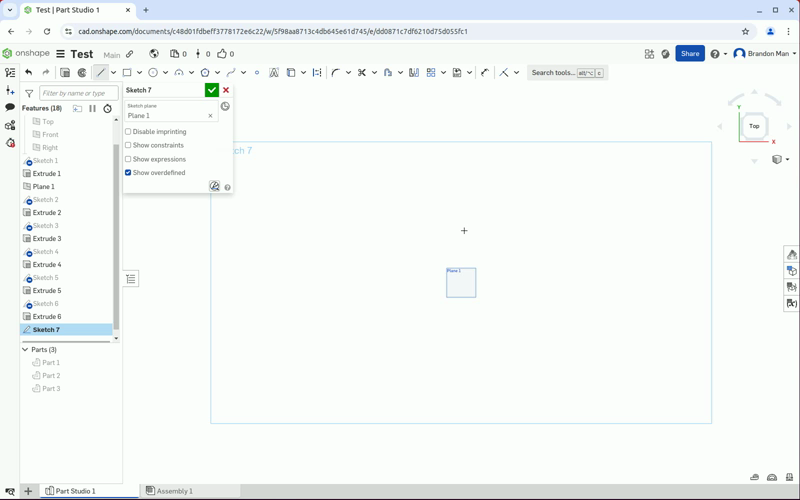
click(464, 230)
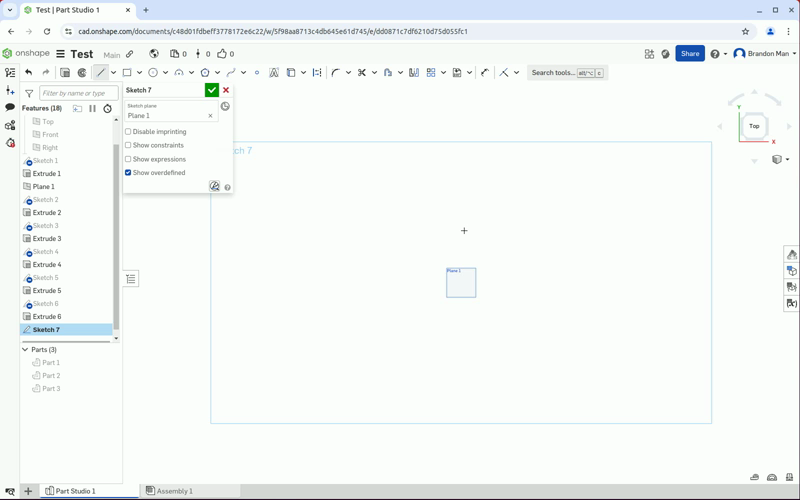
key_up(shift)
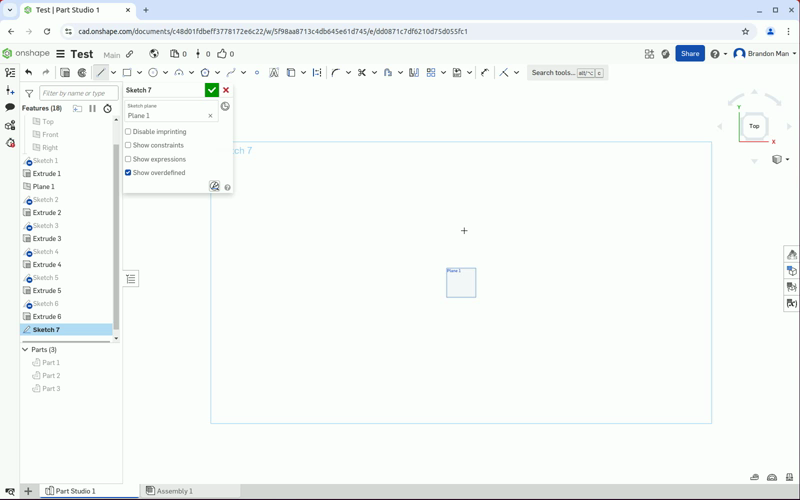
key_down(shift)
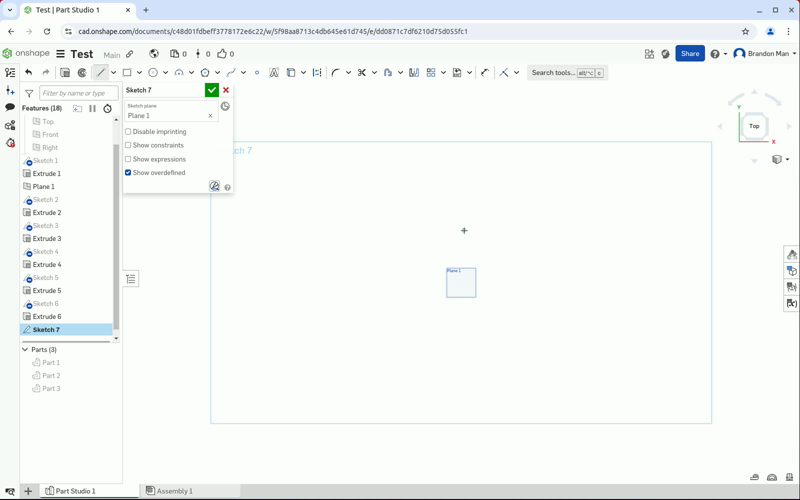
mouse_move(569, 230)
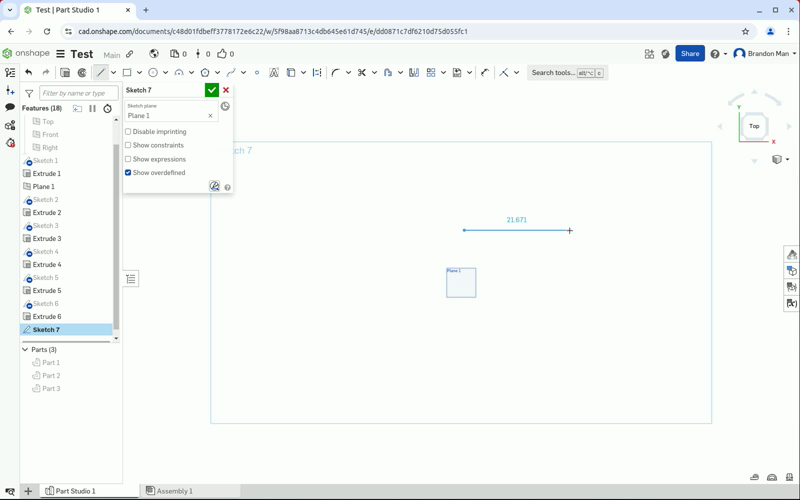
click(569, 230)
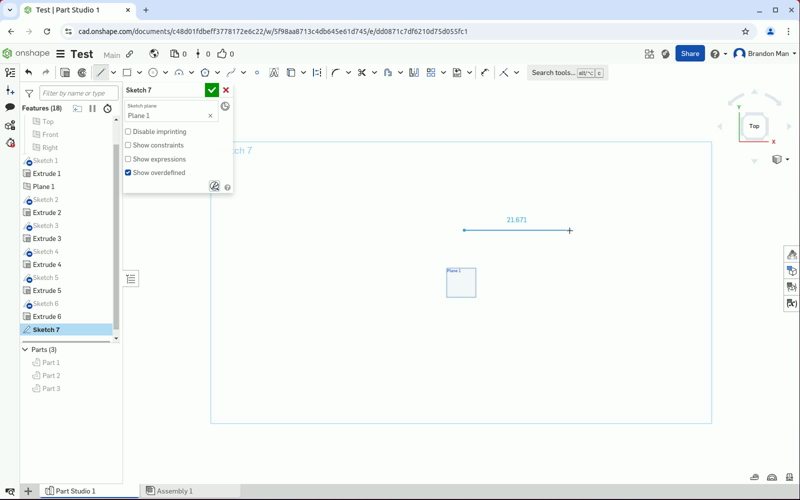
key_up(shift)
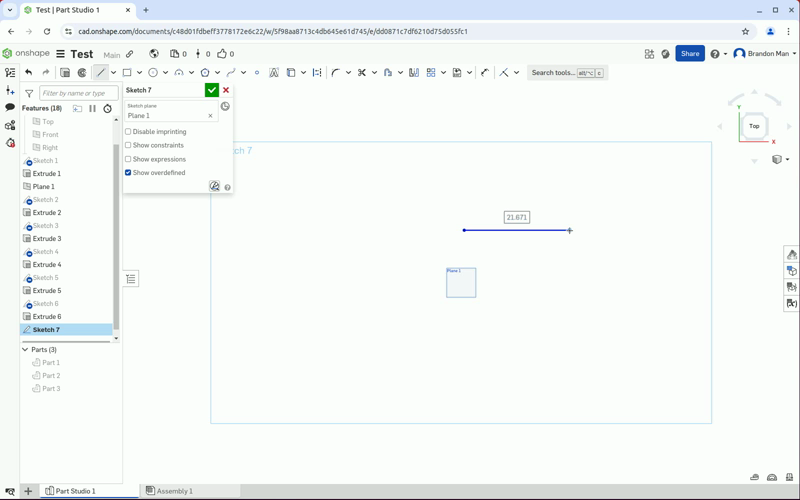
key_down(shift)
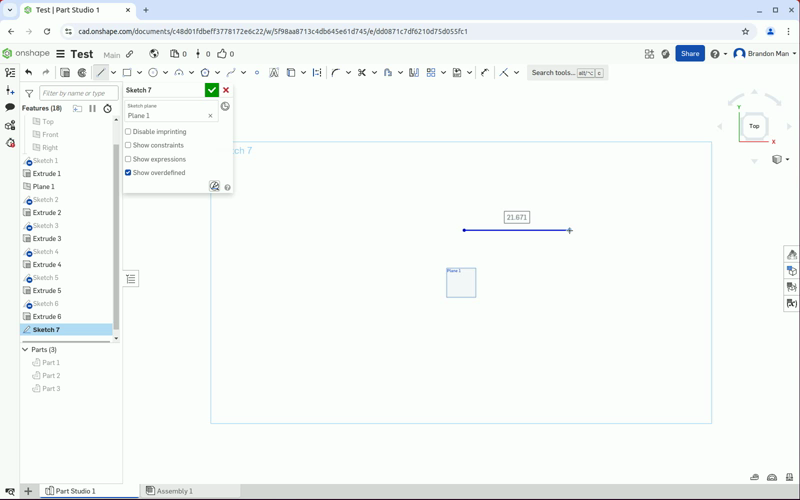
mouse_move(589, 230)
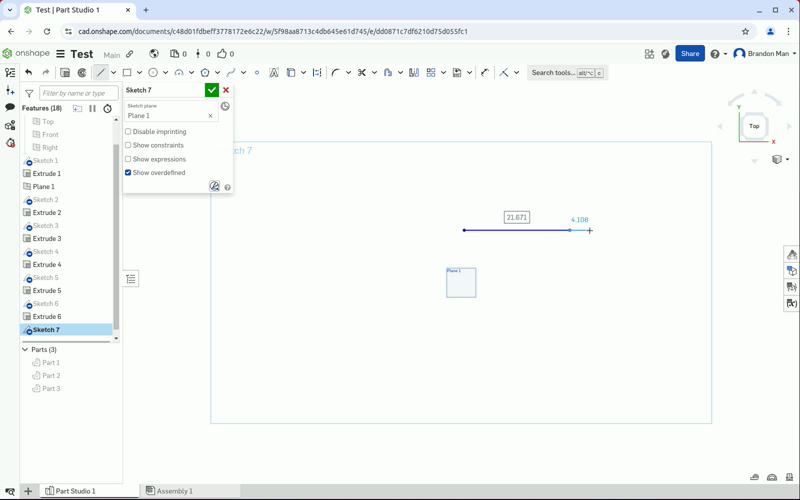
mouse_move(569, 226)
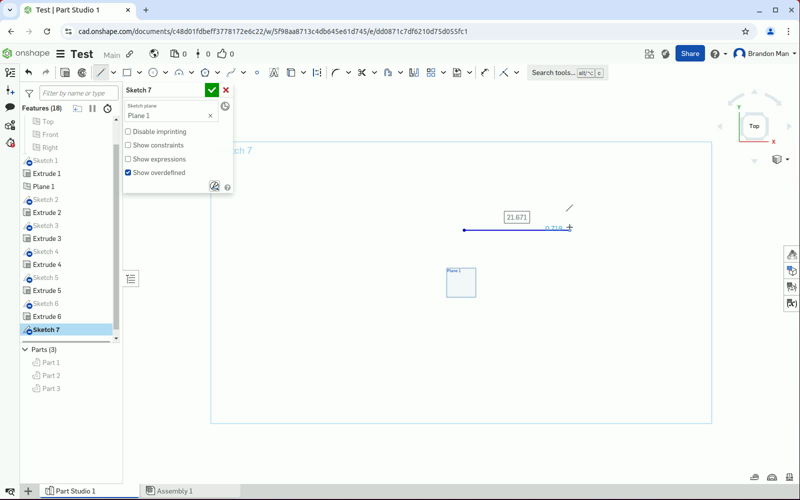
scroll(6)
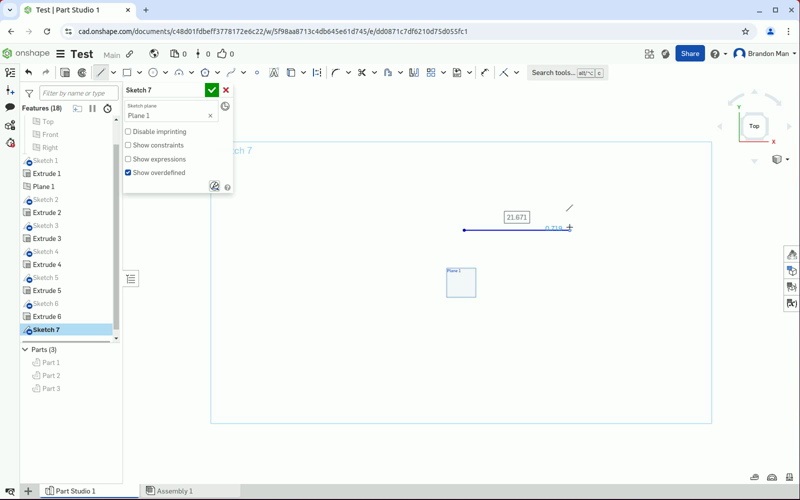
scroll(6)
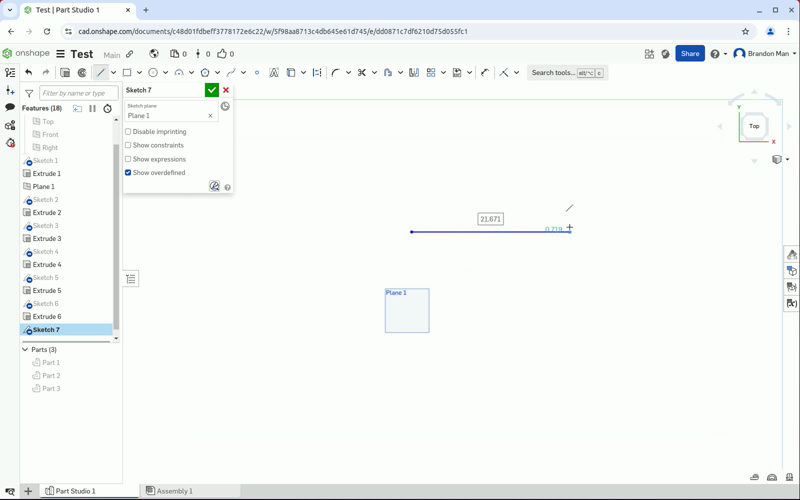
scroll(6)
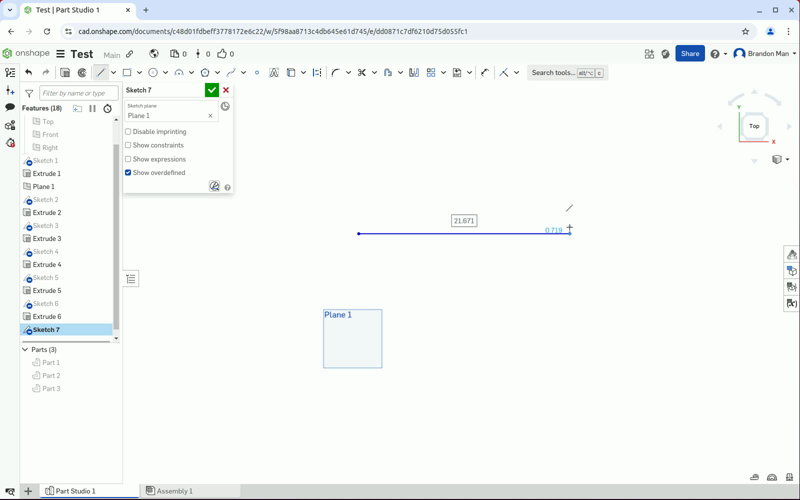
scroll(6)
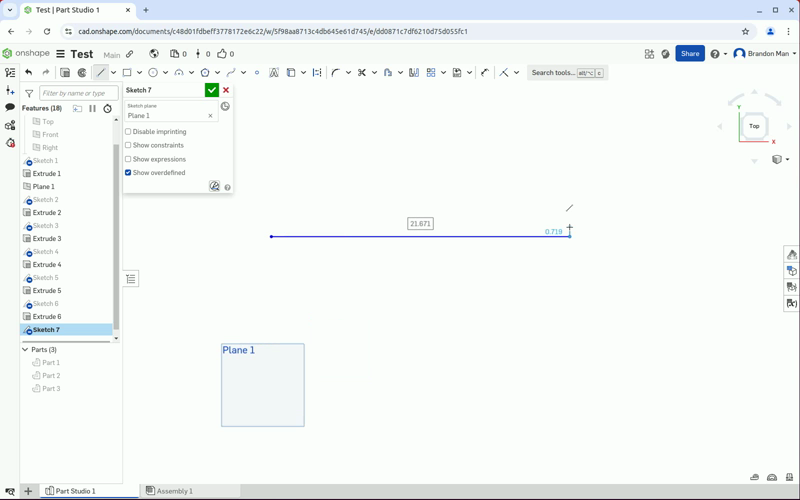
scroll(6)
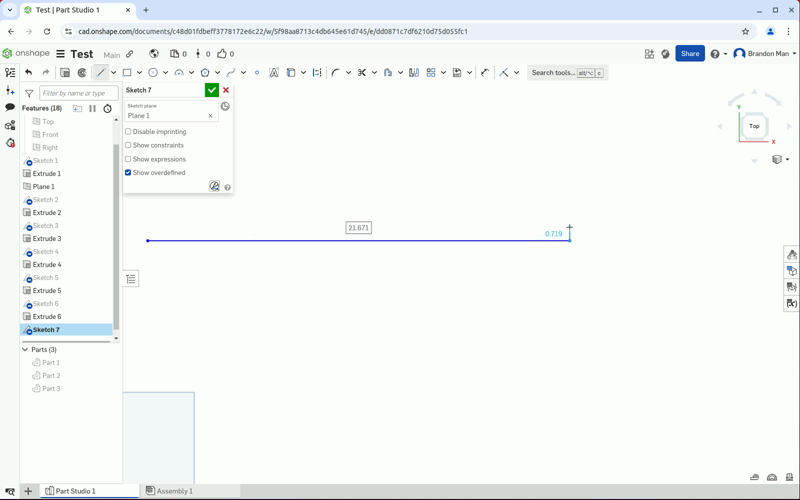
scroll(6)
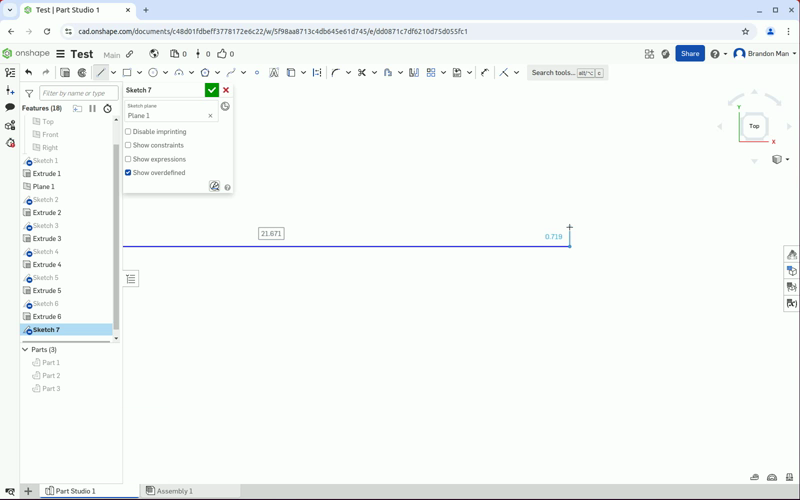
scroll(6)
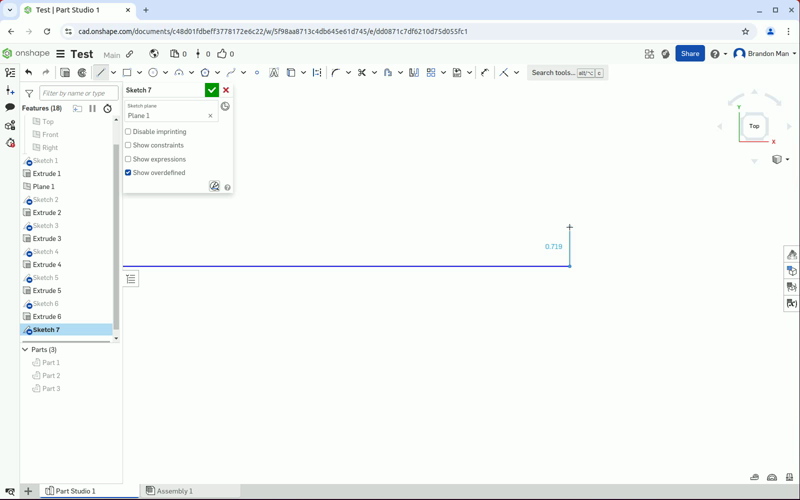
click(569, 226)
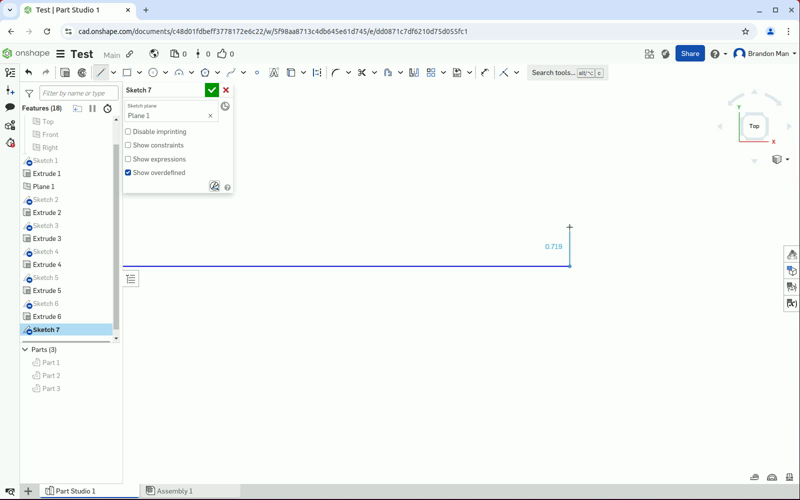
scroll(-6)
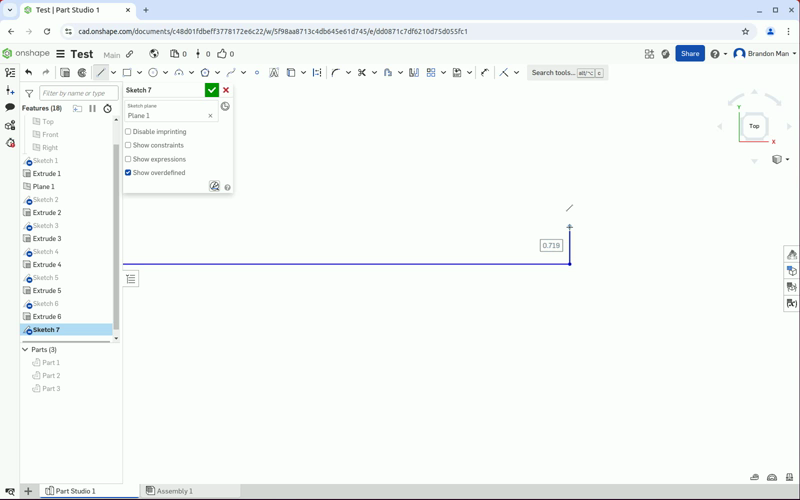
scroll(-6)
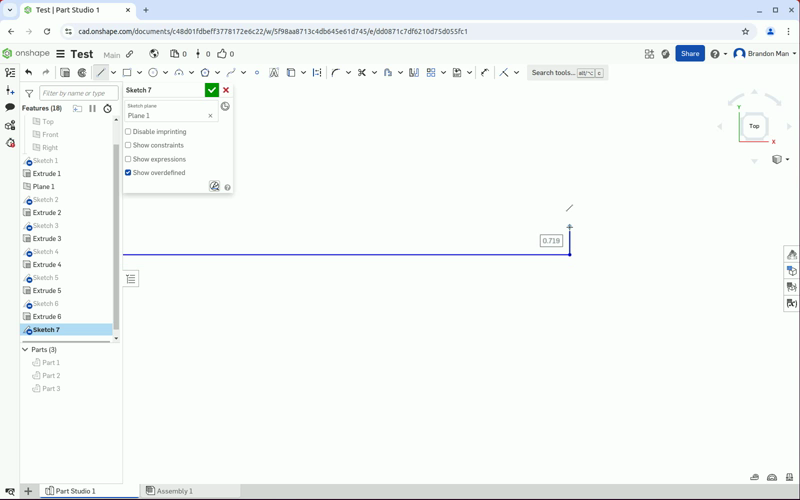
scroll(-6)
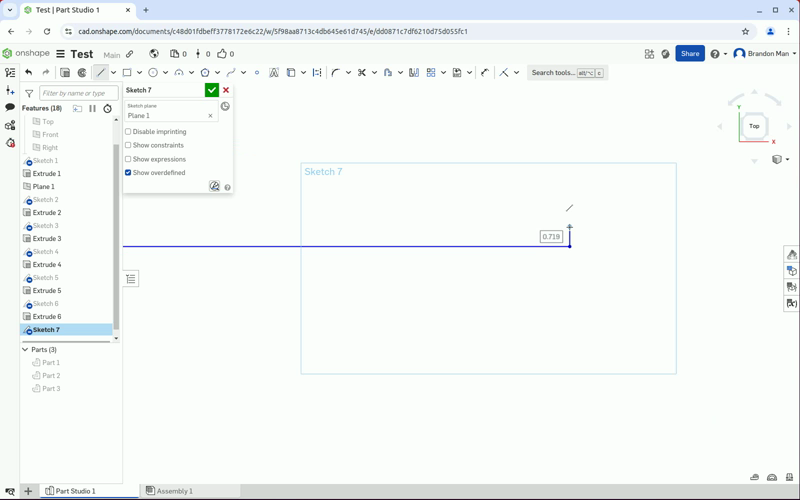
scroll(-6)
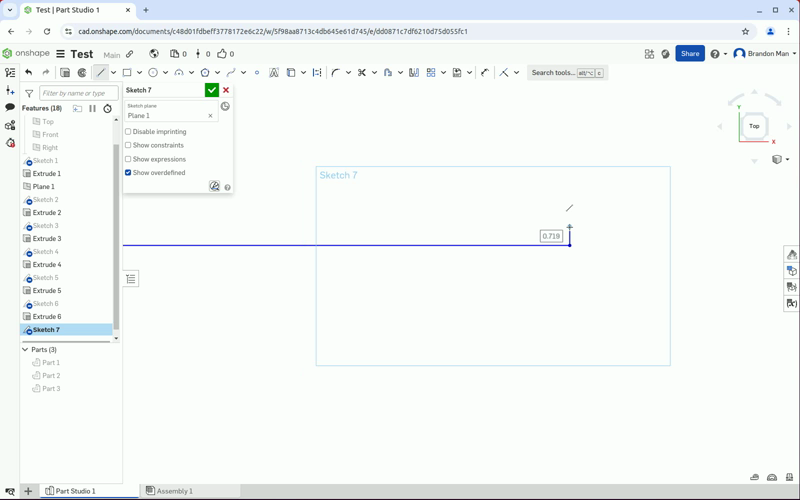
scroll(-6)
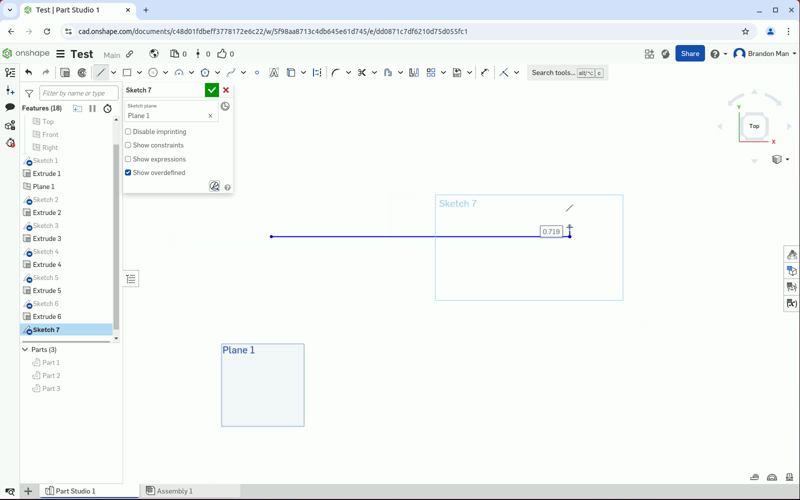
scroll(-6)
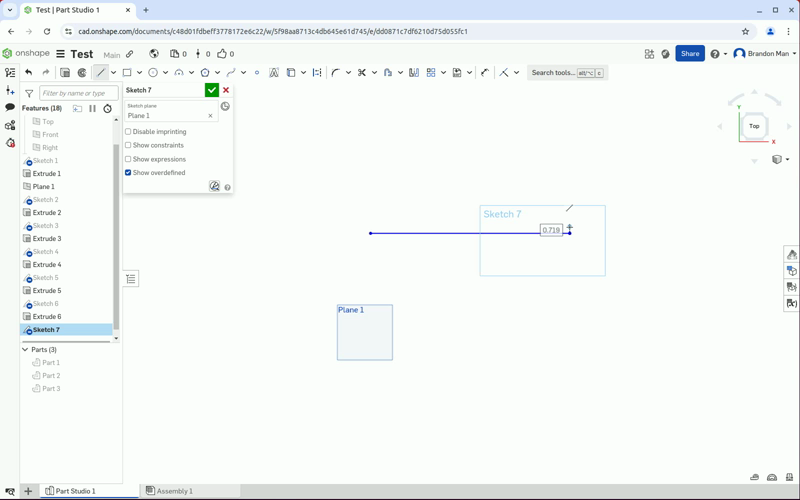
scroll(-6)
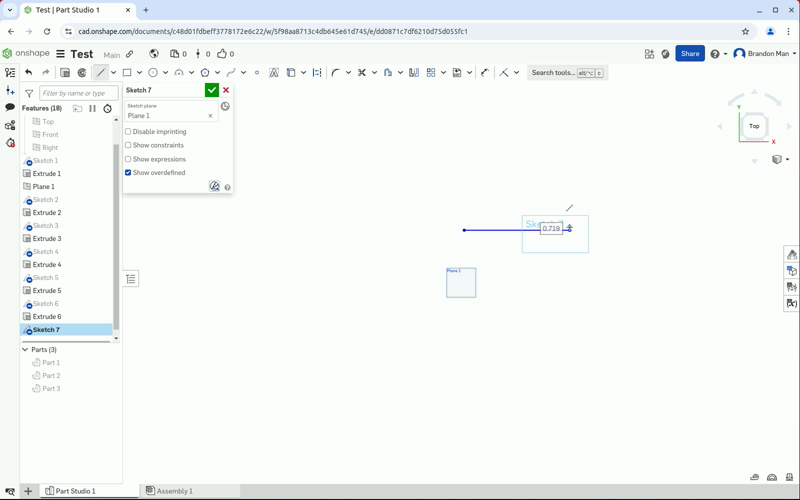
key_up(shift)
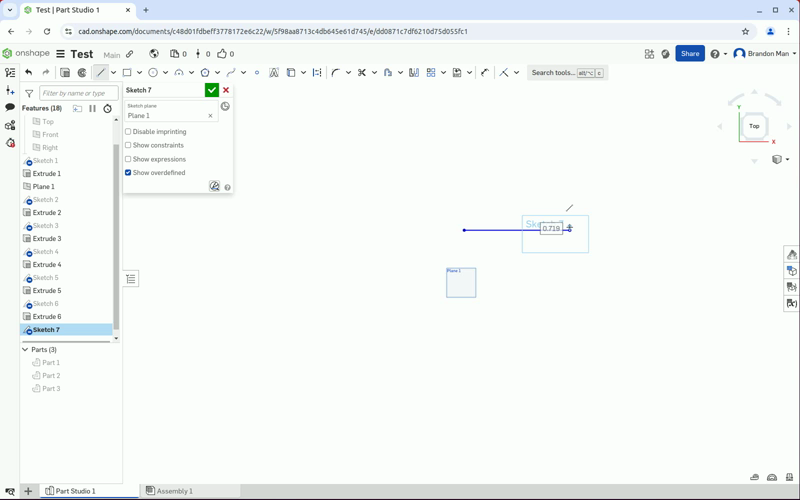
key_down(shift)
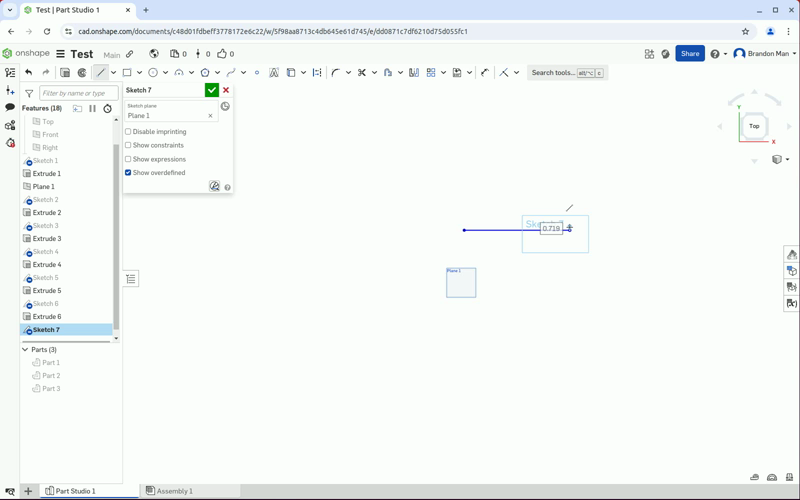
mouse_move(464, 226)
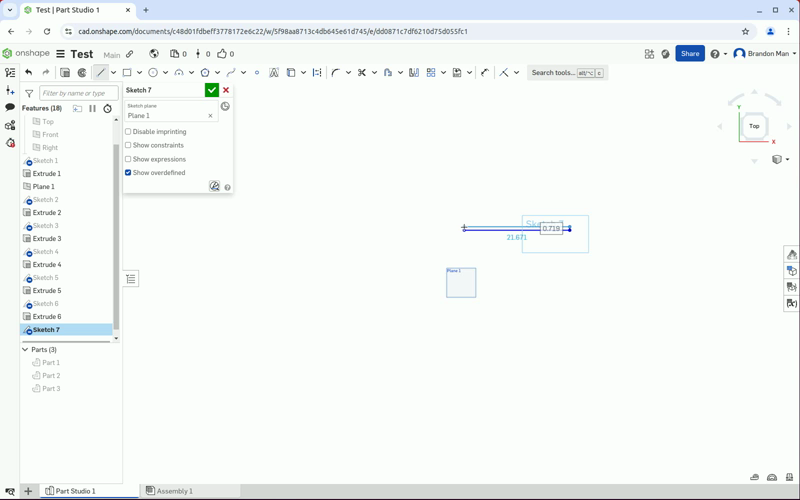
scroll(6)
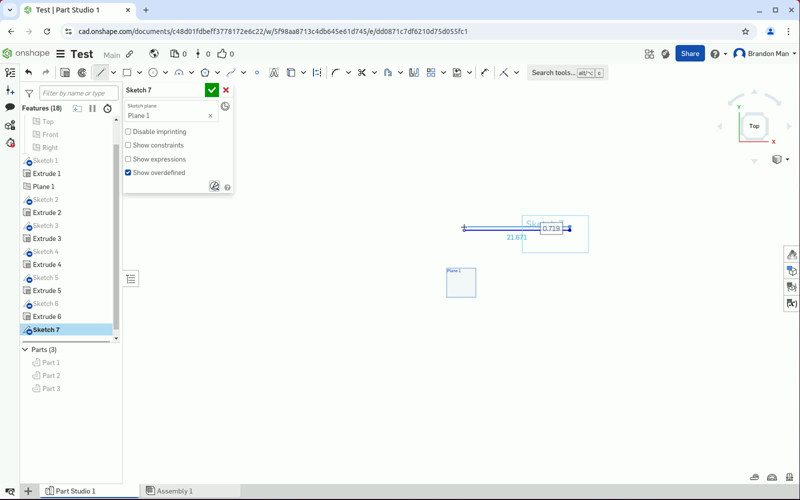
scroll(6)
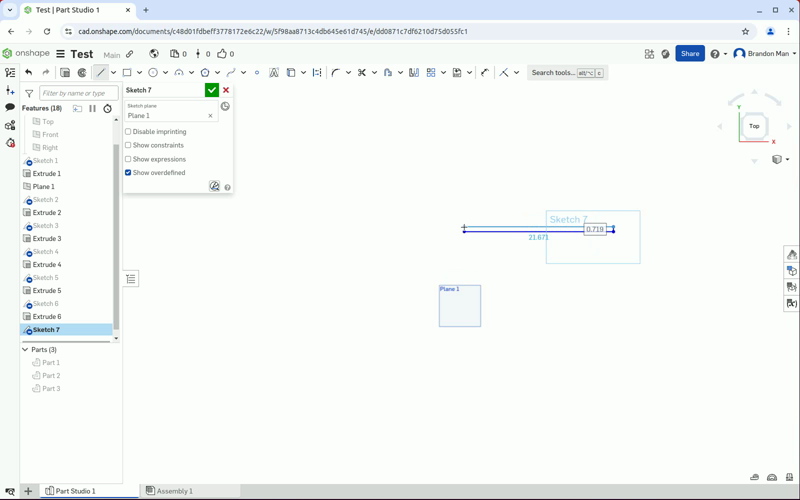
scroll(6)
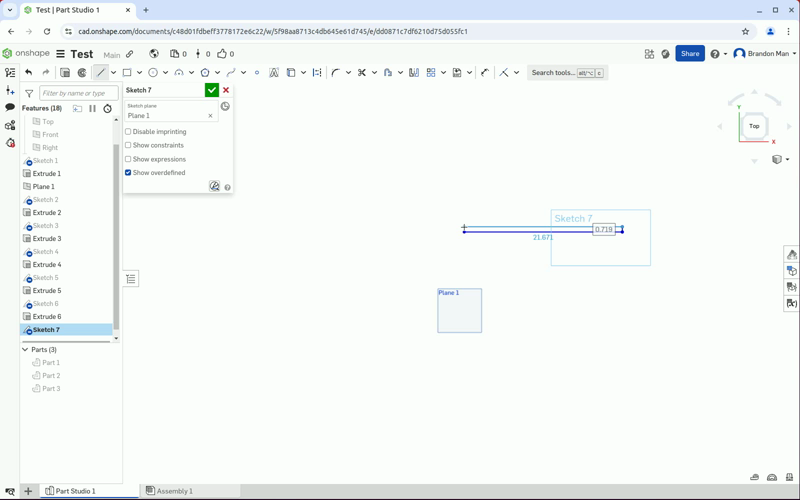
scroll(6)
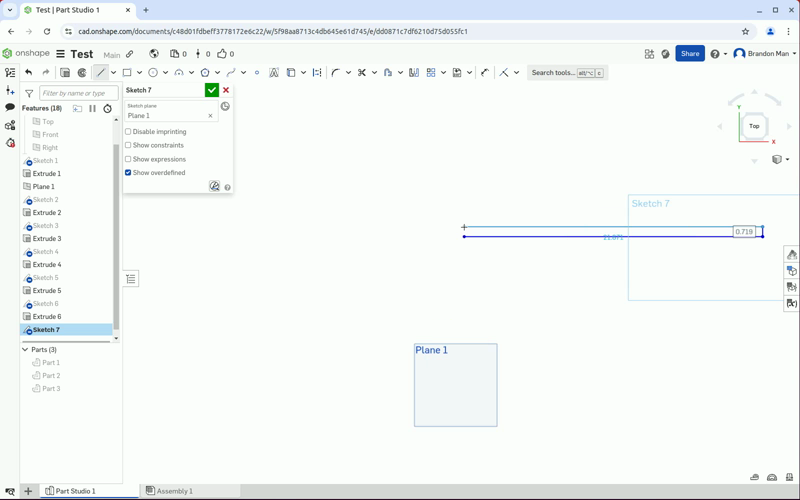
scroll(6)
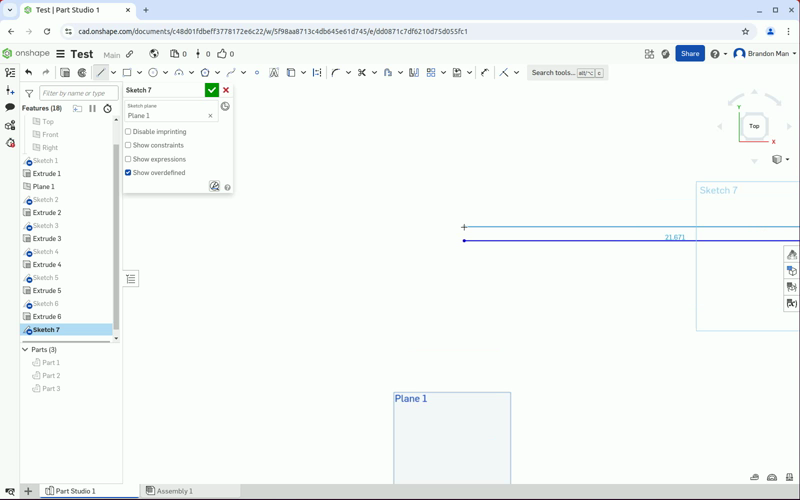
scroll(6)
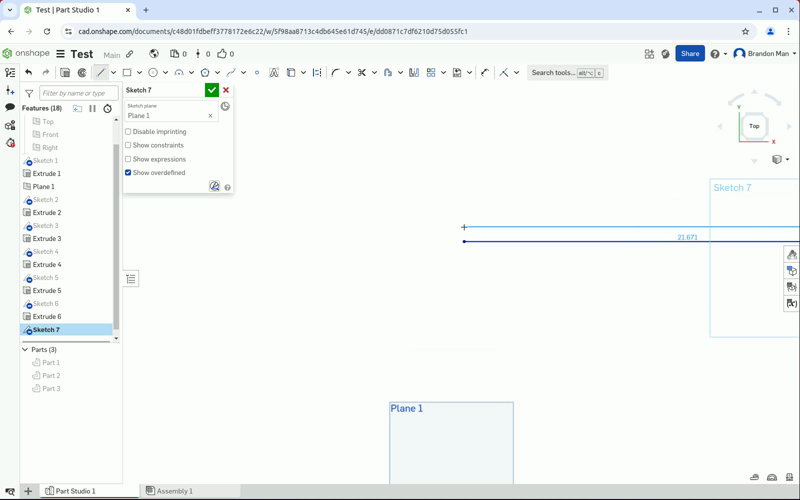
scroll(6)
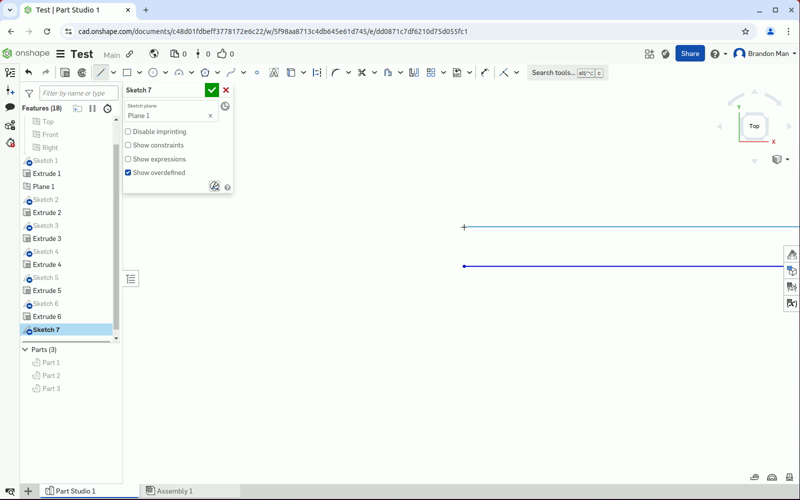
click(464, 226)
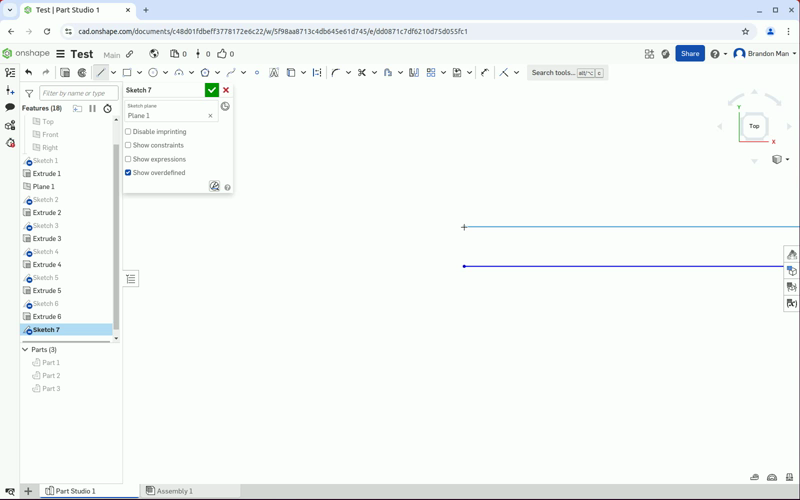
scroll(-6)
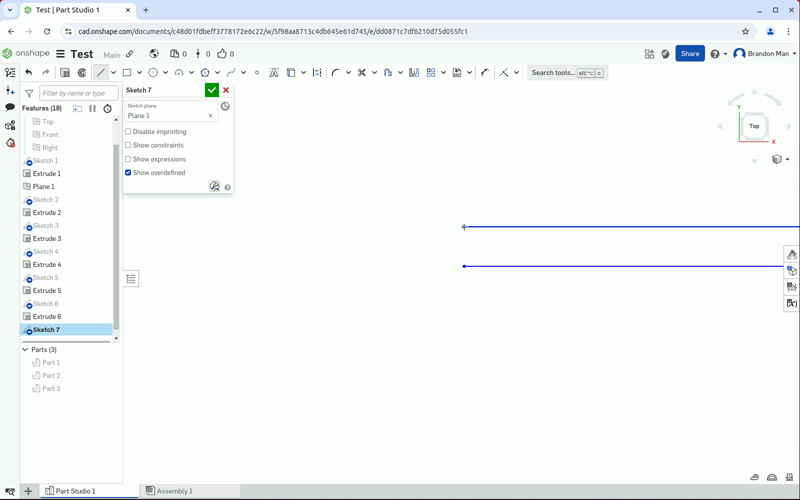
scroll(-6)
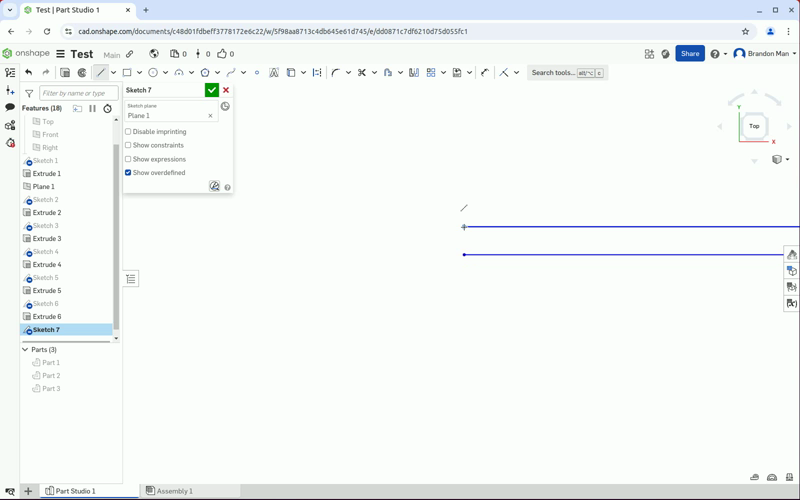
scroll(-6)
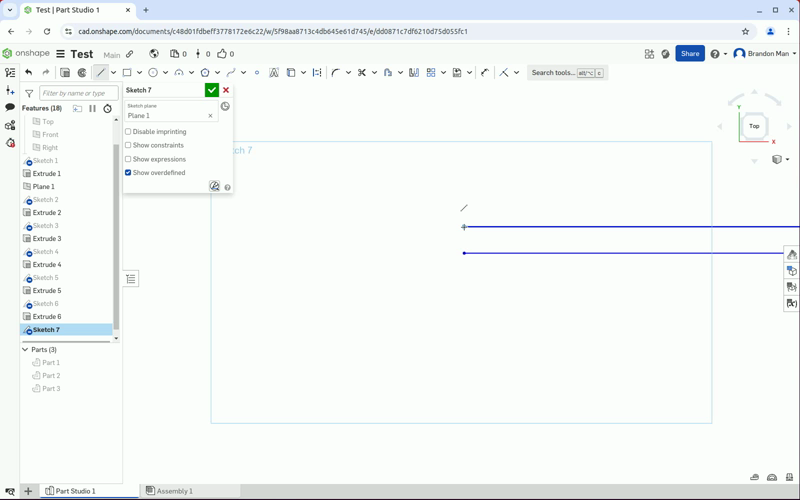
scroll(-6)
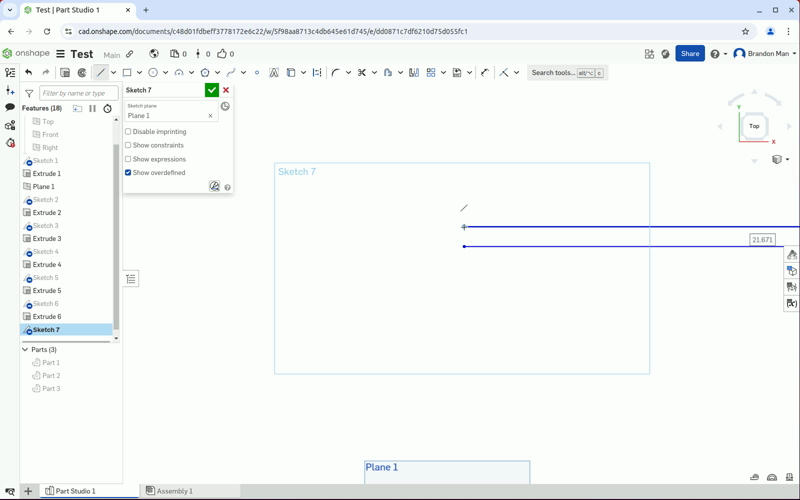
scroll(-6)
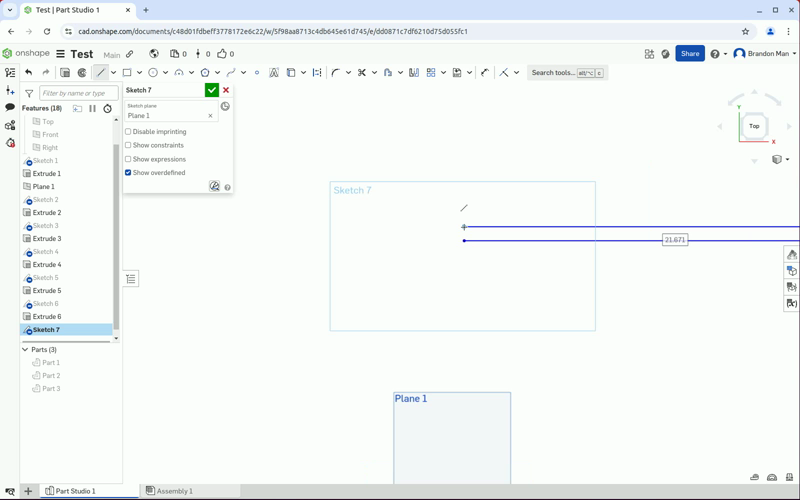
scroll(-6)
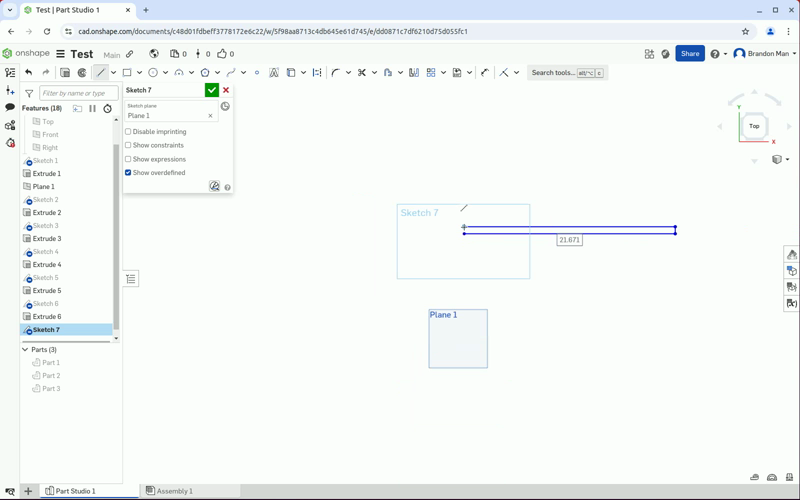
scroll(-6)
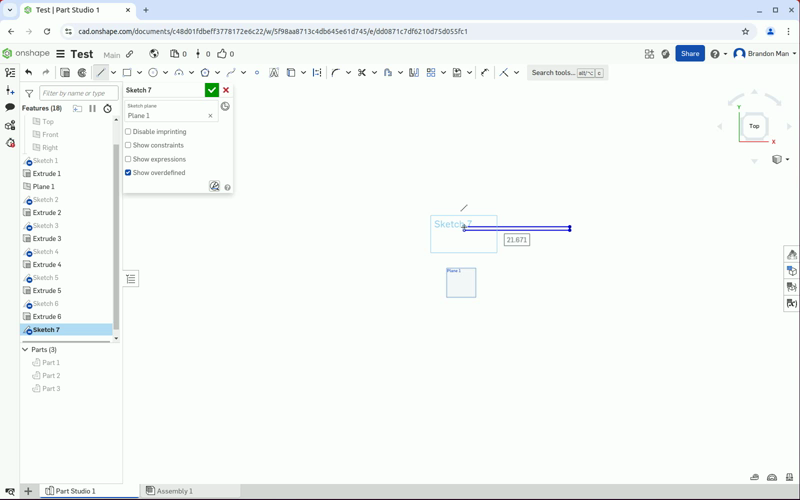
key_up(shift)
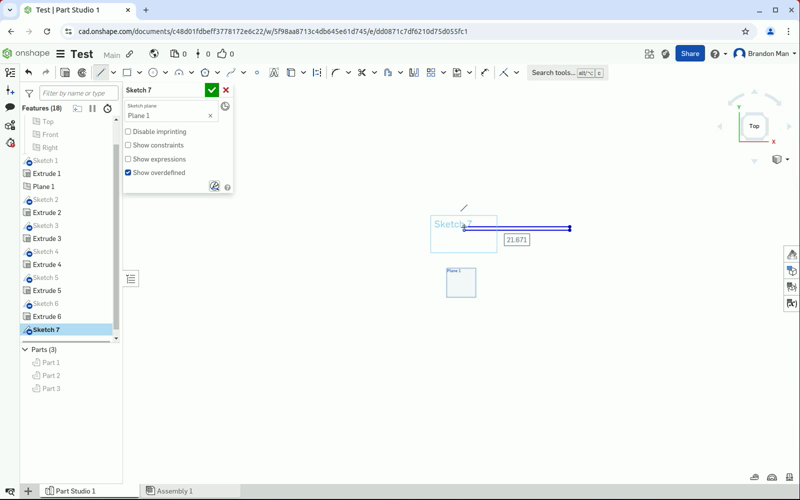
mouse_move(494, 226)
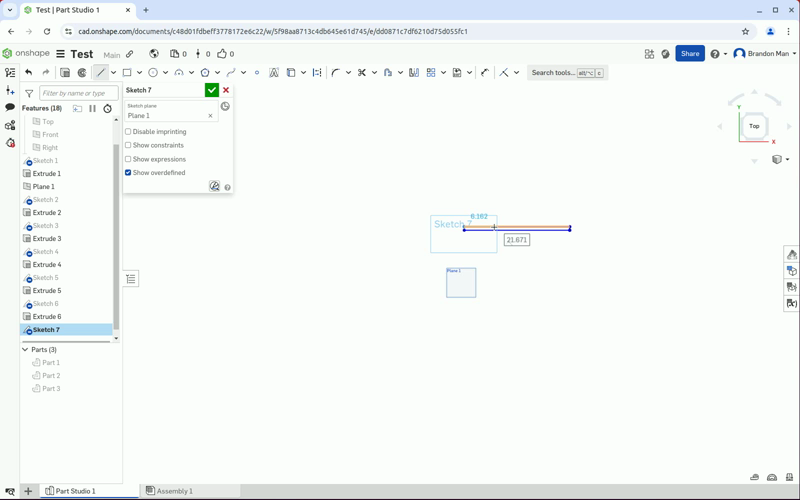
key_down(shift)
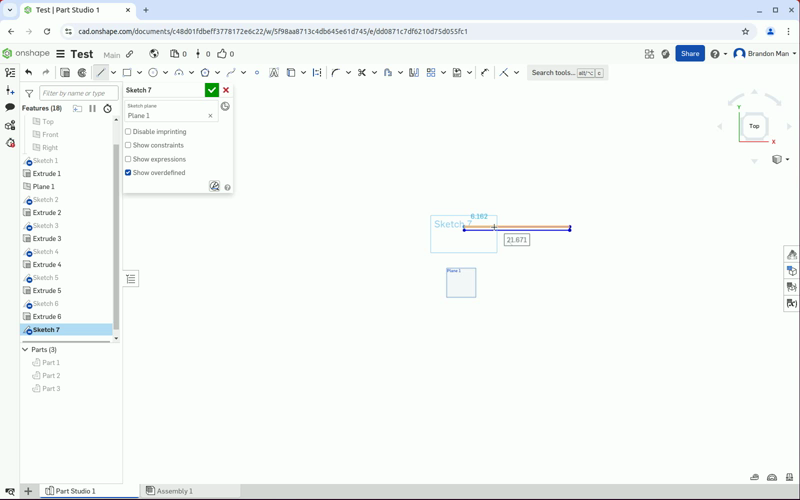
mouse_move(464, 230)
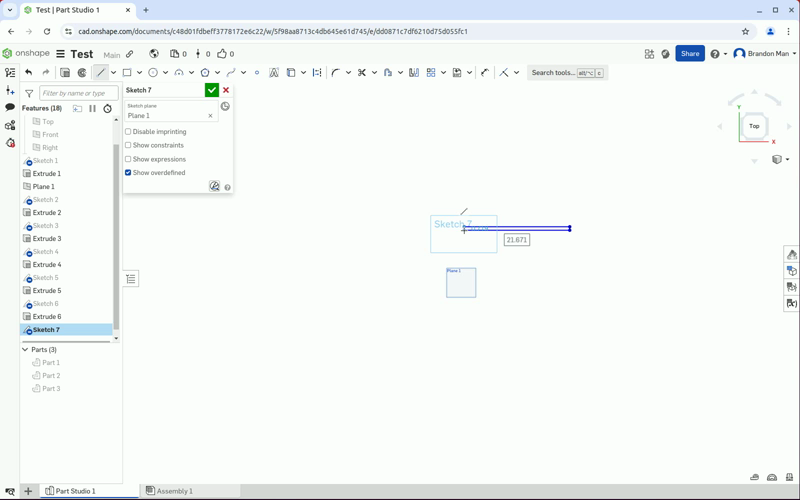
scroll(6)
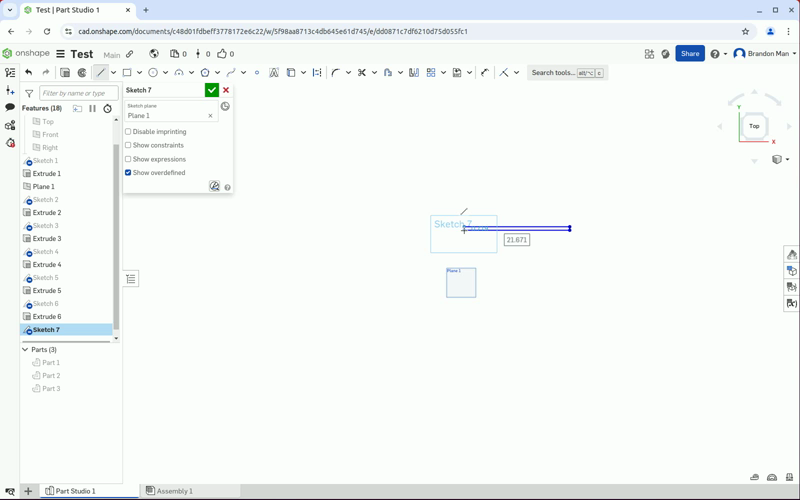
scroll(6)
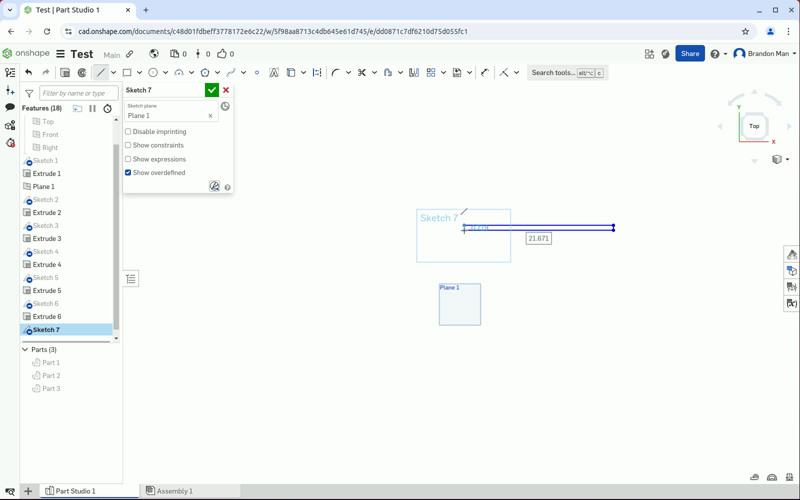
scroll(6)
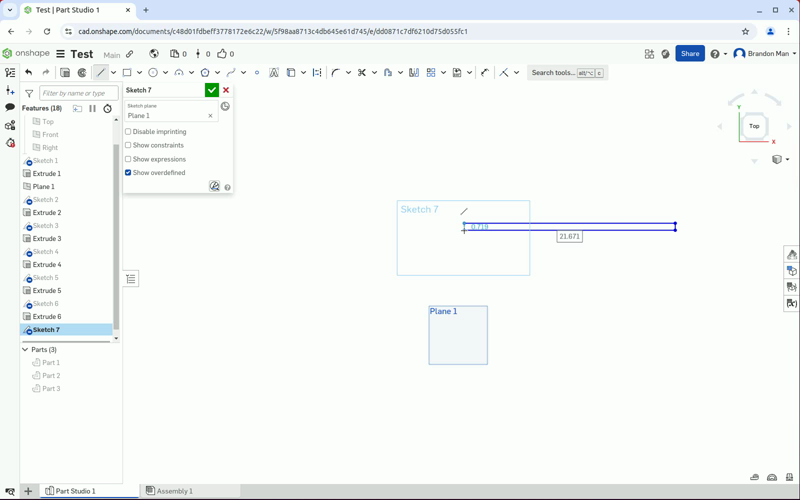
scroll(6)
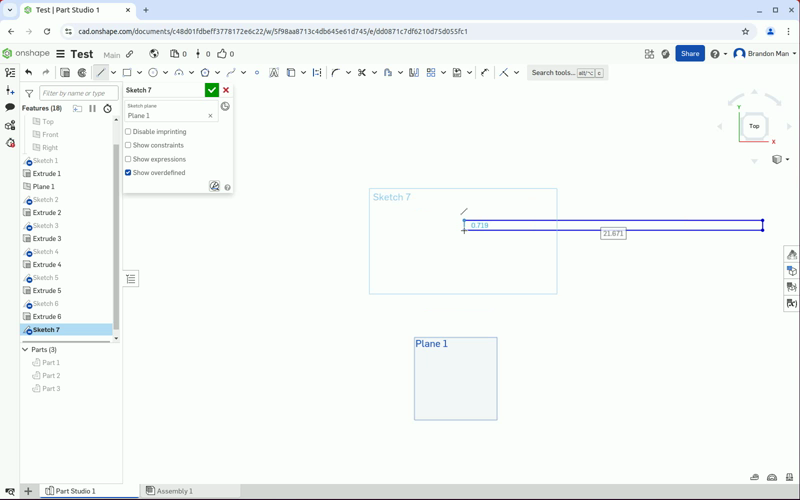
scroll(6)
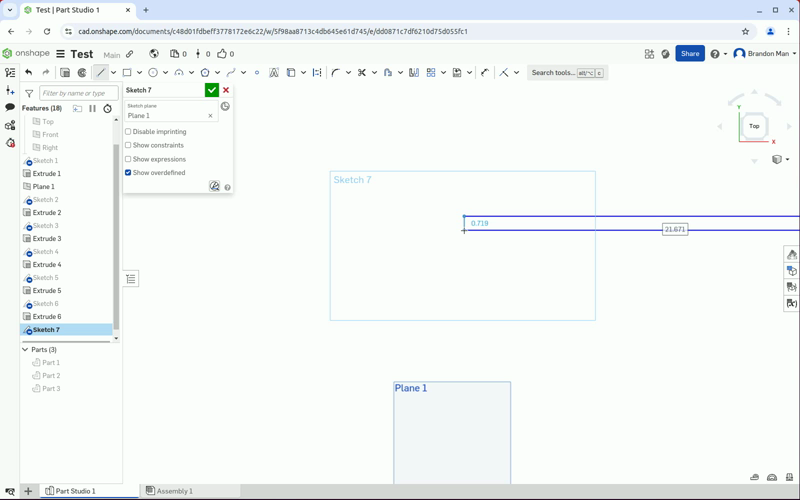
scroll(6)
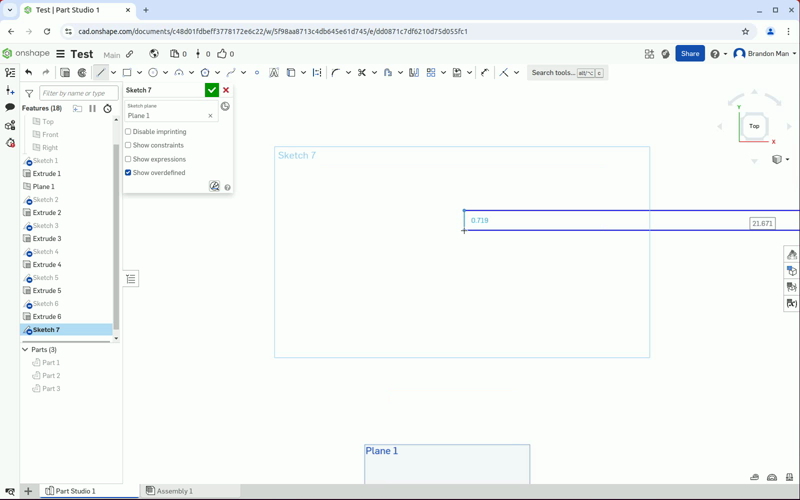
scroll(6)
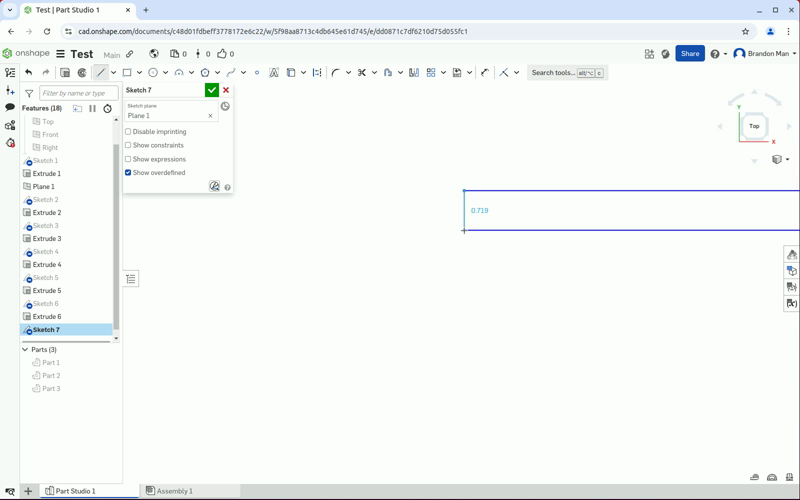
key_up(shift)
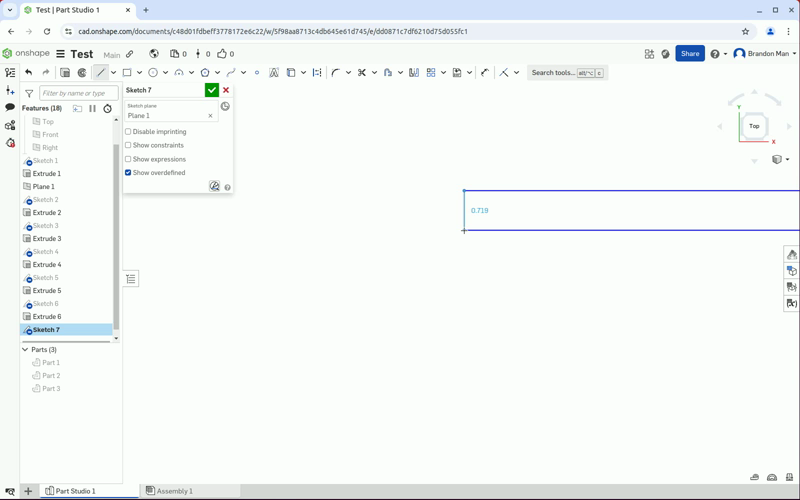
click(464, 230)
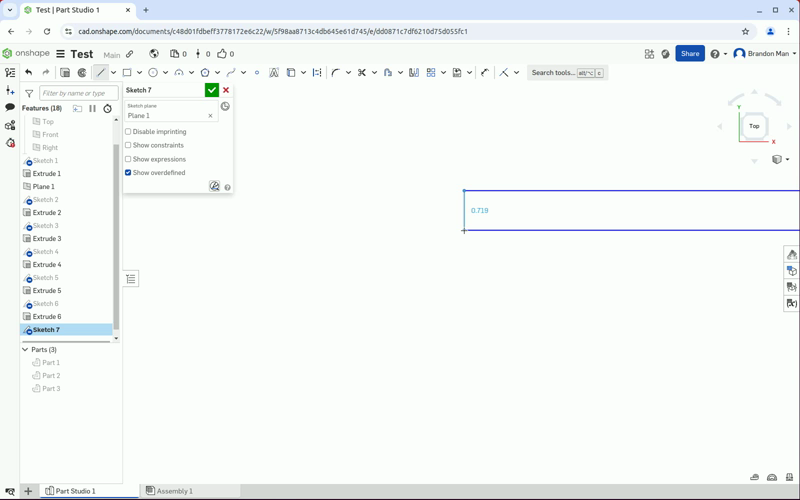
scroll(-6)
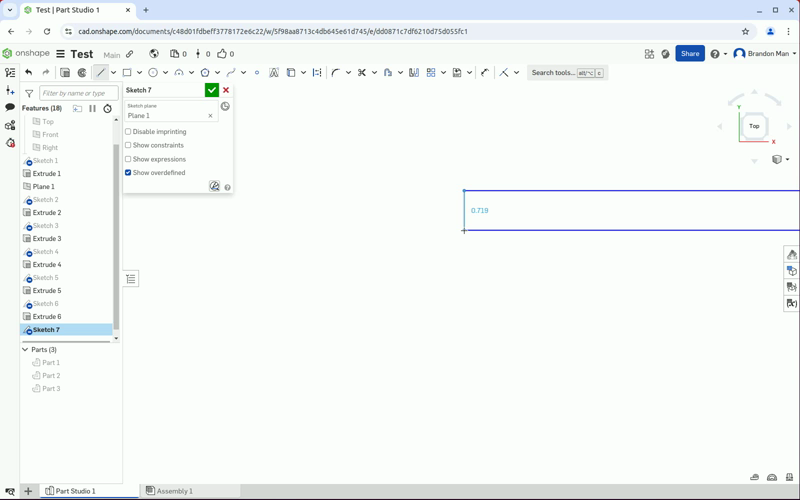
scroll(-6)
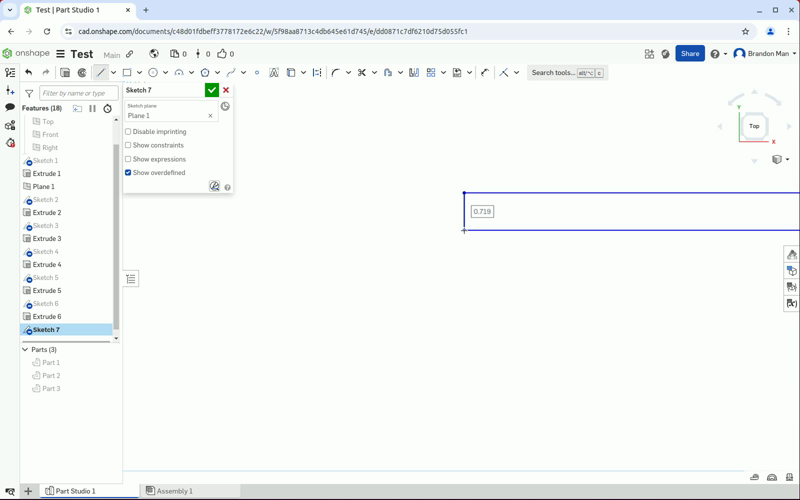
scroll(-6)
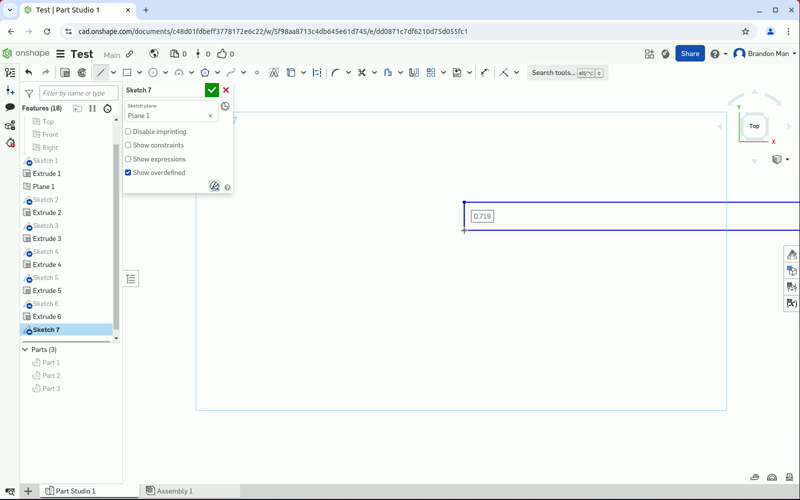
scroll(-6)
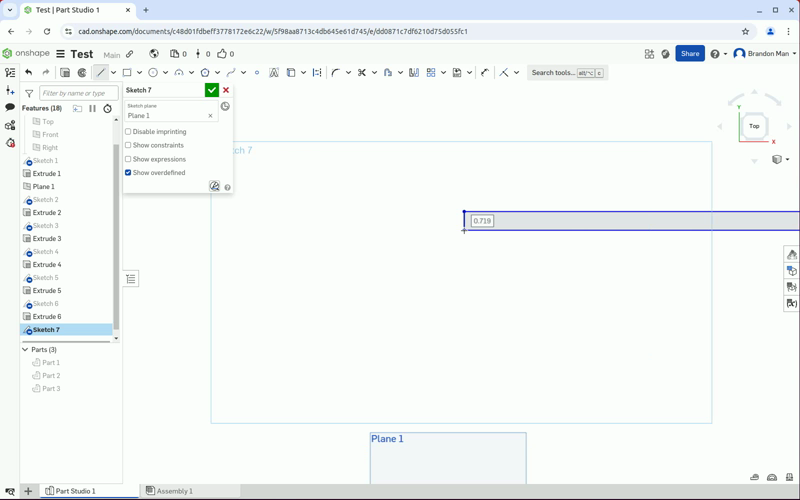
scroll(-6)
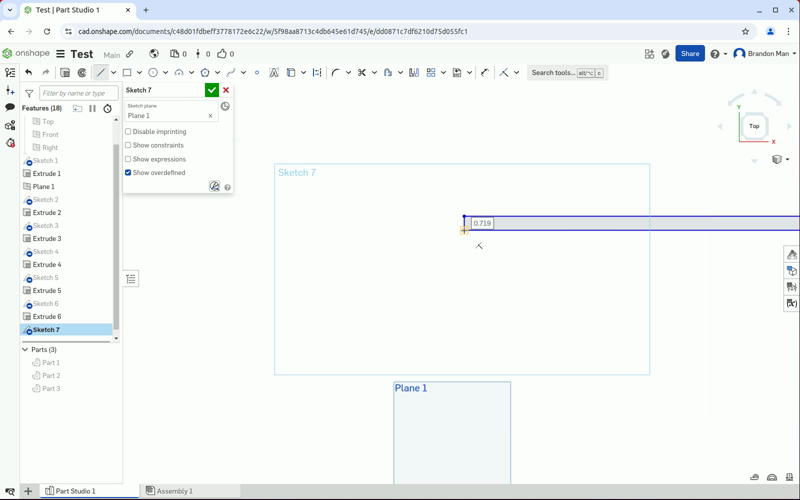
scroll(-6)
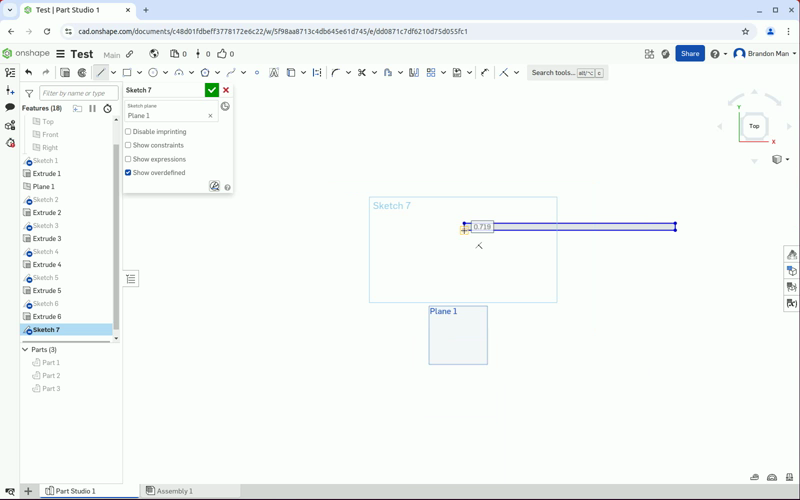
scroll(-6)
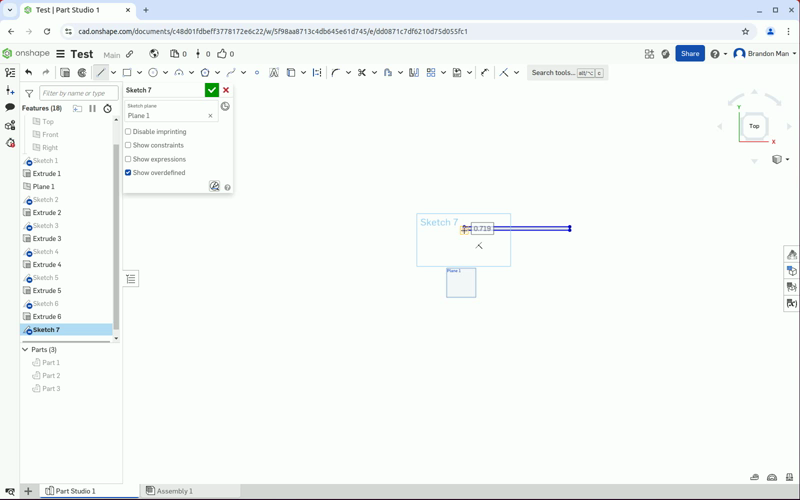
key(esc)
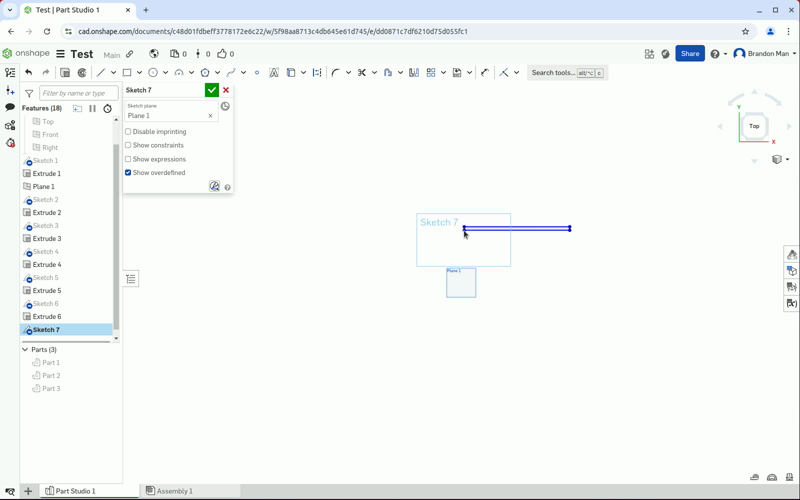
mouse_move(494, 227)
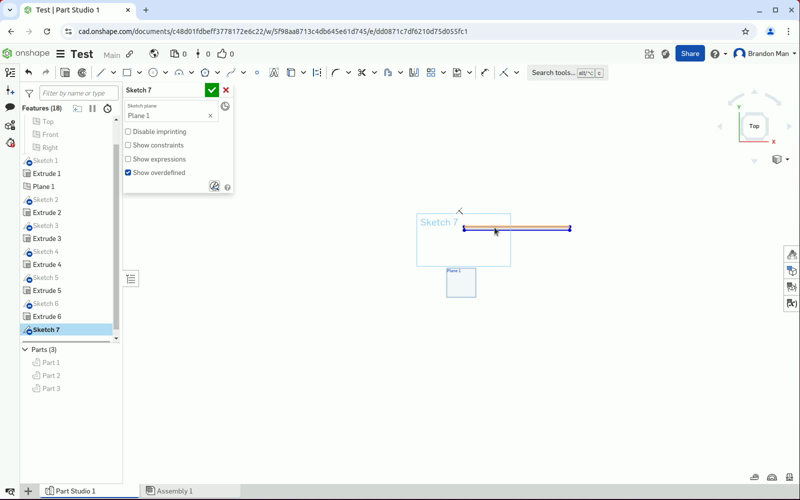
scroll(6)
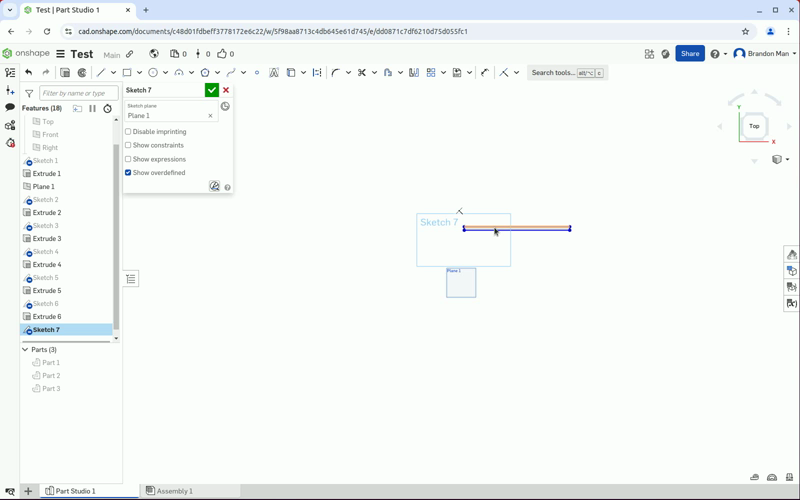
scroll(6)
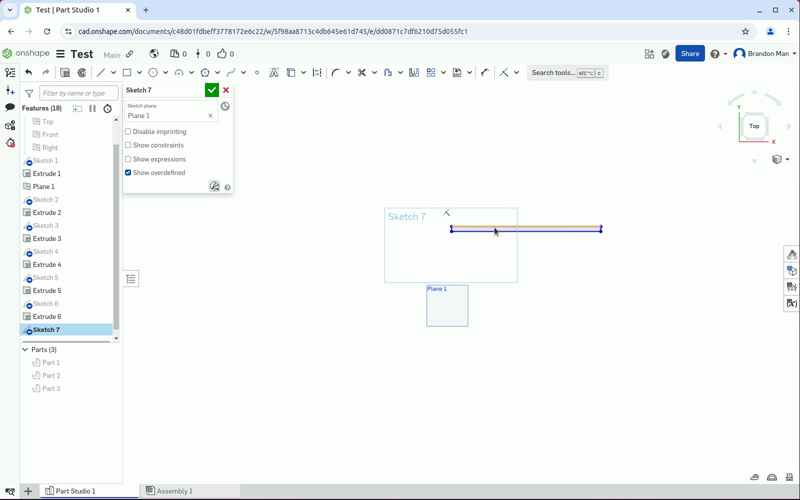
scroll(6)
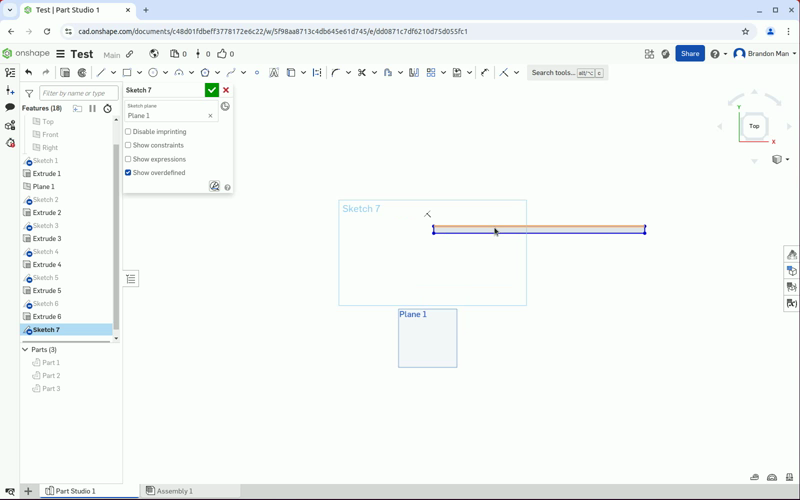
scroll(6)
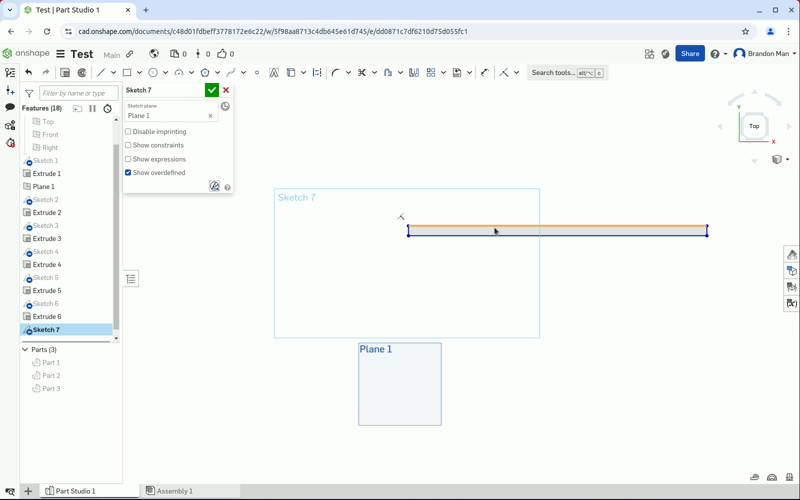
scroll(6)
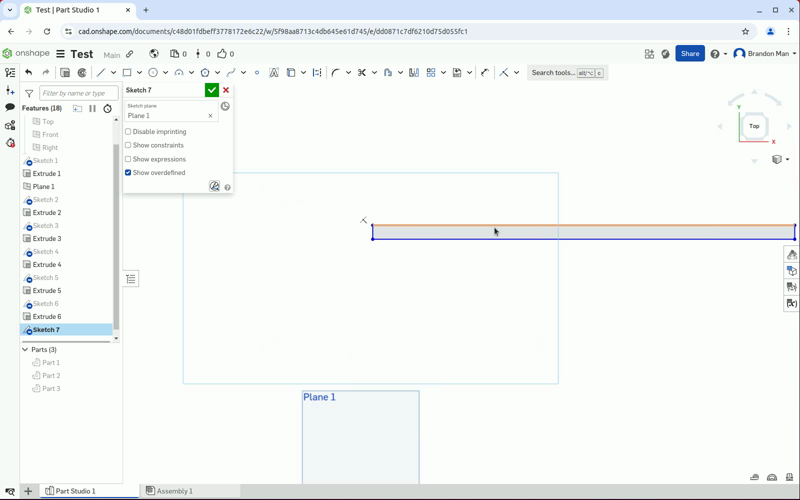
scroll(6)
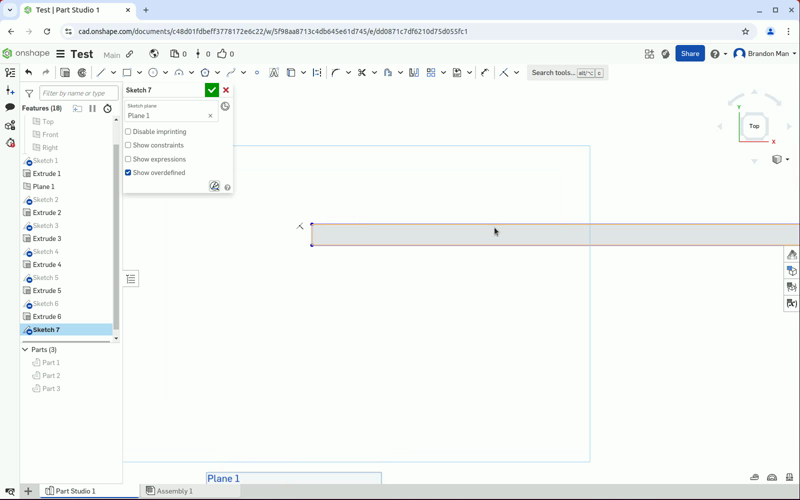
scroll(6)
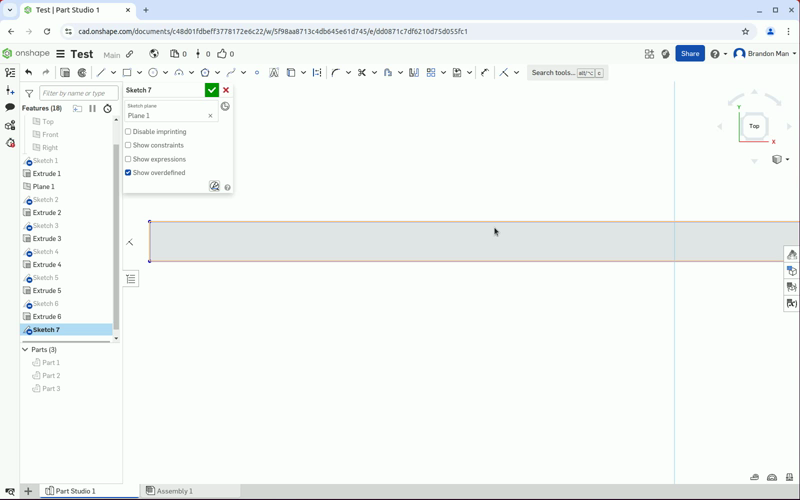
click(494, 227)
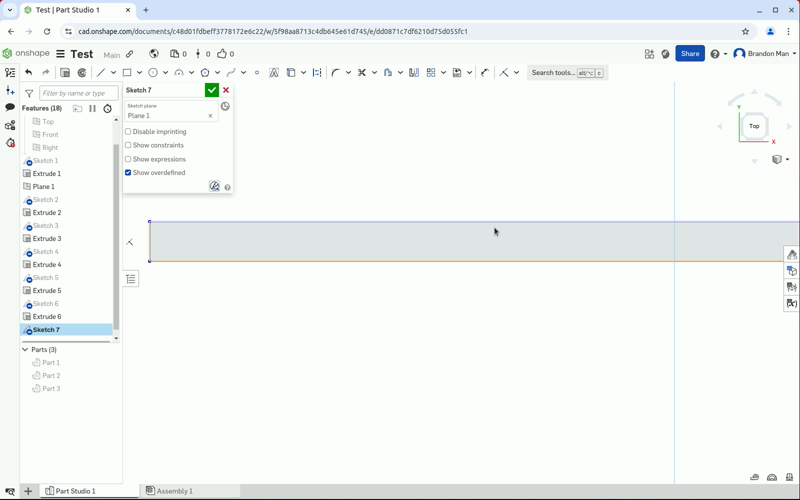
scroll(-6)
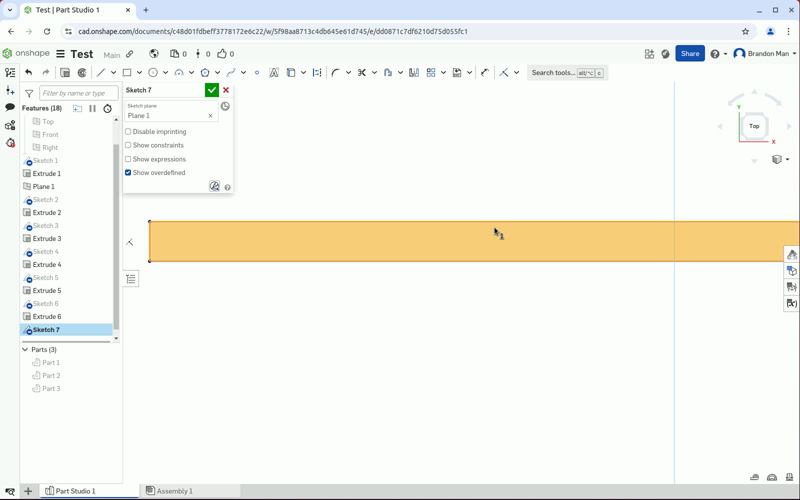
scroll(-6)
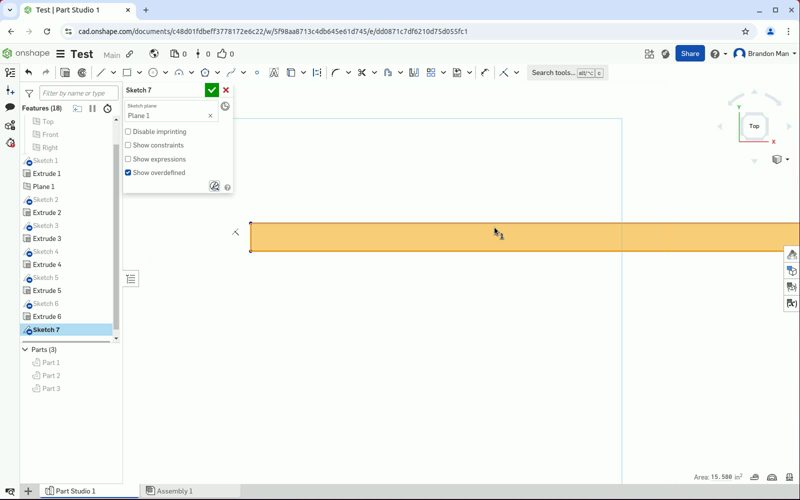
scroll(-6)
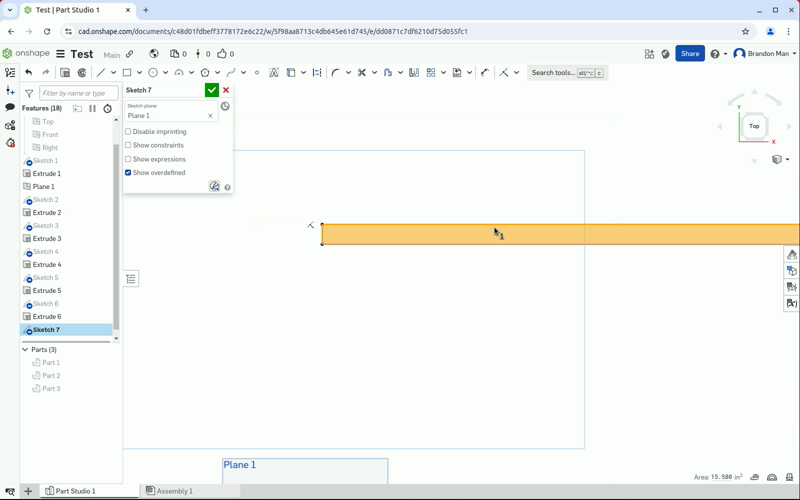
scroll(-6)
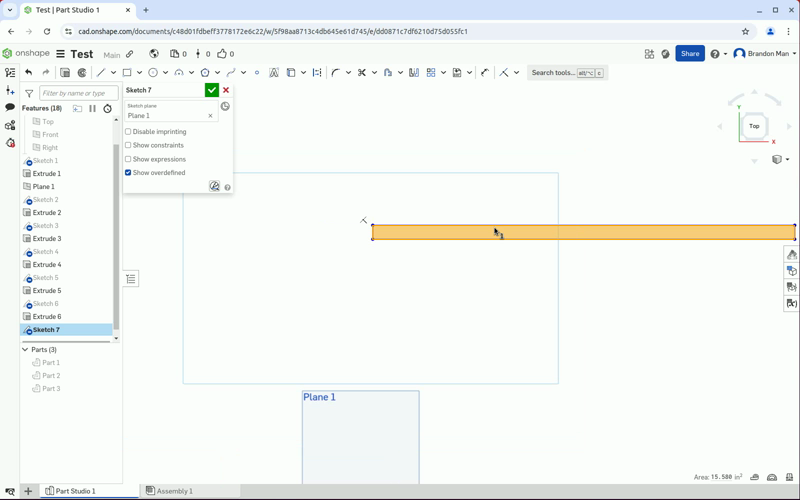
scroll(-6)
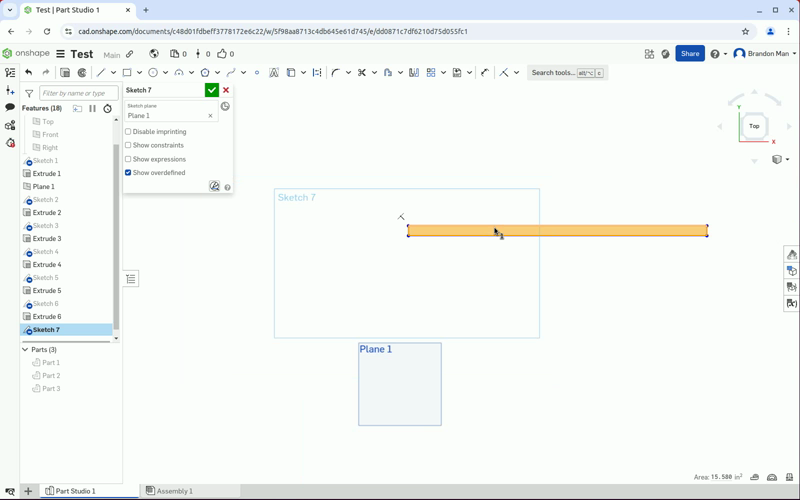
scroll(-6)
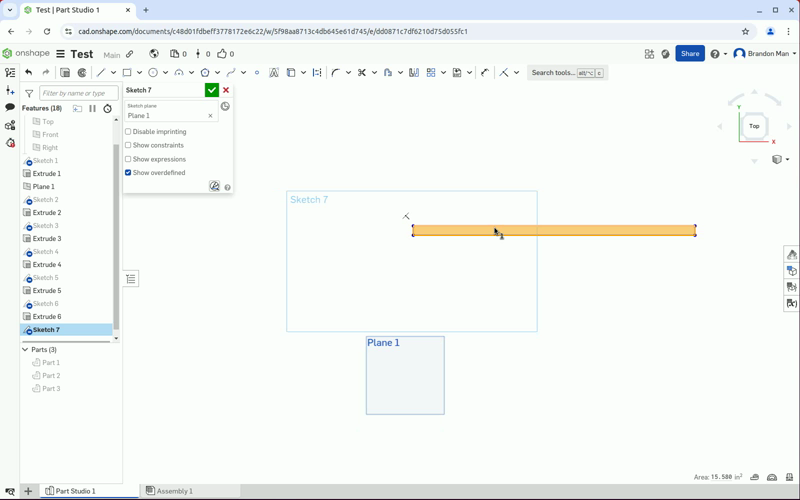
scroll(-6)
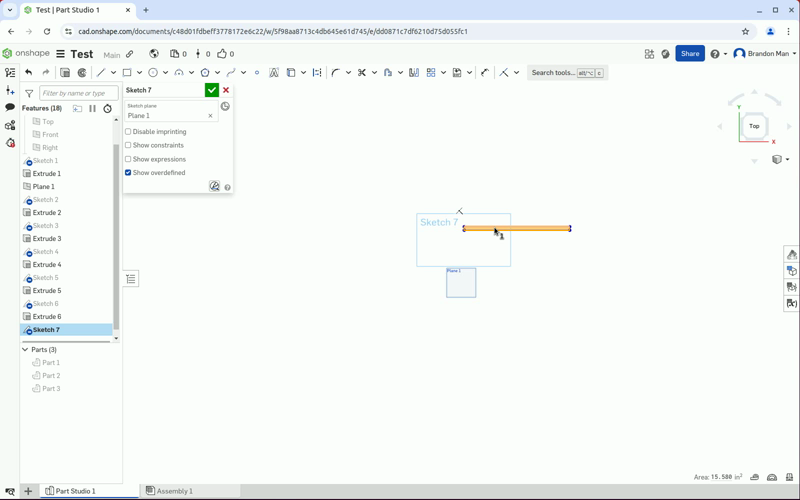
mouse_move(73, 352)
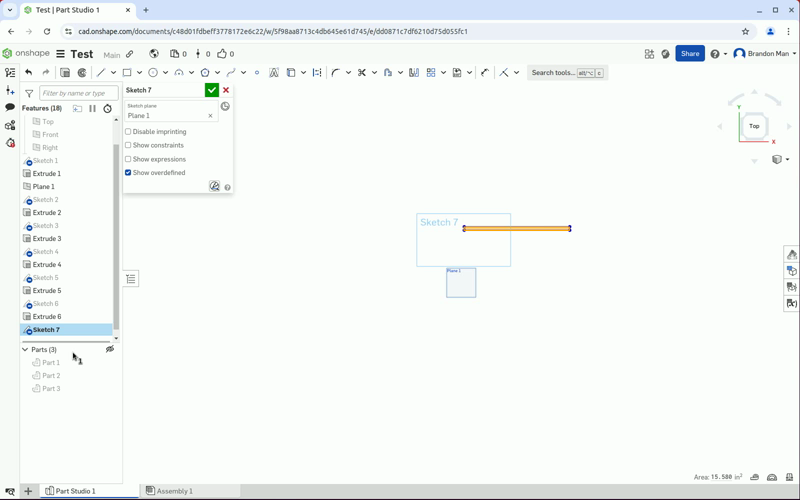
key(shift+y)
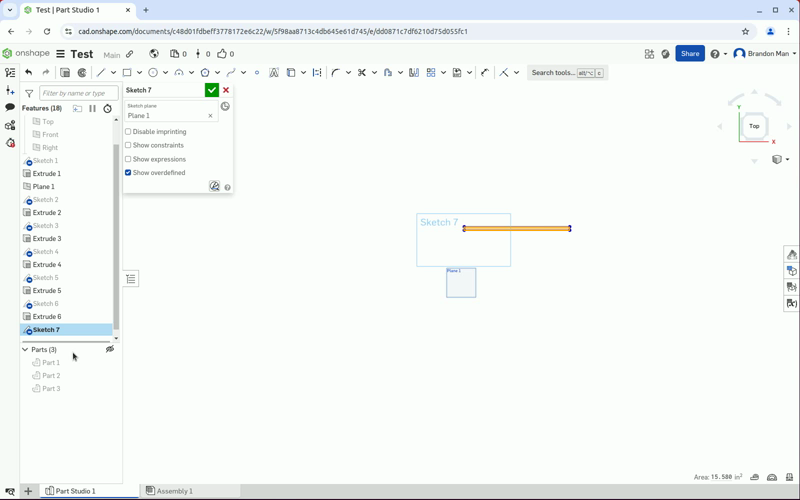
key(shift+e)
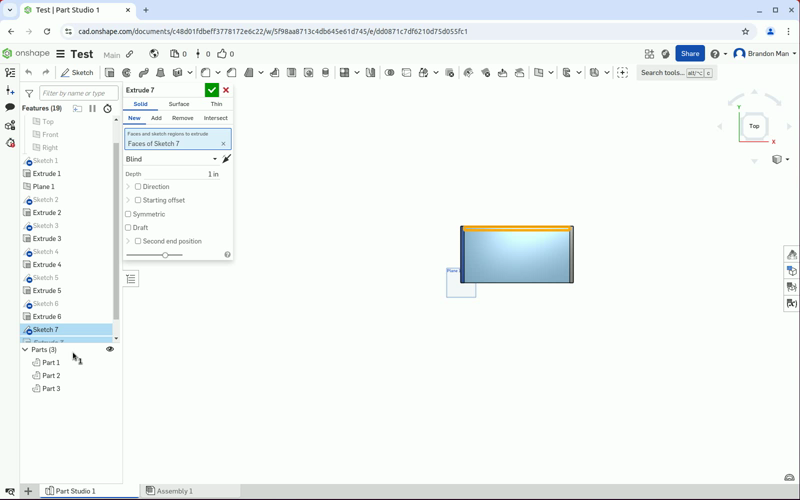
mouse_move(143, 106)
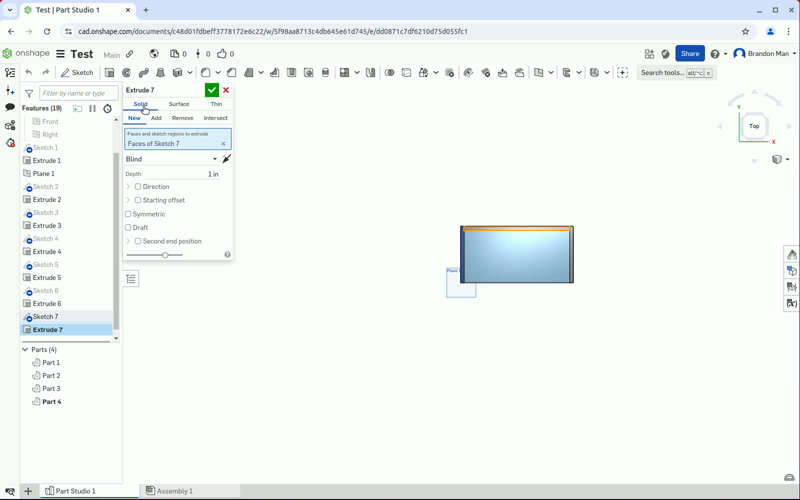
click(143, 106)
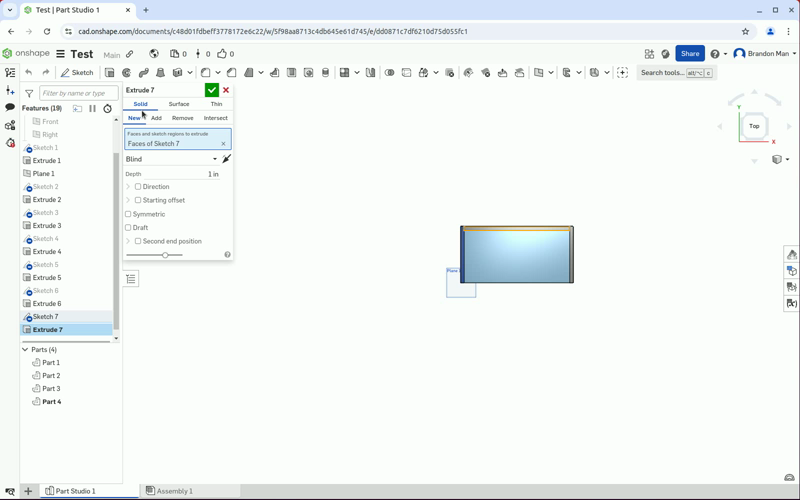
mouse_move(137, 120)
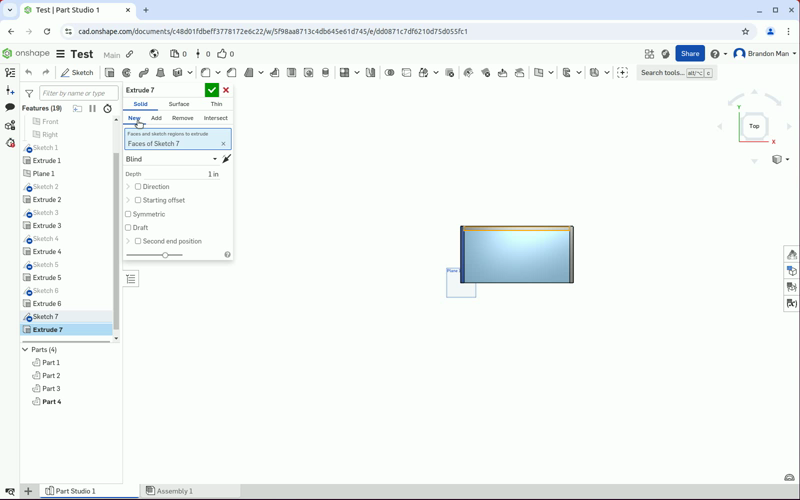
click(137, 120)
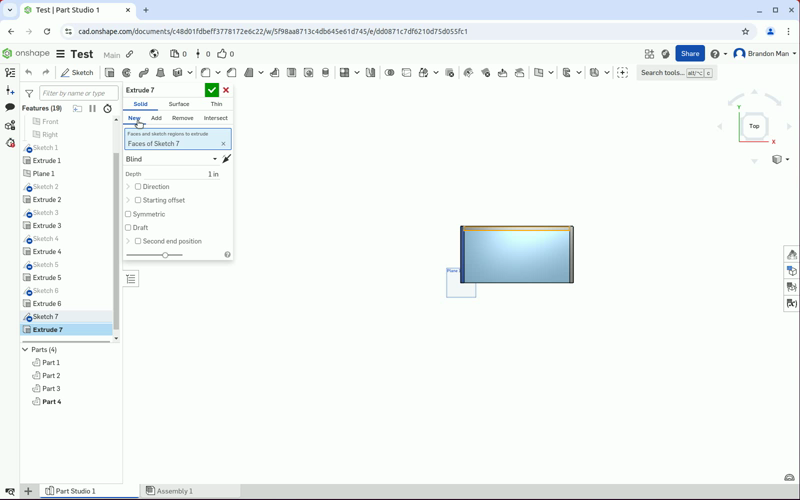
key(tab, 4)
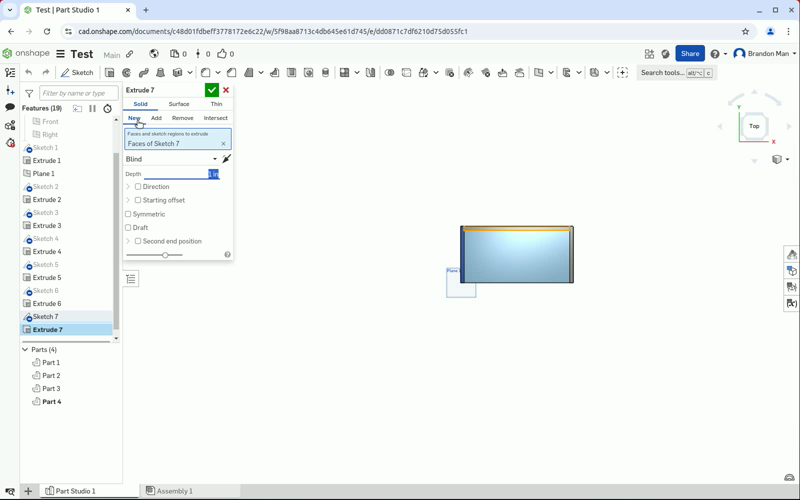
text(2.166)
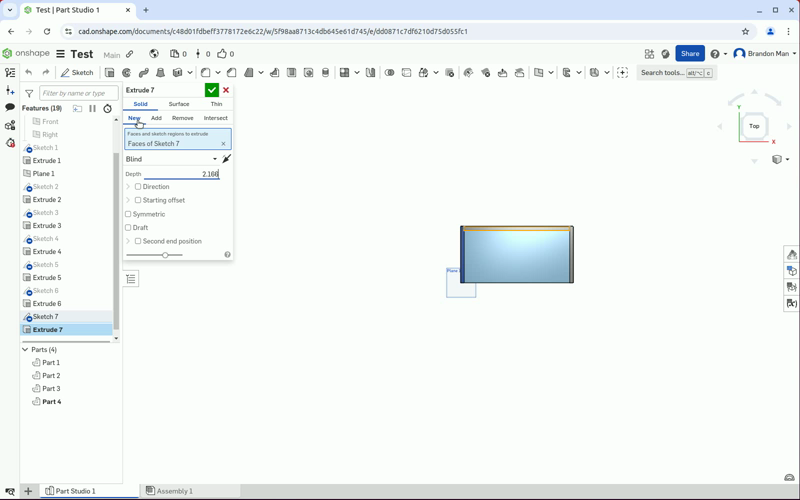
key(enter)
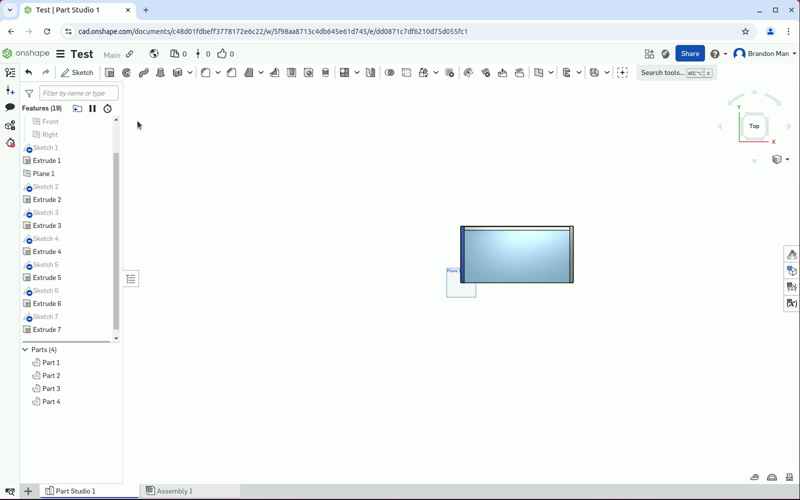
key(shift+h)
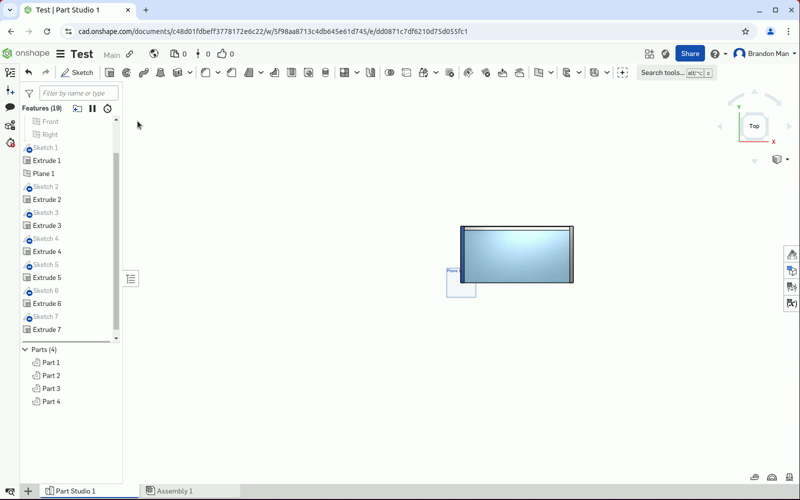
key(shift+h)
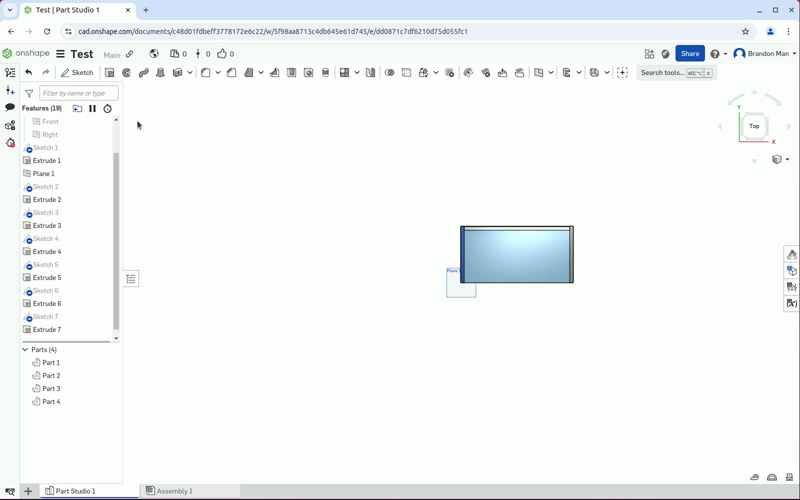
mouse_move(69, 150)
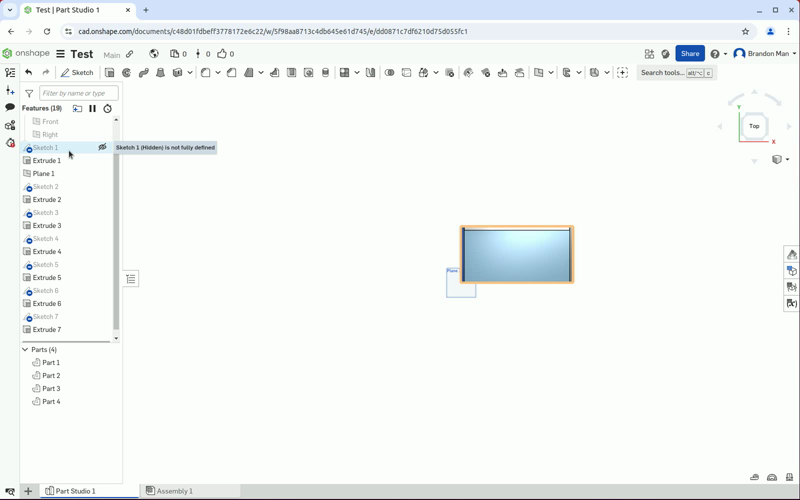
click(69, 150)
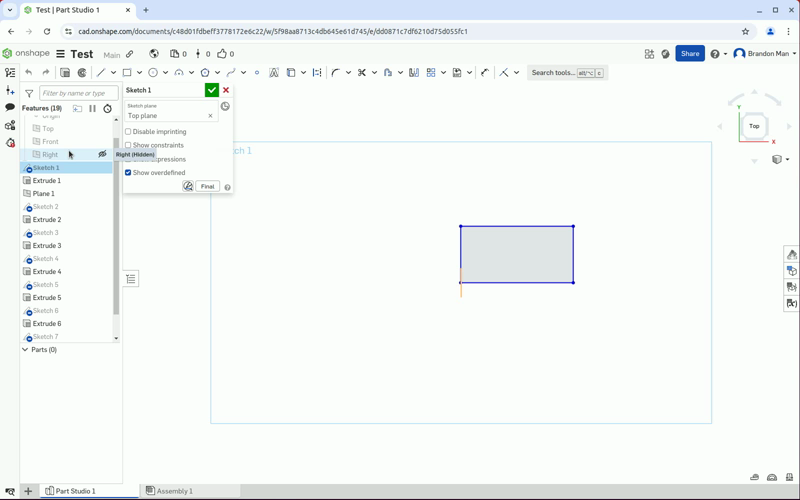
mouse_move(229, 92)
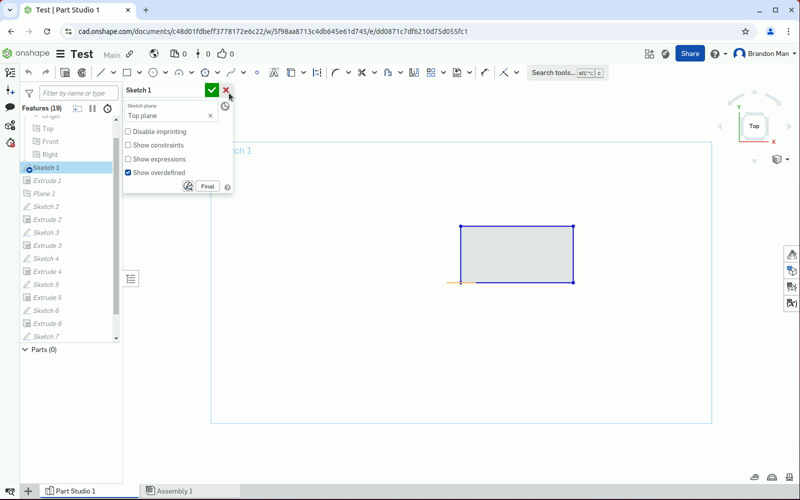
click(229, 92)
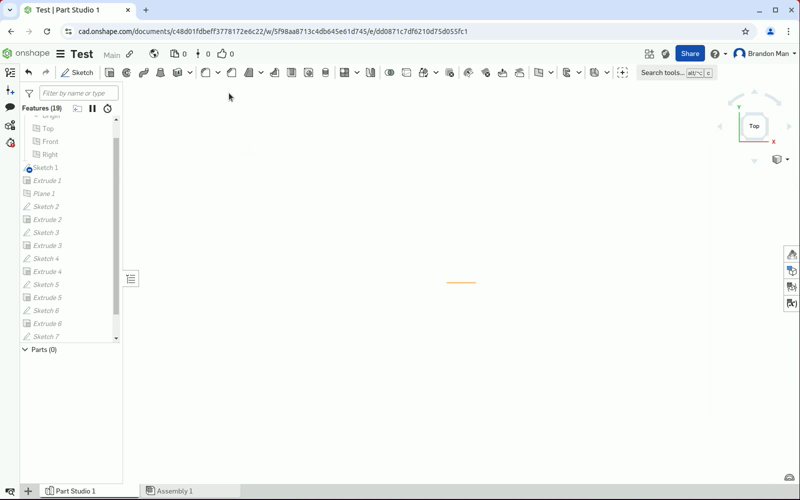
key(shift+s)
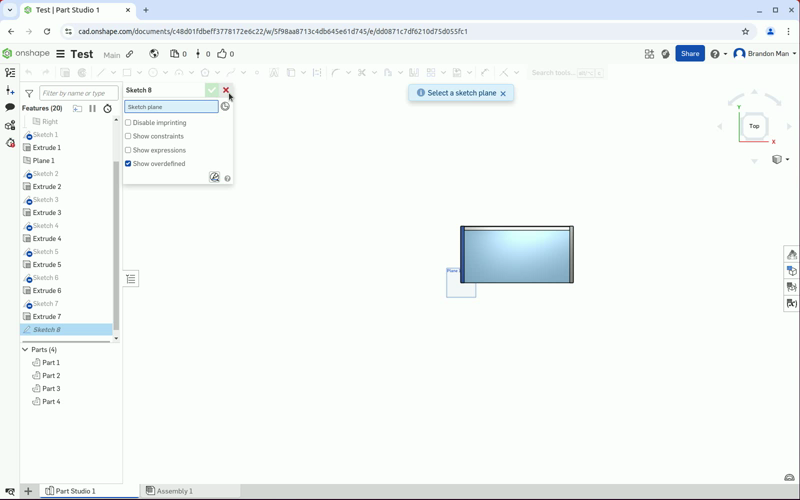
mouse_move(69, 163)
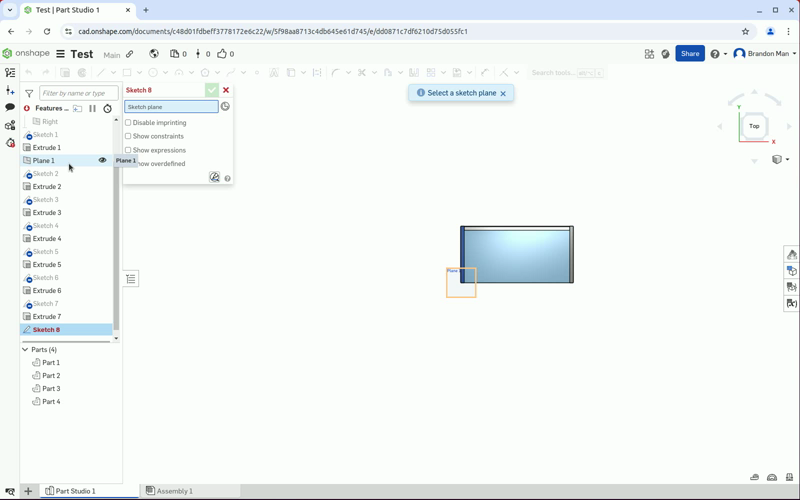
click(69, 163)
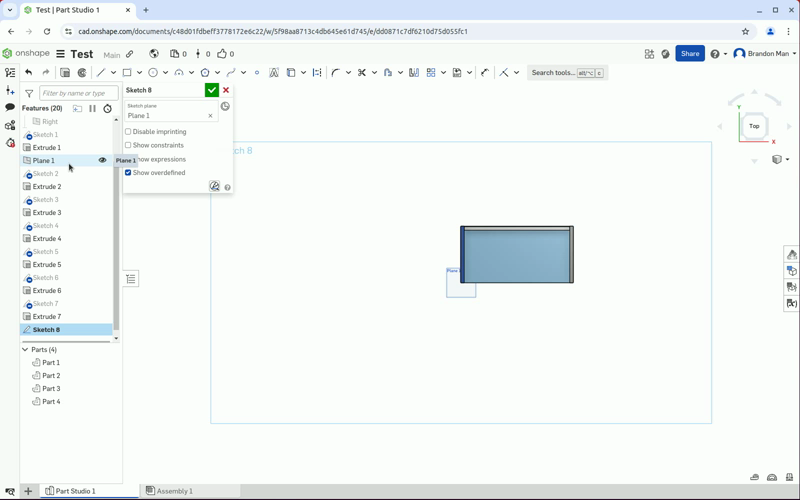
mouse_move(73, 352)
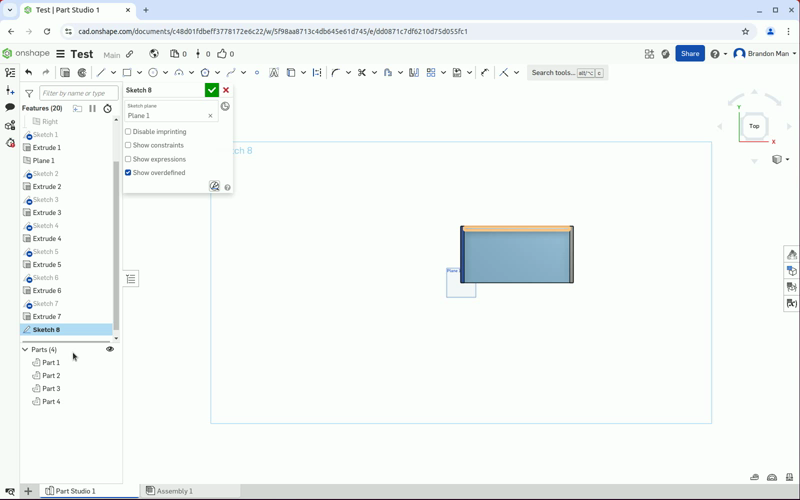
key(y)
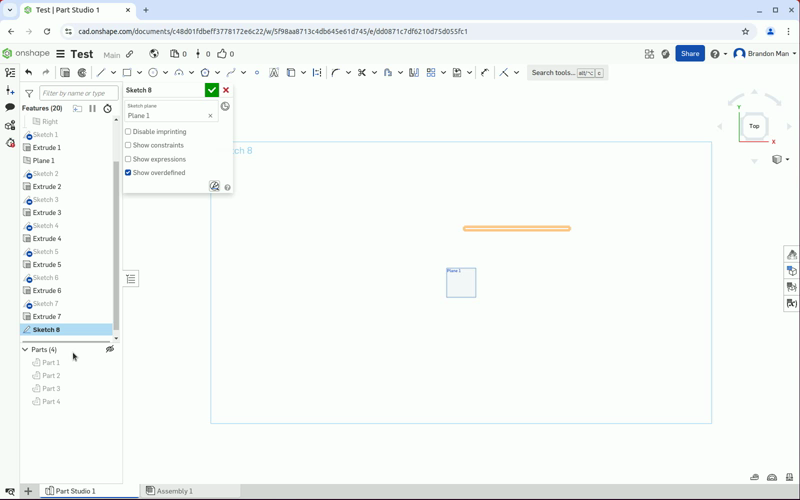
key(l)
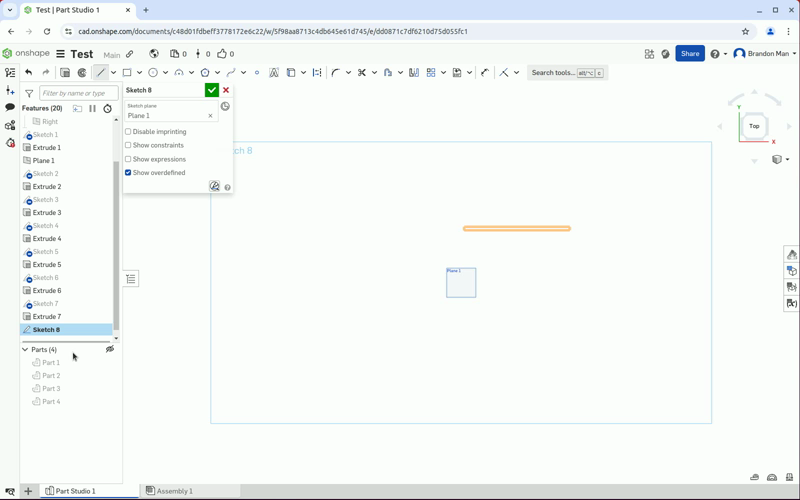
key_down(shift)
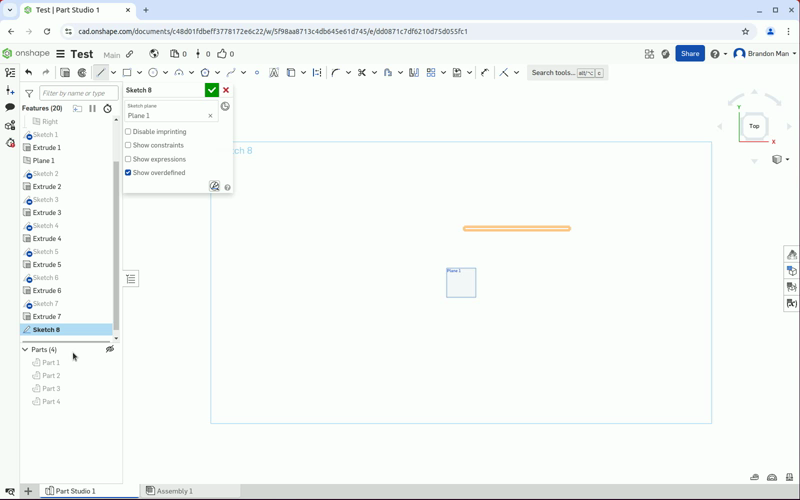
mouse_move(464, 282)
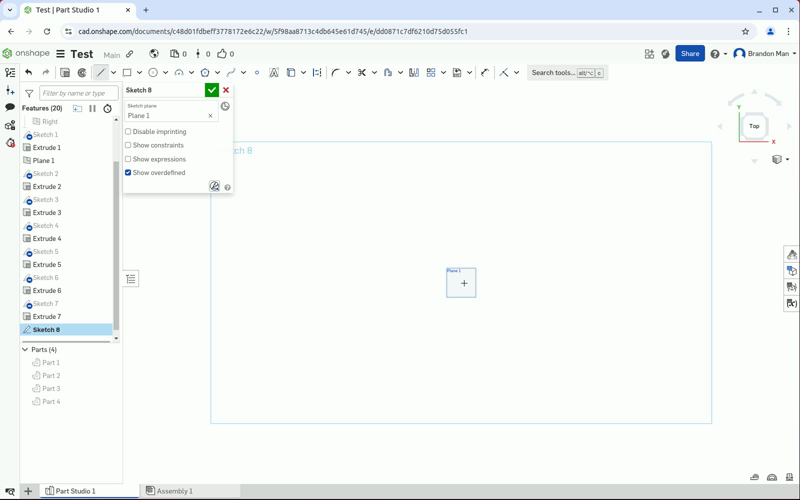
click(464, 282)
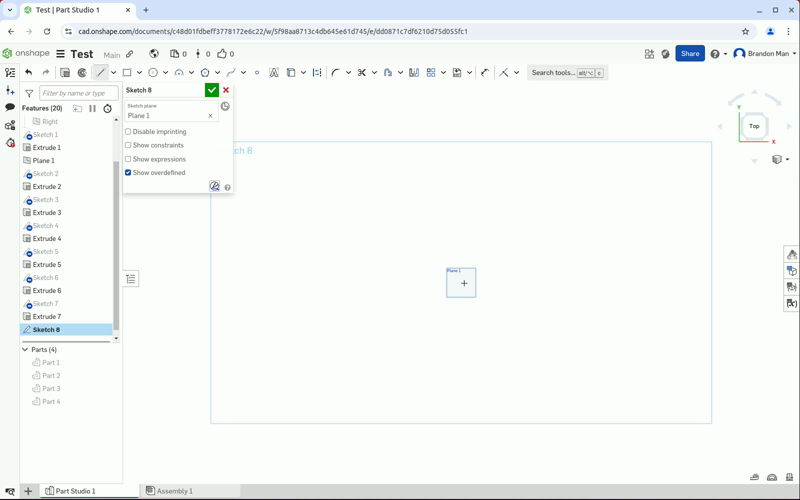
key_up(shift)
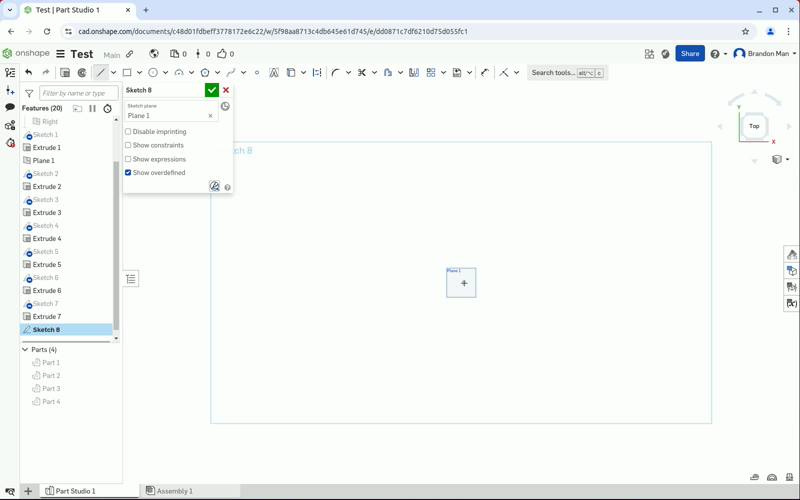
key_down(shift)
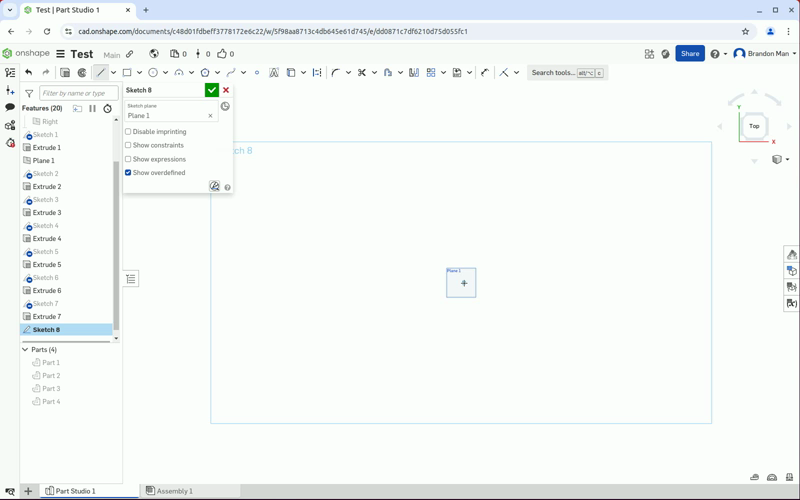
mouse_move(569, 282)
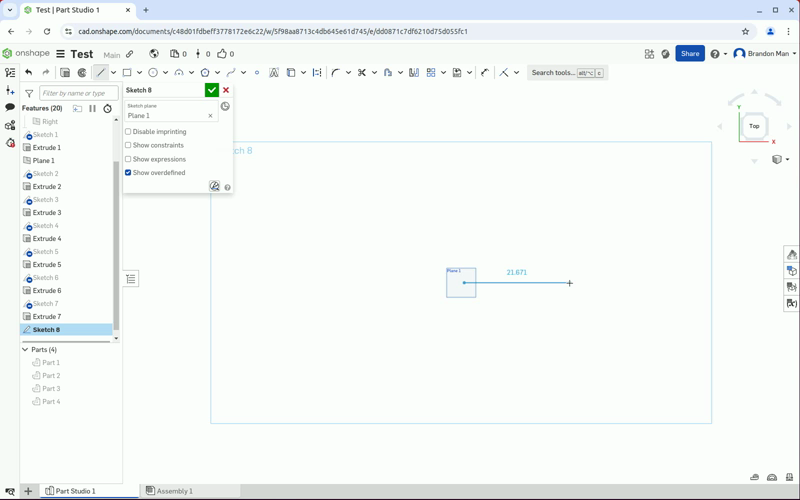
click(569, 282)
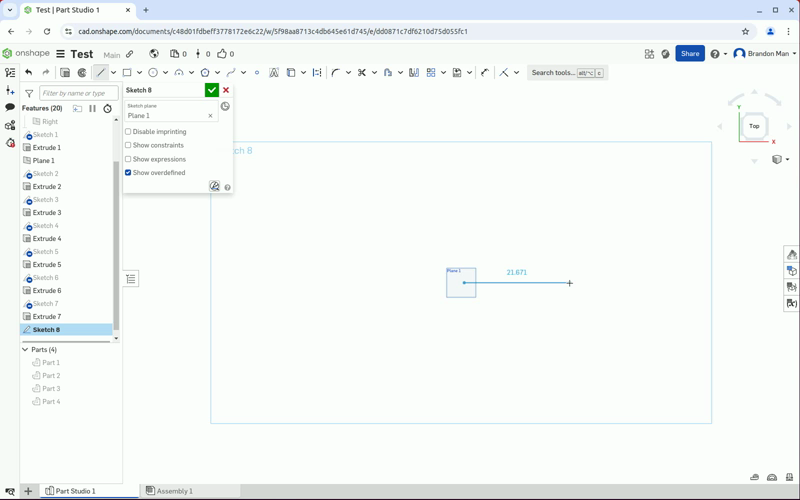
key_up(shift)
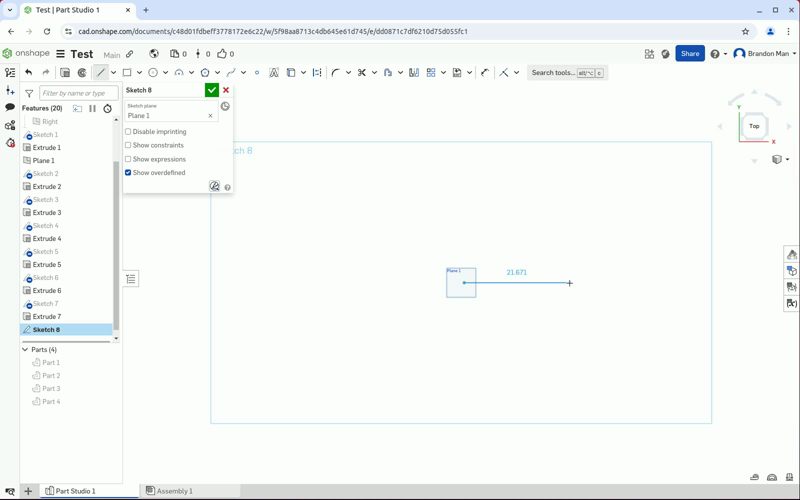
key_down(shift)
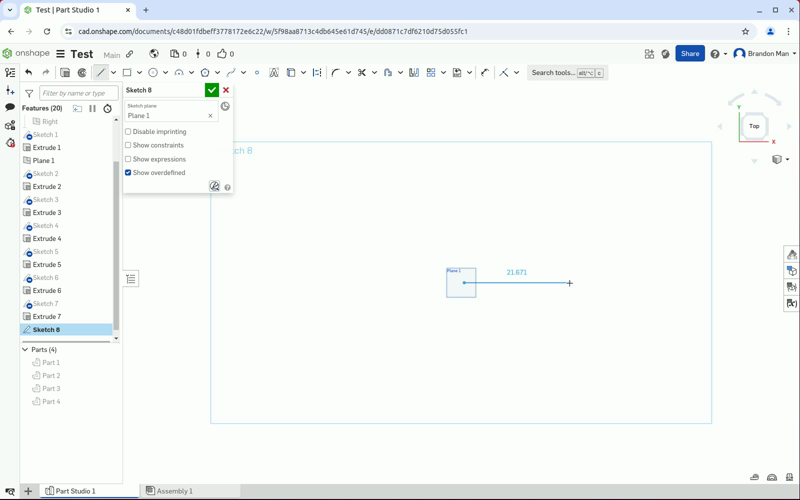
mouse_move(589, 282)
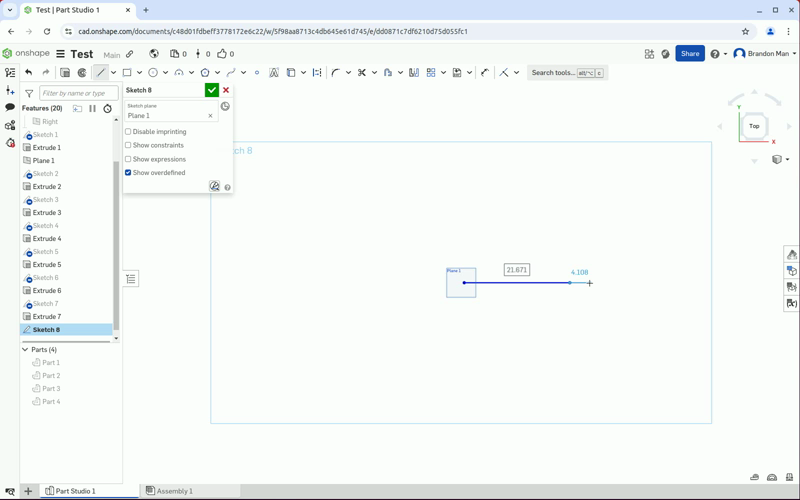
mouse_move(569, 279)
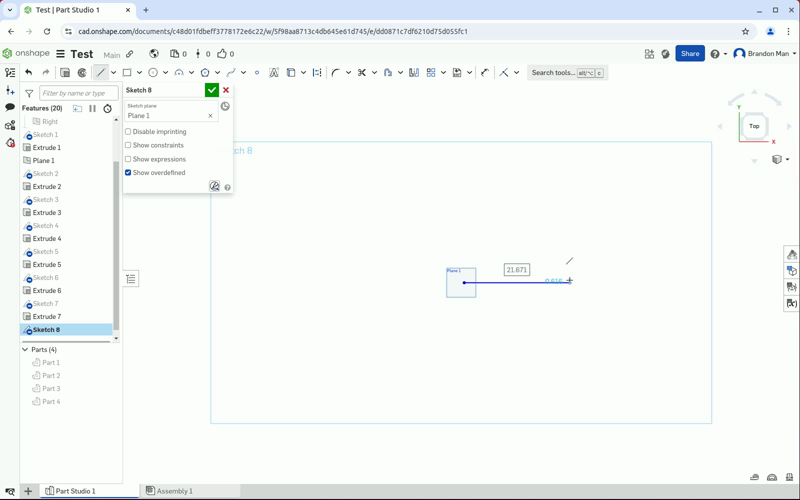
scroll(6)
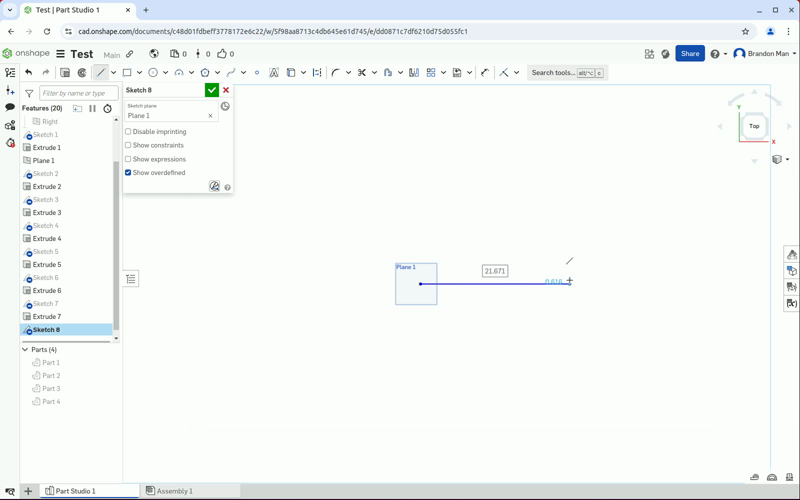
scroll(6)
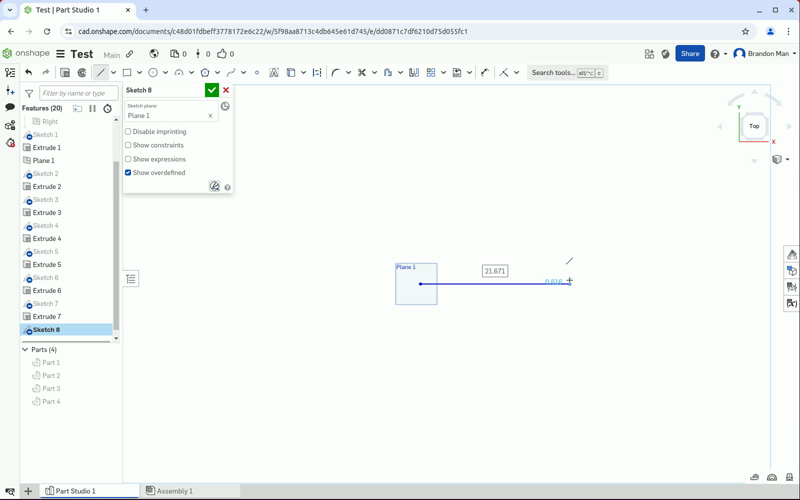
scroll(6)
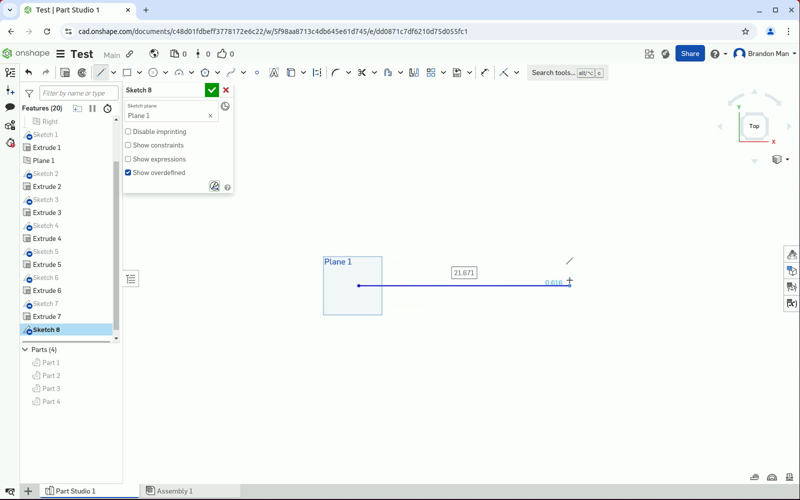
scroll(6)
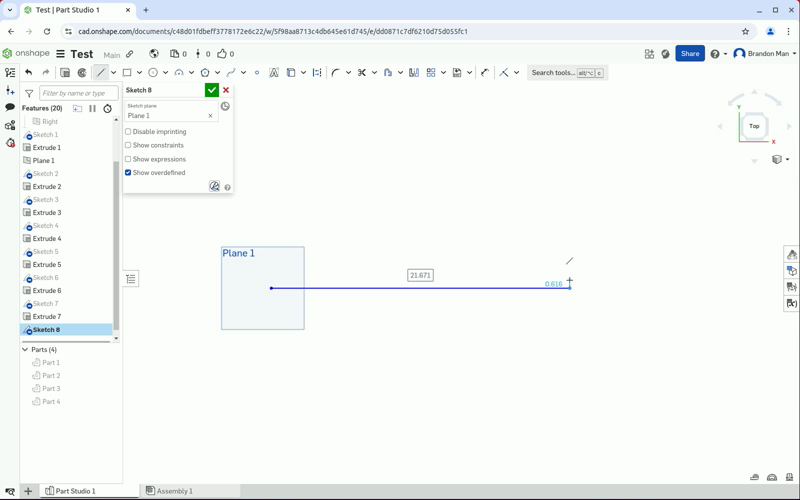
scroll(6)
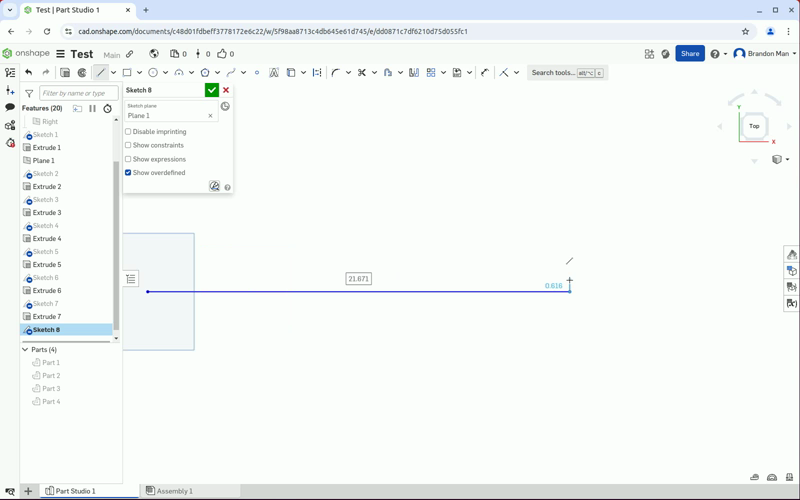
scroll(6)
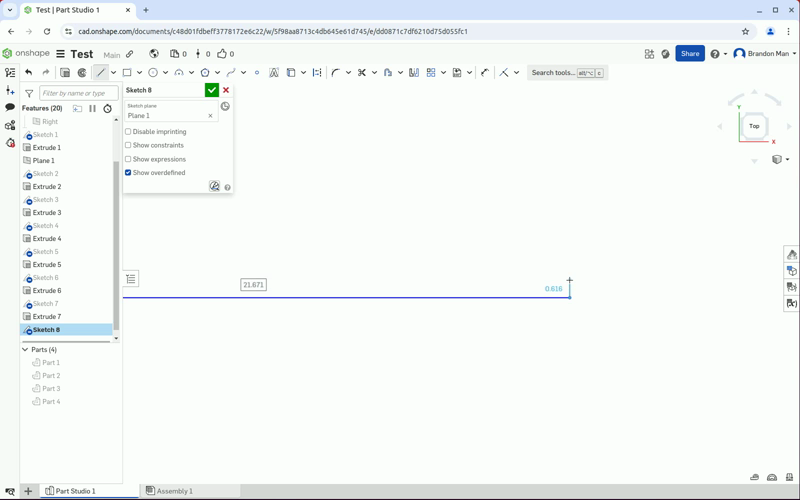
scroll(6)
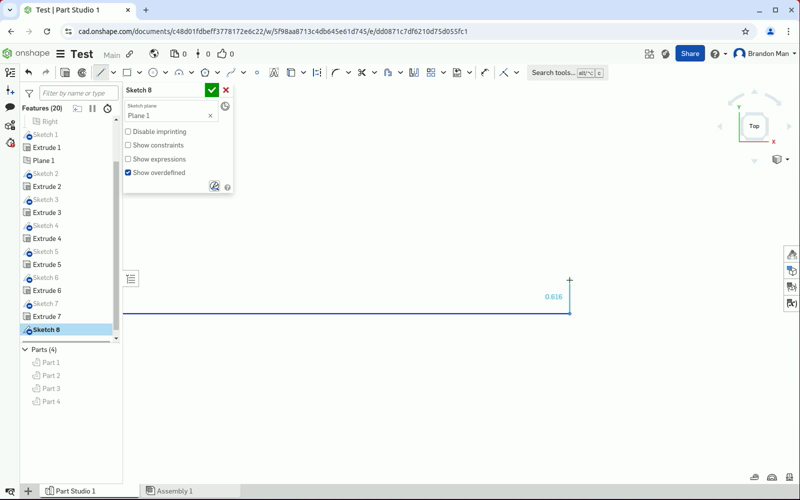
click(569, 279)
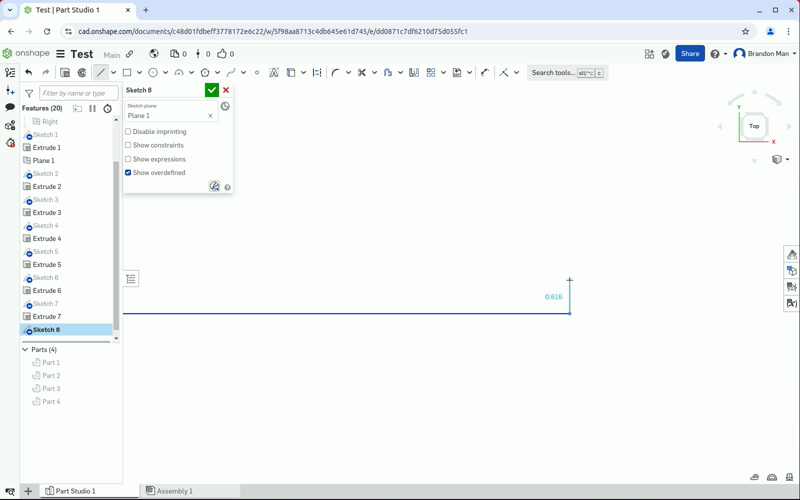
scroll(-6)
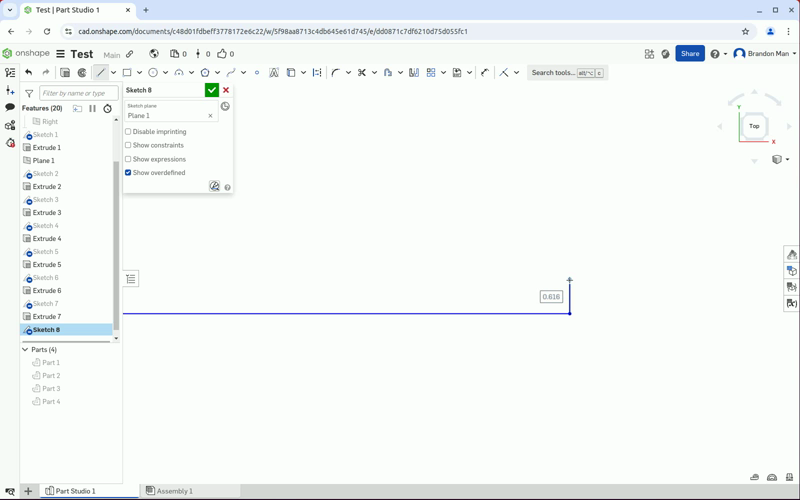
scroll(-6)
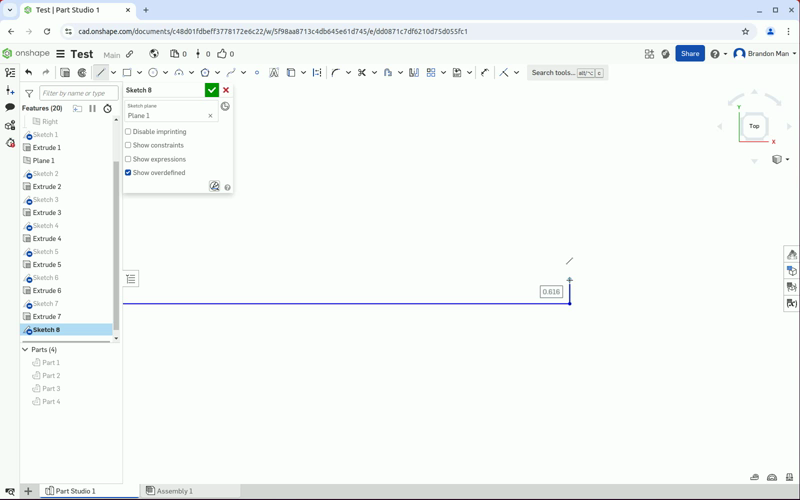
scroll(-6)
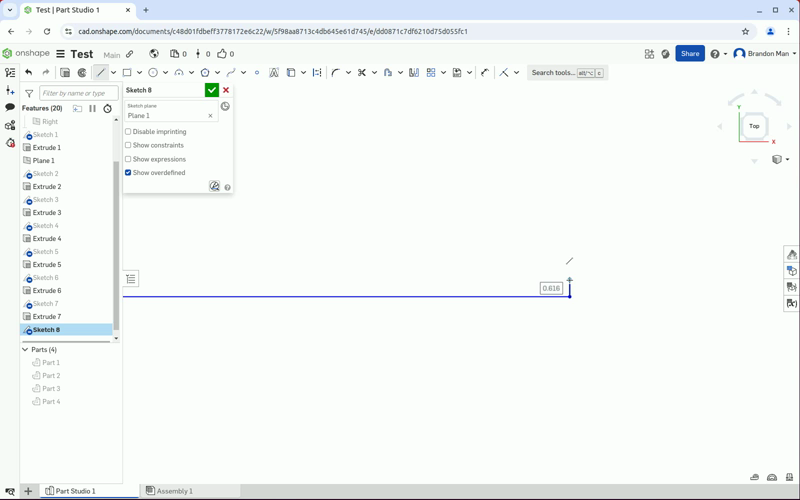
scroll(-6)
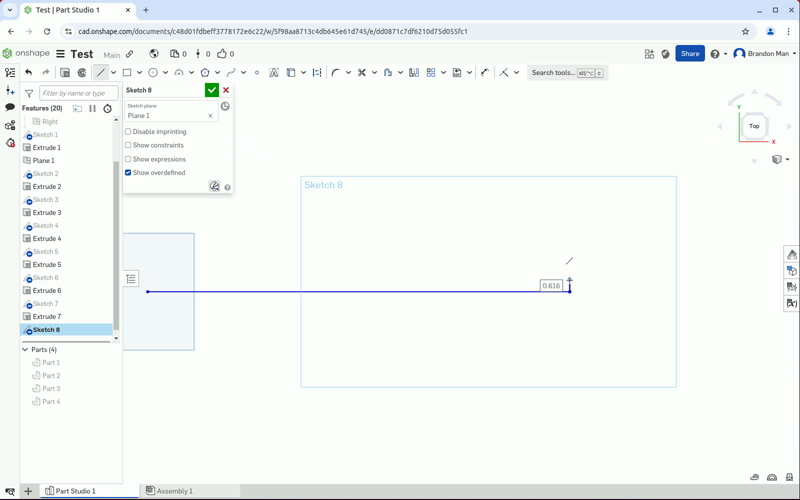
scroll(-6)
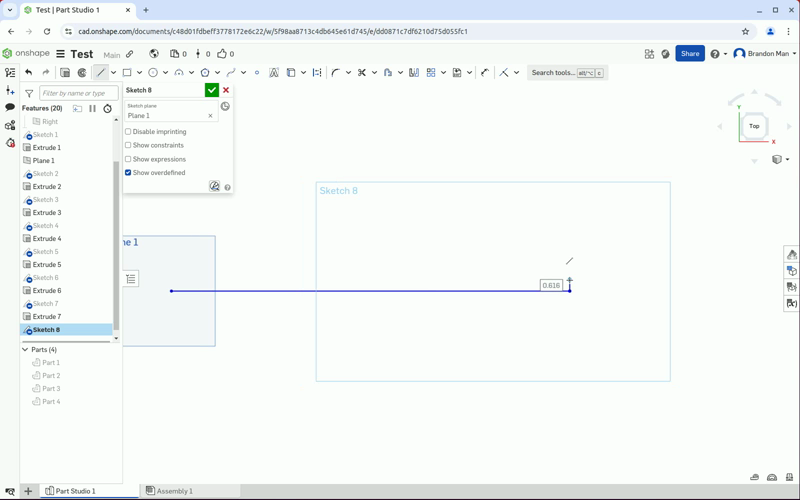
scroll(-6)
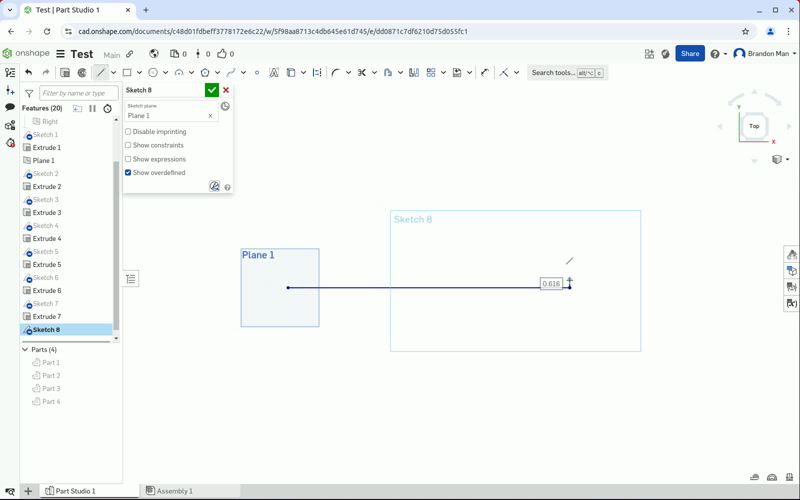
scroll(-6)
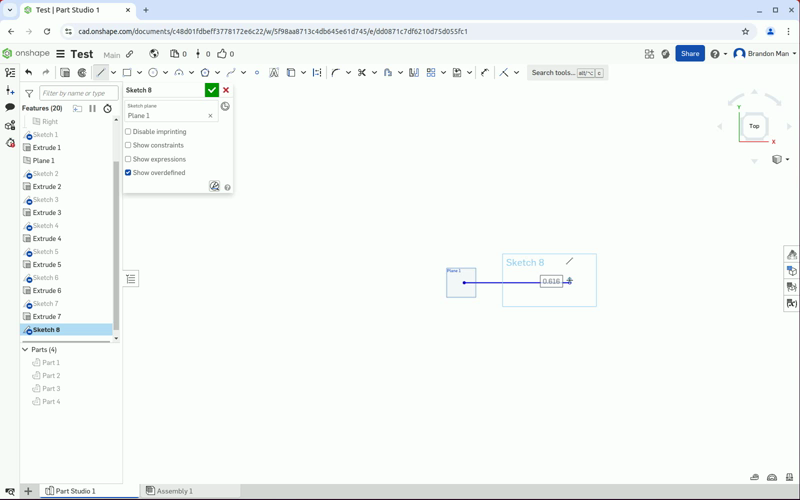
key_up(shift)
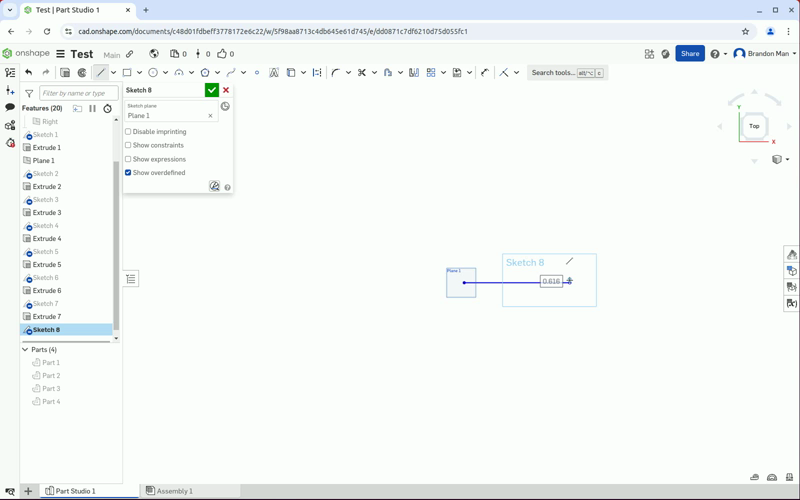
key_down(shift)
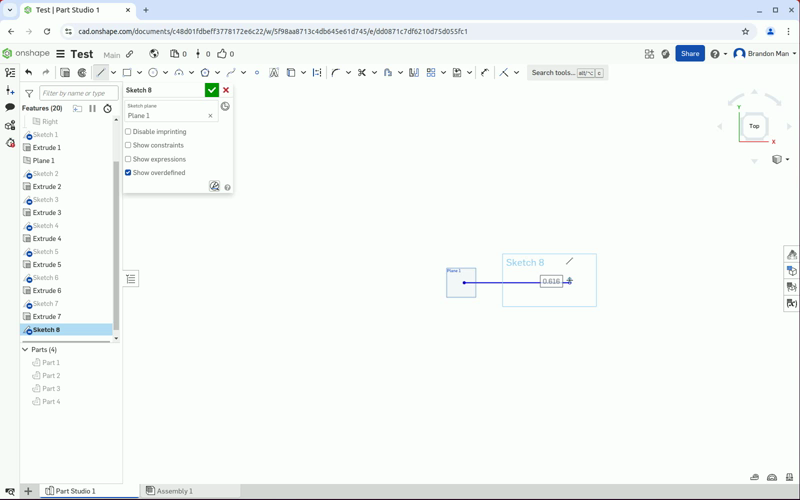
mouse_move(464, 279)
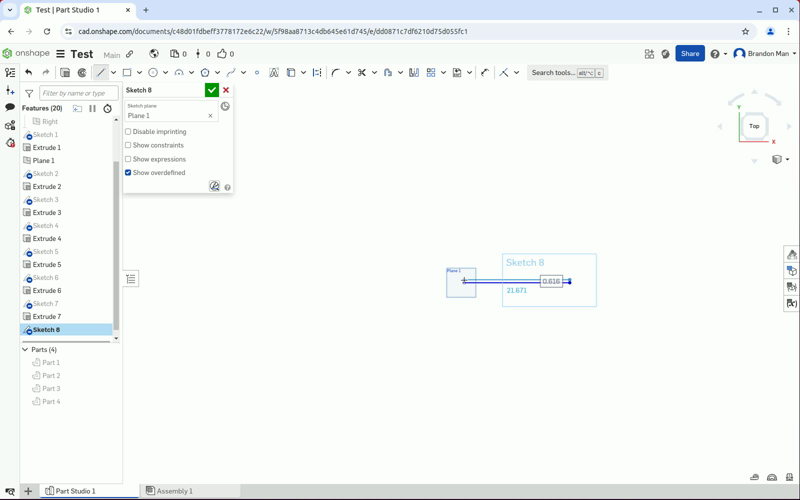
scroll(6)
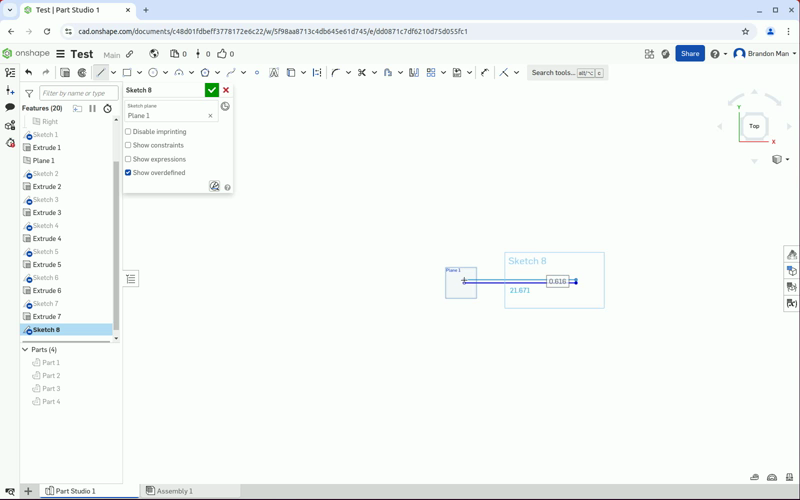
scroll(6)
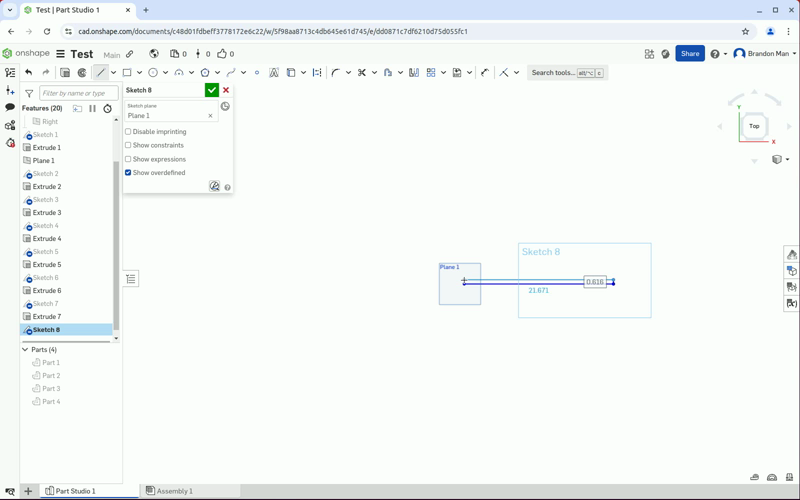
scroll(6)
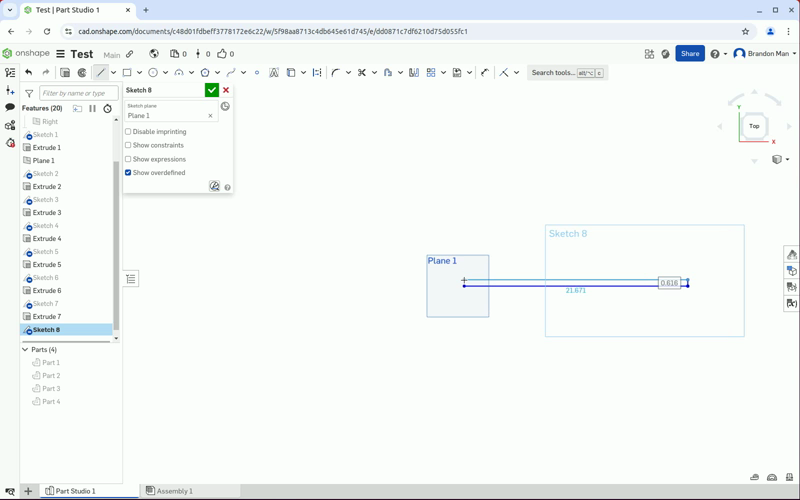
scroll(6)
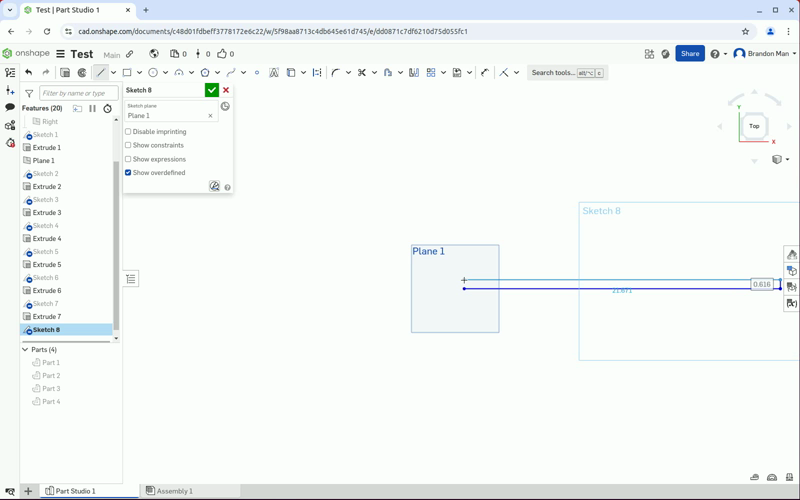
scroll(6)
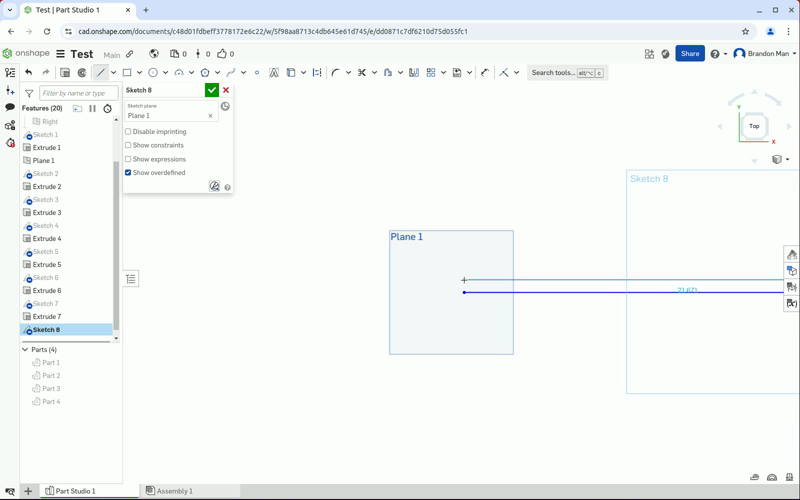
scroll(6)
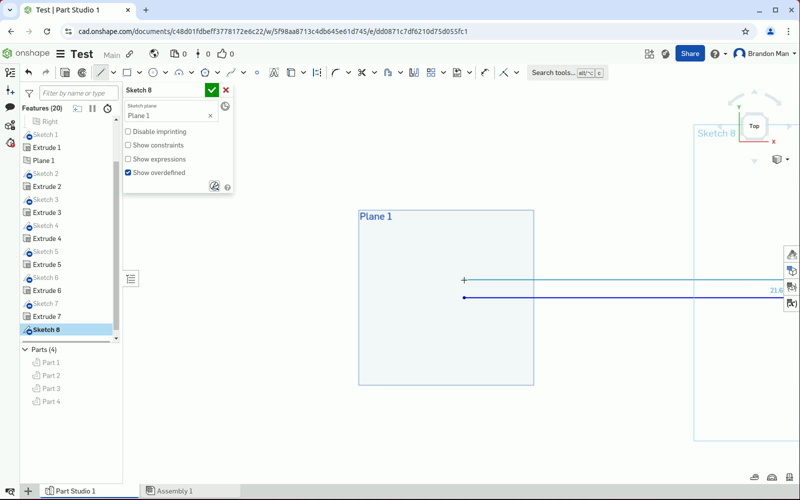
scroll(6)
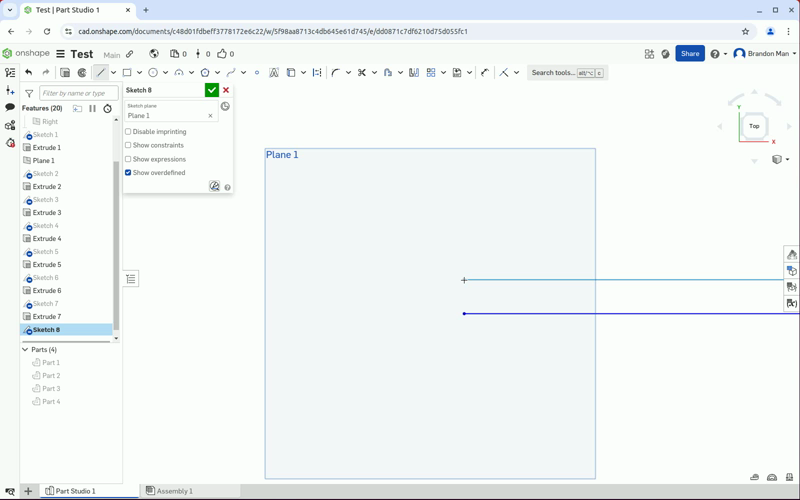
click(464, 279)
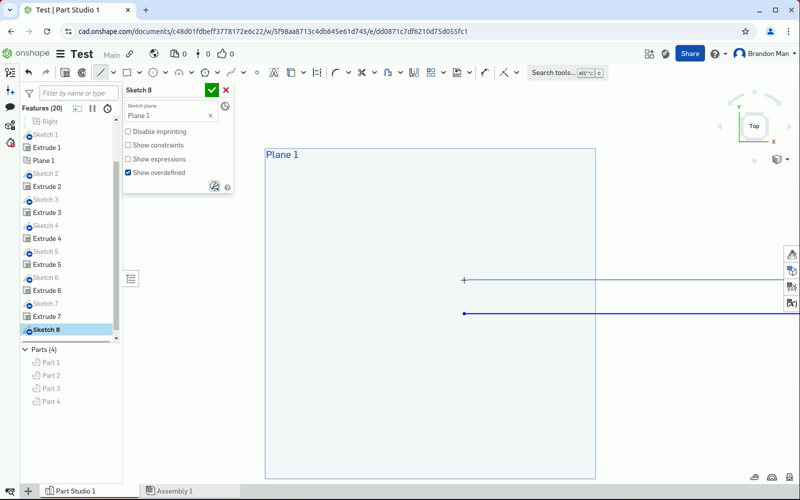
scroll(-6)
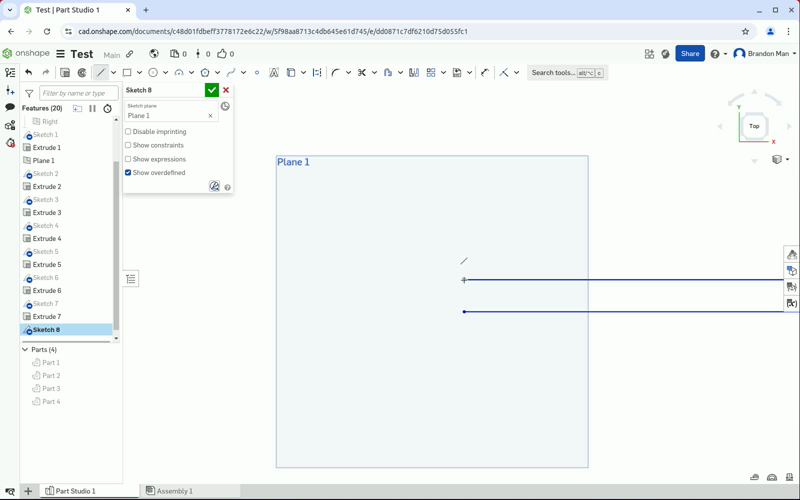
scroll(-6)
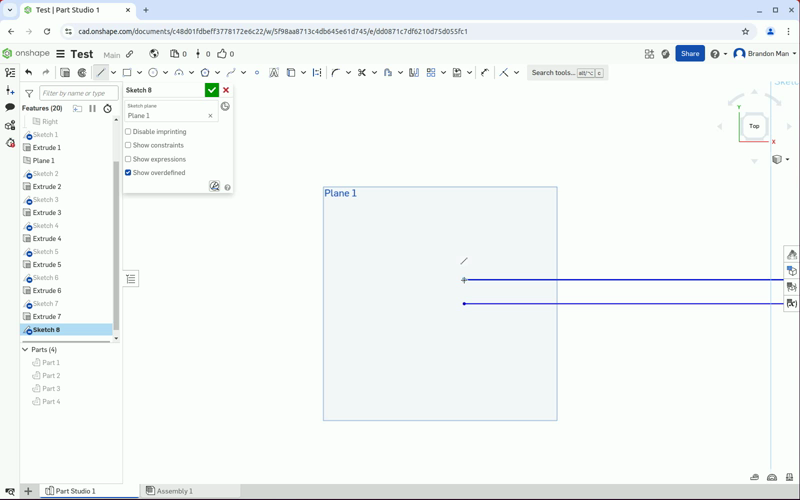
scroll(-6)
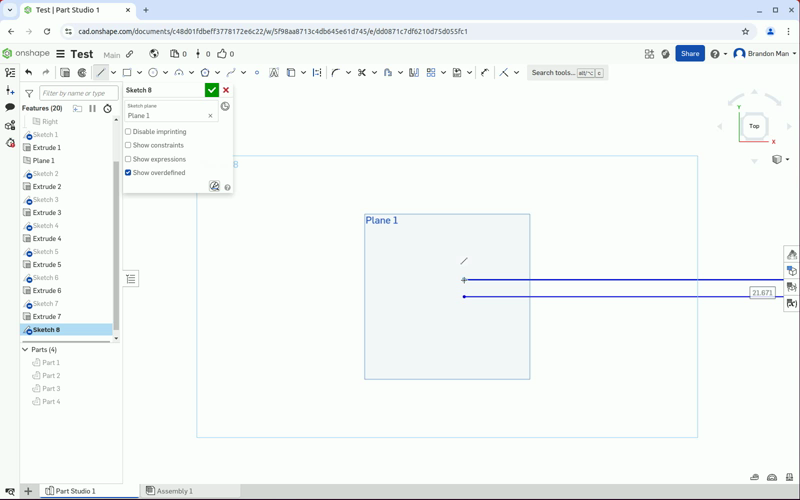
scroll(-6)
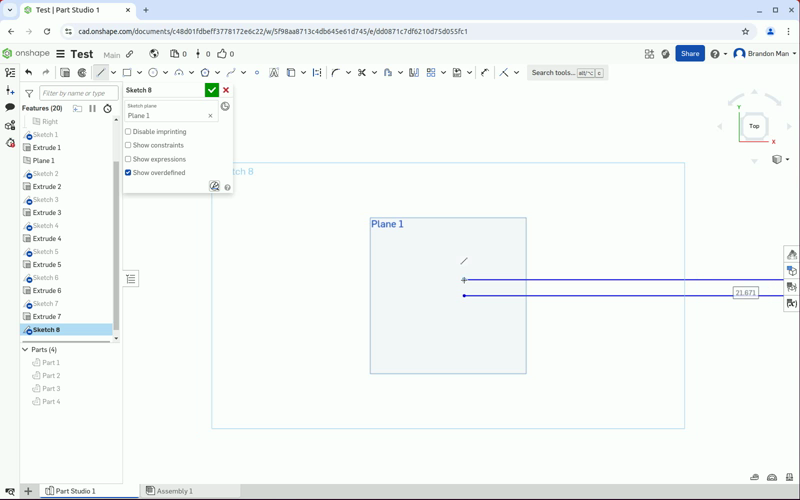
scroll(-6)
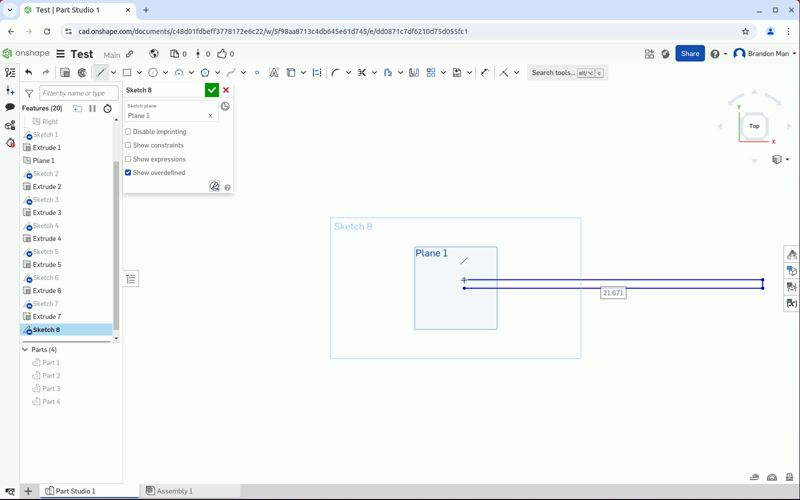
scroll(-6)
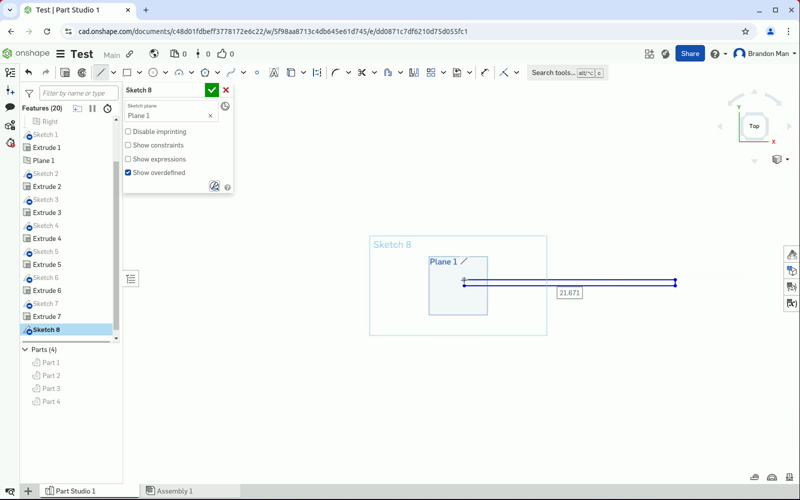
scroll(-6)
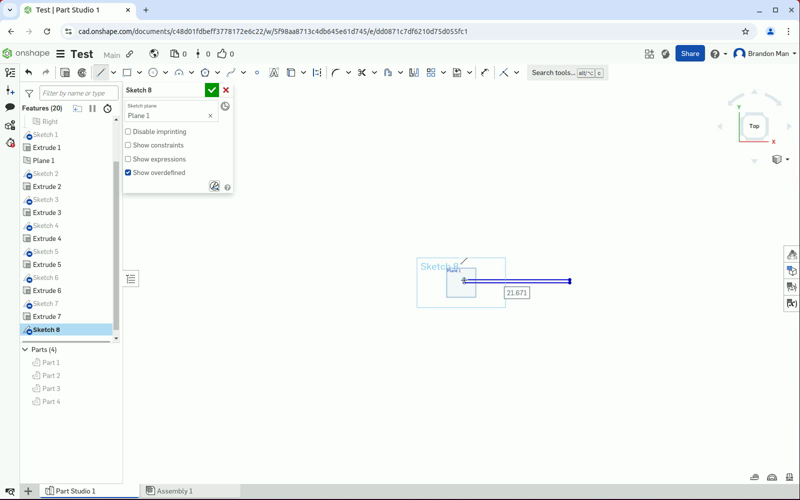
key_up(shift)
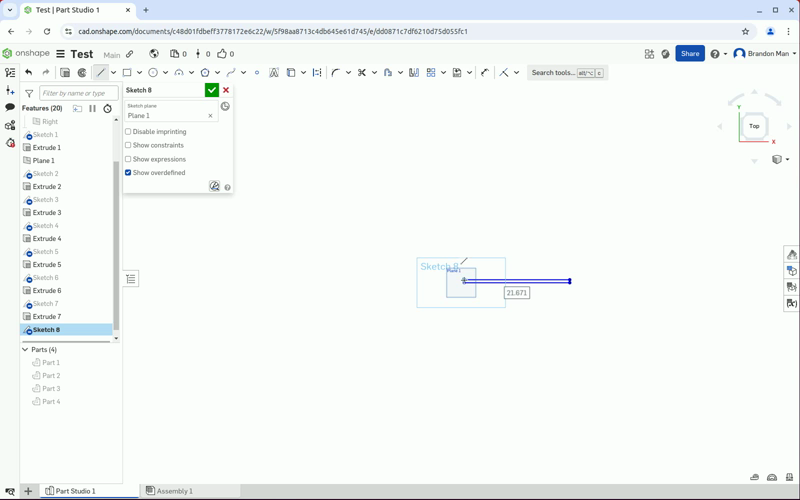
mouse_move(494, 279)
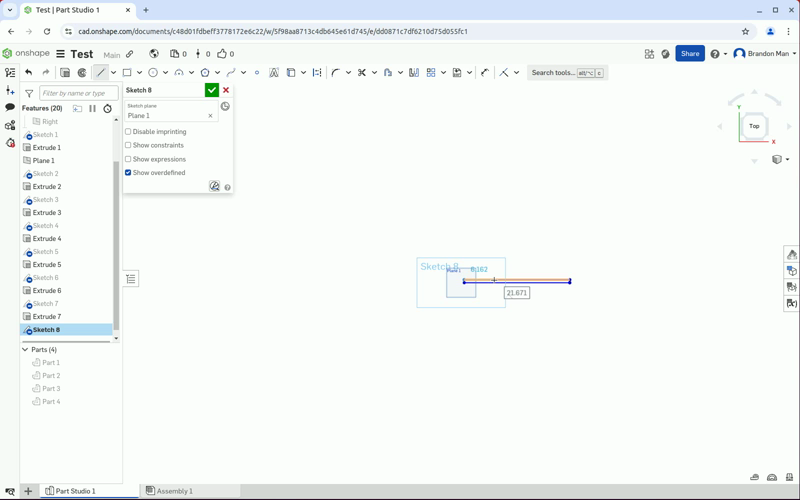
key_down(shift)
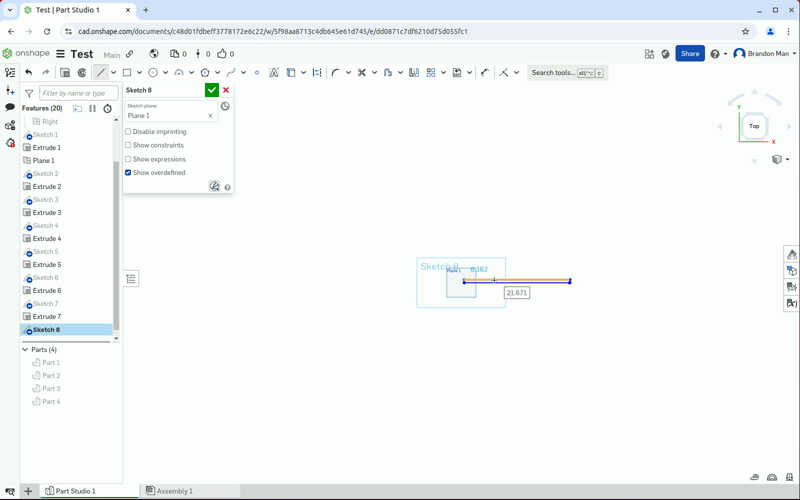
mouse_move(464, 282)
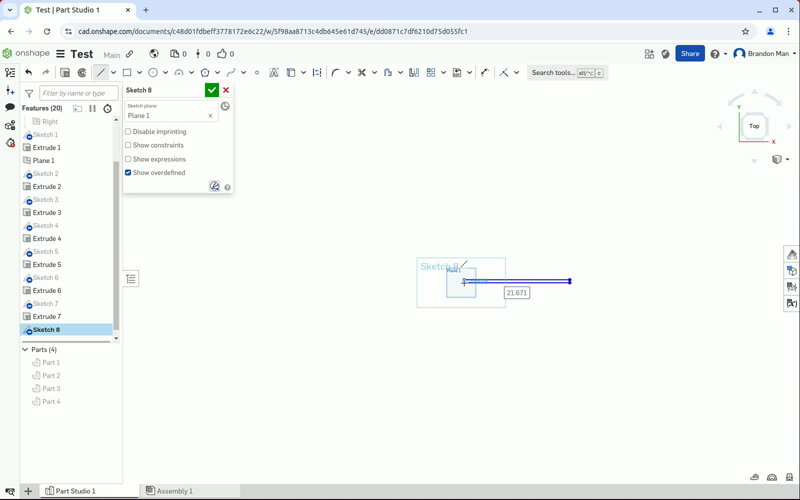
scroll(6)
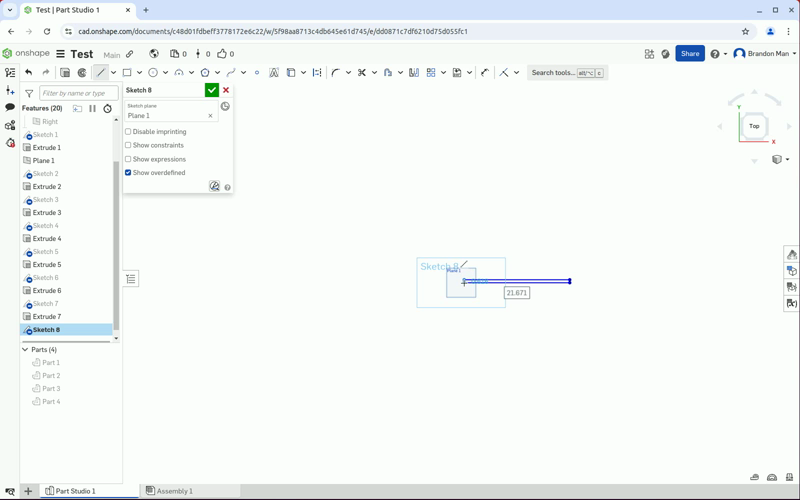
scroll(6)
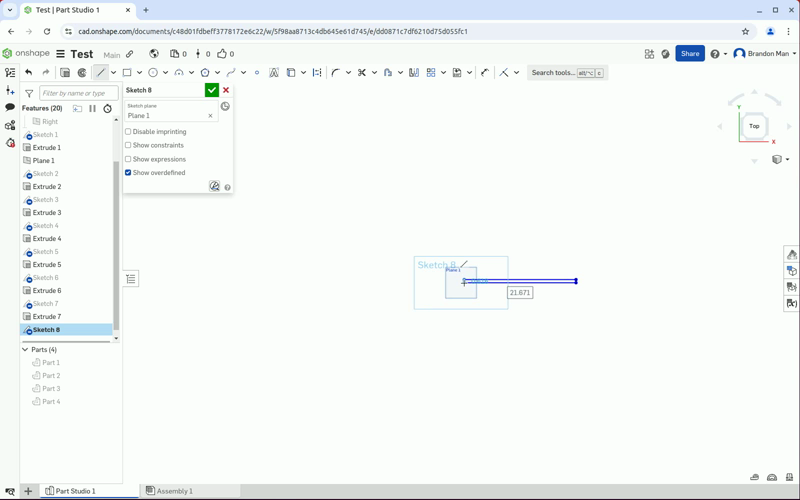
scroll(6)
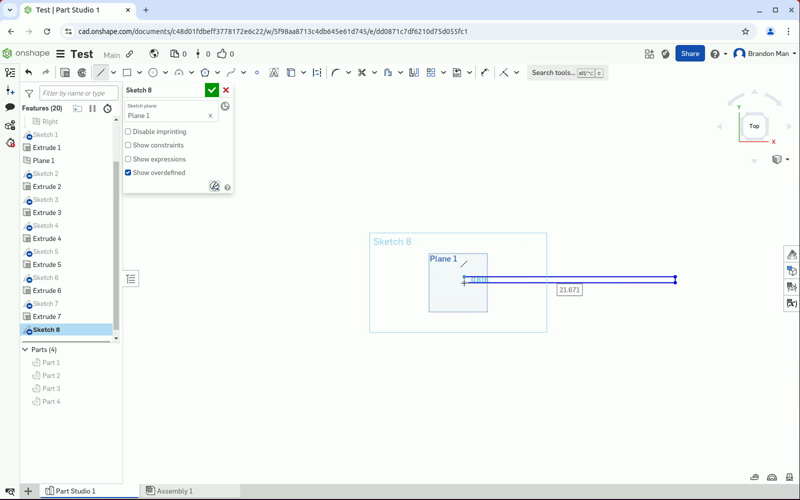
scroll(6)
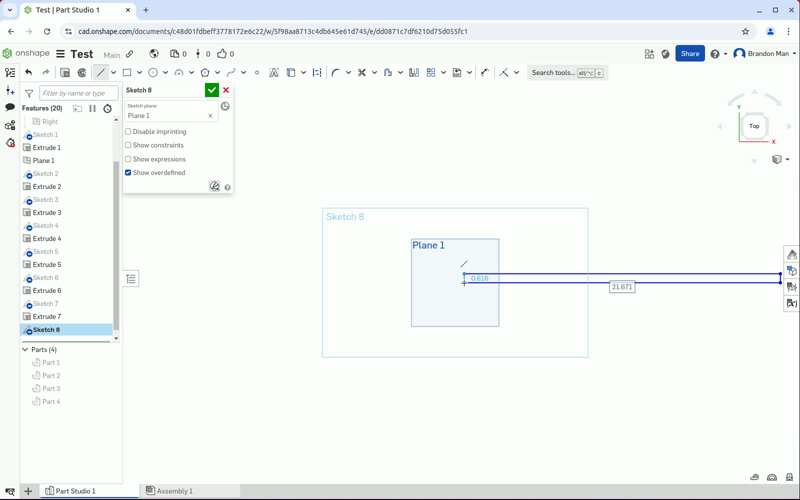
scroll(6)
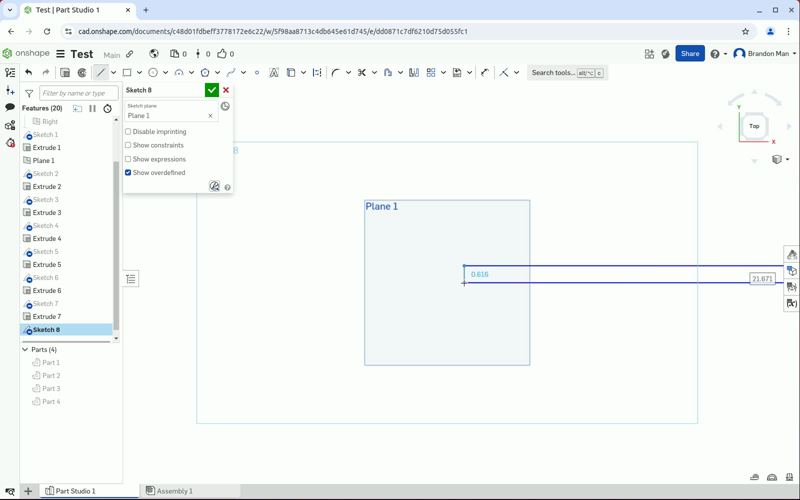
scroll(6)
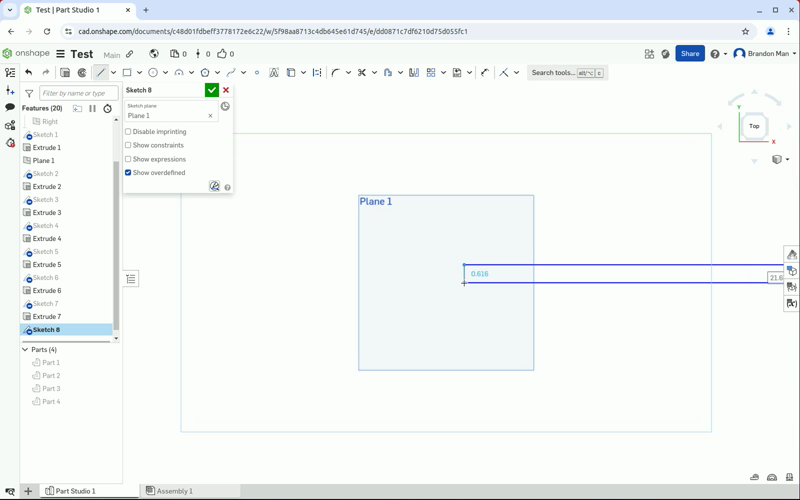
scroll(6)
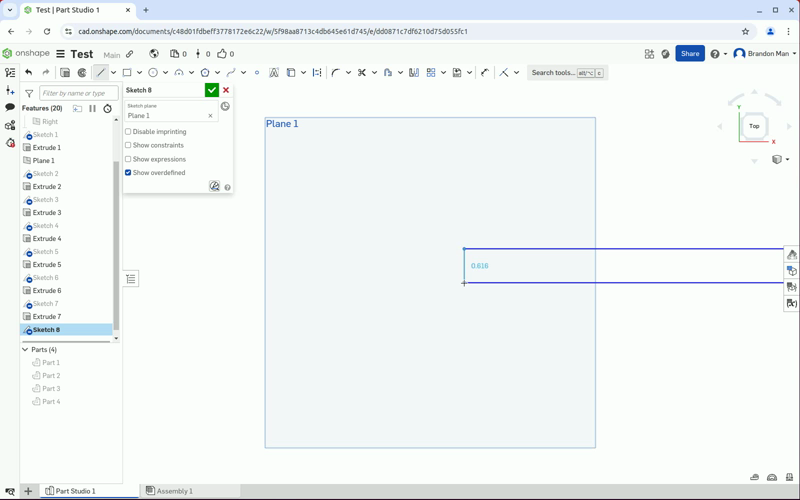
key_up(shift)
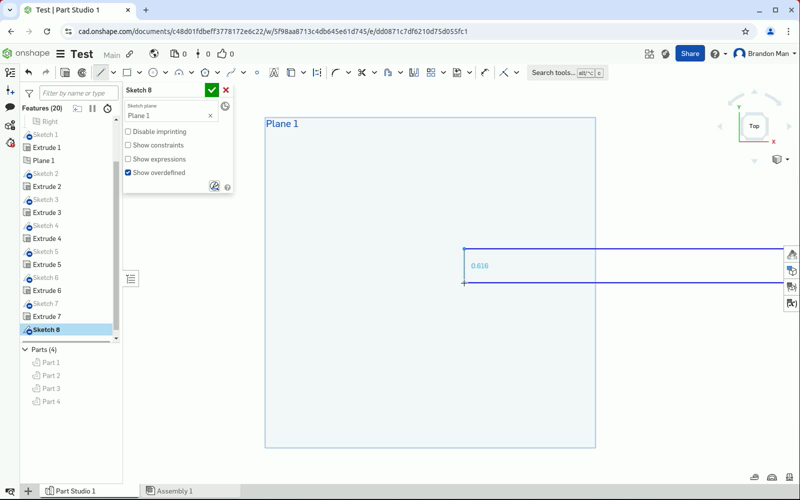
click(464, 282)
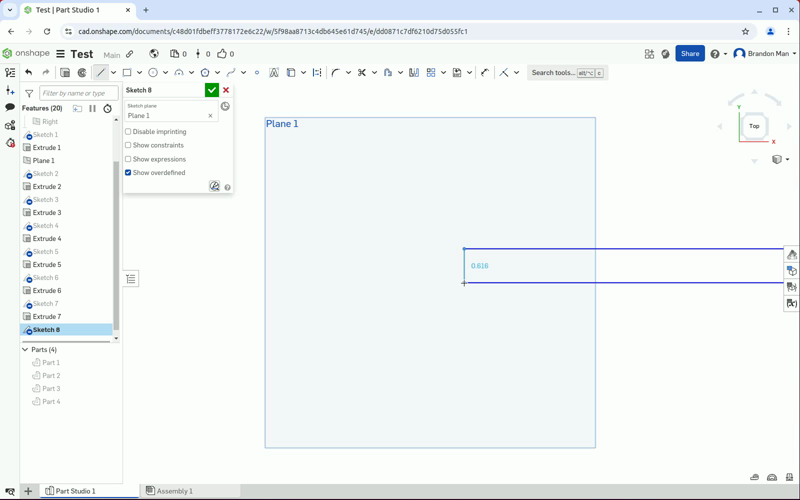
scroll(-6)
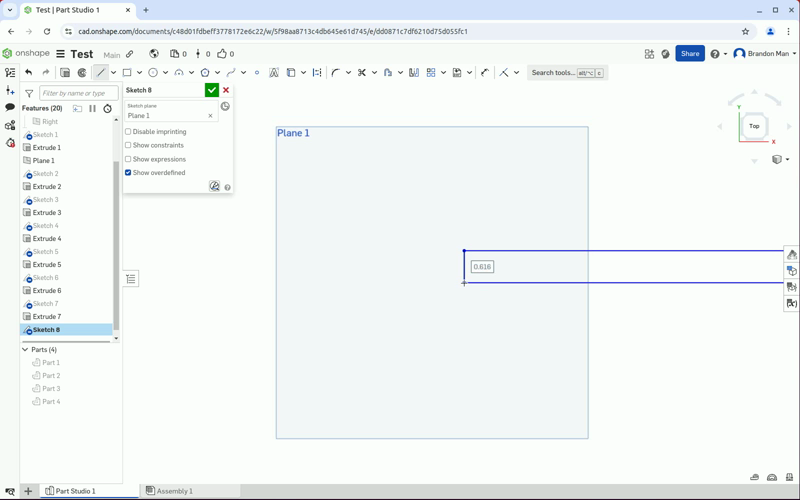
scroll(-6)
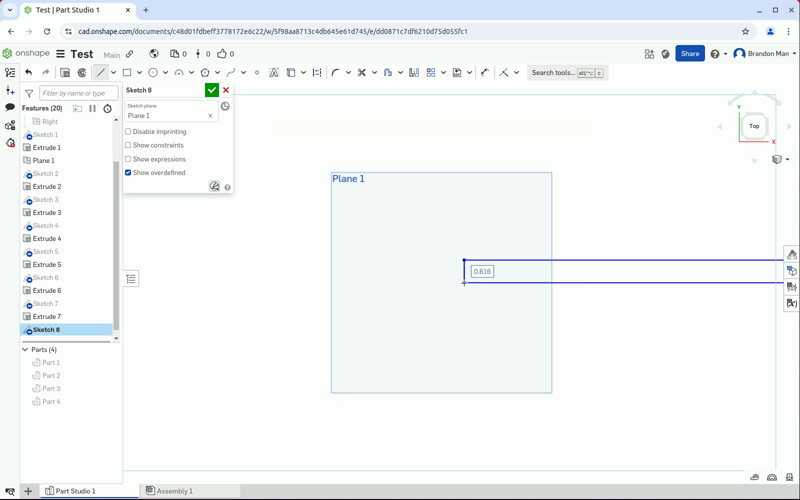
scroll(-6)
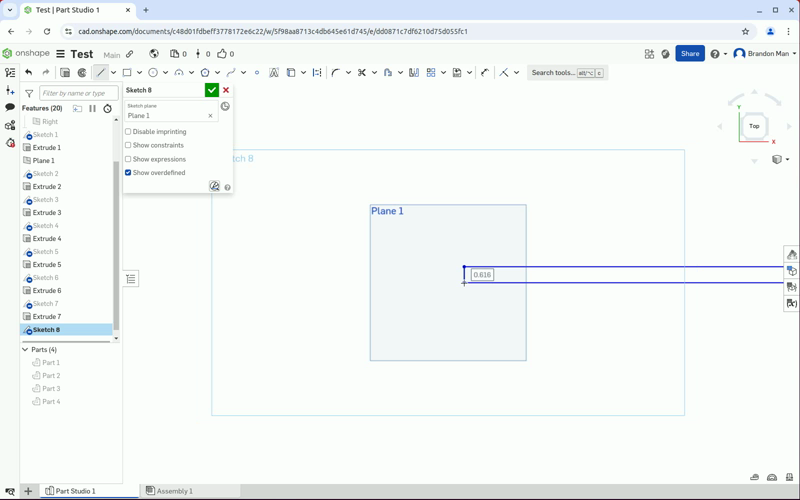
scroll(-6)
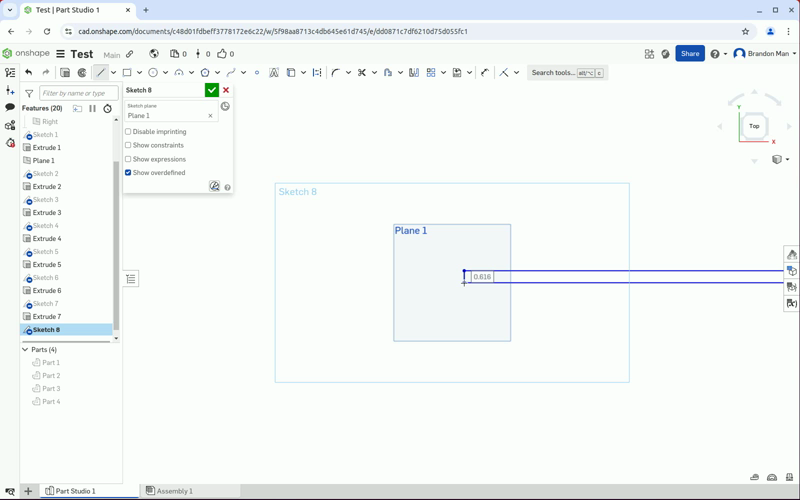
scroll(-6)
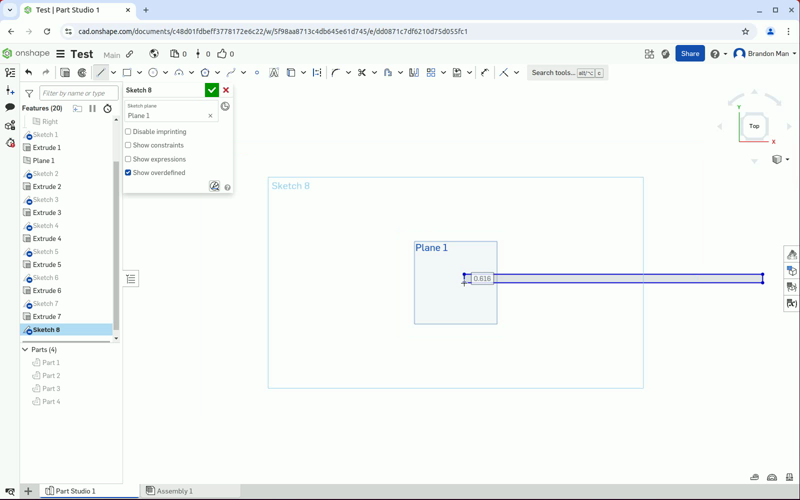
scroll(-6)
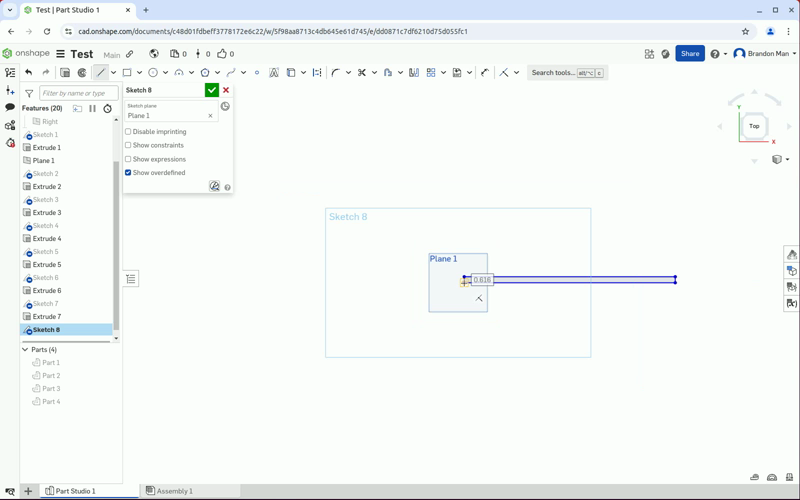
scroll(-6)
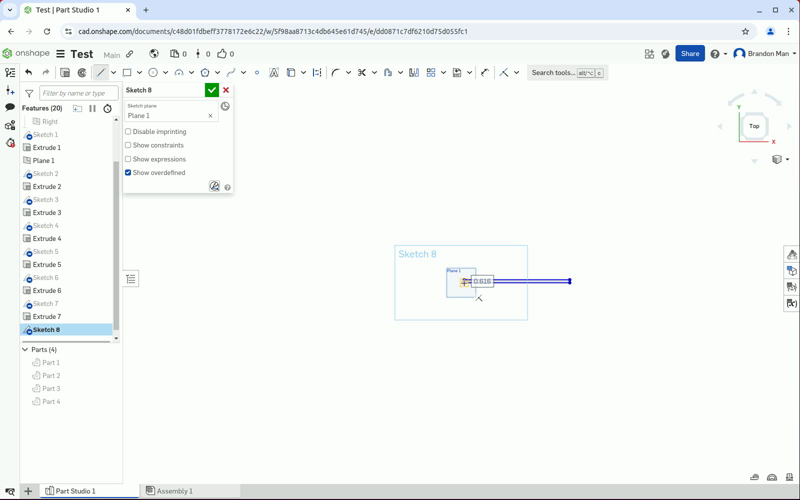
key(esc)
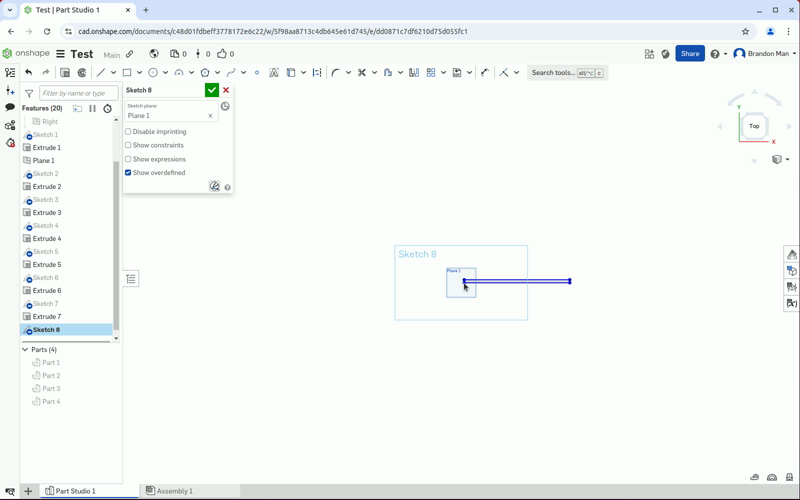
mouse_move(519, 282)
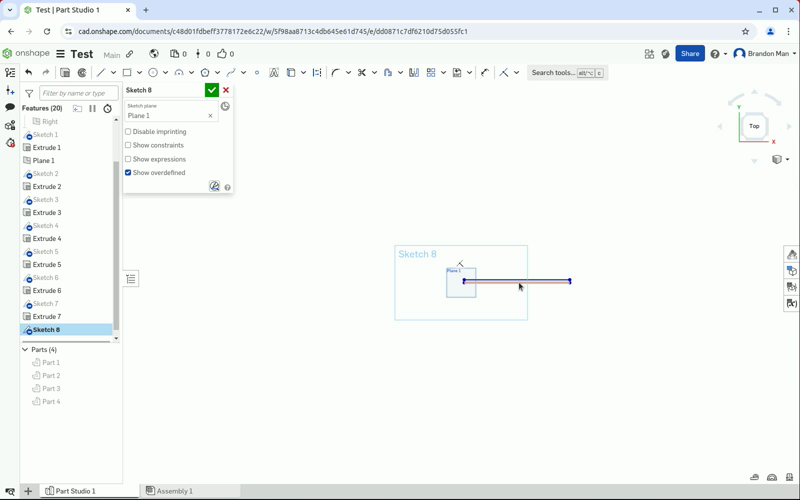
scroll(6)
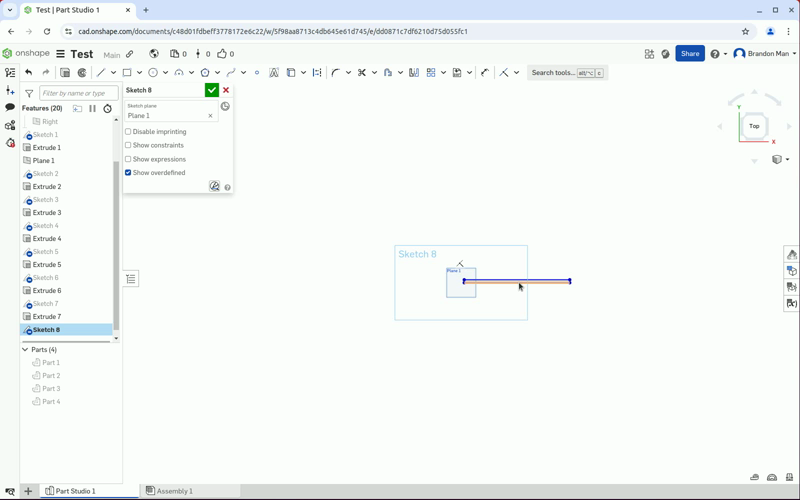
scroll(6)
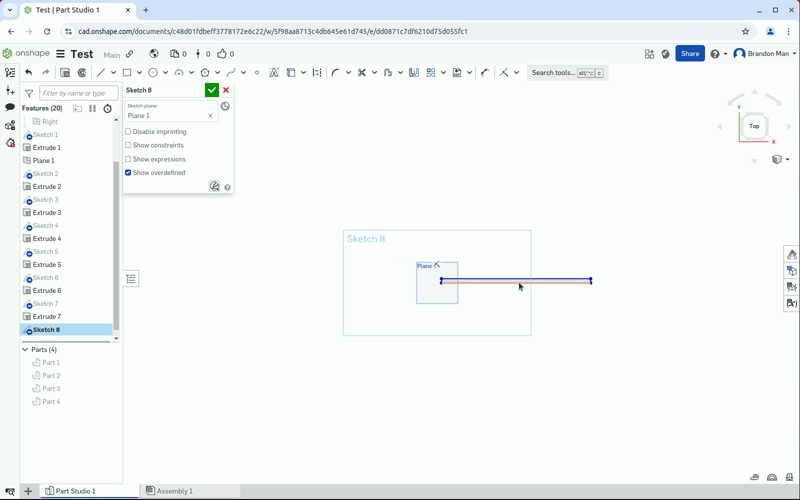
scroll(6)
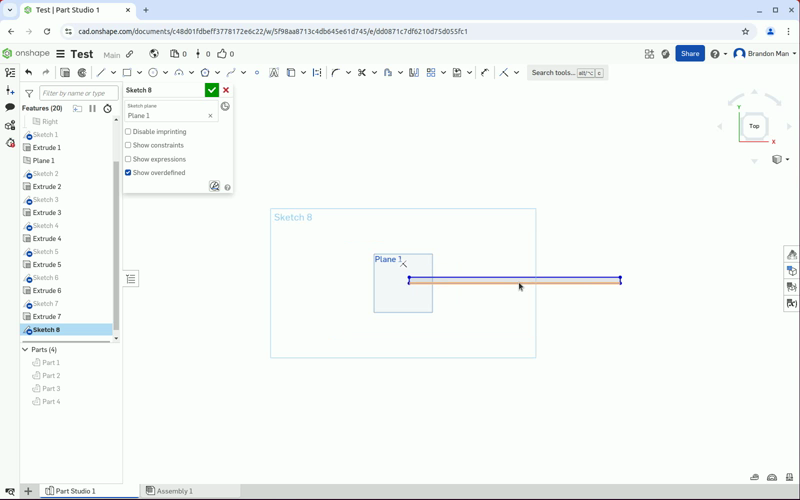
scroll(6)
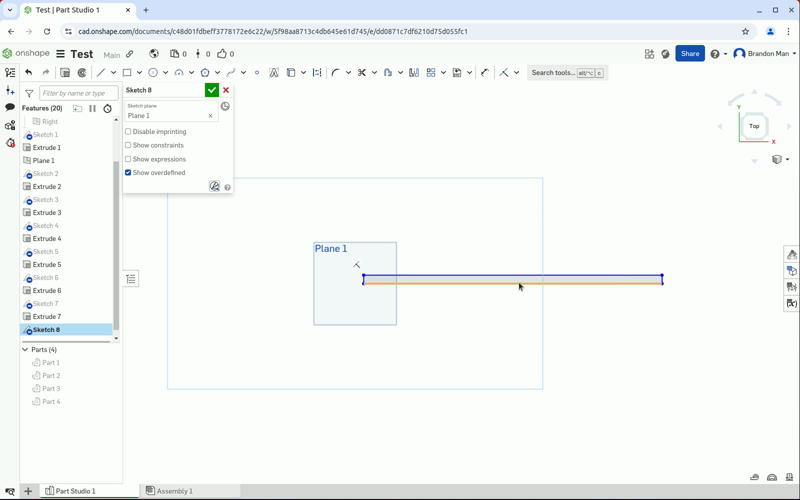
scroll(6)
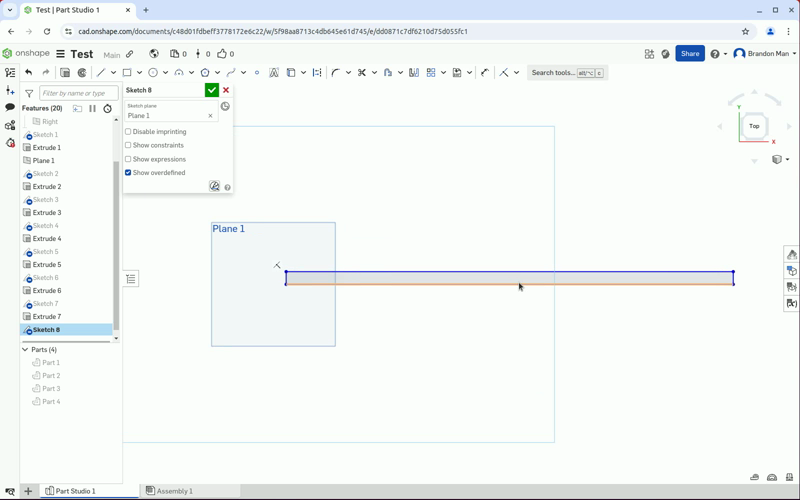
scroll(6)
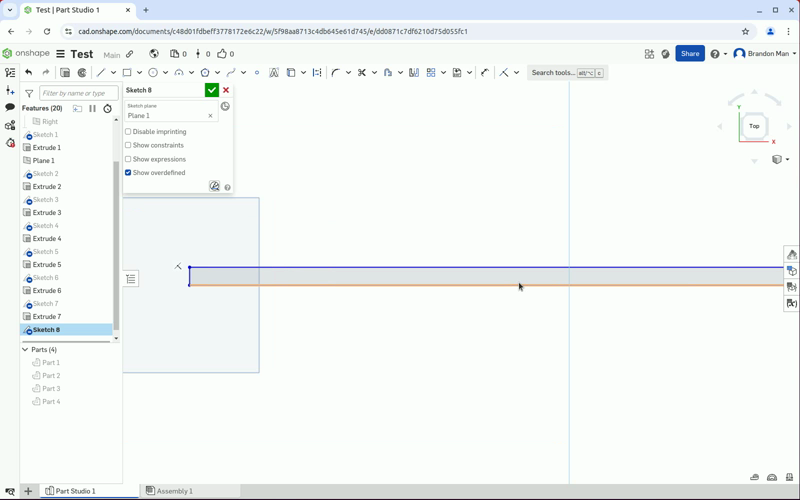
scroll(6)
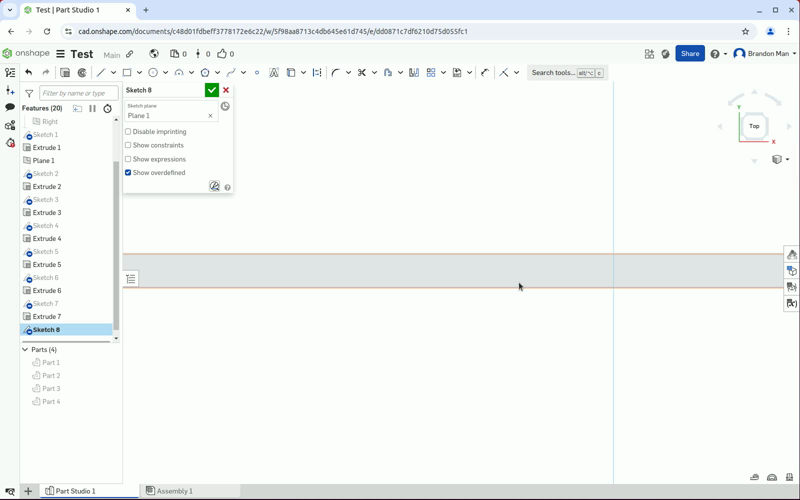
click(519, 282)
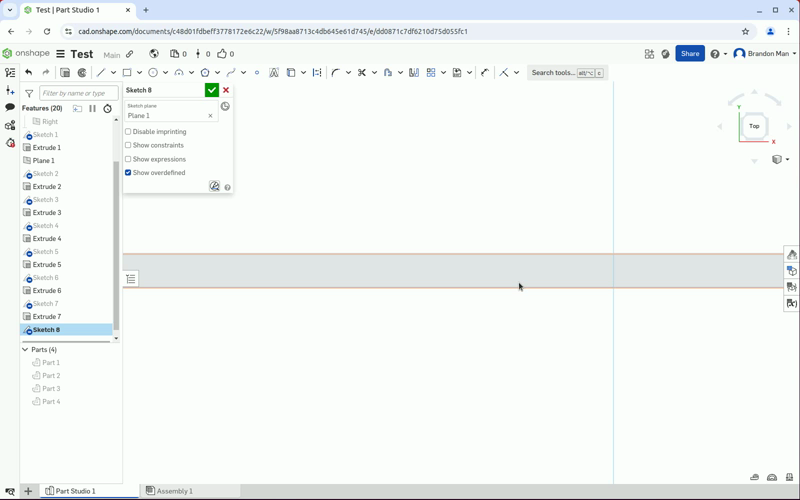
scroll(-6)
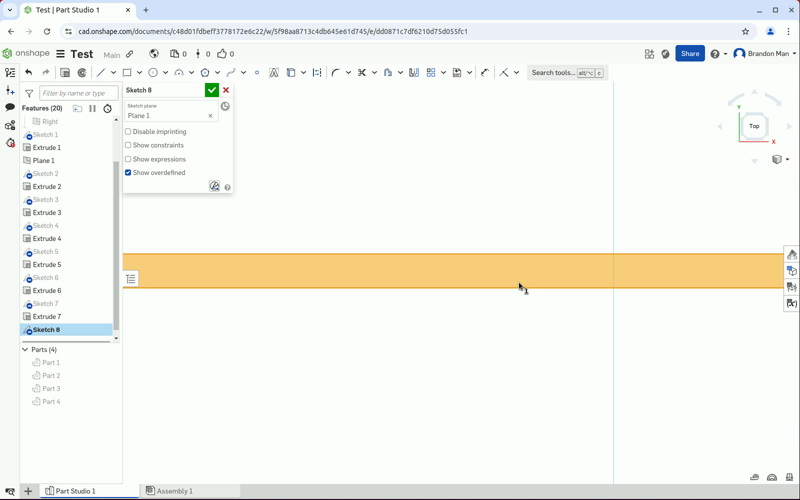
scroll(-6)
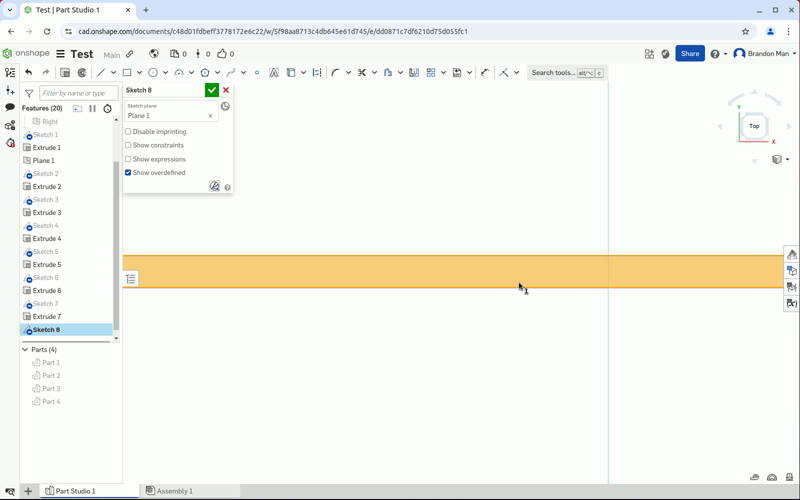
scroll(-6)
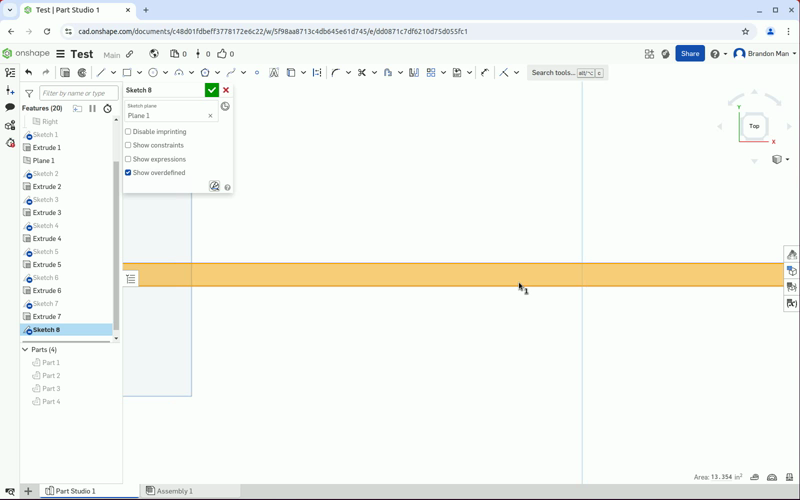
scroll(-6)
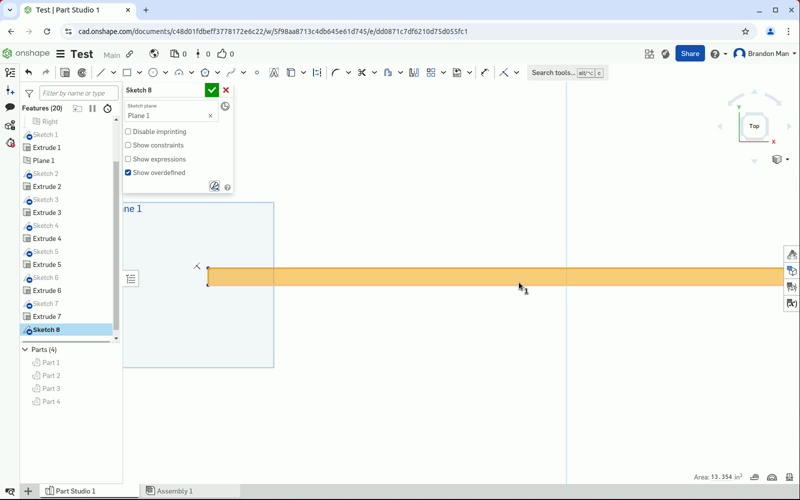
scroll(-6)
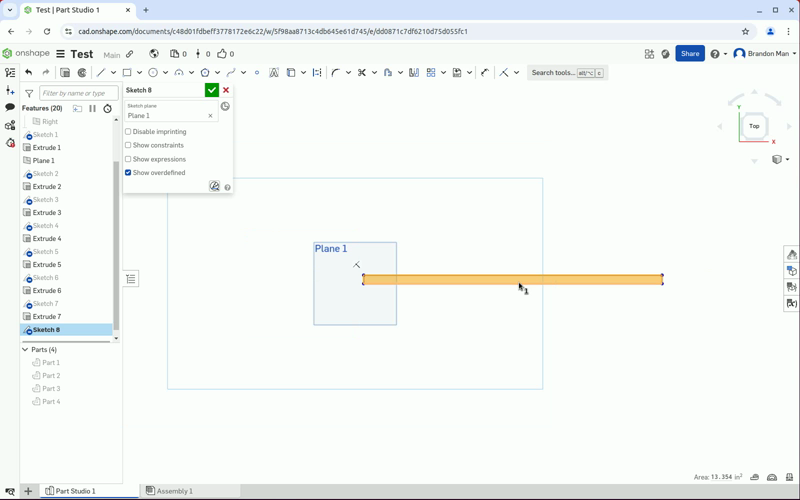
scroll(-6)
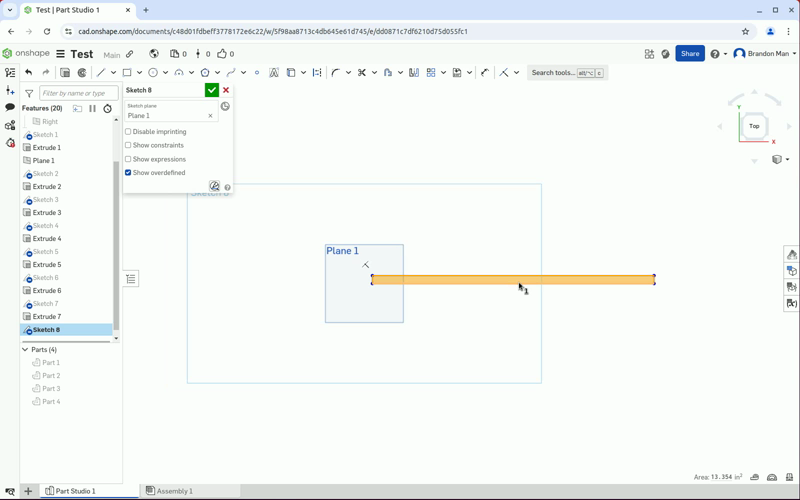
scroll(-6)
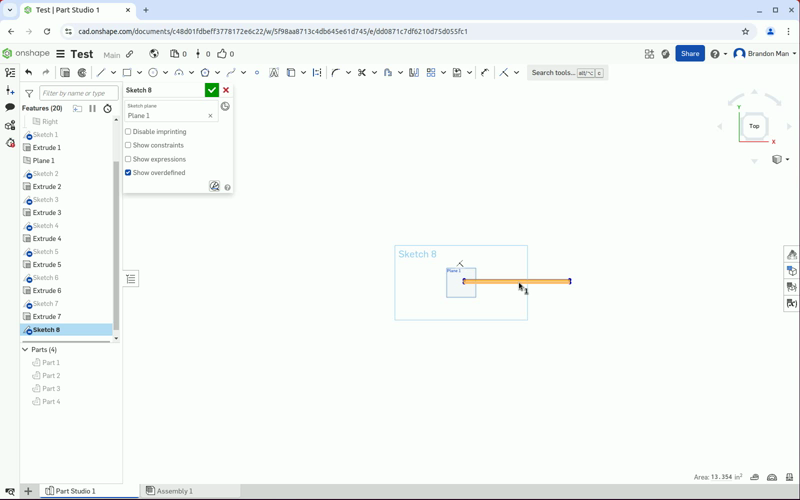
mouse_move(73, 352)
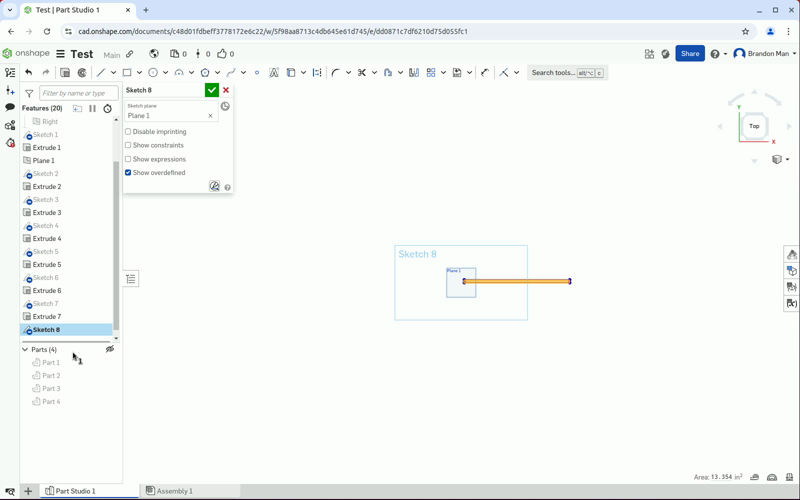
key(shift+y)
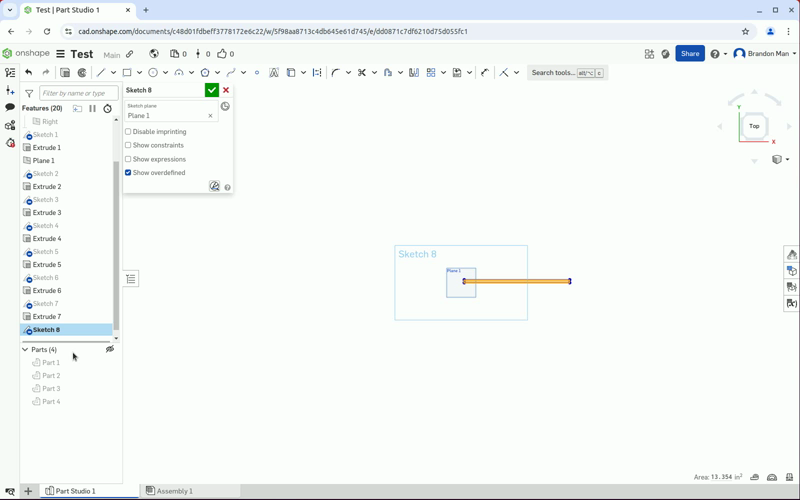
key(shift+e)
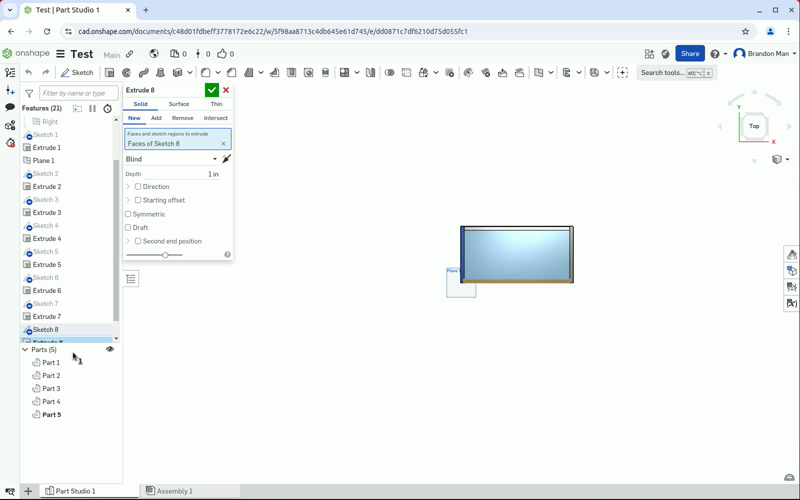
mouse_move(143, 106)
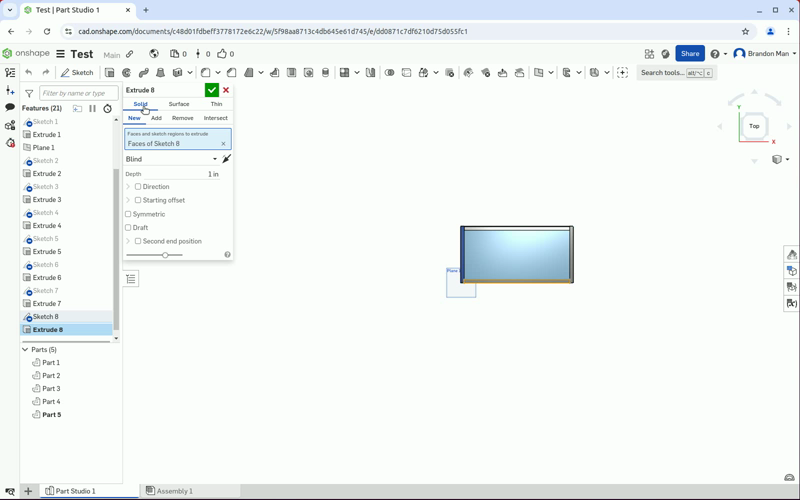
click(143, 106)
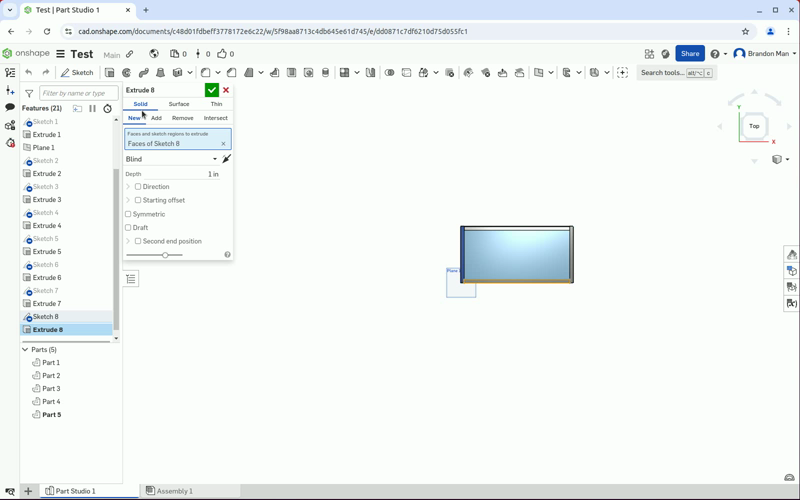
mouse_move(137, 120)
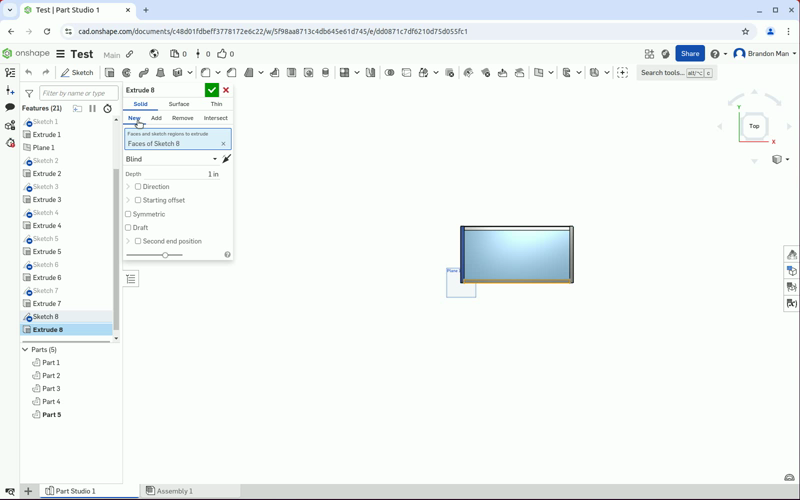
click(137, 120)
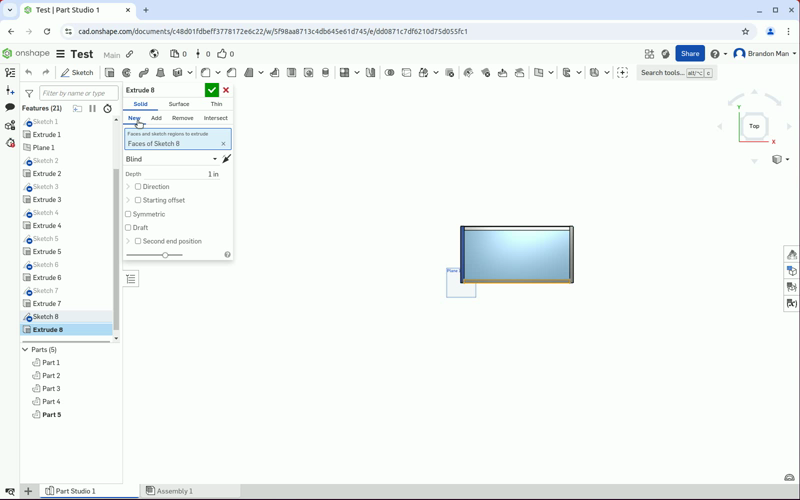
key(tab, 4)
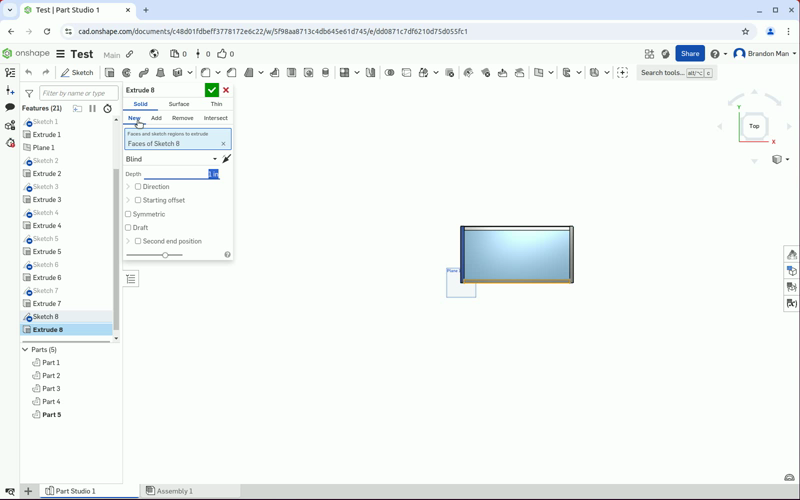
text(2.166)
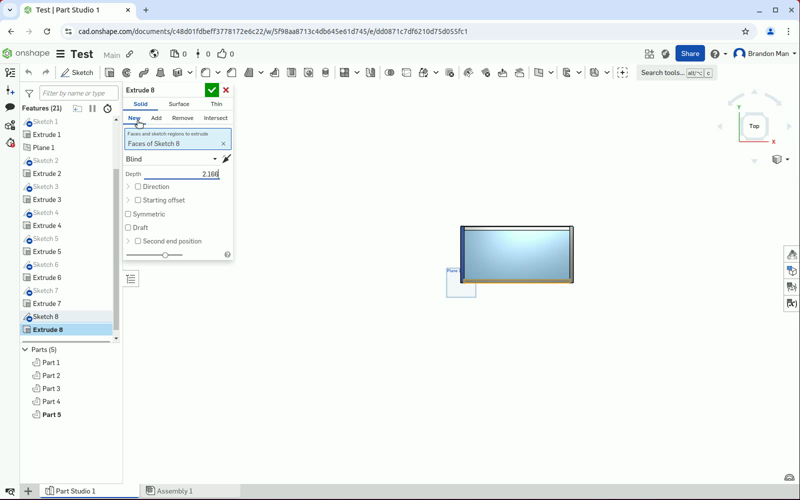
key(enter)
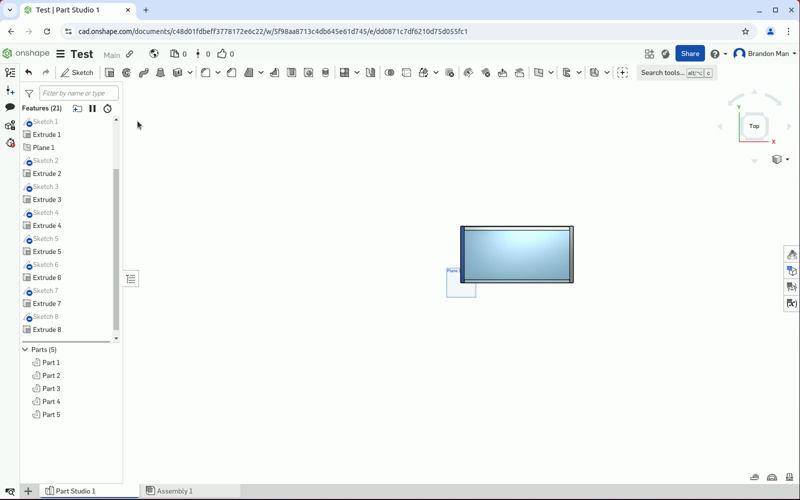
key(shift+h)
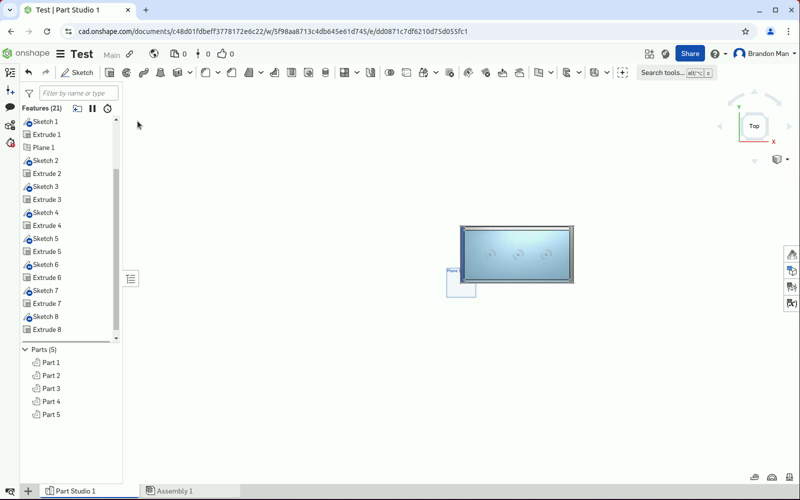
key(shift+h)
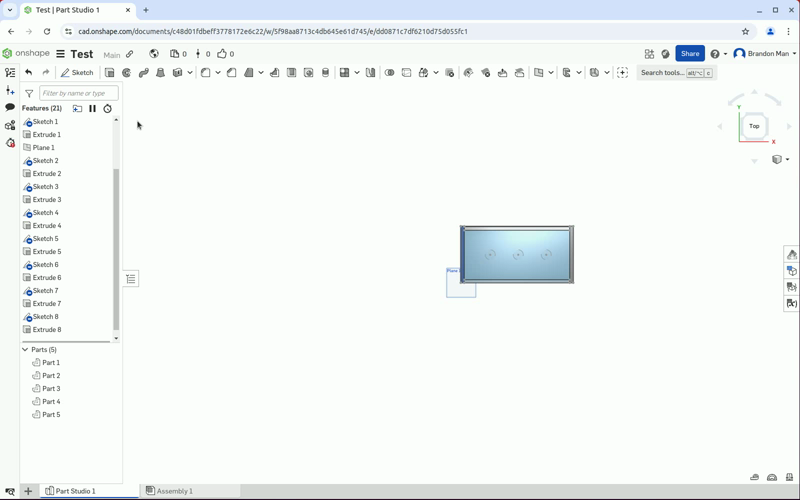
key(shift+7)
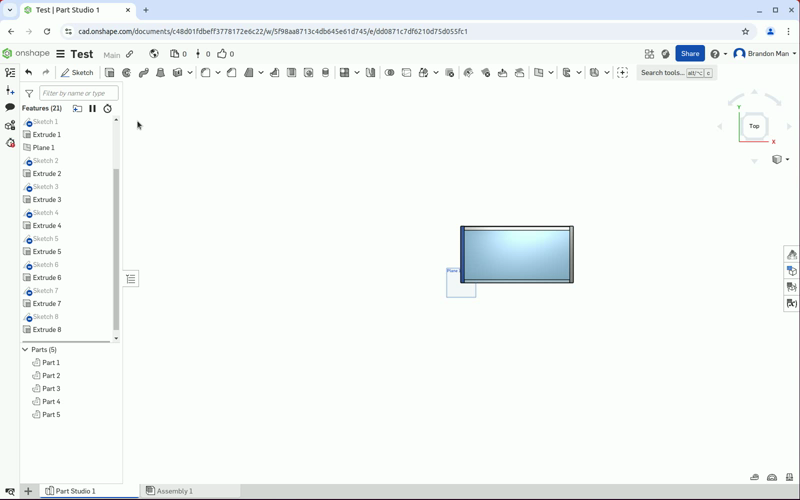
key(up, 3)
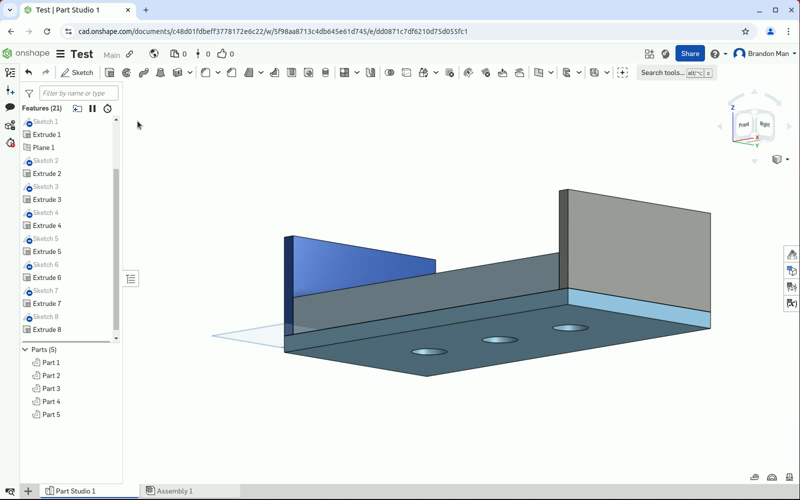
key(left, 3)
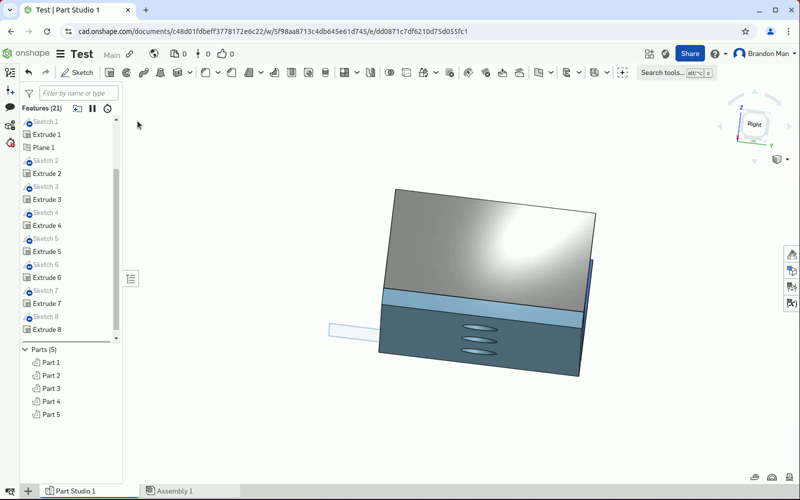
key(right, 3)
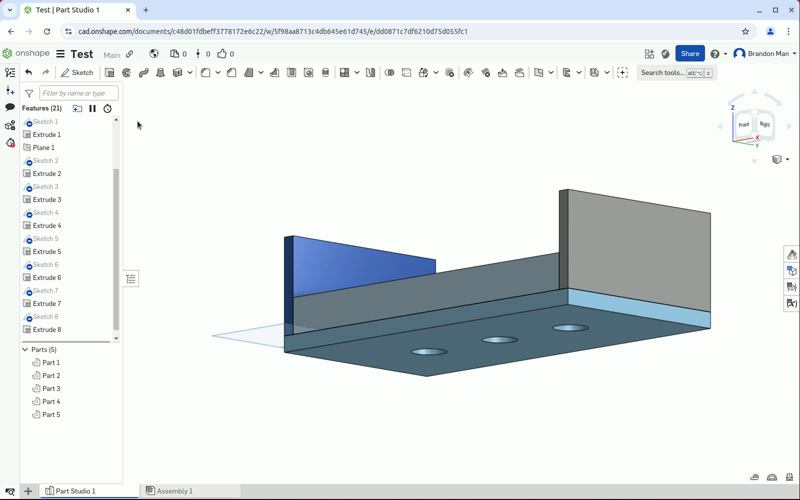
key(down, 3)
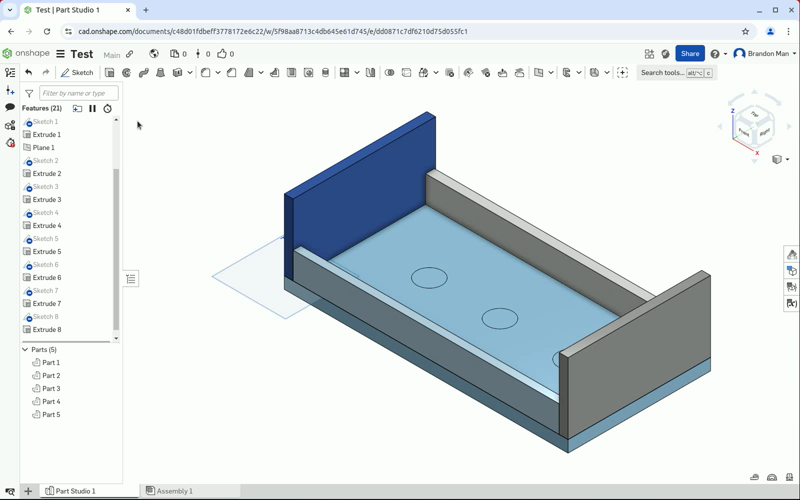
mouse_move(69, 124)
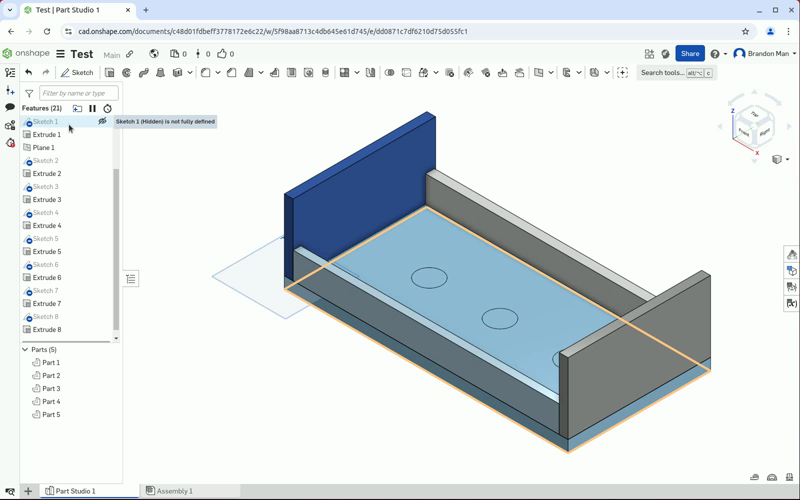
click(69, 124)